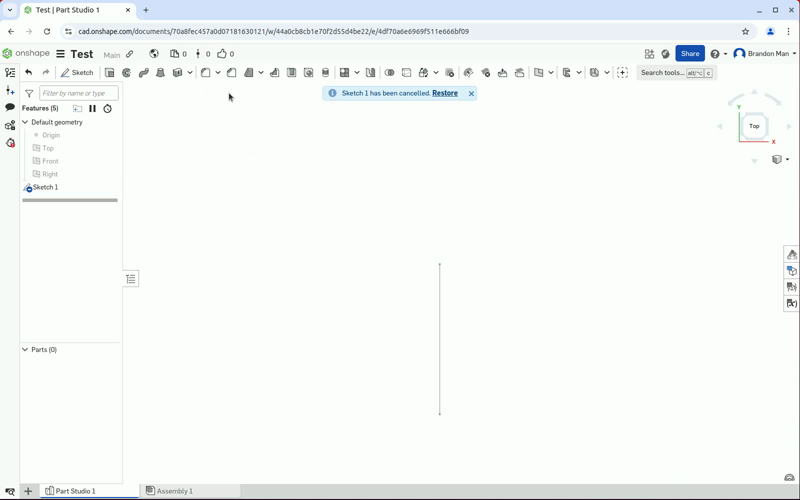
key(shift+h)
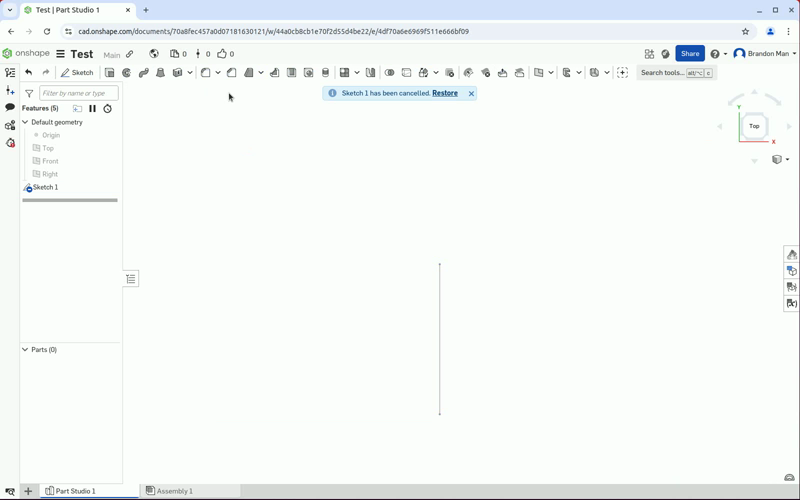
key(shift+s)
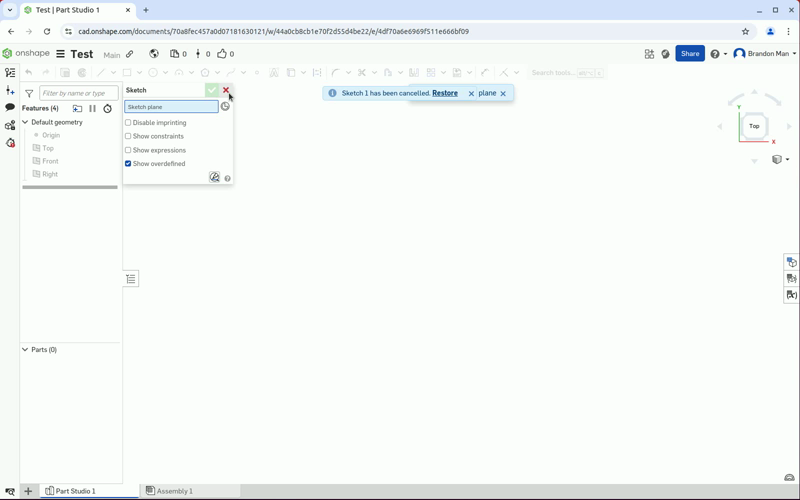
mouse_move(73, 150)
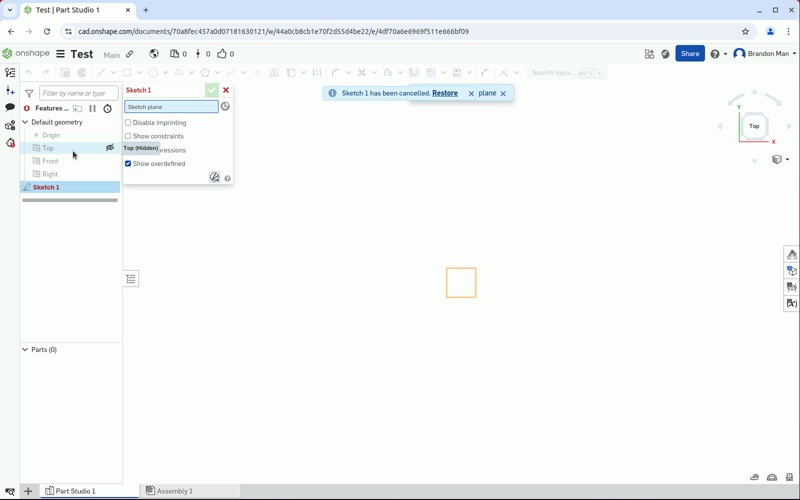
click(73, 150)
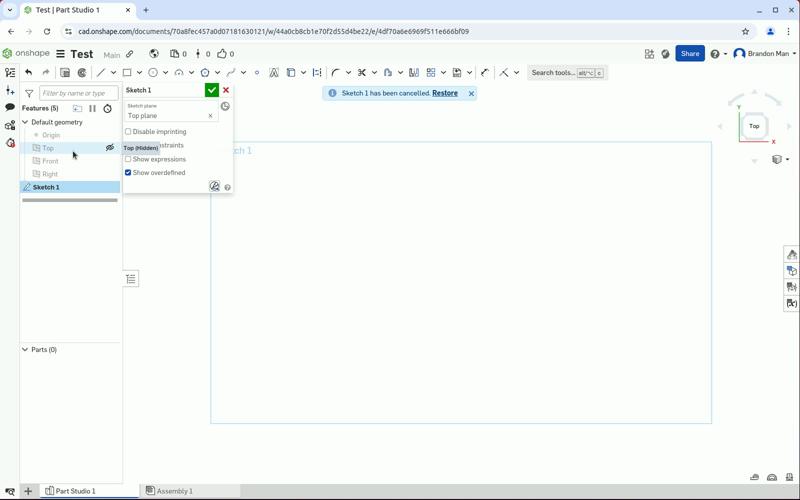
mouse_move(73, 352)
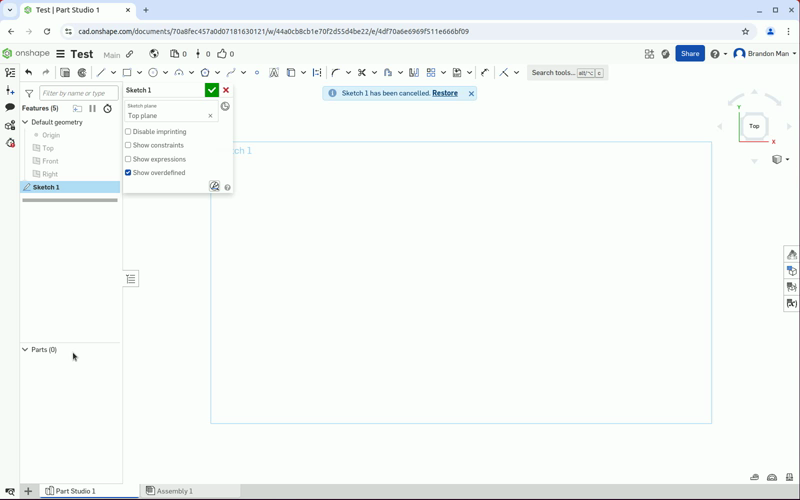
key(y)
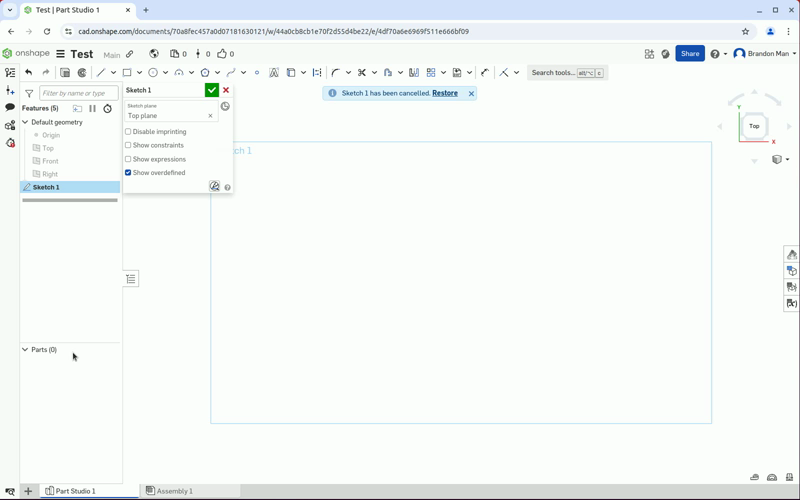
key(l)
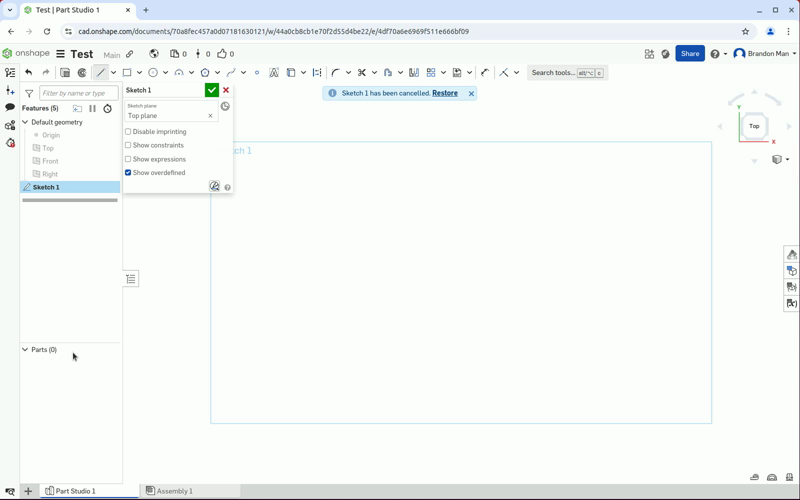
key_down(shift)
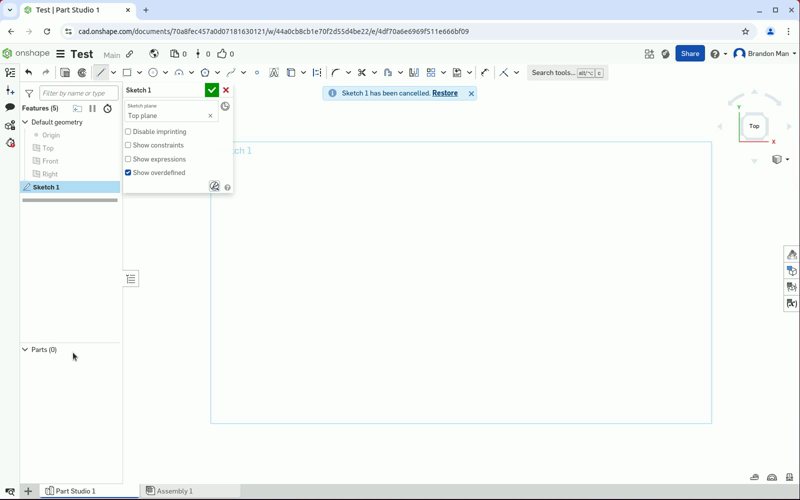
mouse_move(404, 339)
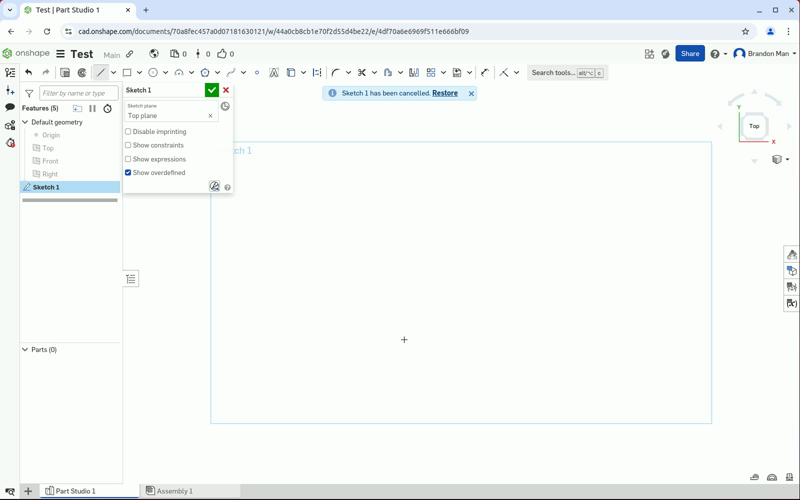
click(404, 339)
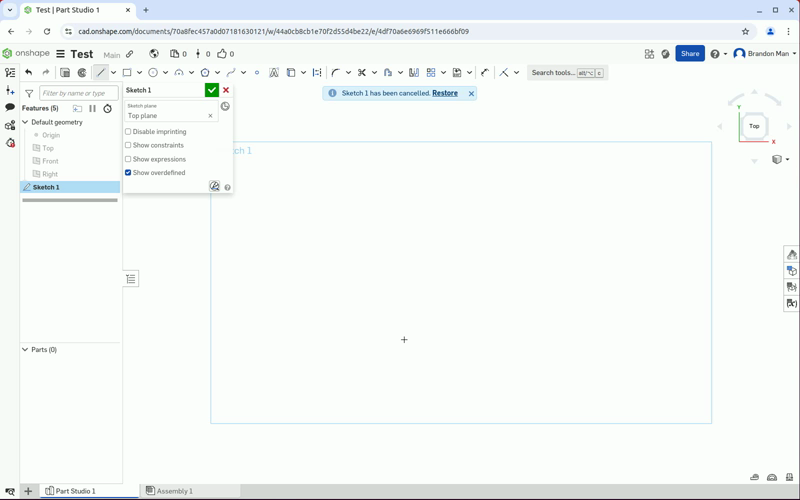
key_up(shift)
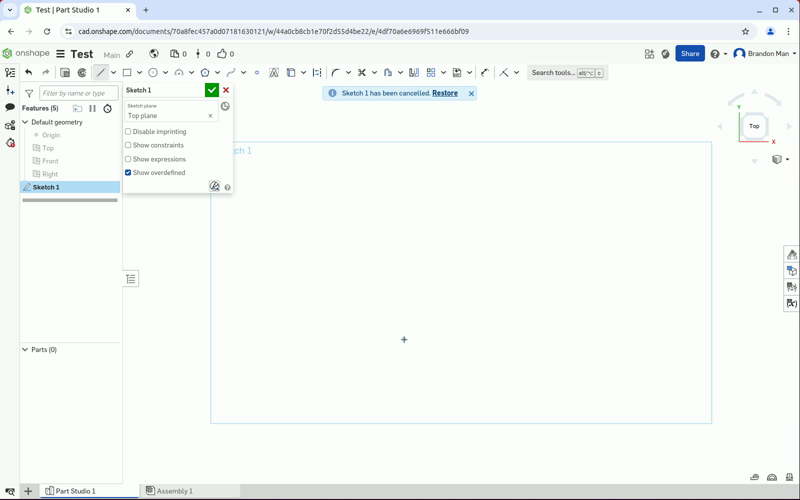
key_down(shift)
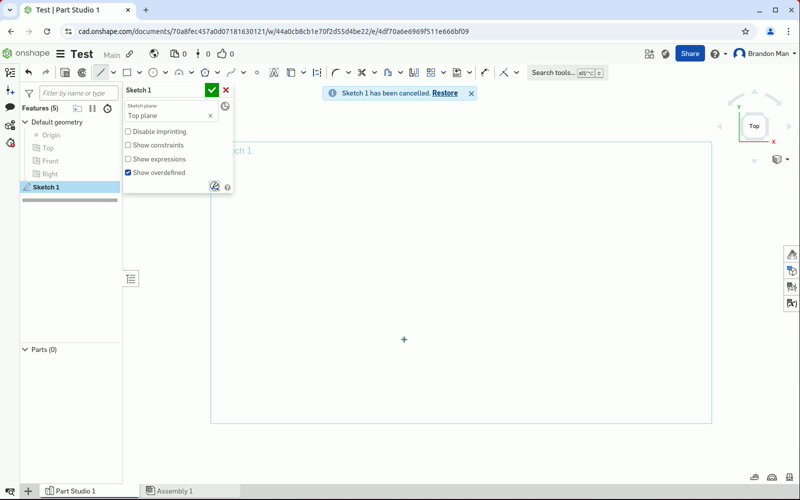
mouse_move(516, 339)
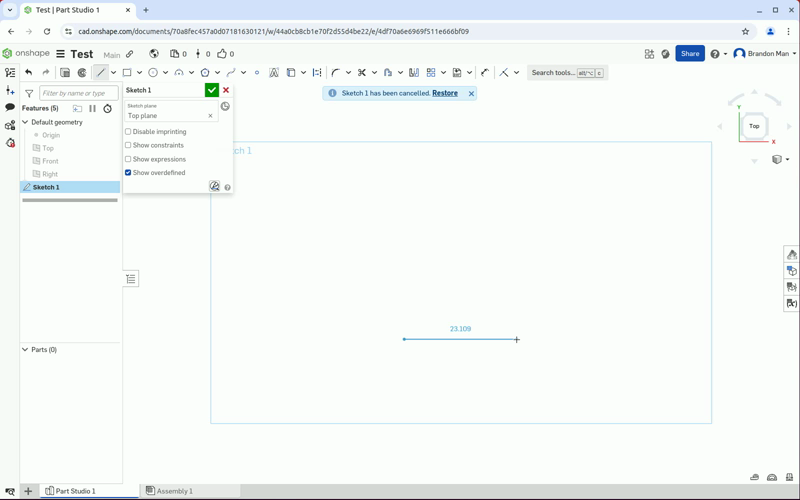
click(516, 339)
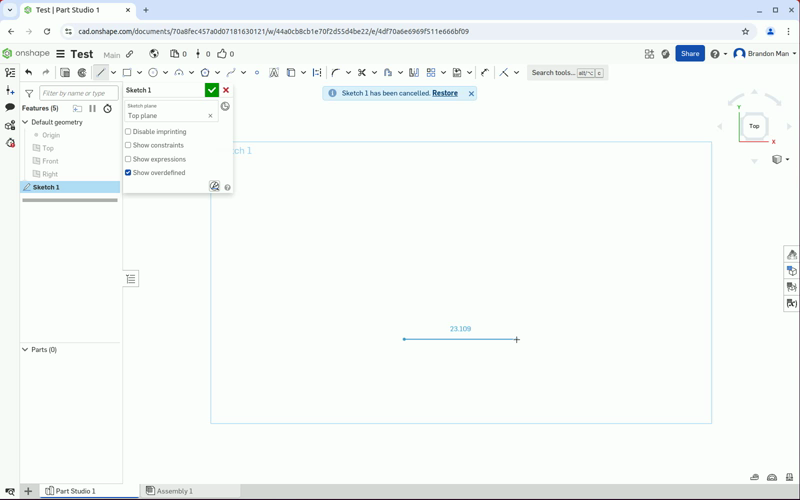
key_up(shift)
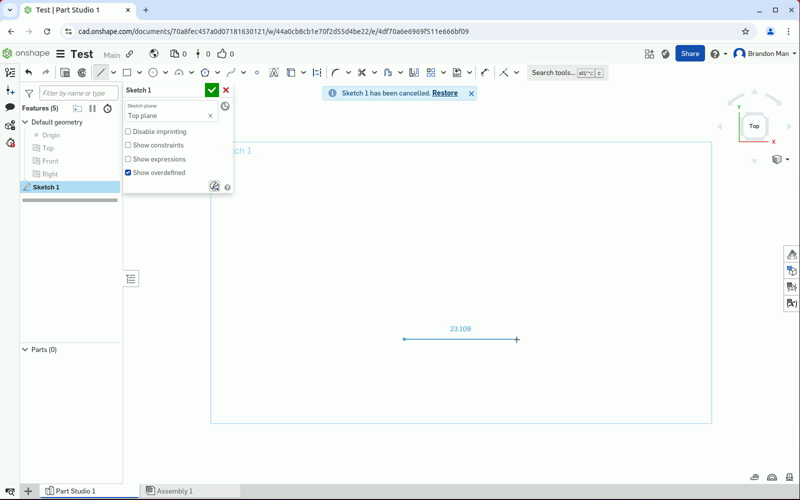
key_down(shift)
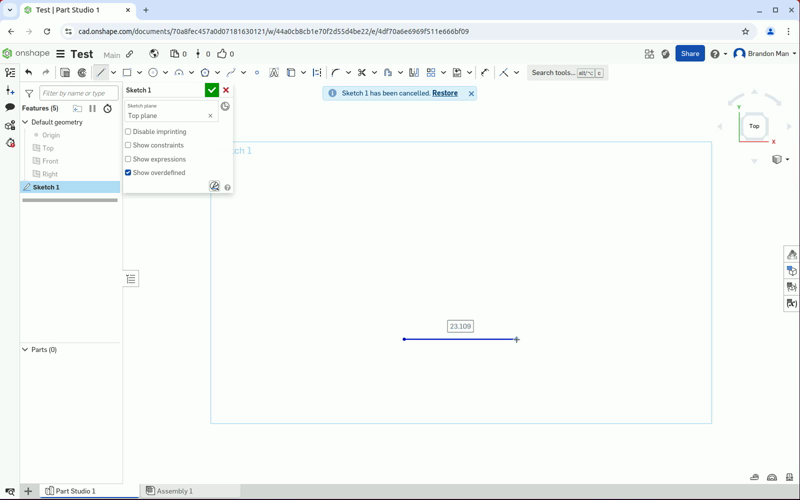
mouse_move(516, 226)
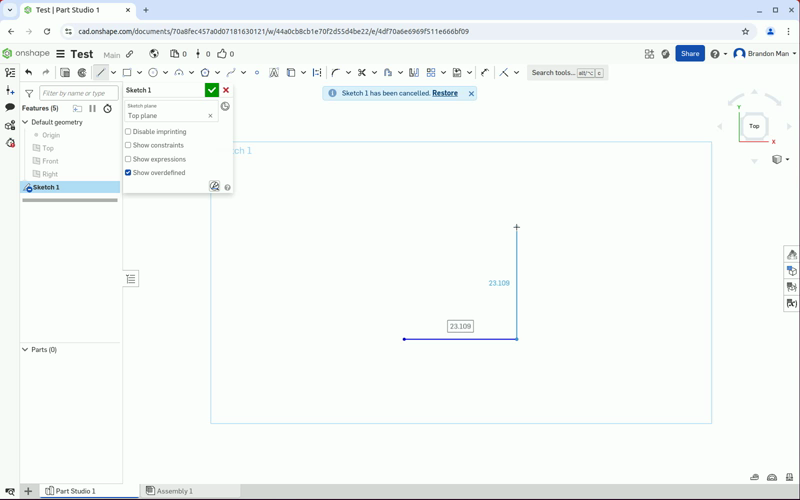
click(516, 226)
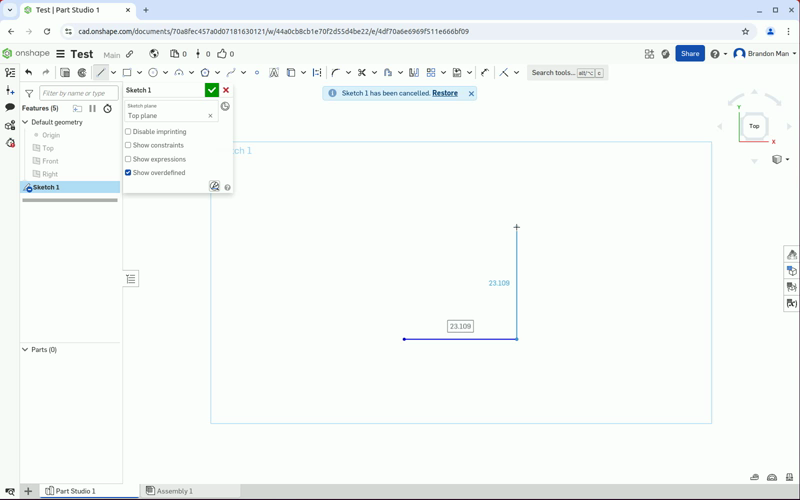
key_up(shift)
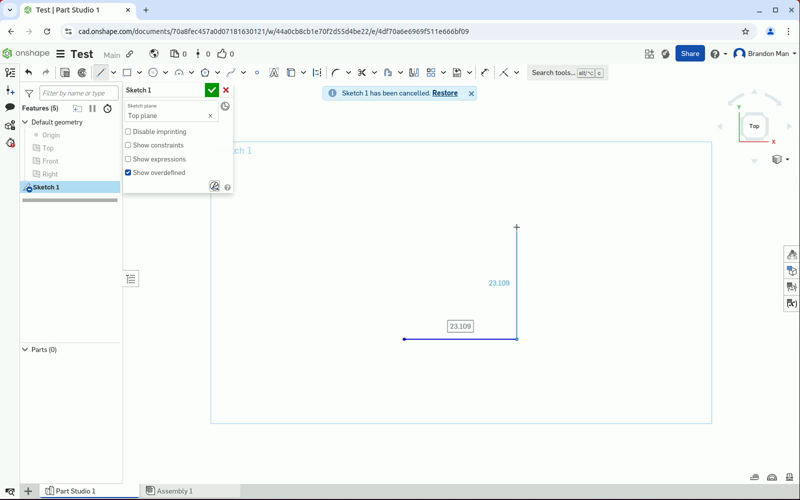
key_down(shift)
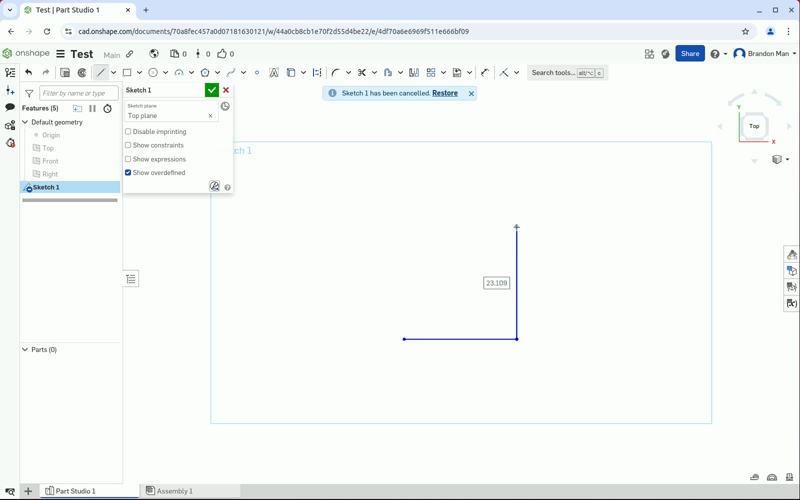
mouse_move(404, 226)
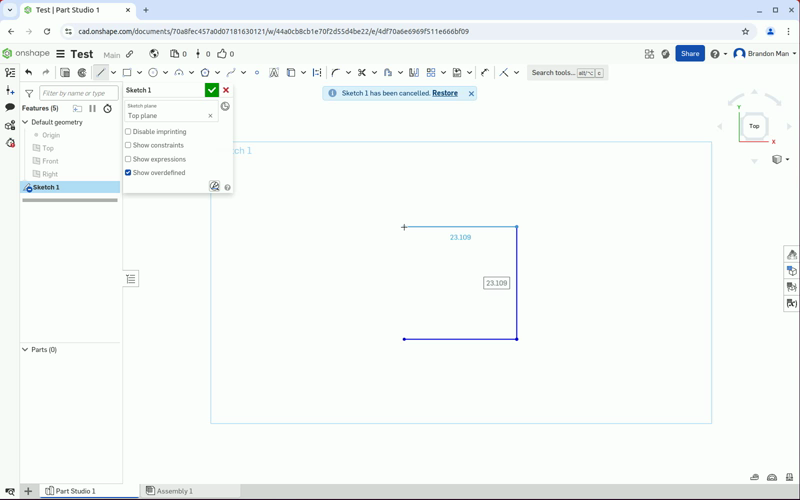
click(404, 226)
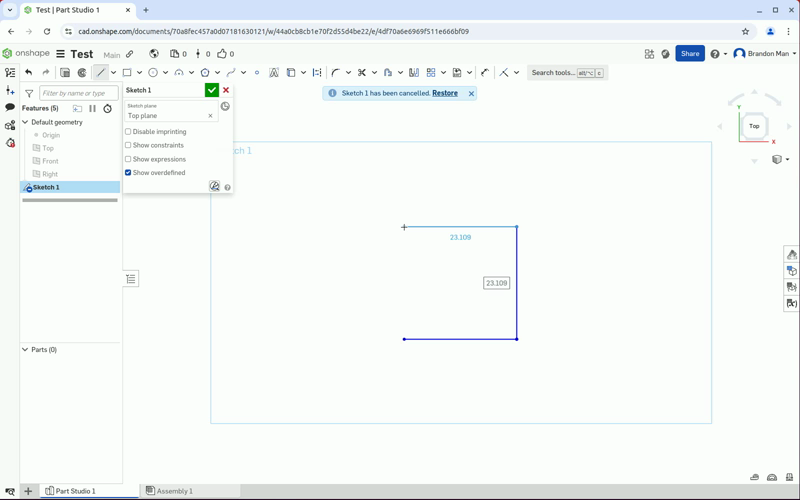
key_up(shift)
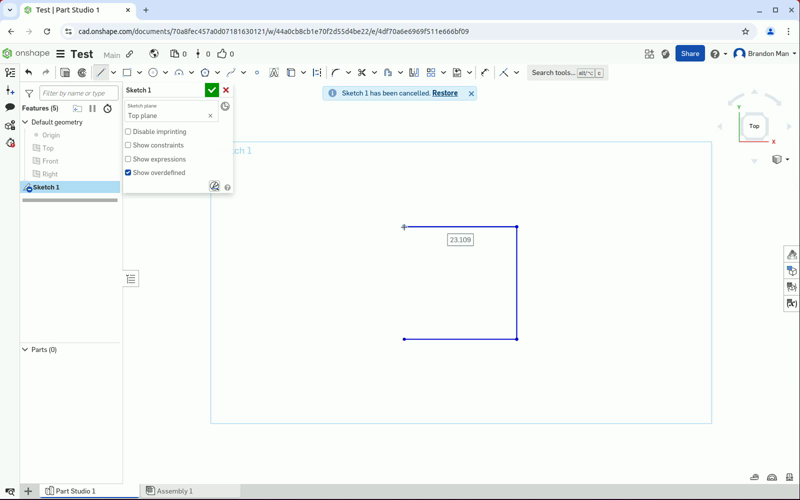
key_down(shift)
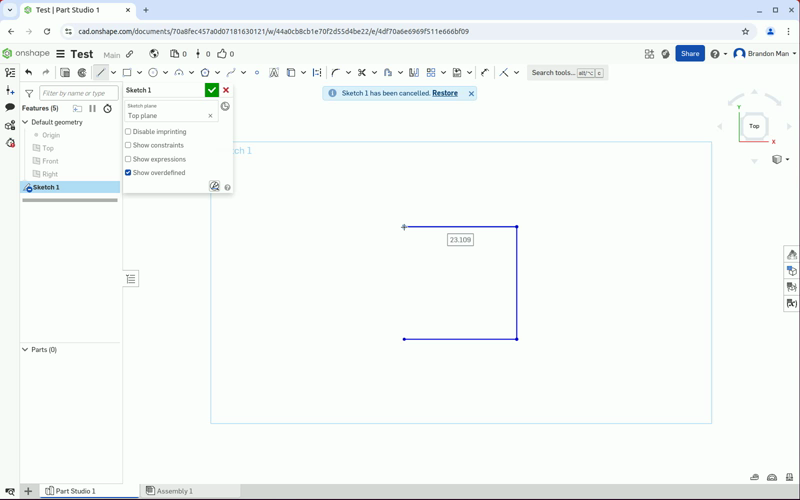
mouse_move(404, 339)
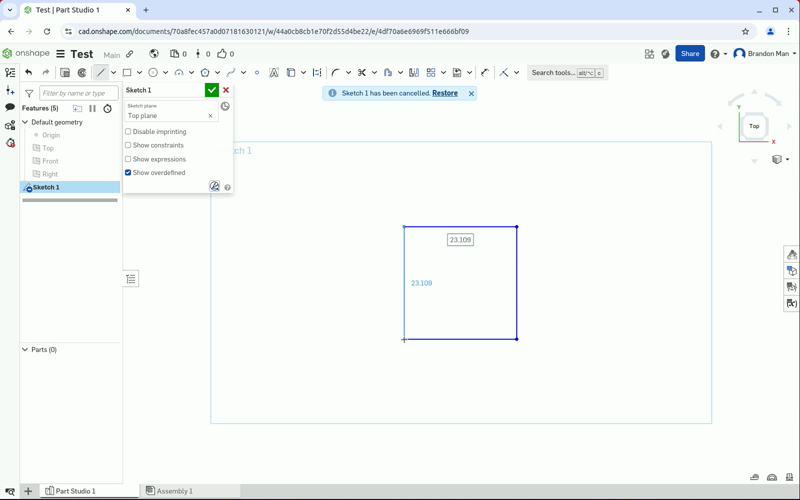
key_up(shift)
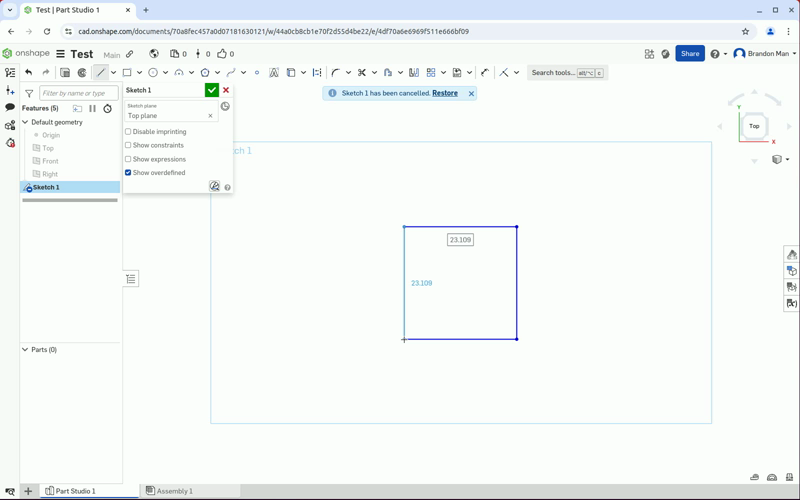
click(404, 339)
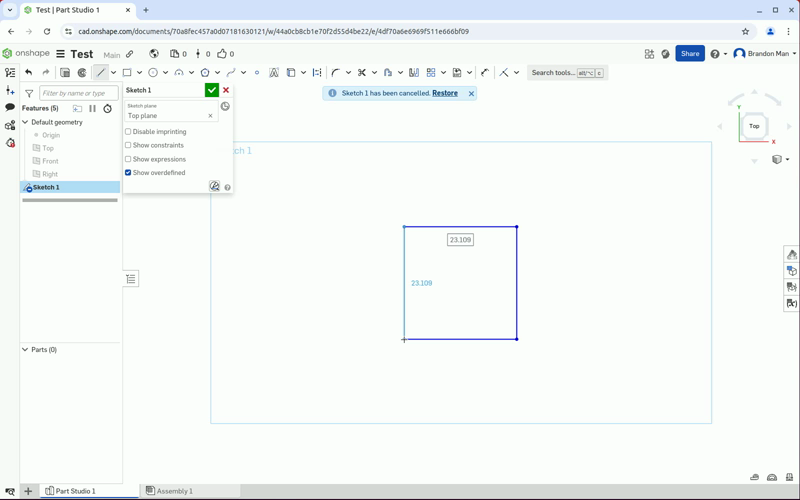
key(esc)
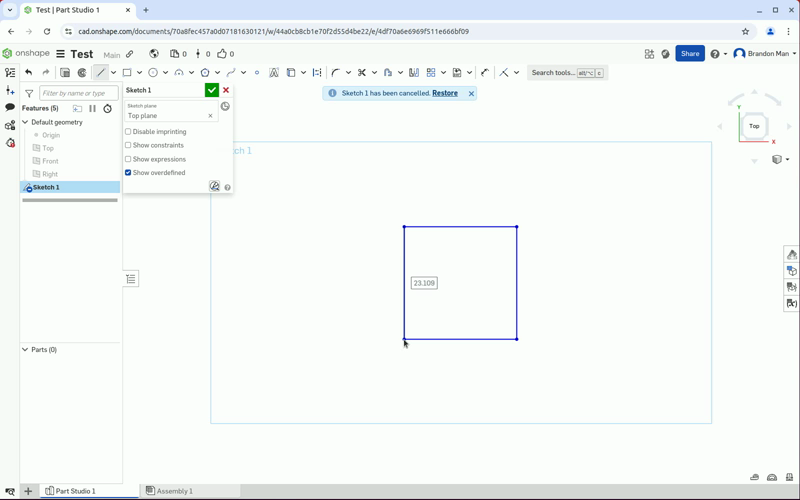
mouse_move(439, 302)
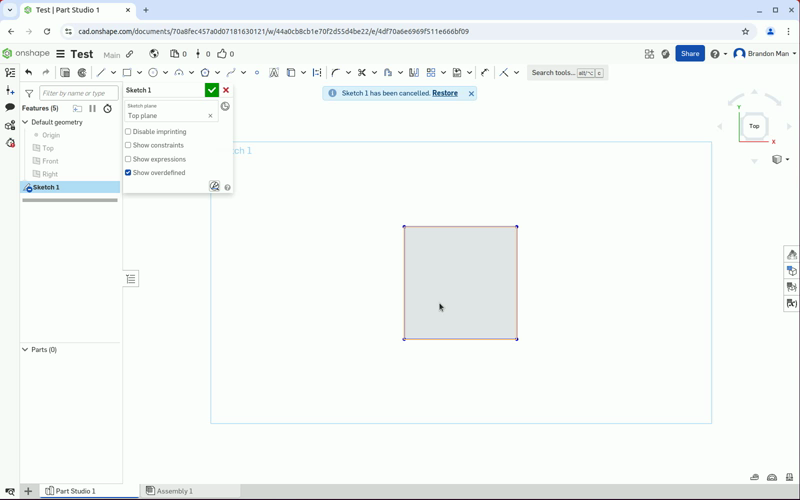
click(439, 302)
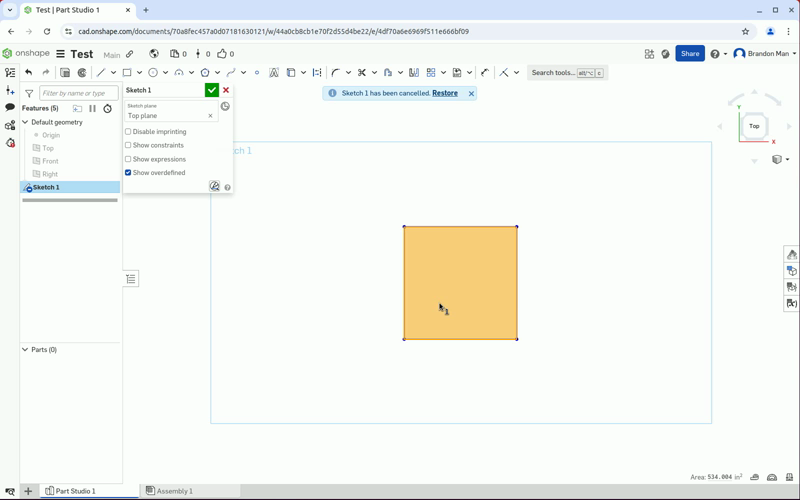
mouse_move(73, 352)
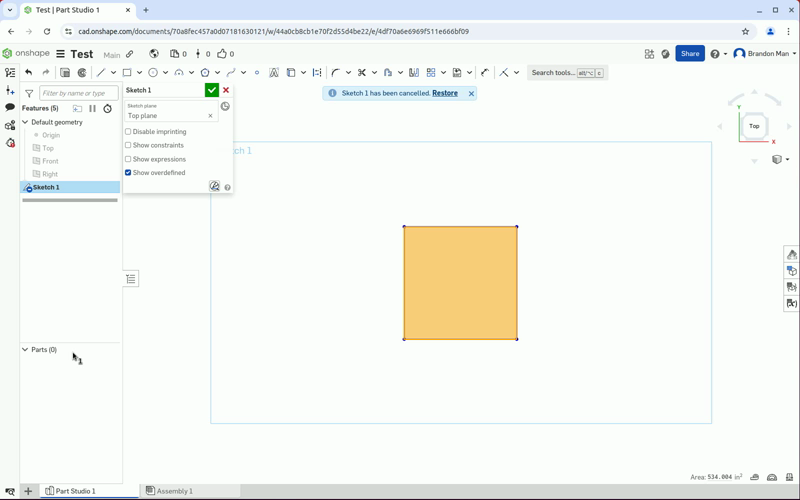
key(shift+y)
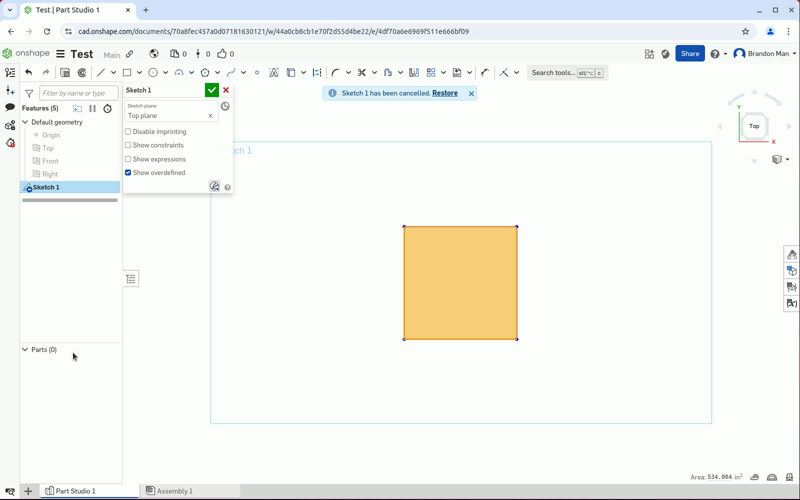
key(shift+e)
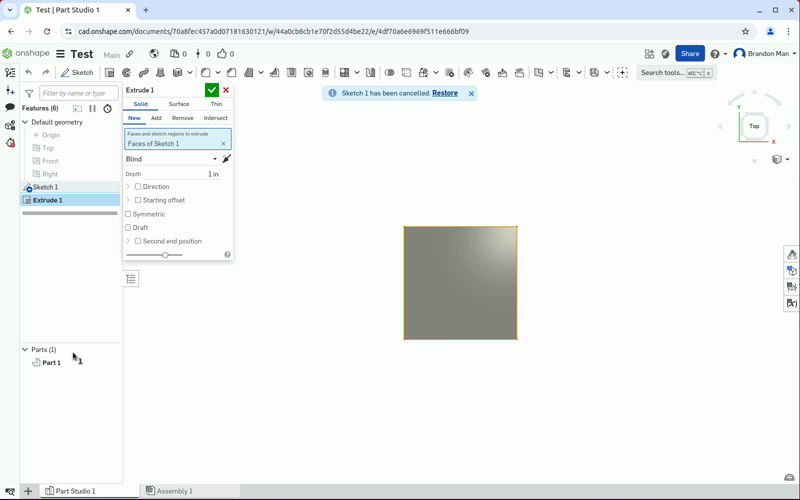
mouse_move(143, 106)
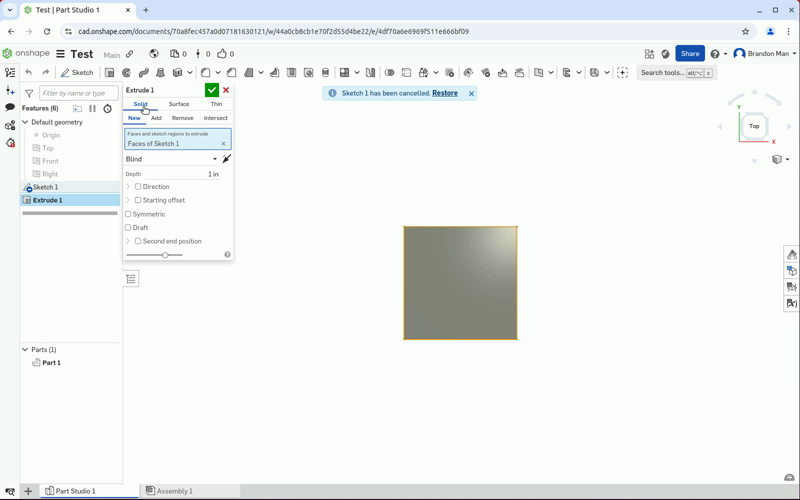
click(143, 106)
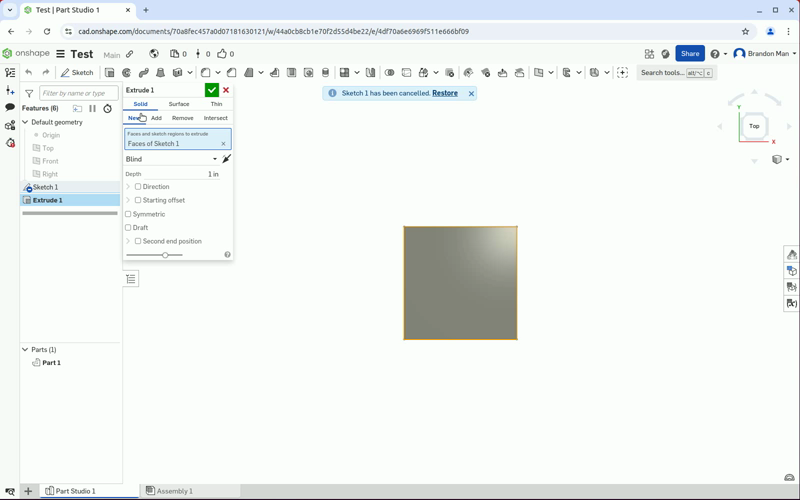
mouse_move(137, 120)
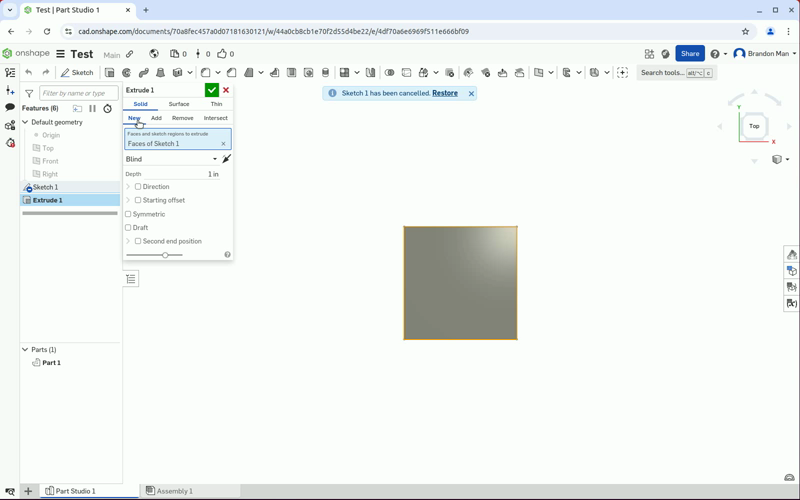
click(137, 120)
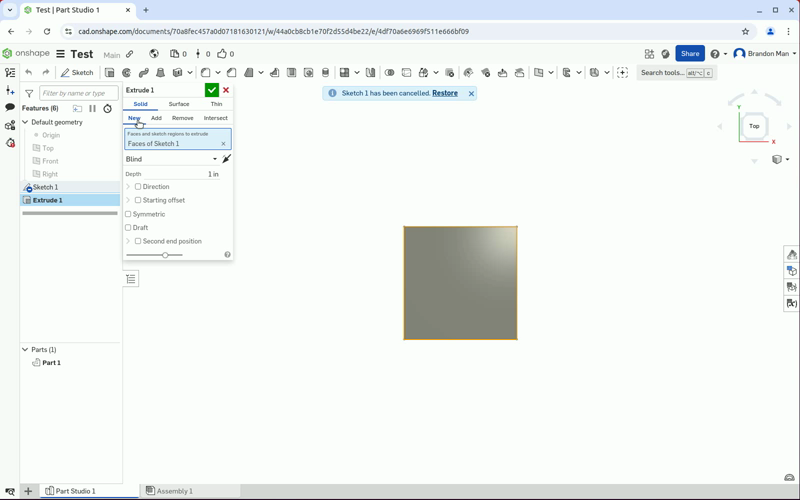
key(tab, 4)
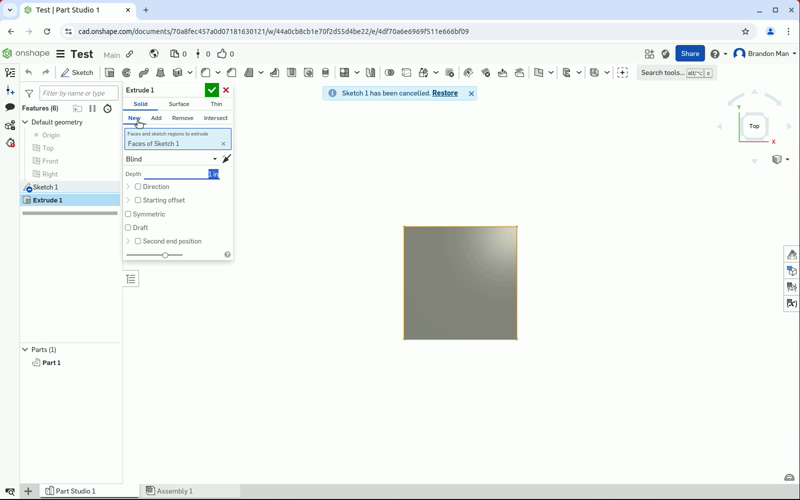
text(-23.108)
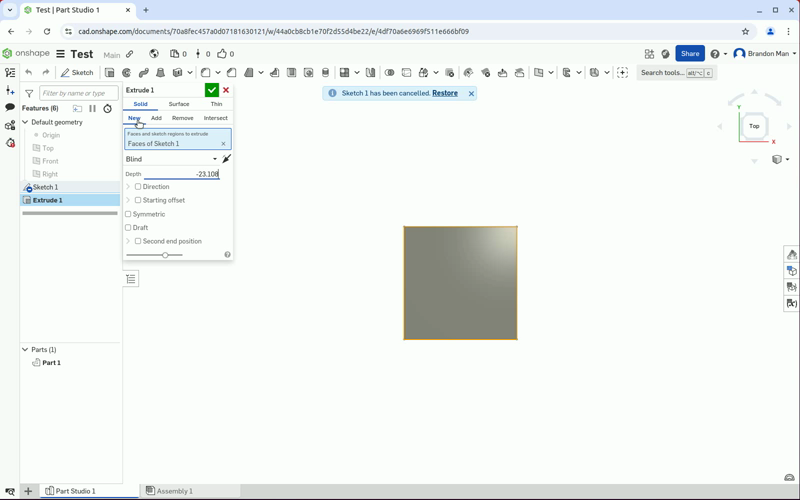
key(enter)
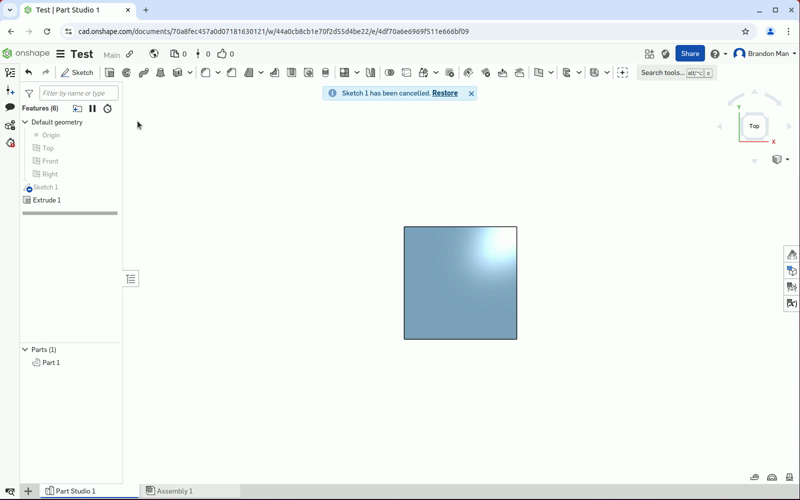
key(shift+h)
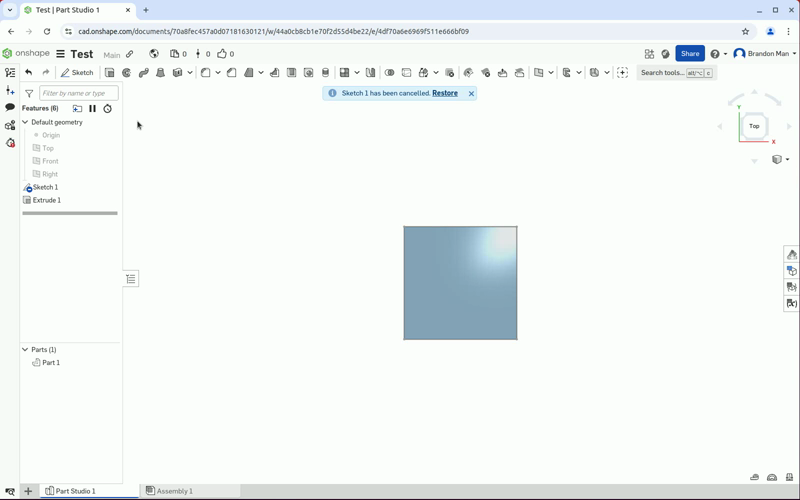
key(shift+h)
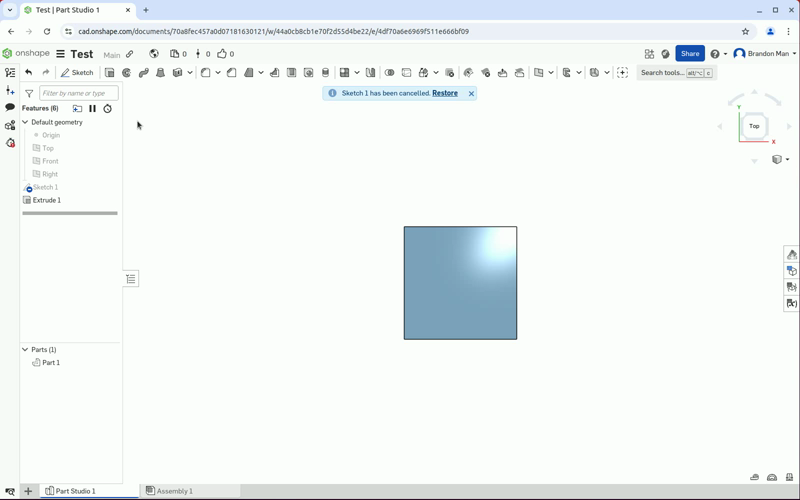
mouse_move(73, 189)
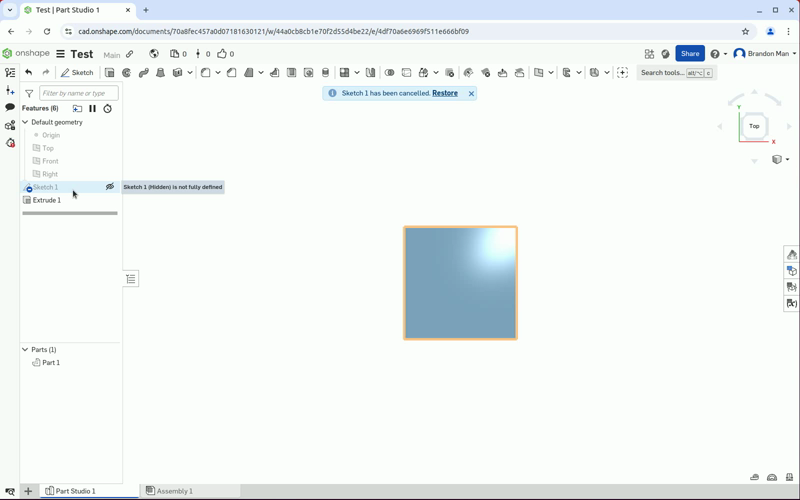
click(73, 189)
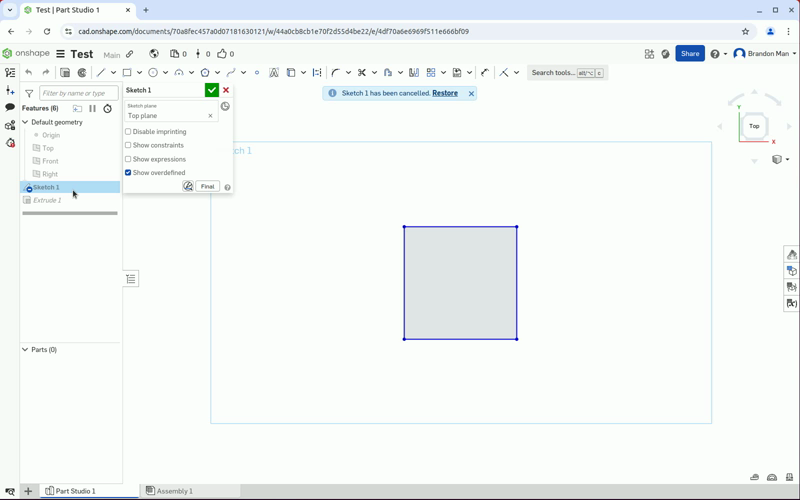
mouse_move(229, 92)
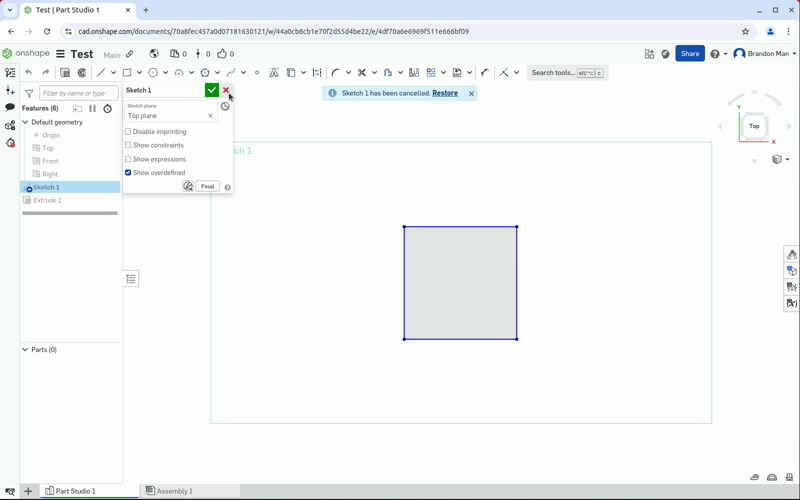
click(229, 92)
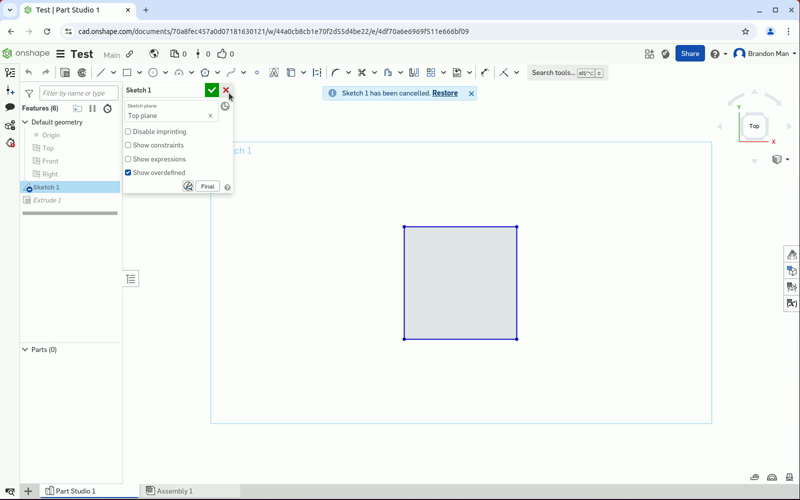
key(shift+s)
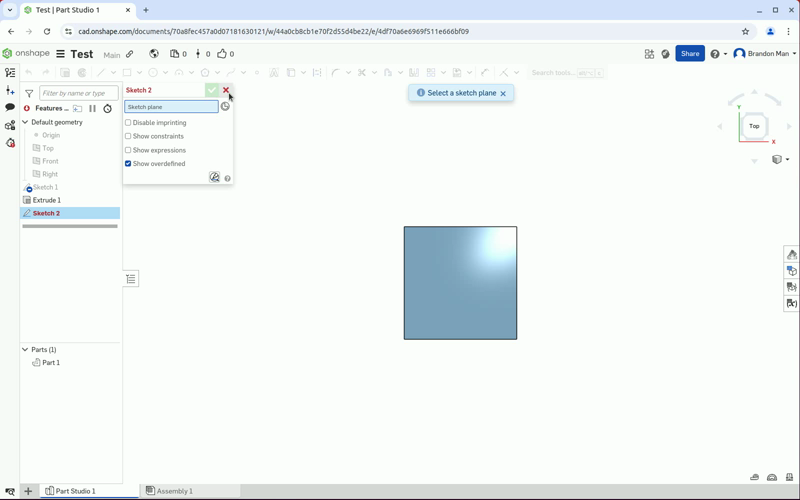
mouse_move(73, 150)
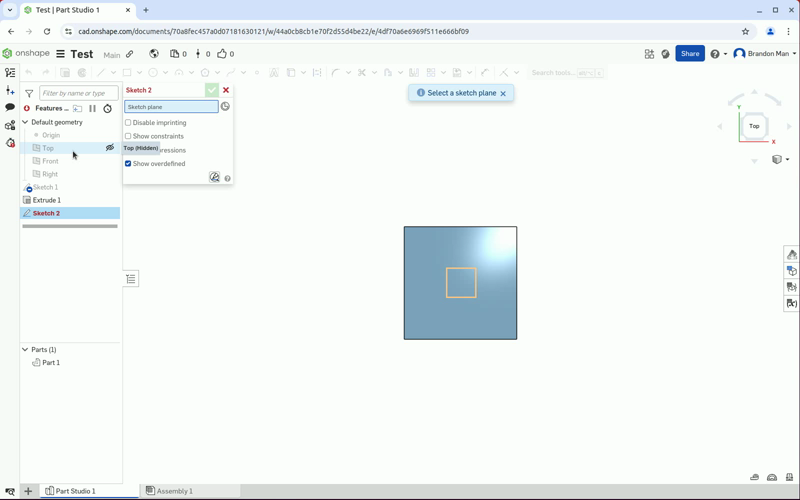
click(73, 150)
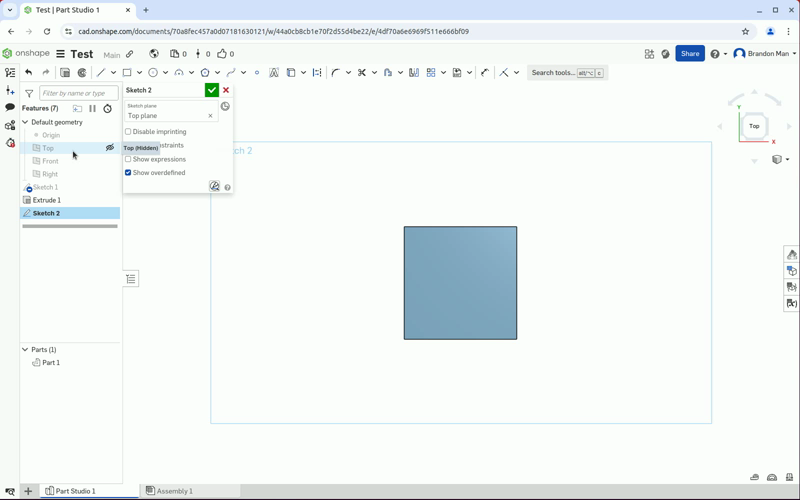
mouse_move(73, 352)
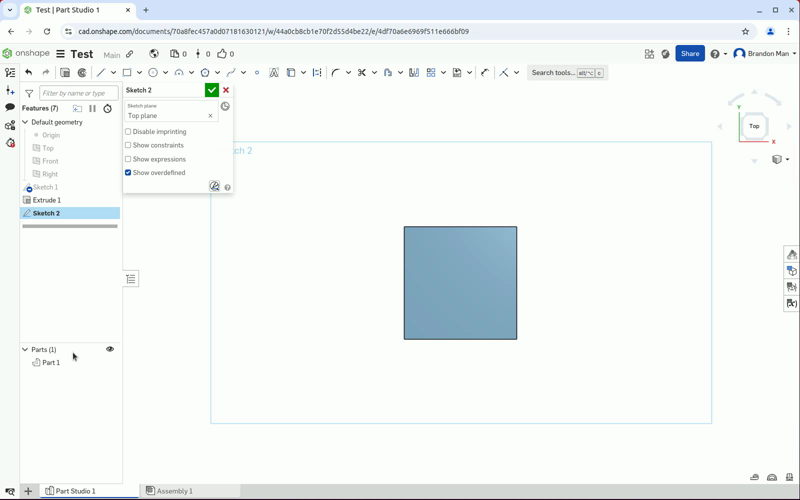
key(y)
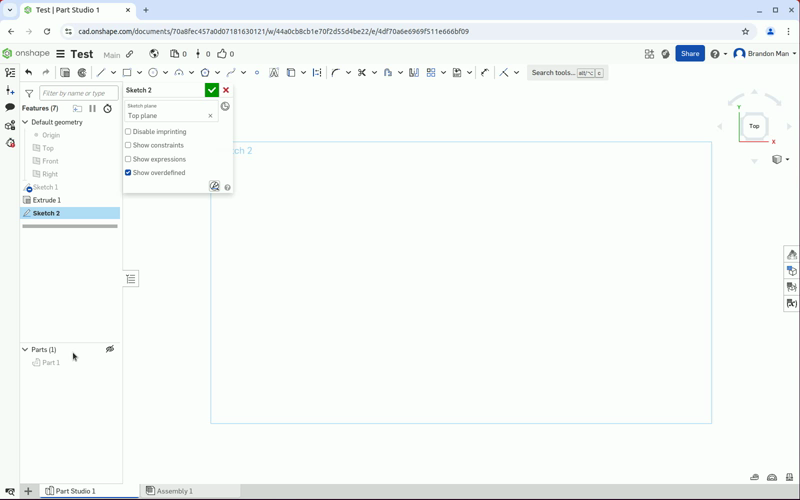
key(l)
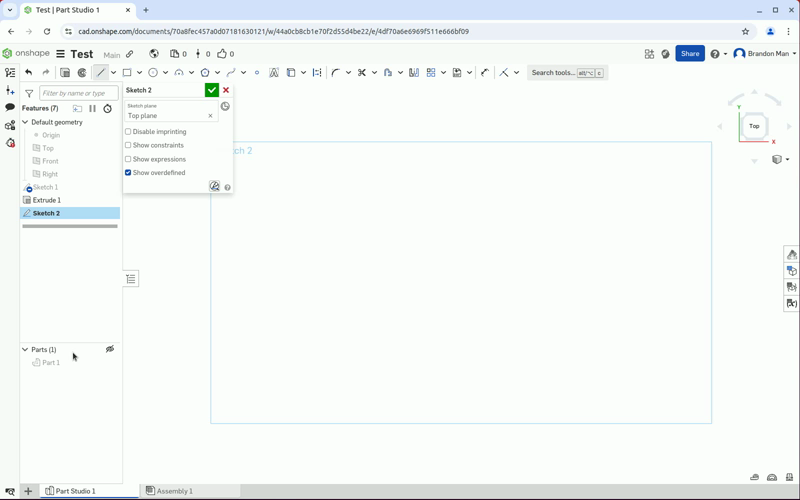
key_down(shift)
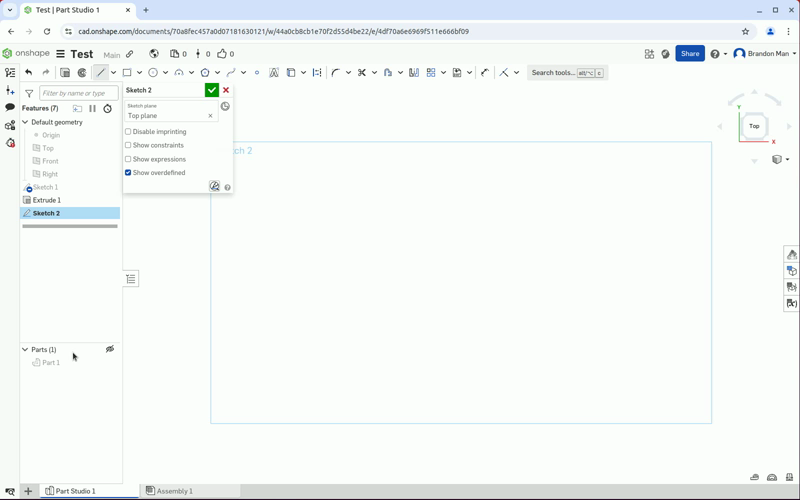
mouse_move(426, 327)
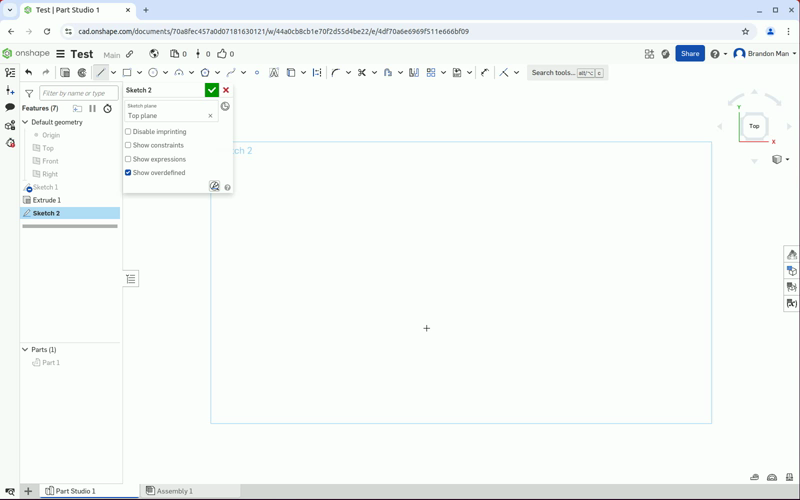
click(426, 327)
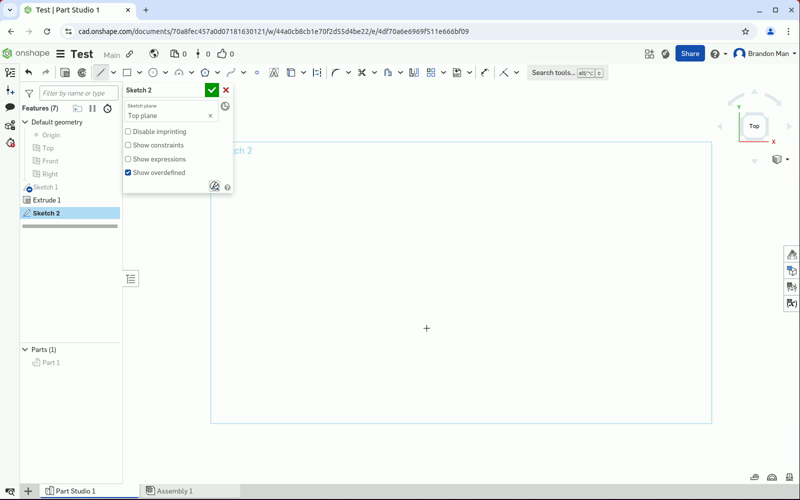
key_up(shift)
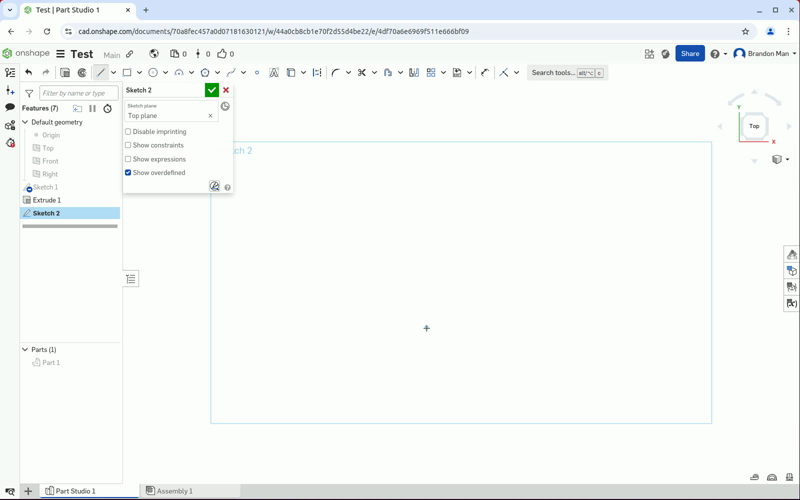
key_down(shift)
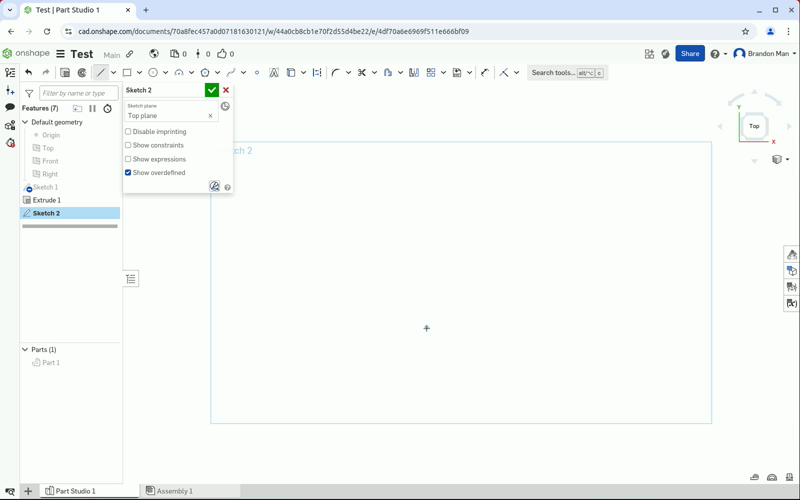
mouse_move(494, 327)
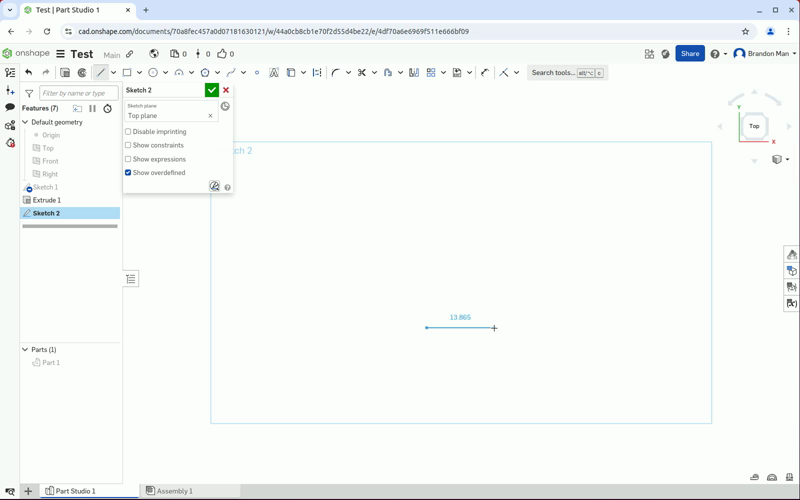
click(494, 327)
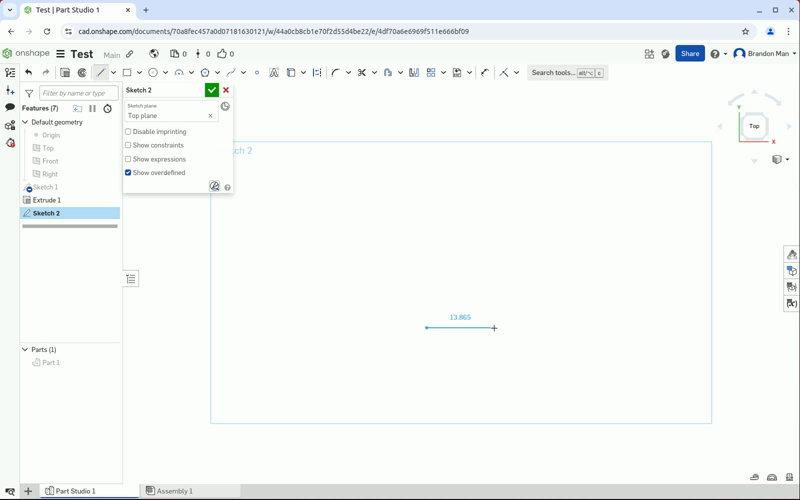
key_up(shift)
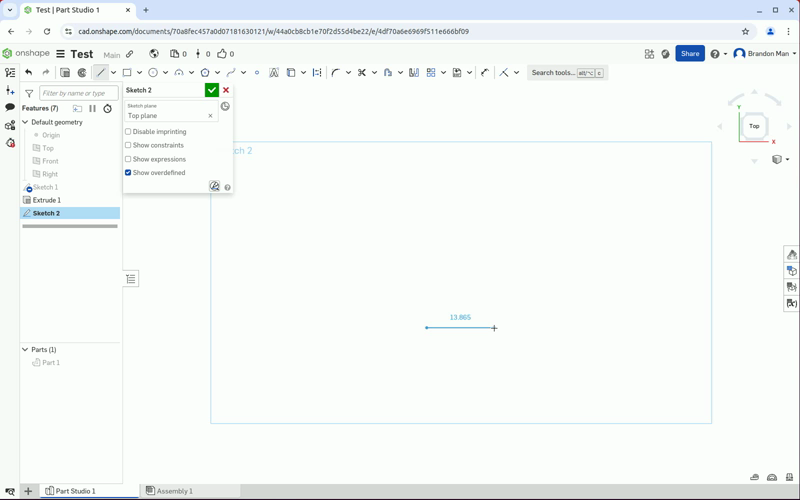
key_down(shift)
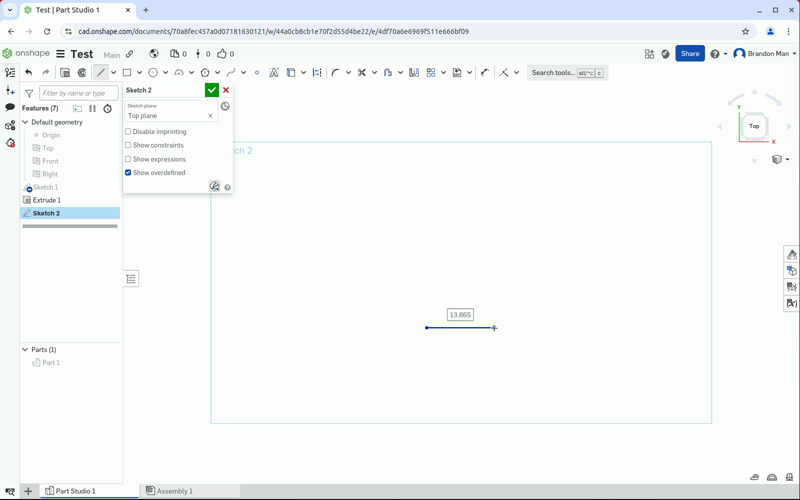
mouse_move(494, 237)
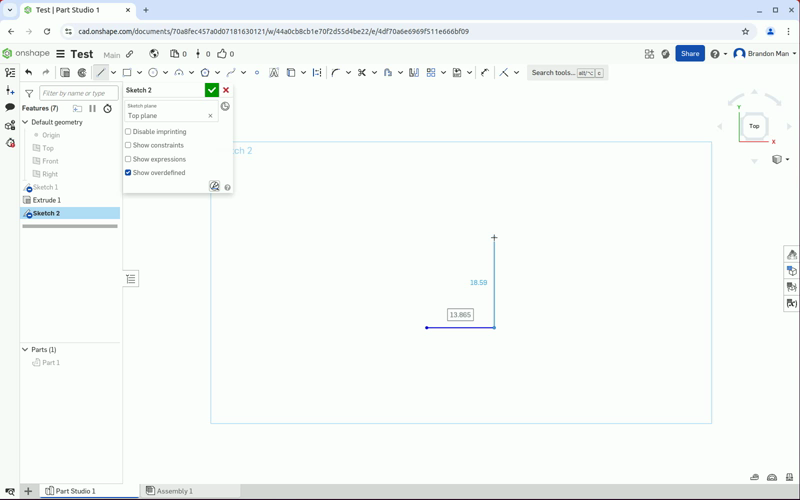
click(494, 237)
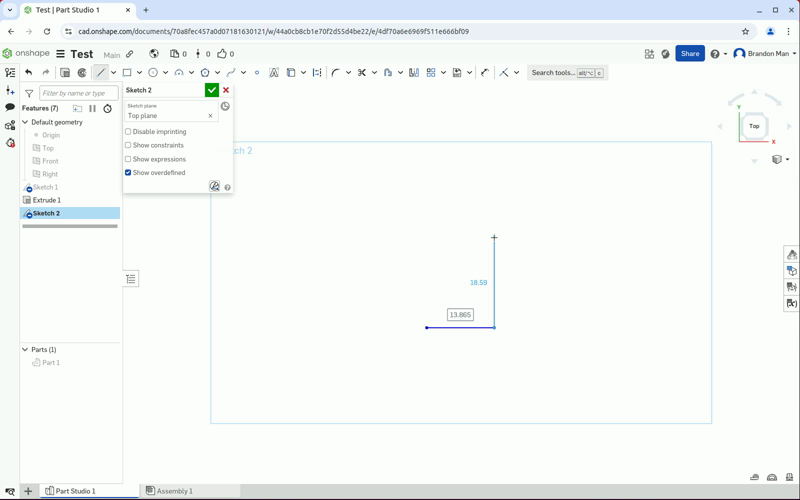
key_up(shift)
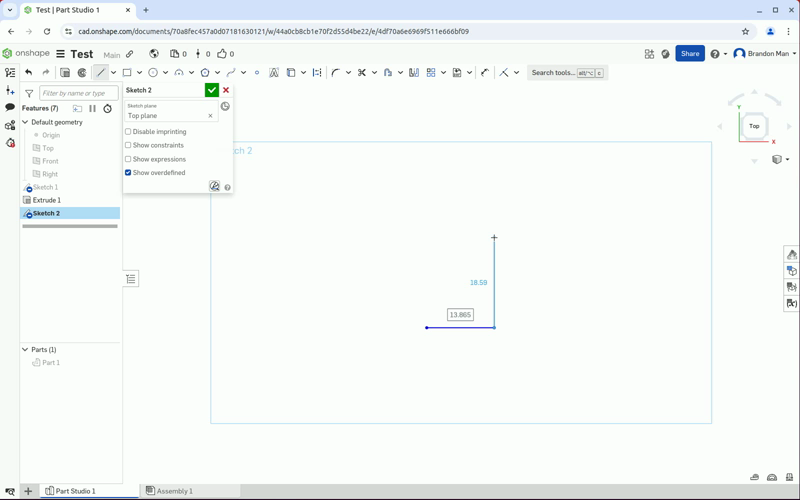
key_down(shift)
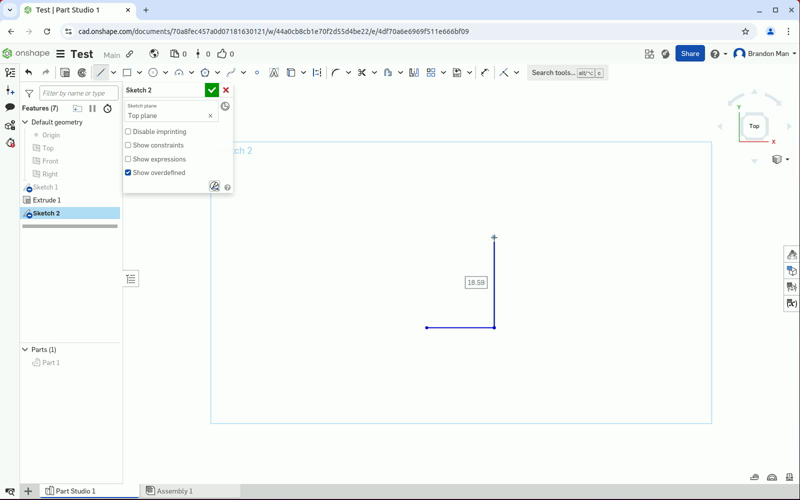
mouse_move(426, 237)
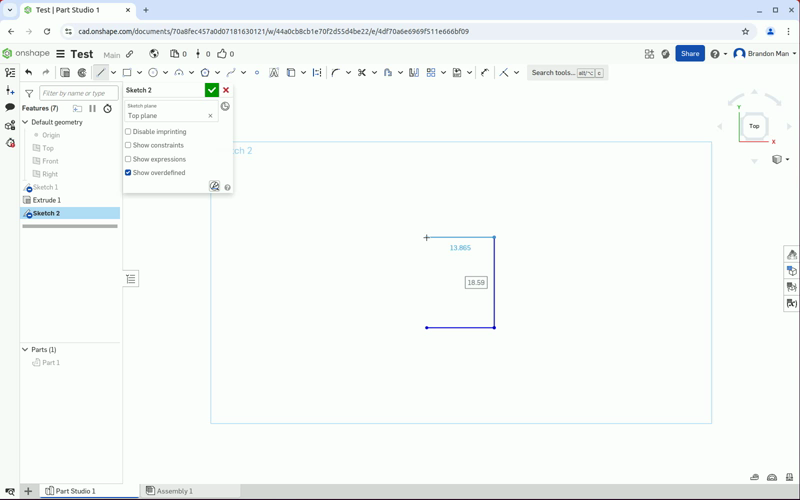
click(426, 237)
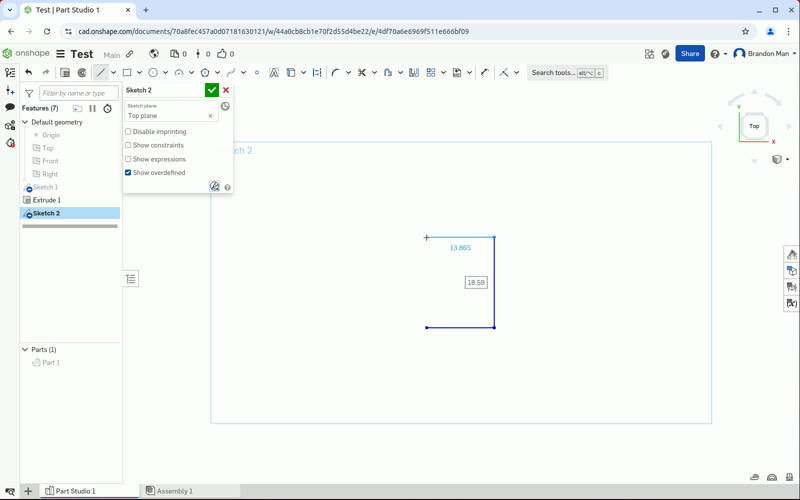
key_up(shift)
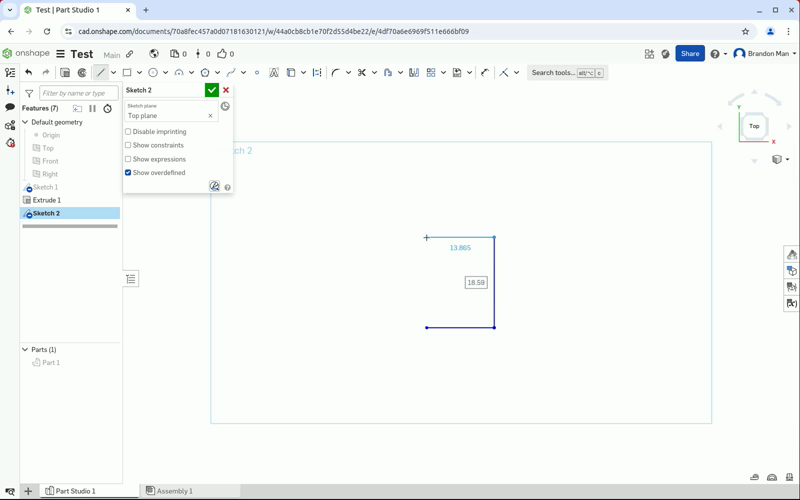
key_down(shift)
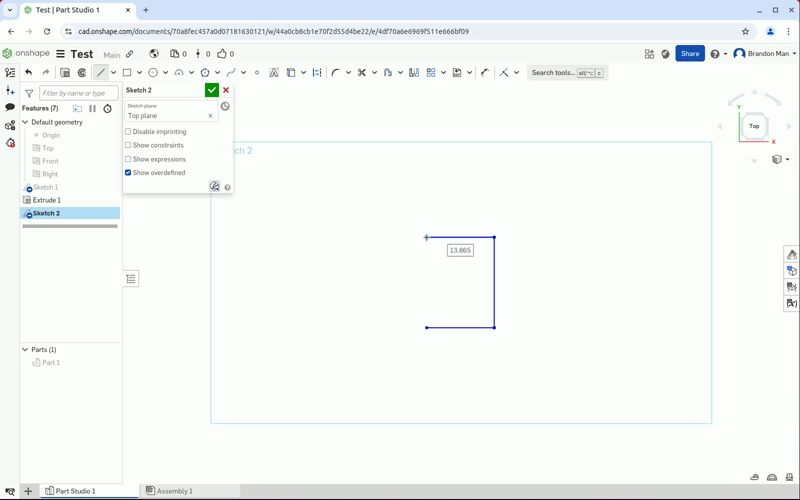
mouse_move(426, 327)
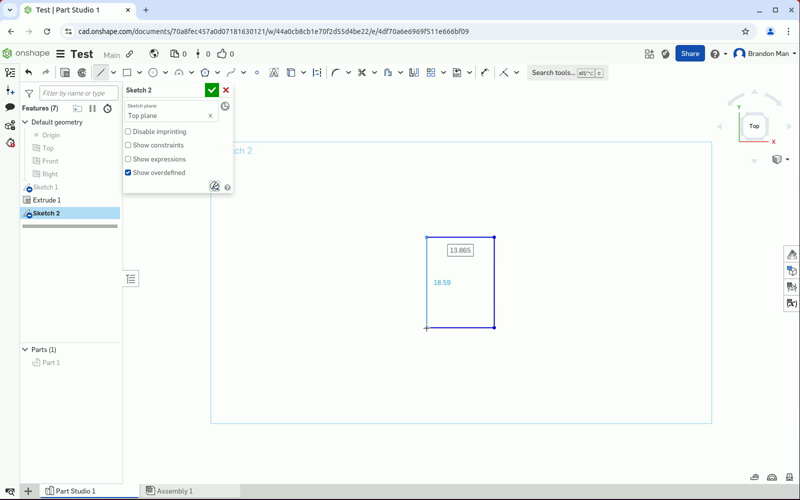
key_up(shift)
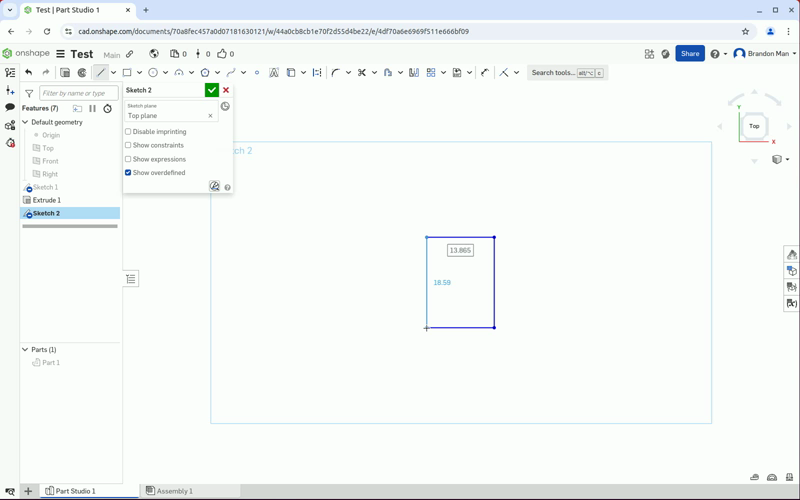
click(426, 327)
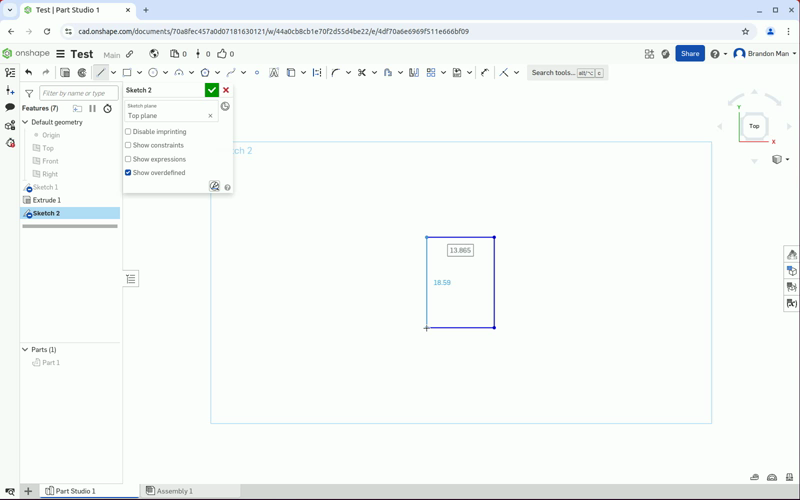
key(esc)
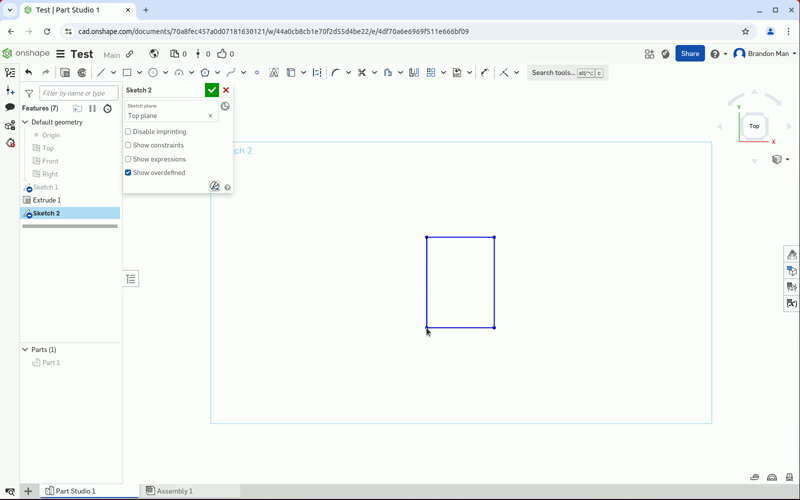
mouse_move(434, 320)
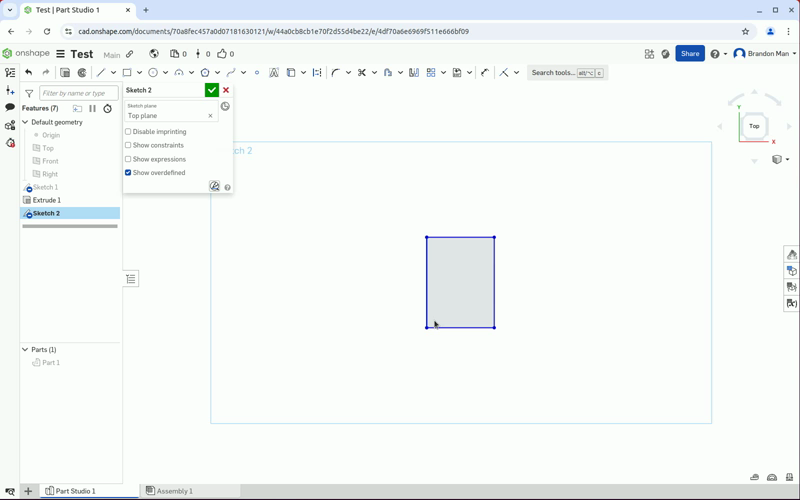
click(434, 320)
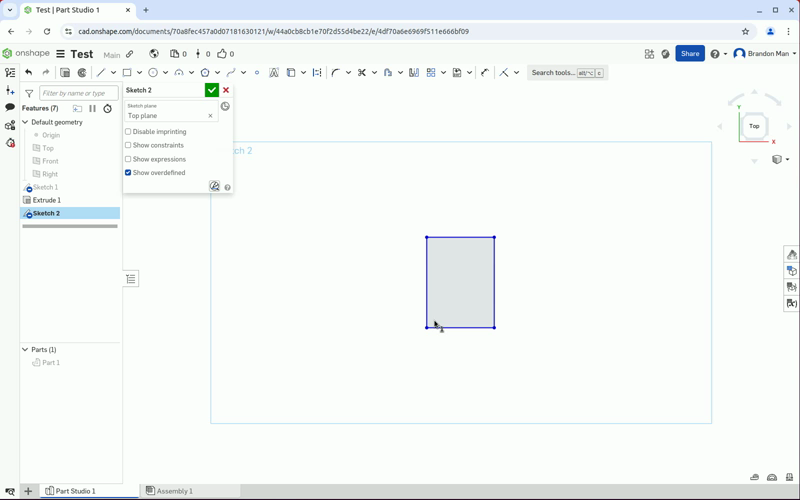
mouse_move(73, 352)
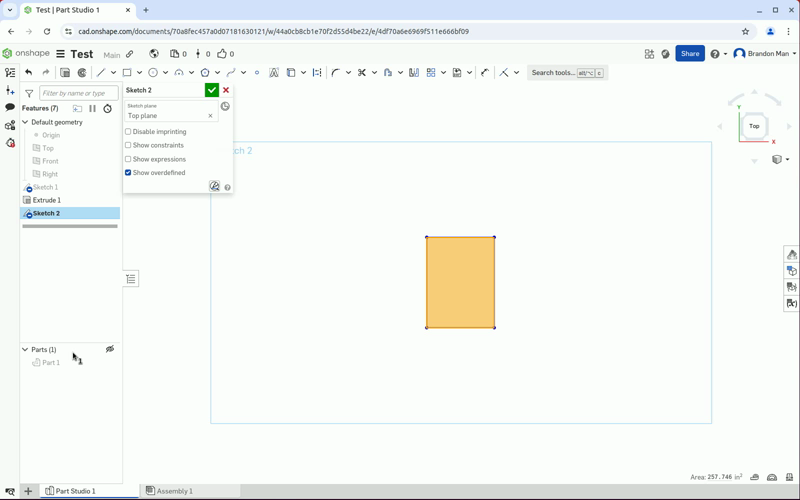
key(shift+y)
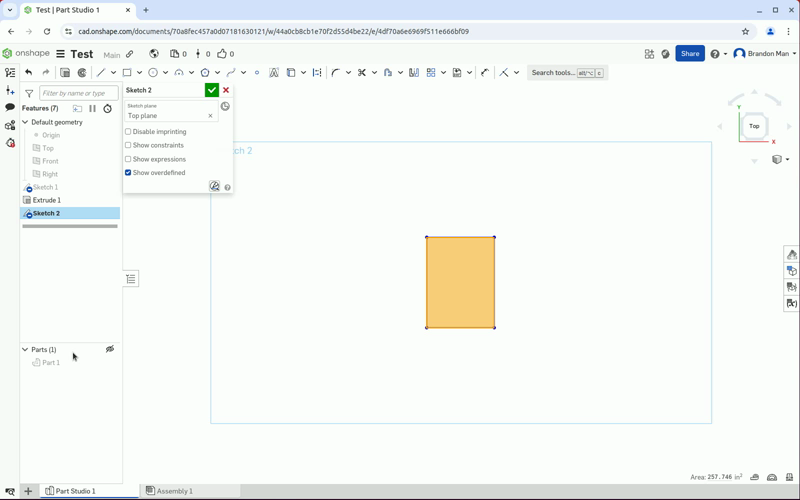
key(shift+e)
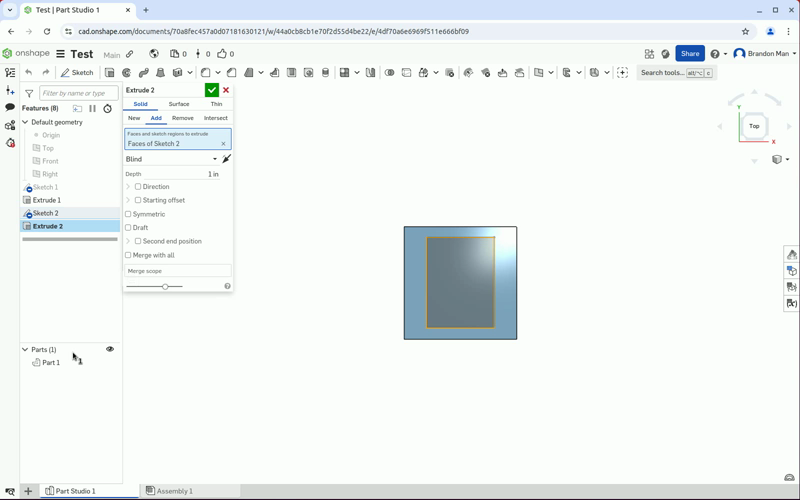
mouse_move(143, 106)
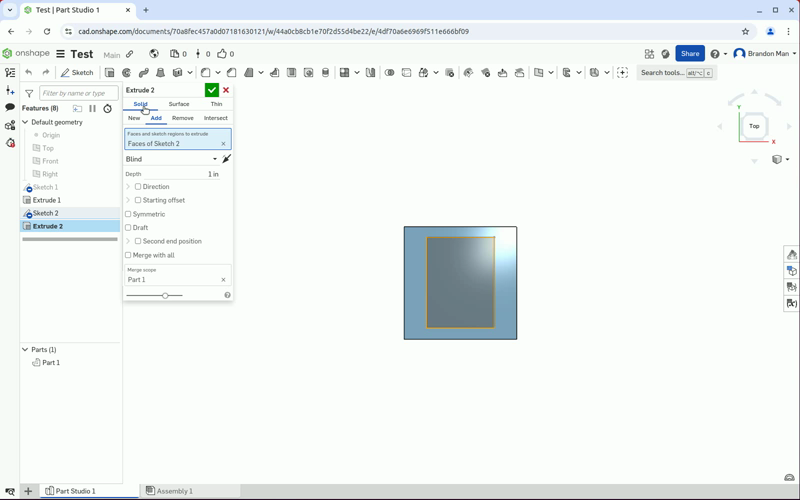
click(143, 106)
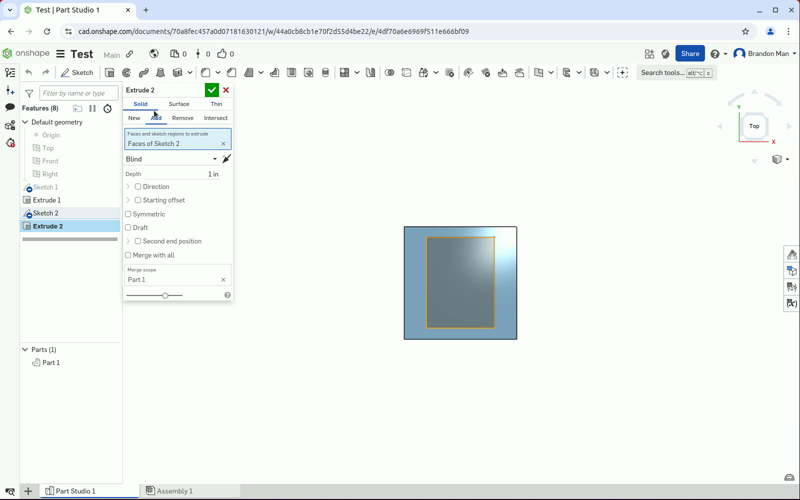
mouse_move(186, 120)
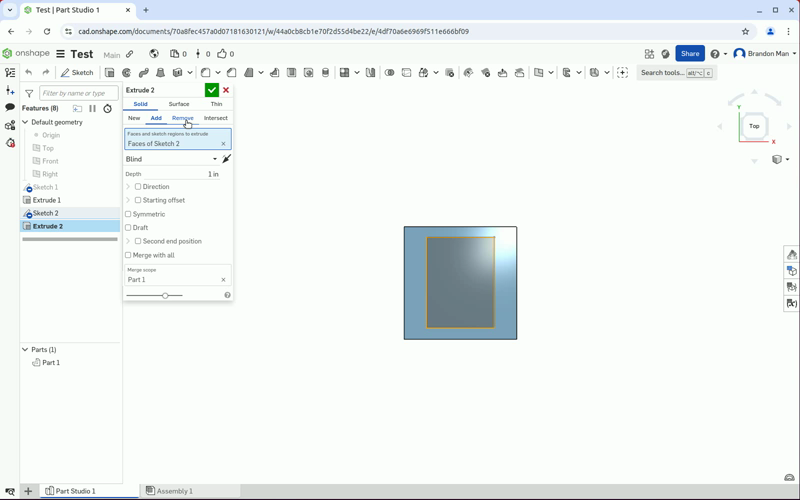
click(186, 120)
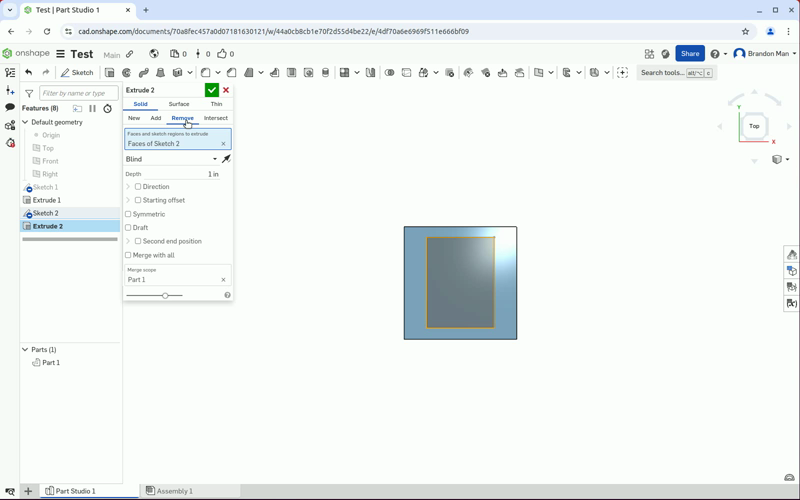
key(tab, 4)
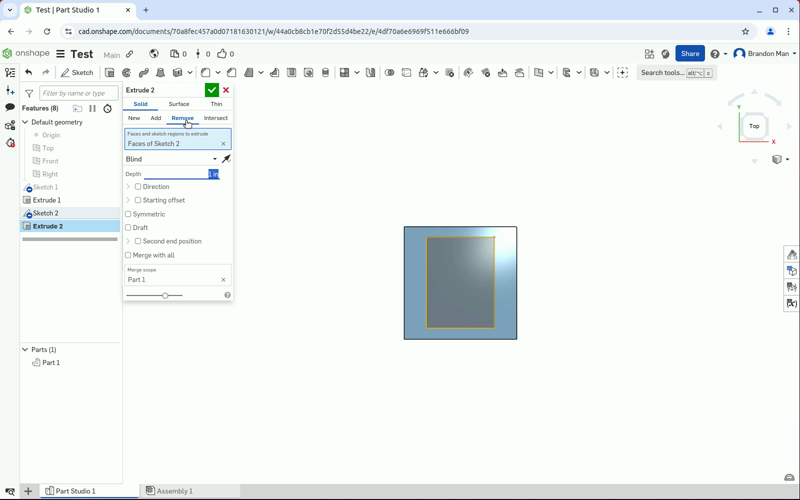
text(20.701)
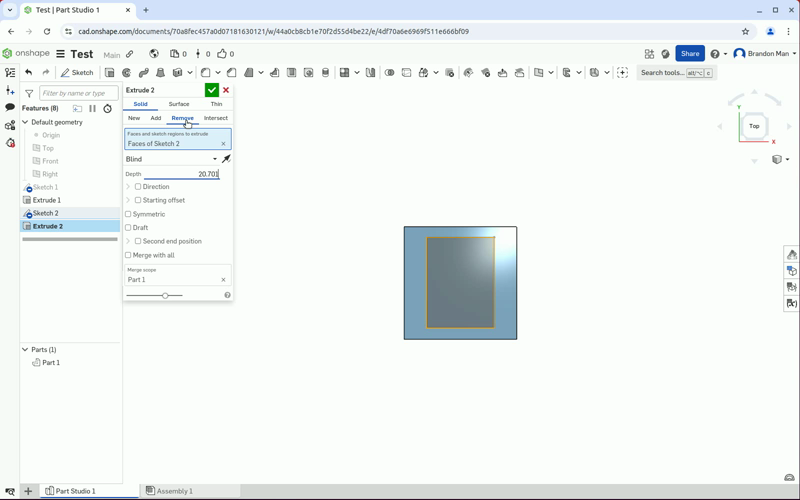
key(tab, 6)
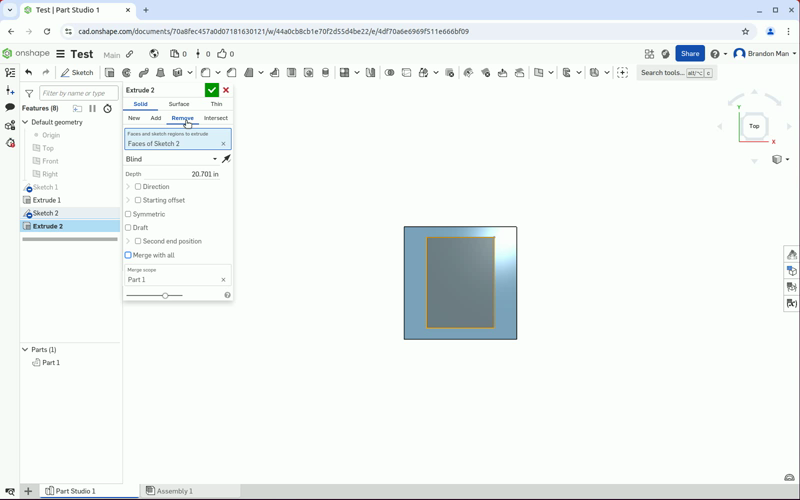
key(space)
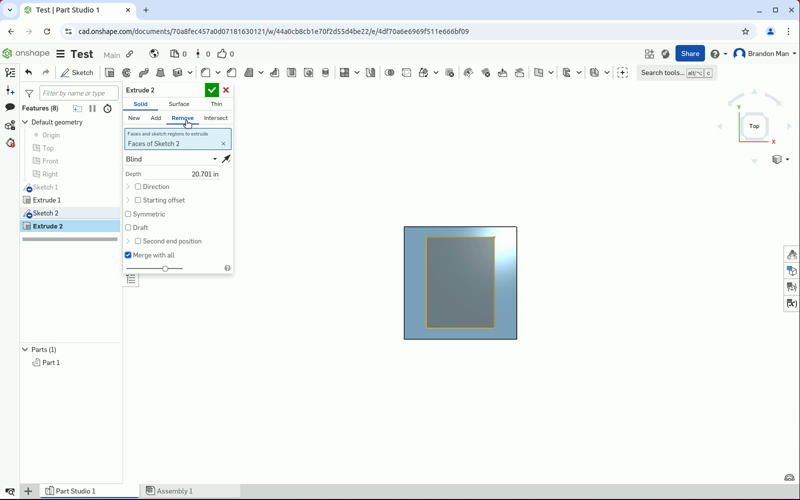
key(enter)
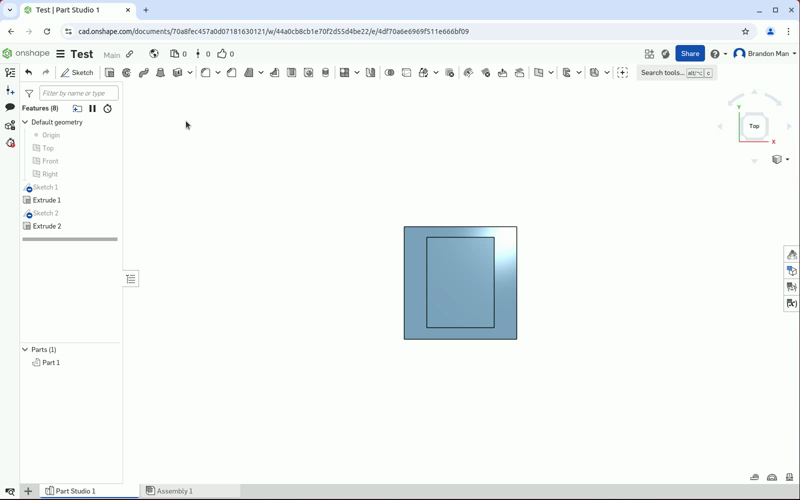
key(shift+h)
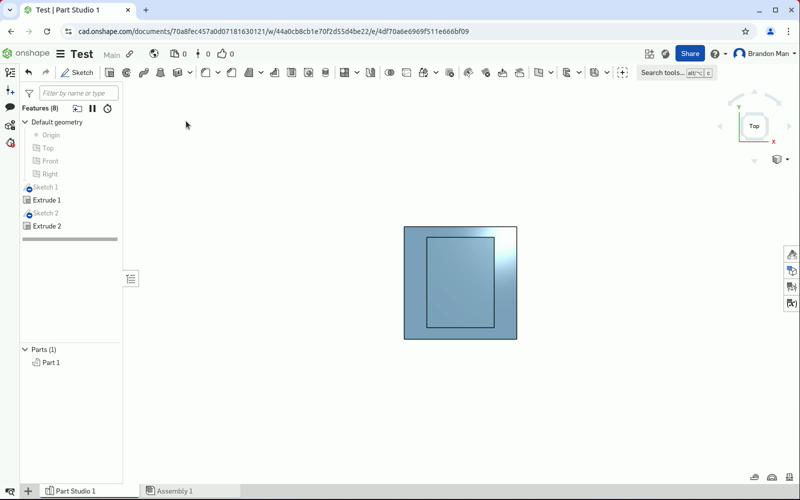
key(shift+h)
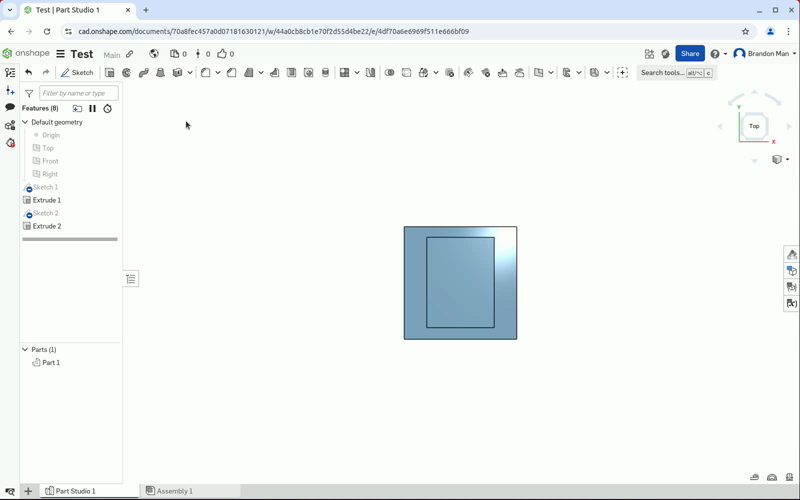
mouse_move(73, 189)
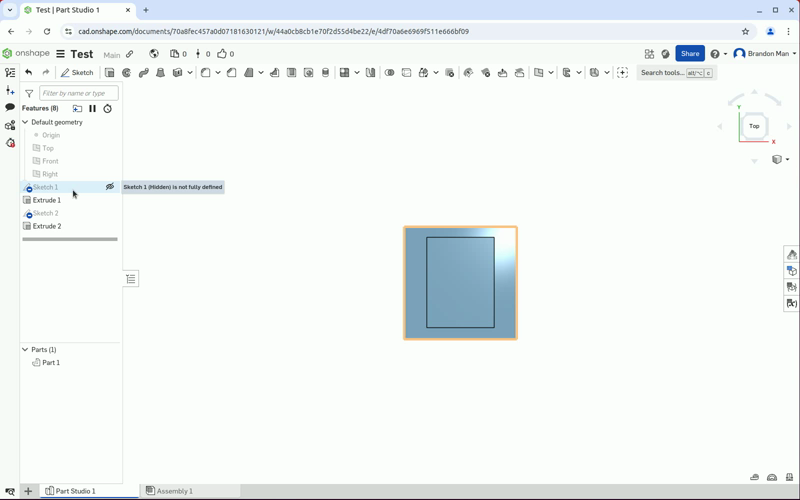
click(73, 189)
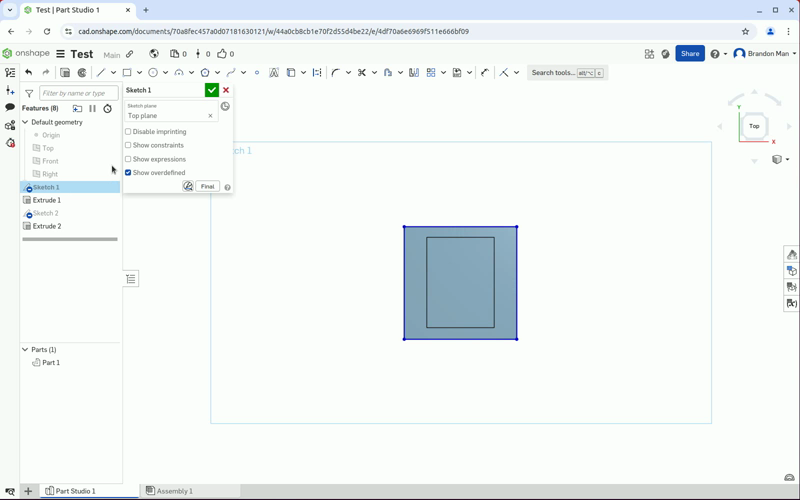
mouse_move(229, 92)
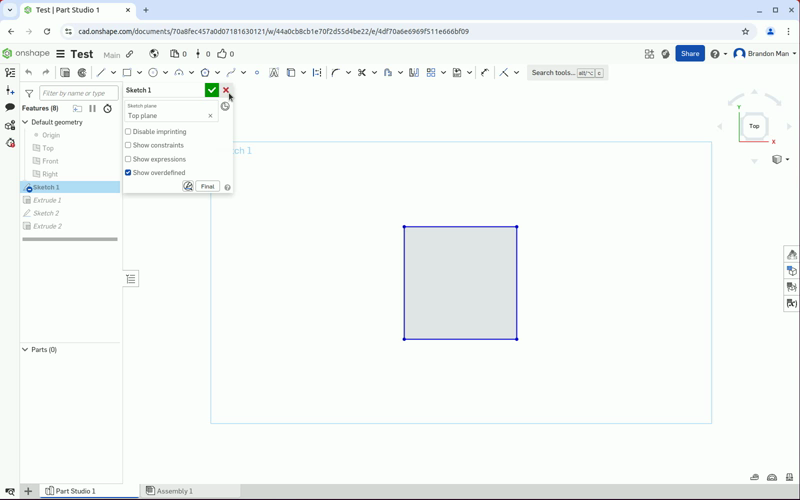
click(229, 92)
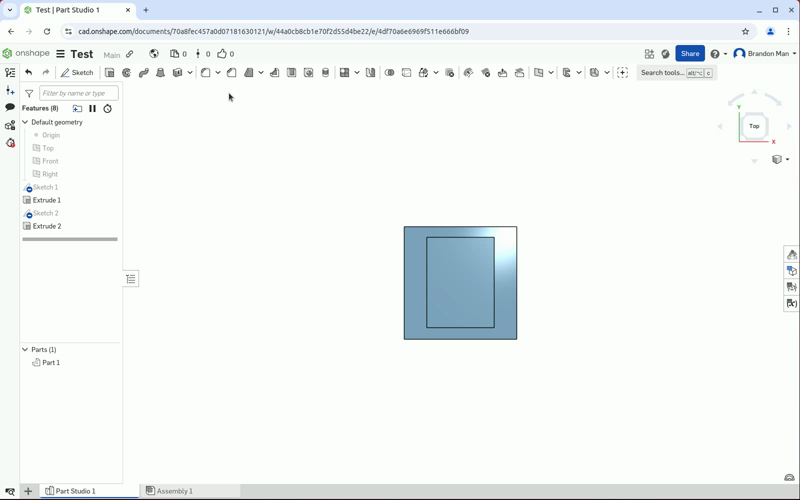
mouse_move(73, 352)
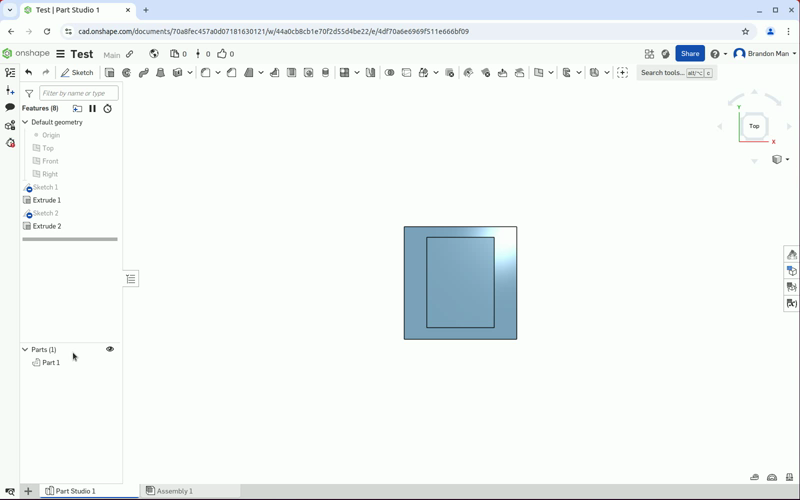
key(y)
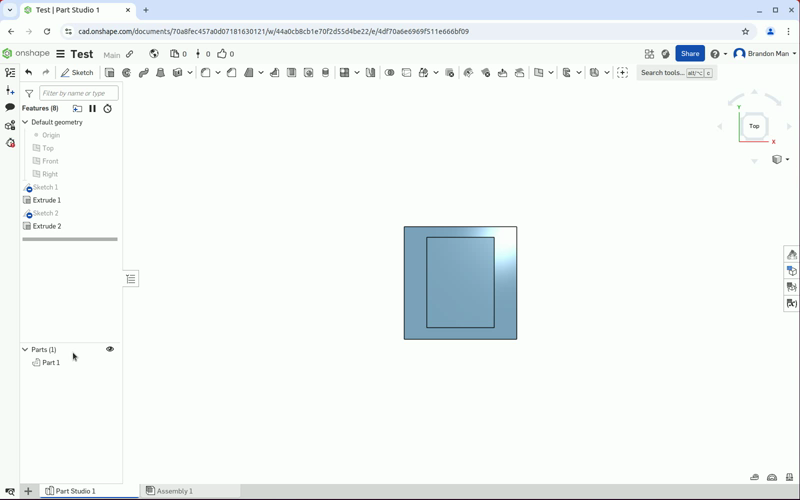
key(shift+p)
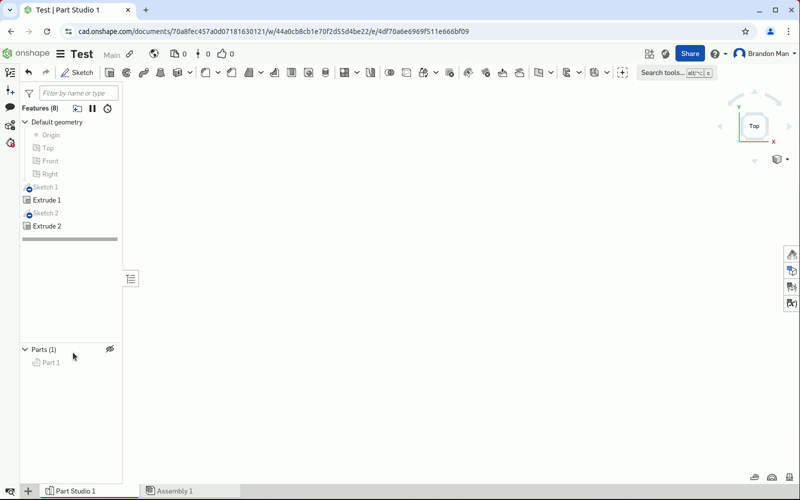
key(space)
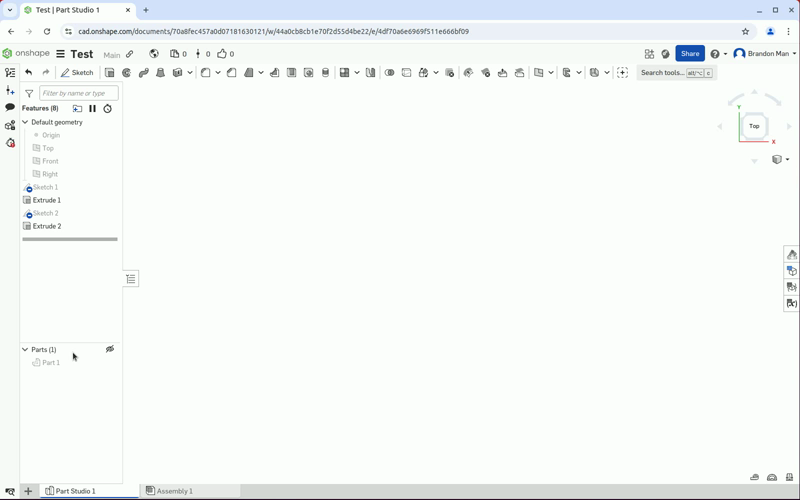
key_down(shift)
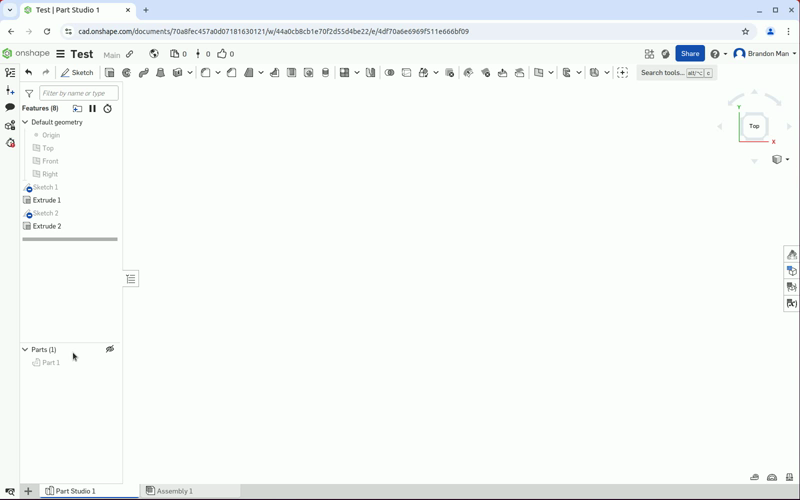
key(up)
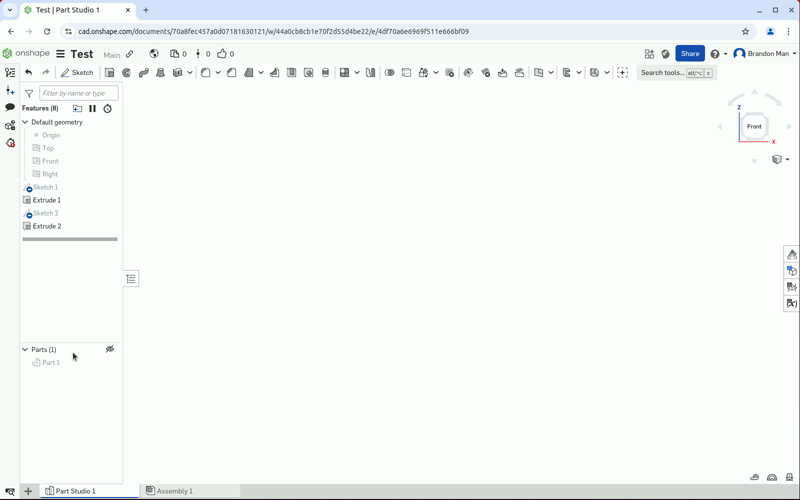
key_up(shift)
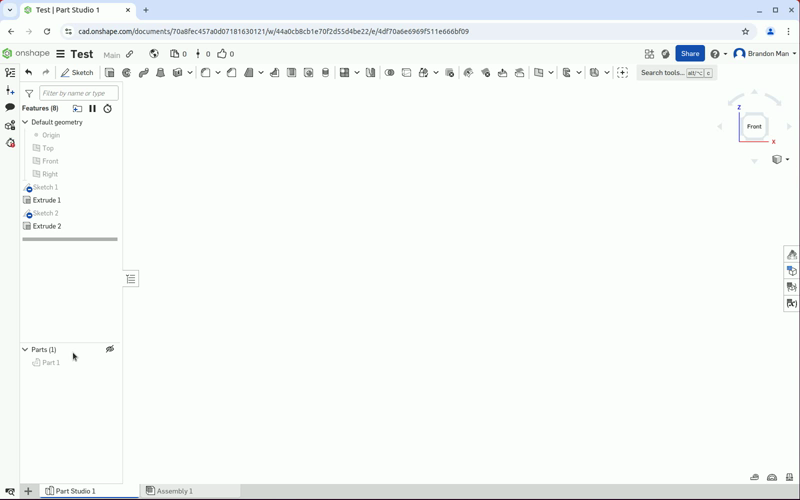
mouse_move(73, 352)
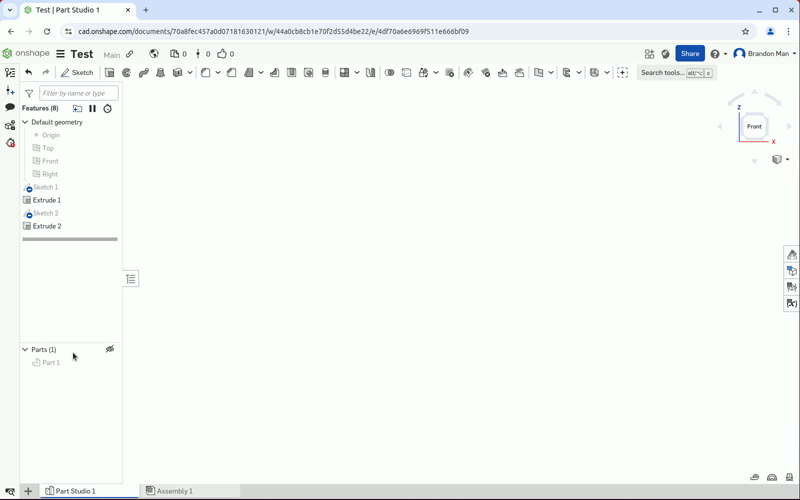
key(shift+y)
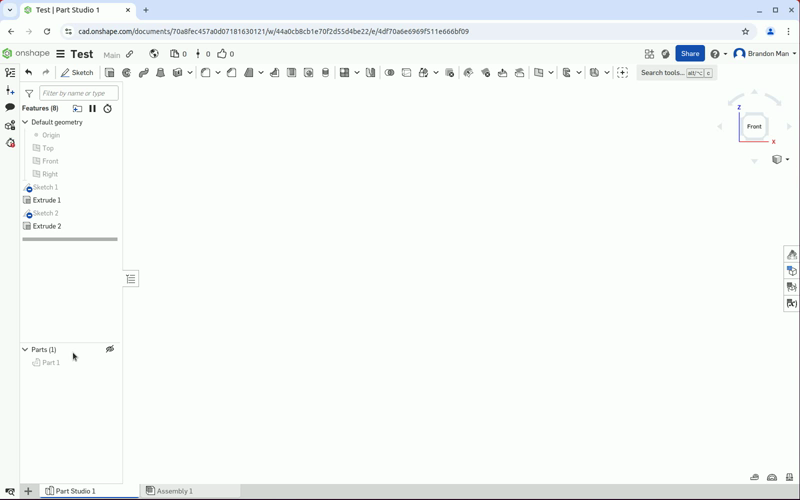
key(shift+s)
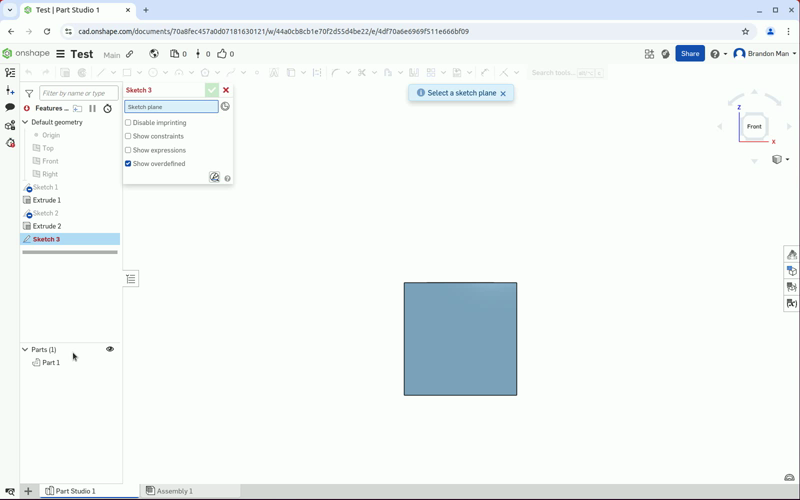
mouse_move(73, 163)
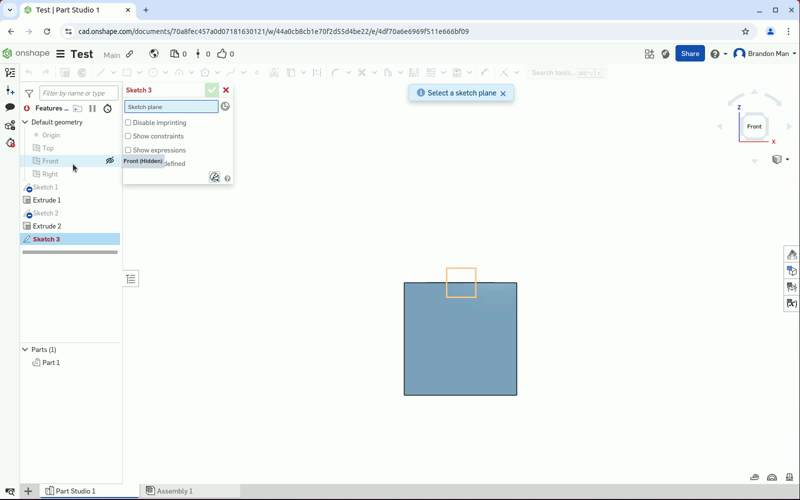
click(73, 163)
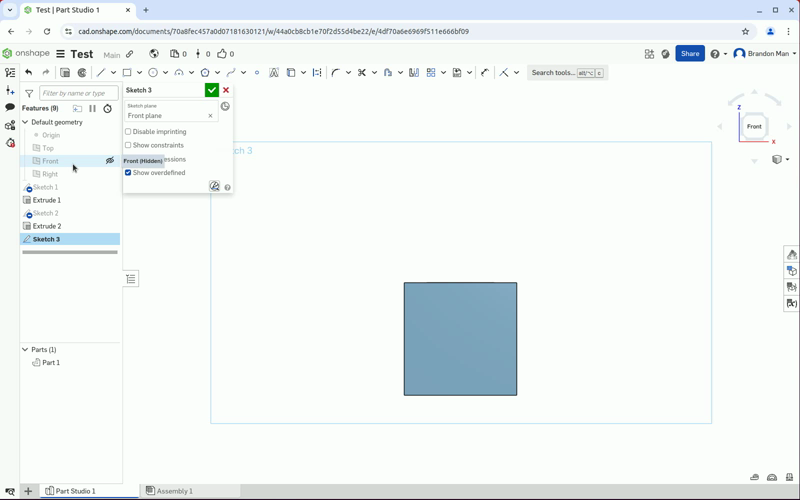
mouse_move(73, 352)
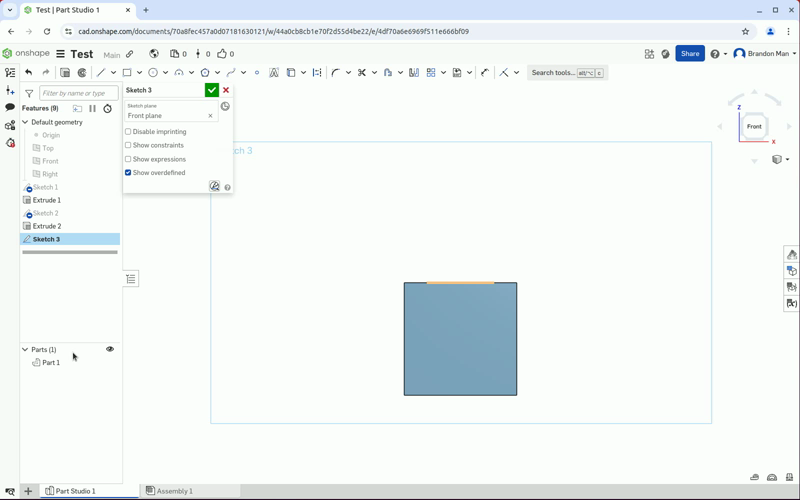
key(y)
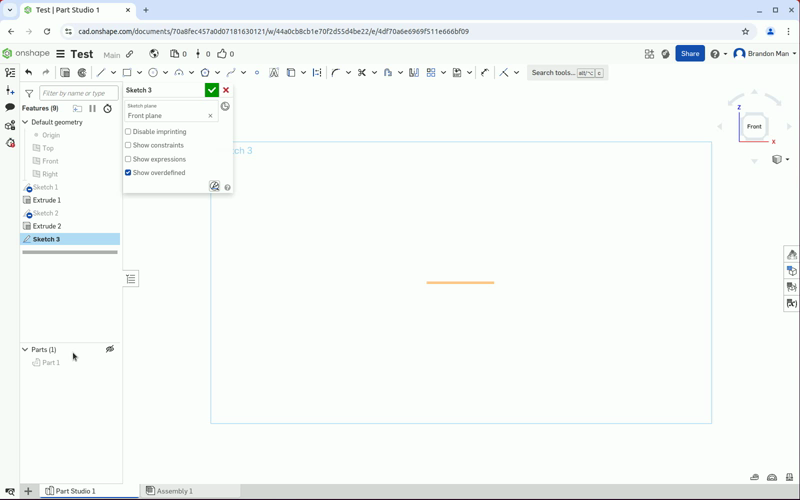
key(l)
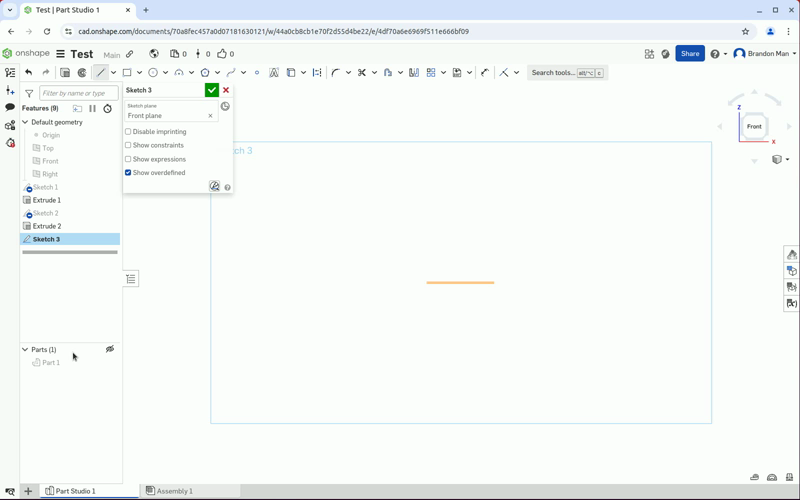
key_down(shift)
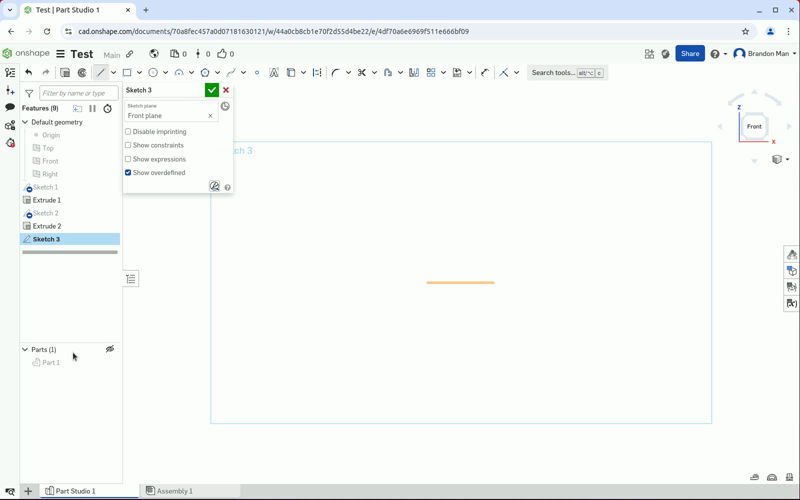
mouse_move(409, 298)
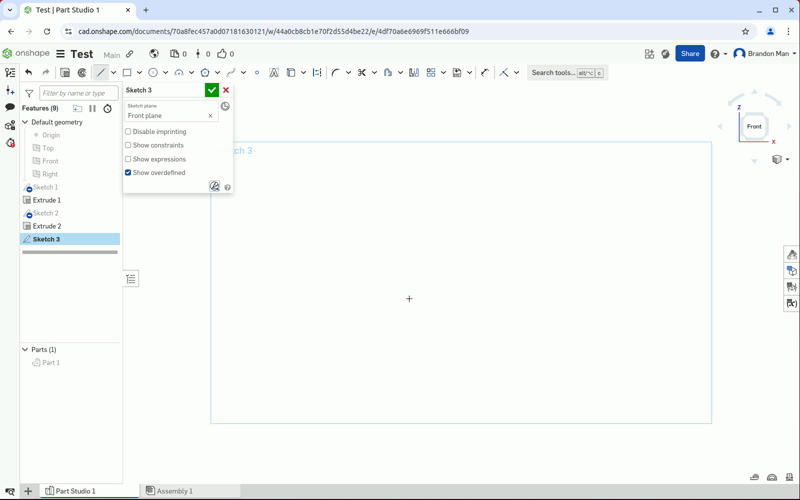
click(409, 298)
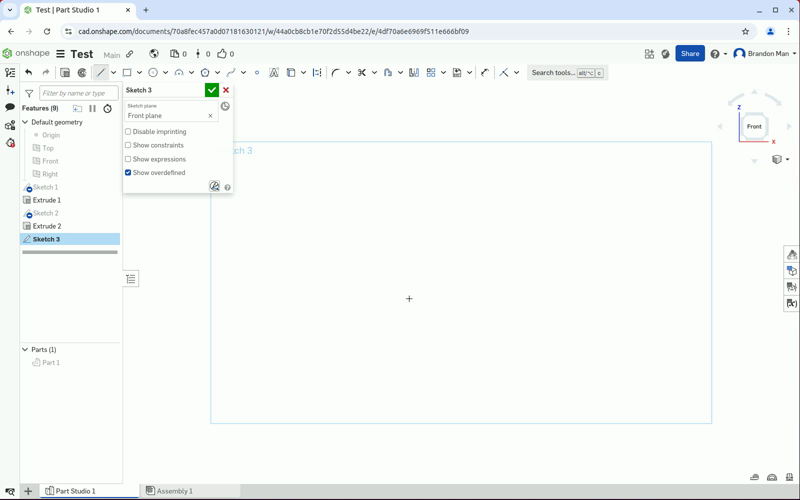
key_up(shift)
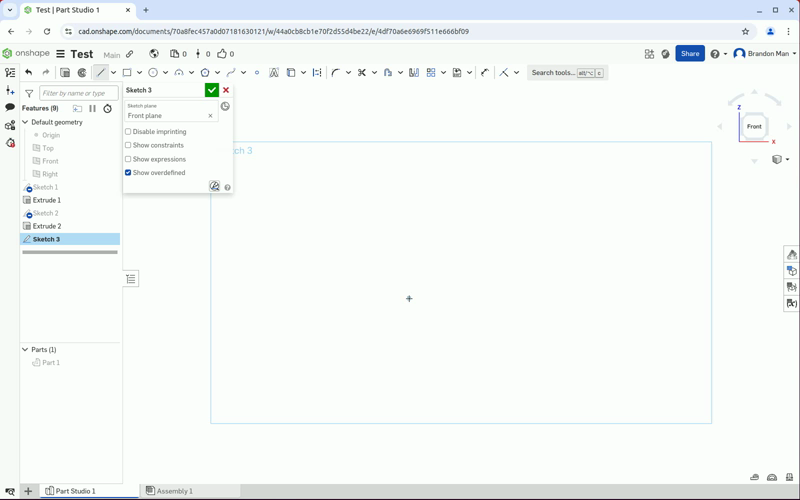
key_down(shift)
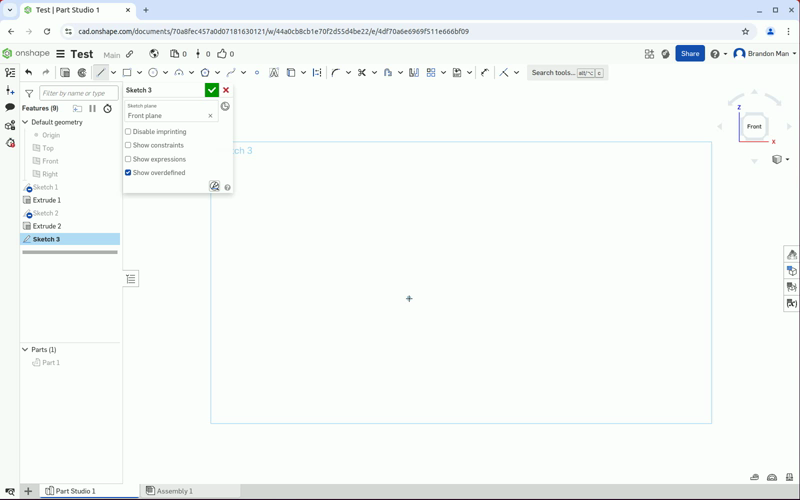
mouse_move(439, 298)
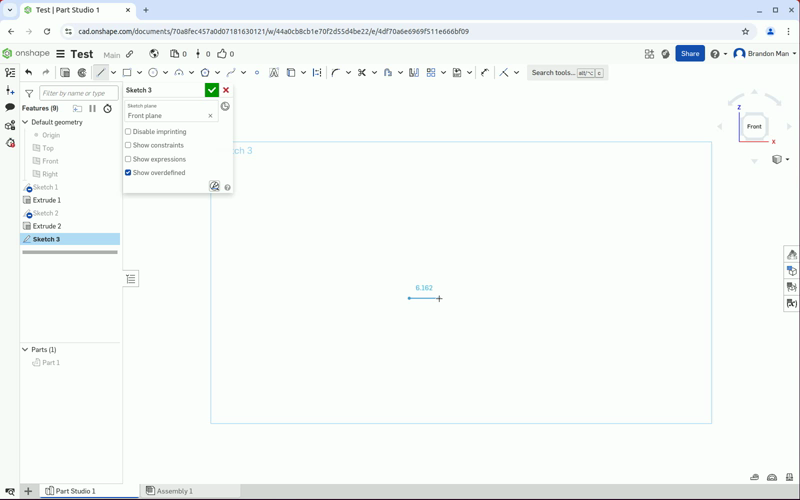
mouse_move(422, 298)
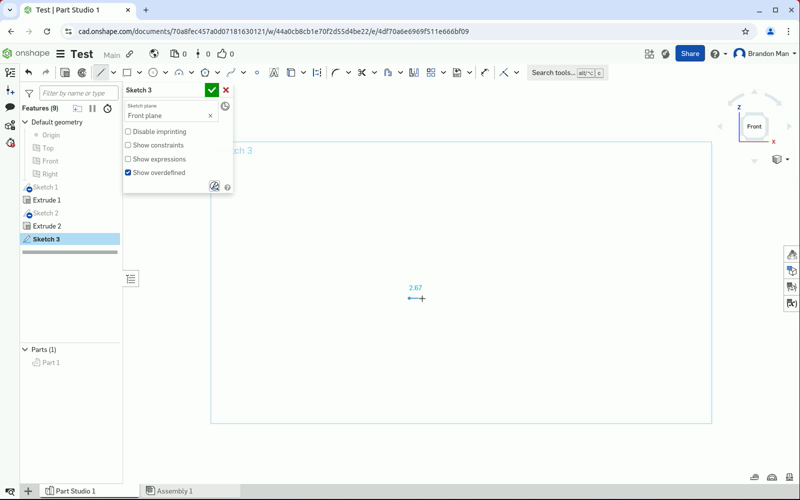
click(422, 298)
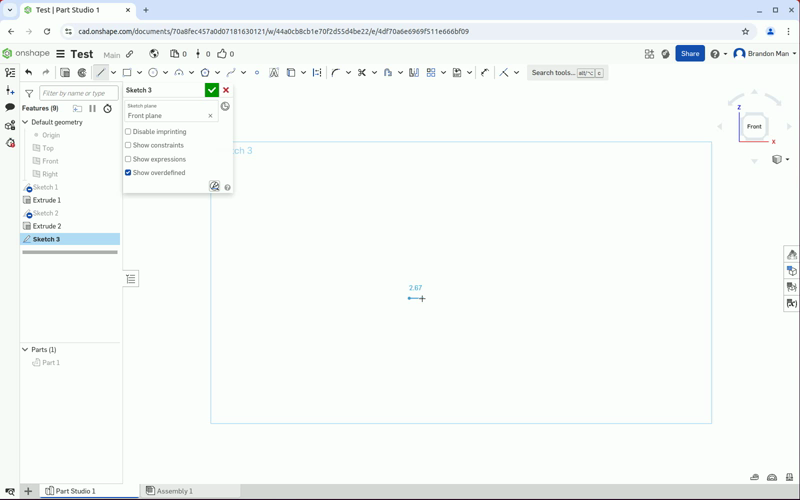
key_up(shift)
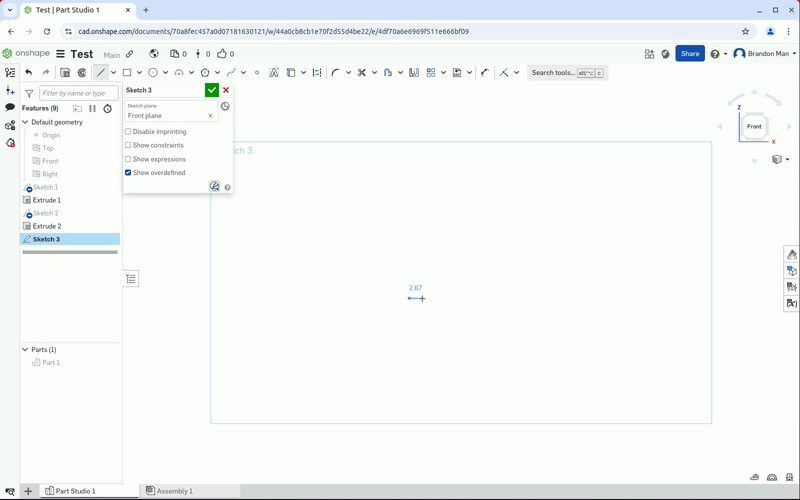
key_down(shift)
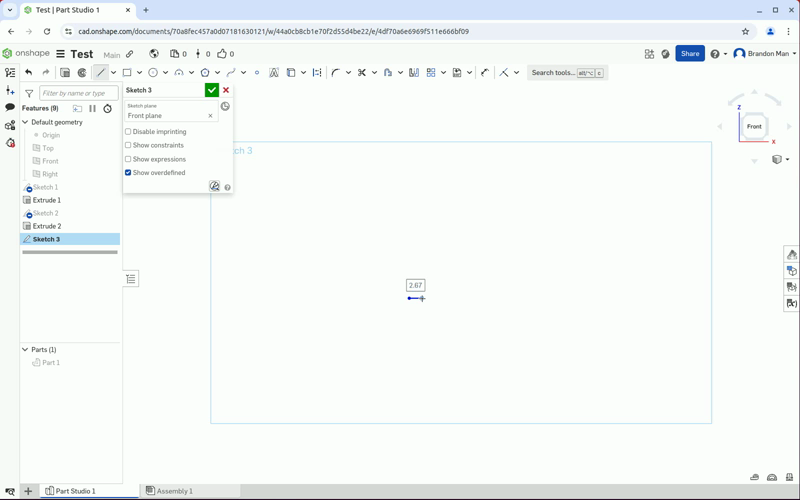
mouse_move(452, 298)
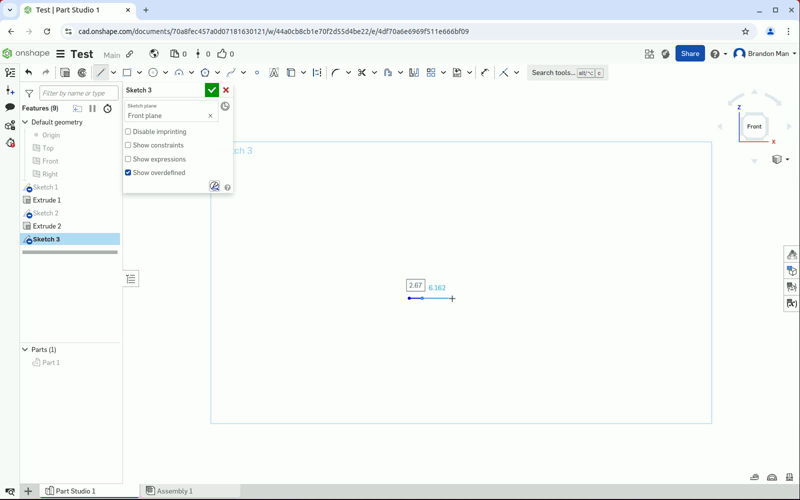
mouse_move(422, 282)
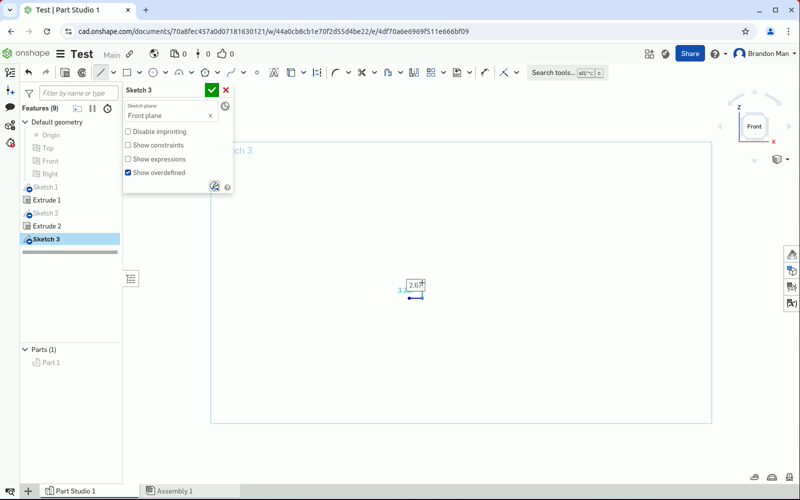
click(422, 282)
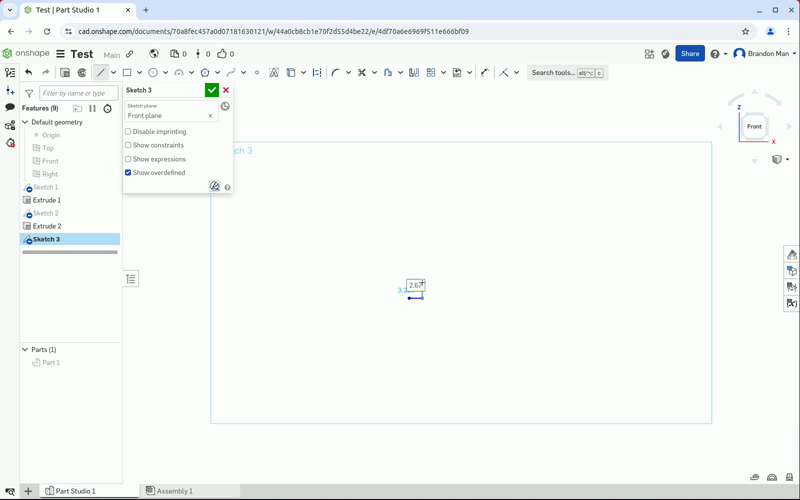
key_up(shift)
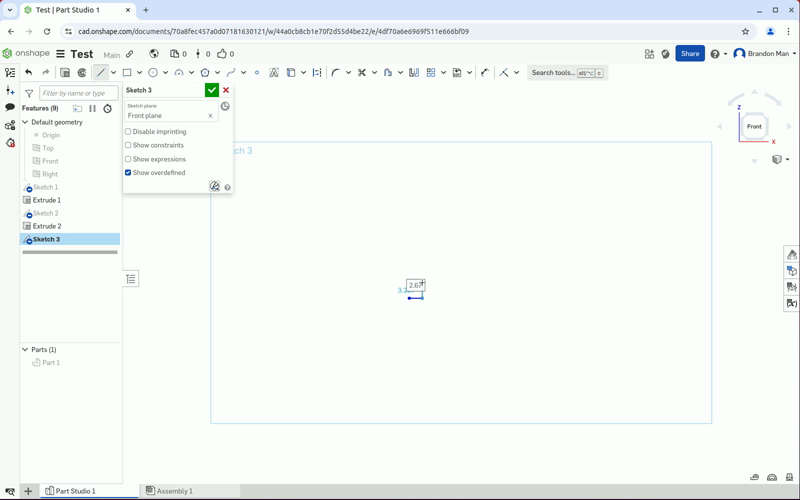
key_down(shift)
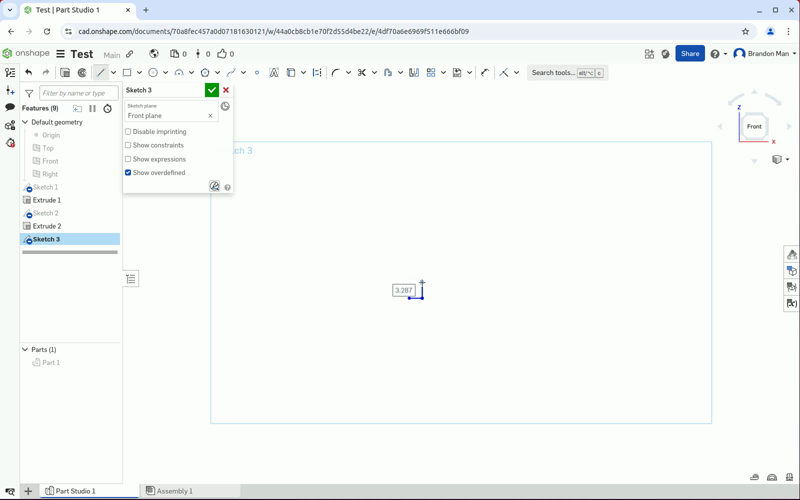
mouse_move(452, 282)
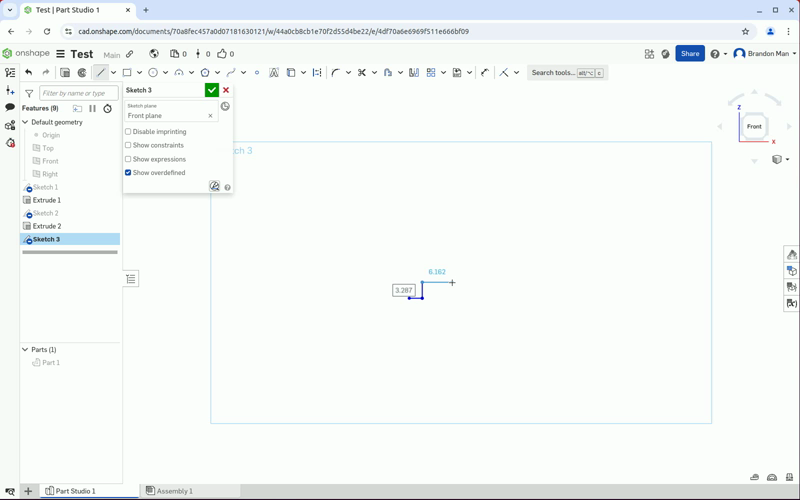
mouse_move(414, 282)
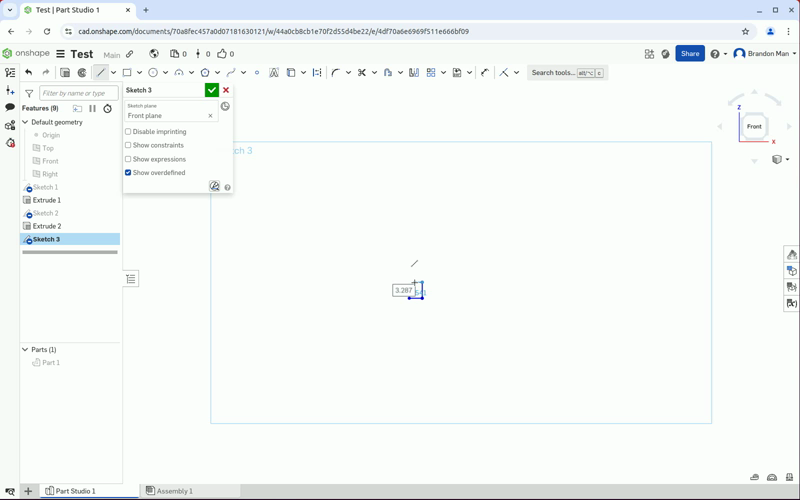
scroll(6)
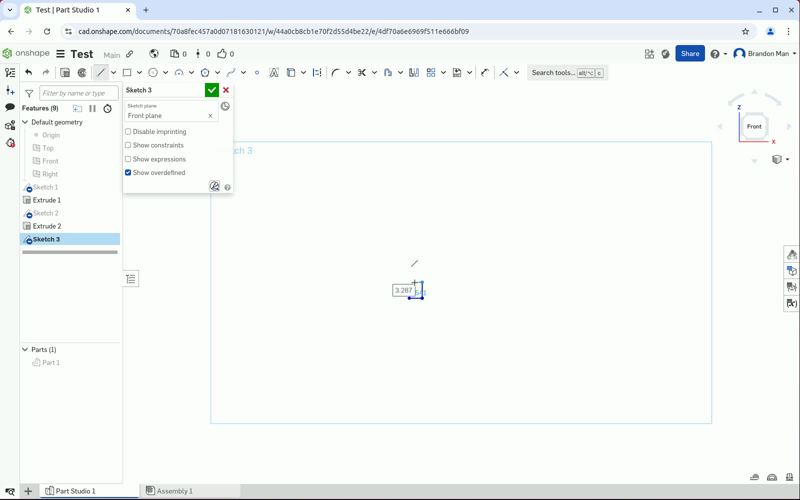
scroll(6)
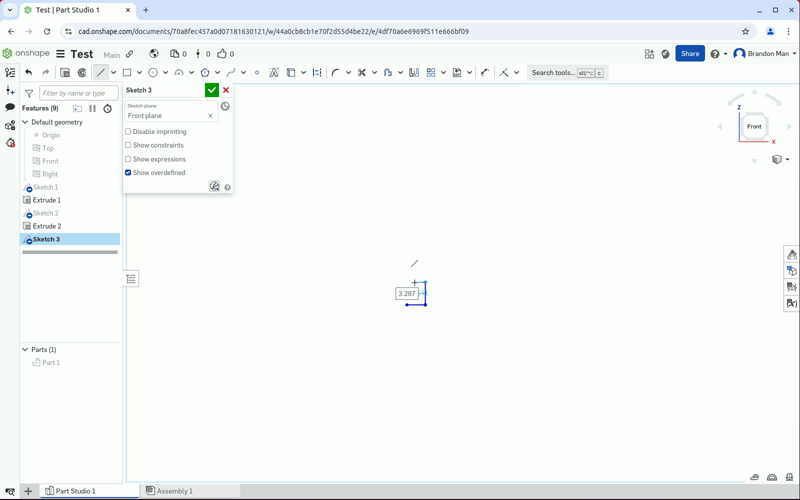
scroll(6)
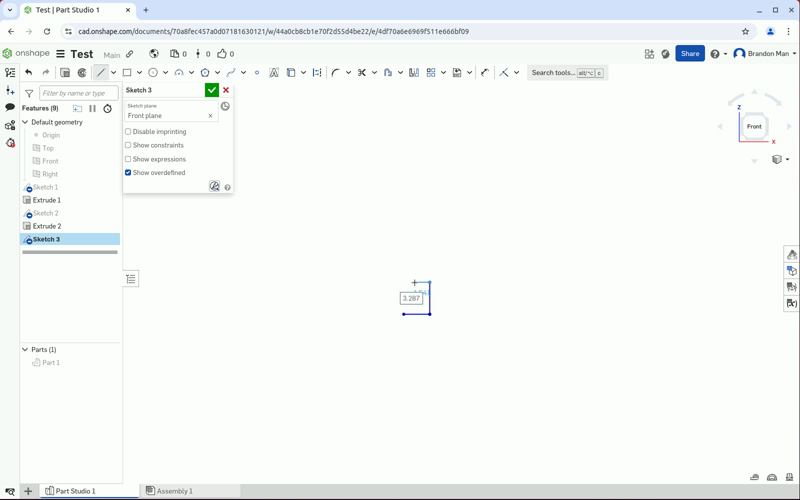
scroll(6)
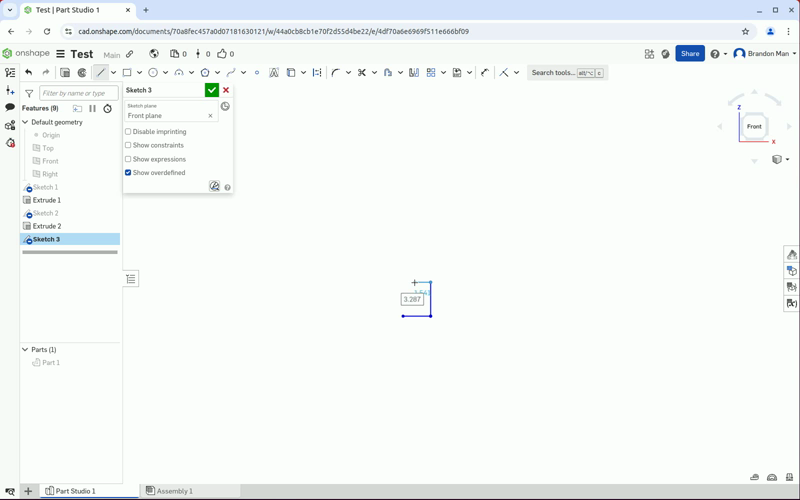
scroll(6)
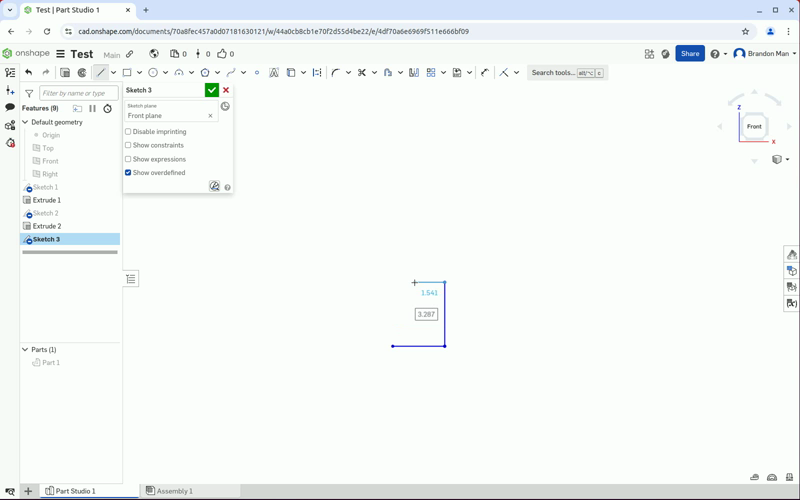
scroll(6)
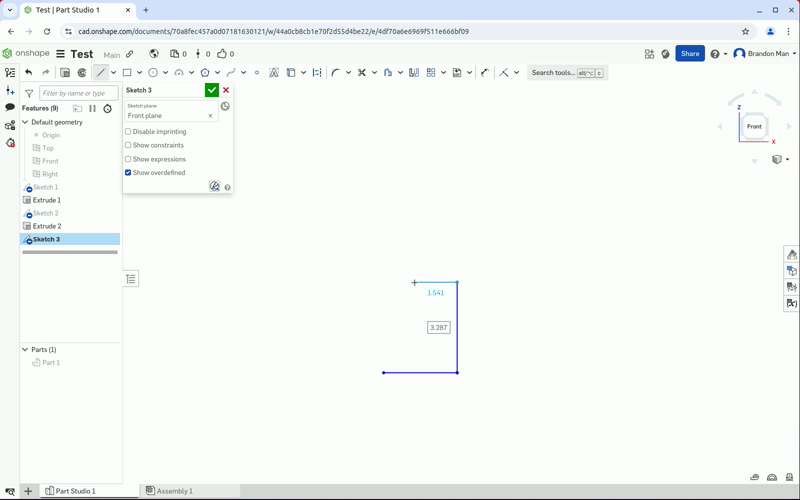
scroll(6)
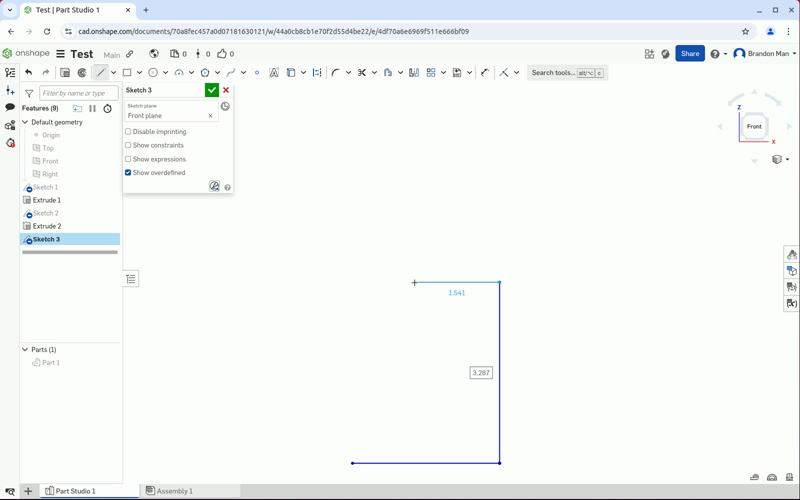
click(414, 282)
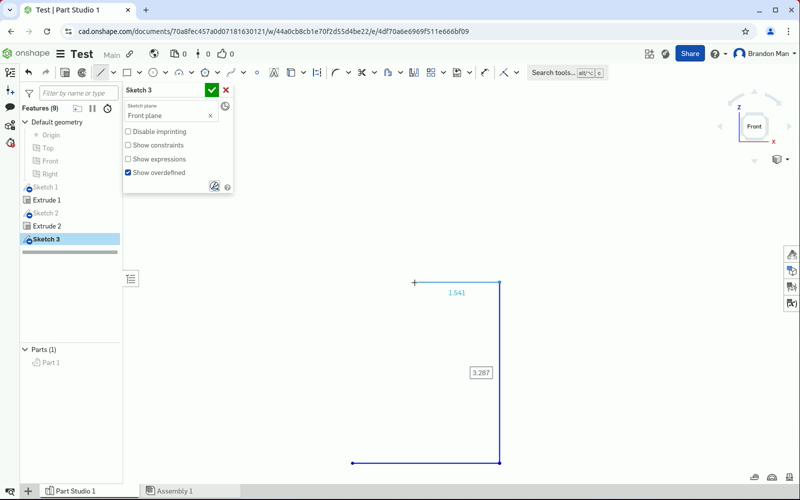
scroll(-6)
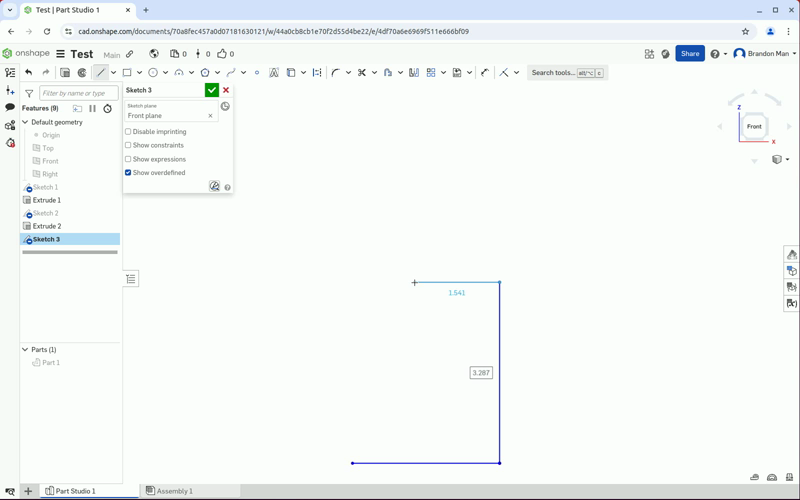
scroll(-6)
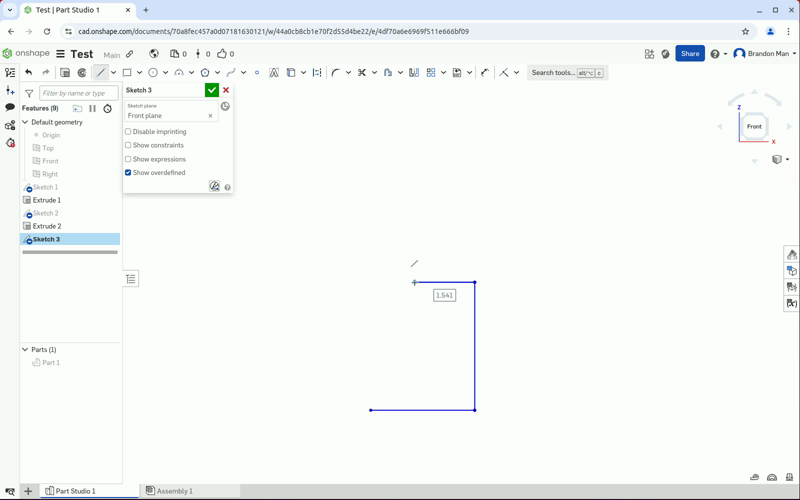
scroll(-6)
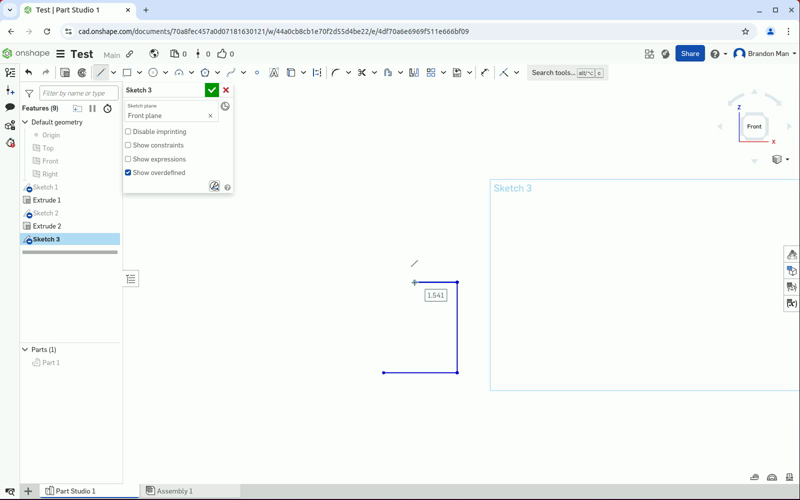
scroll(-6)
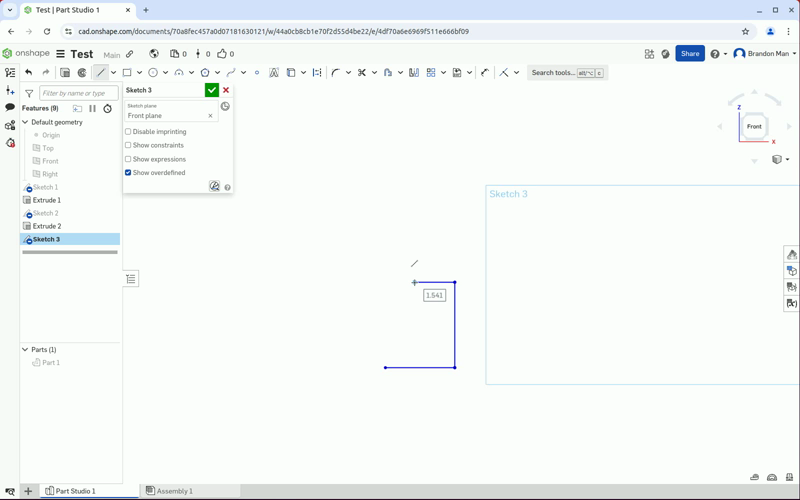
scroll(-6)
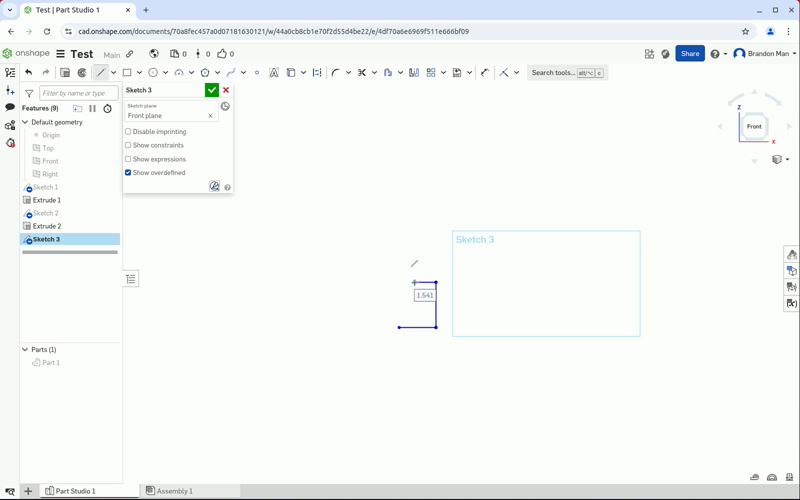
scroll(-6)
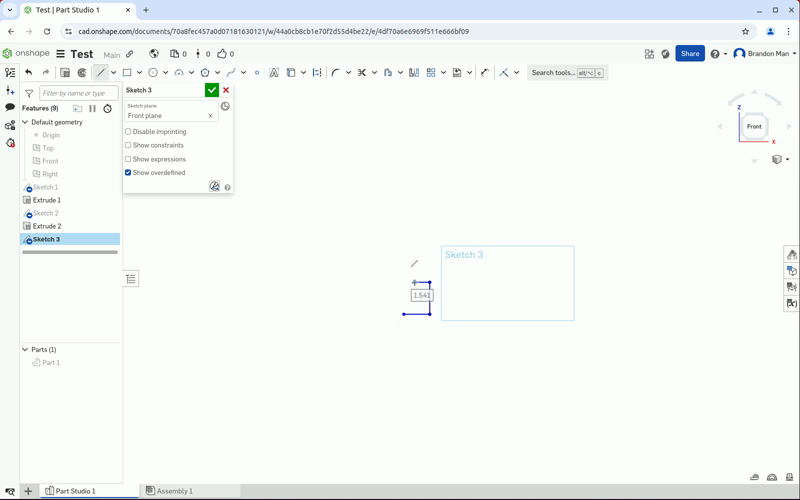
scroll(-6)
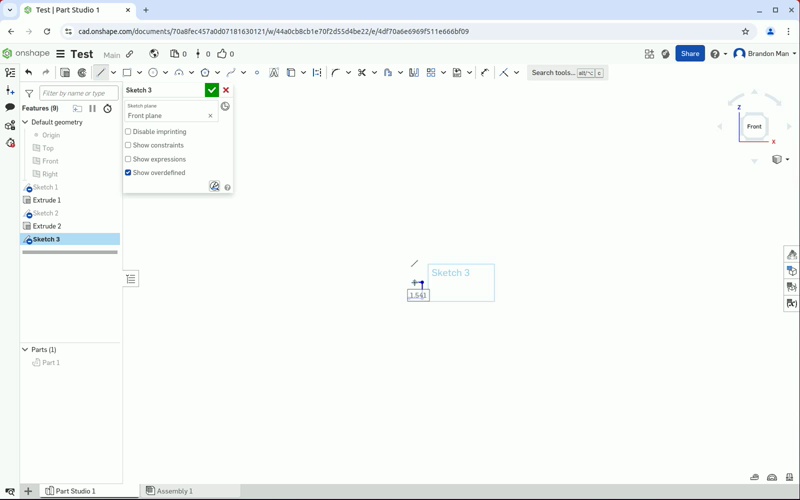
key_up(shift)
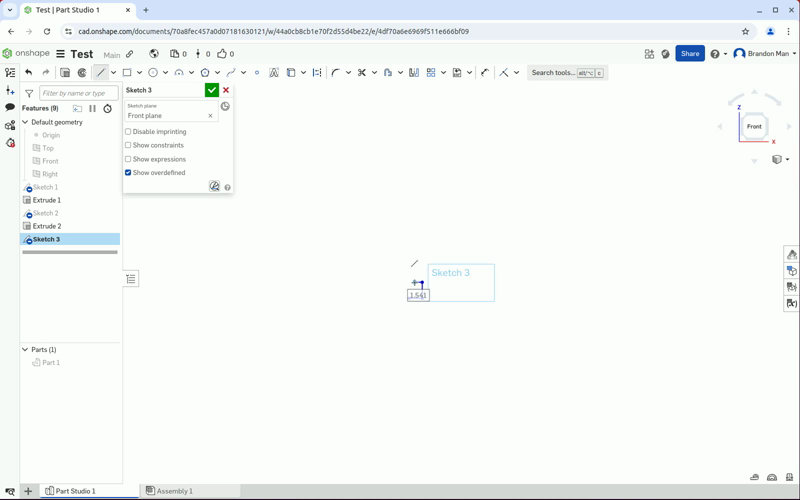
key_down(shift)
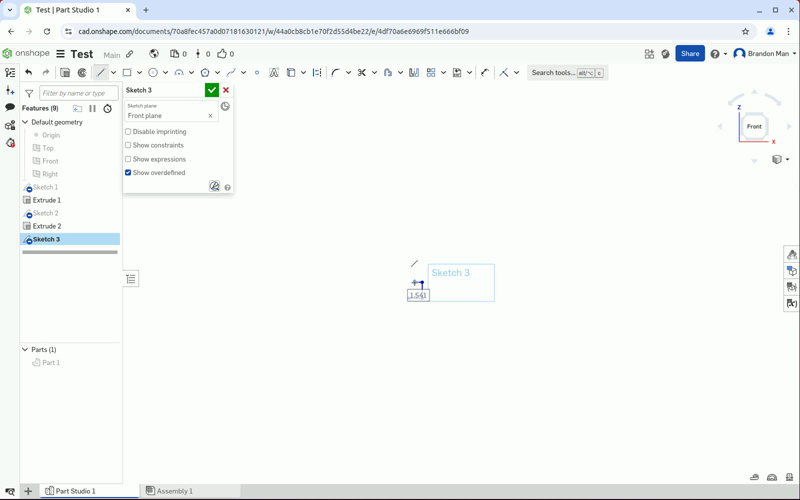
mouse_move(444, 282)
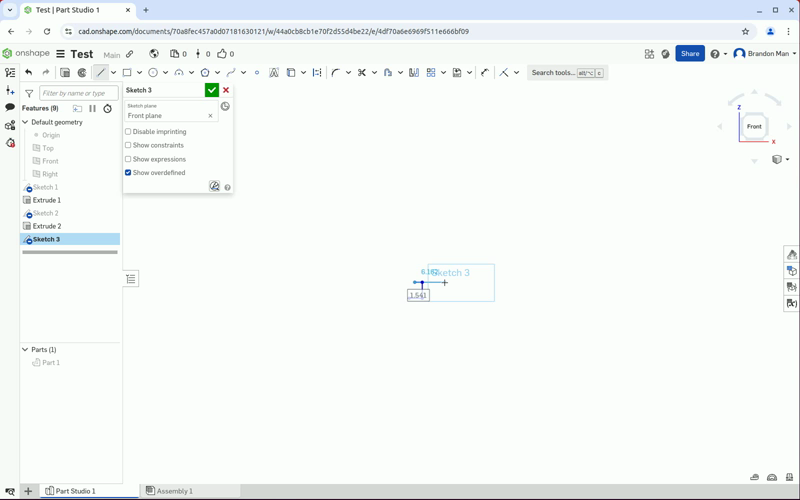
mouse_move(414, 285)
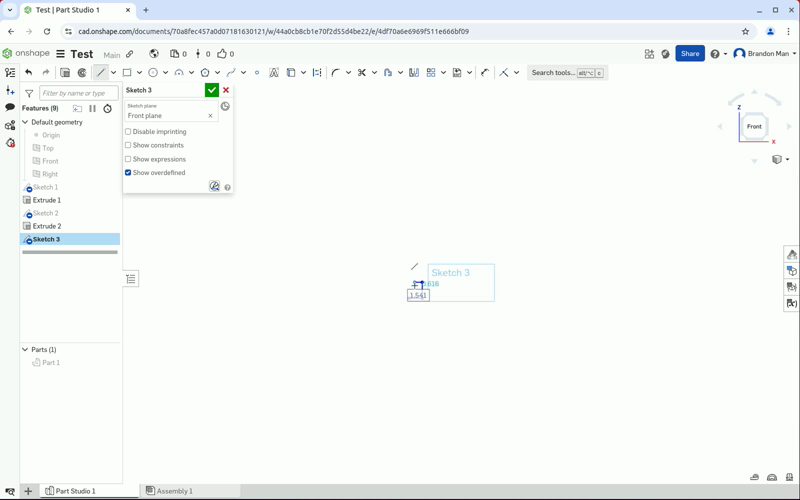
scroll(6)
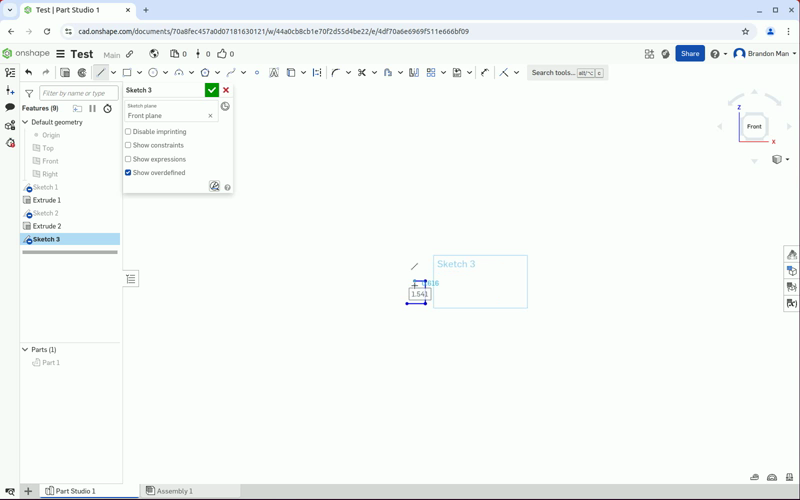
scroll(6)
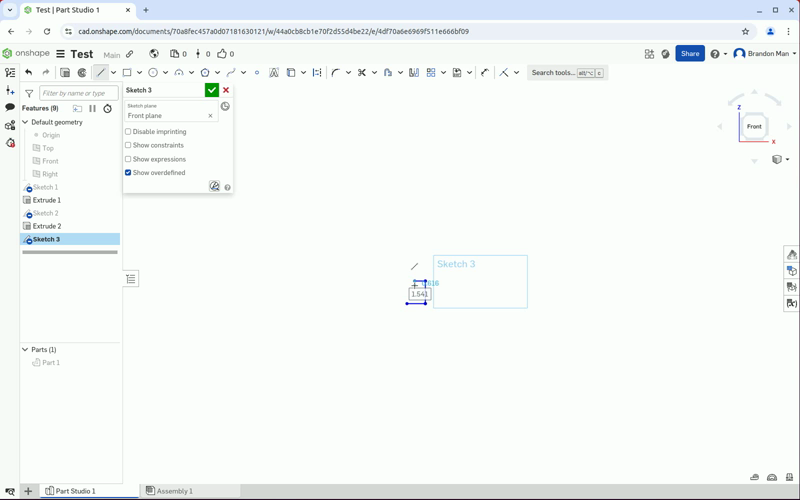
scroll(6)
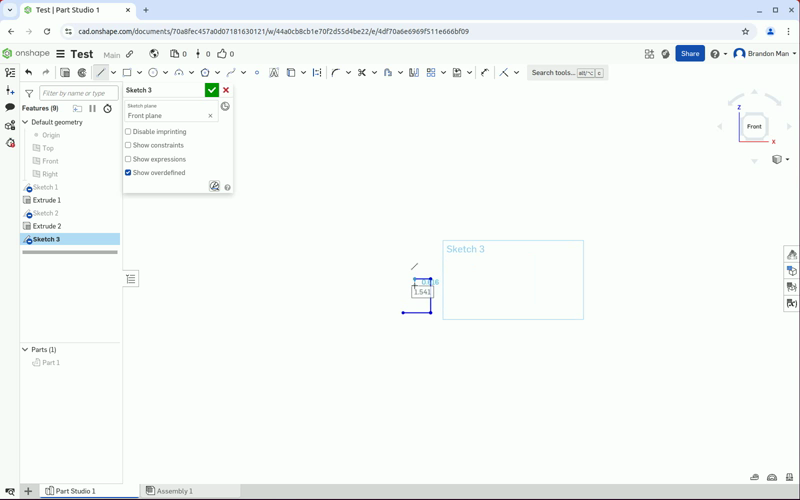
scroll(6)
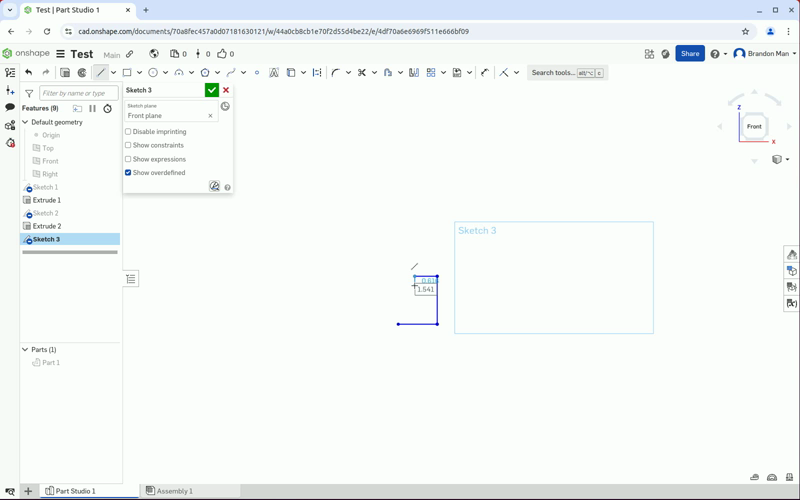
scroll(6)
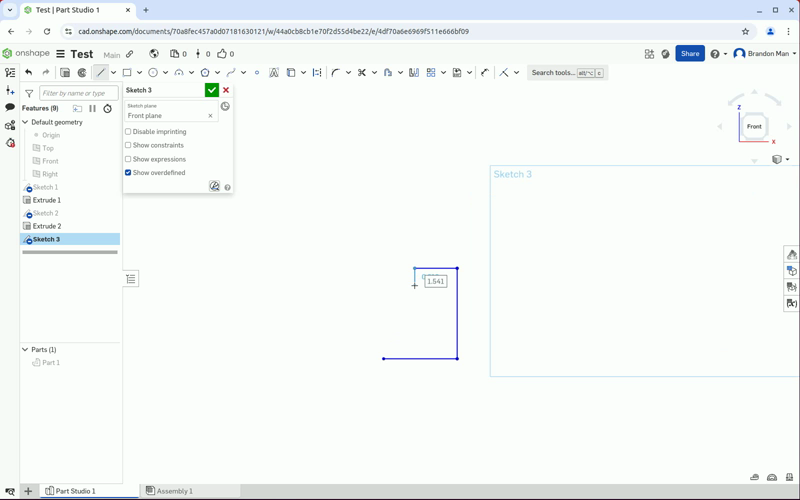
scroll(6)
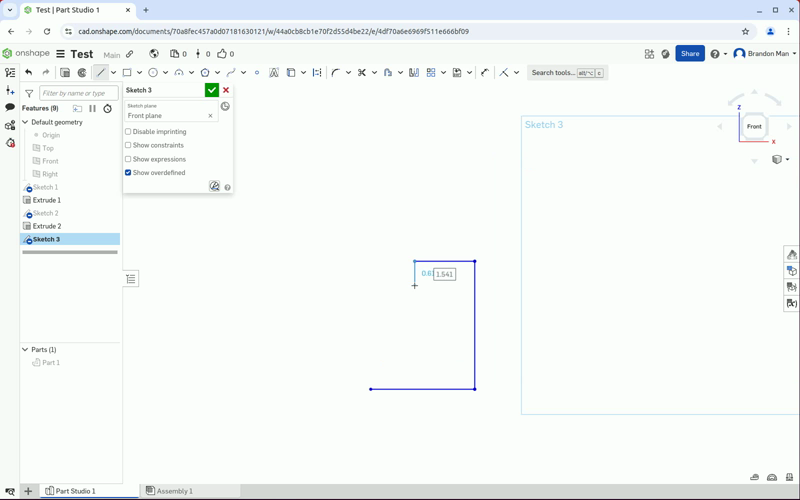
scroll(6)
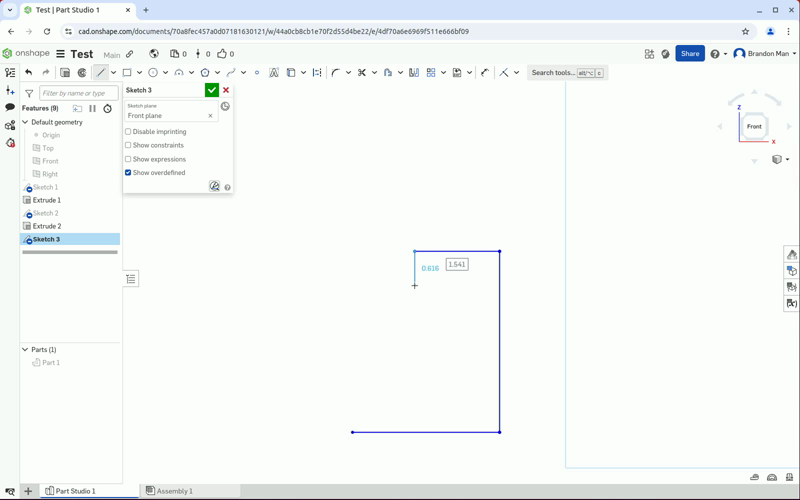
click(414, 285)
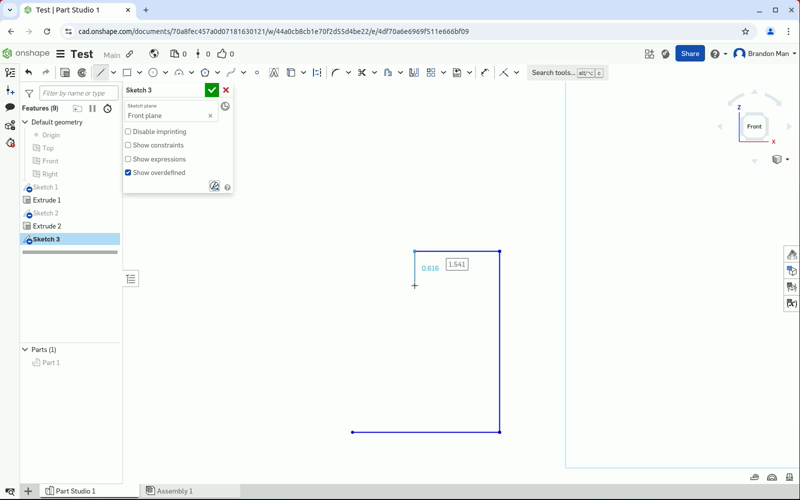
scroll(-6)
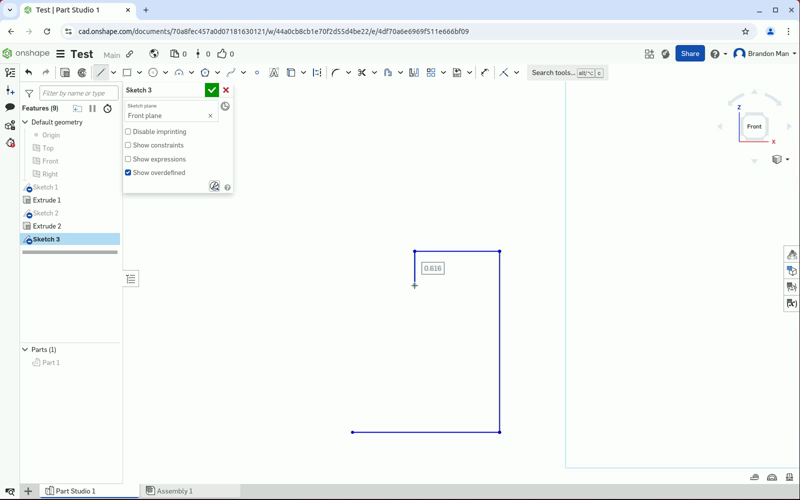
scroll(-6)
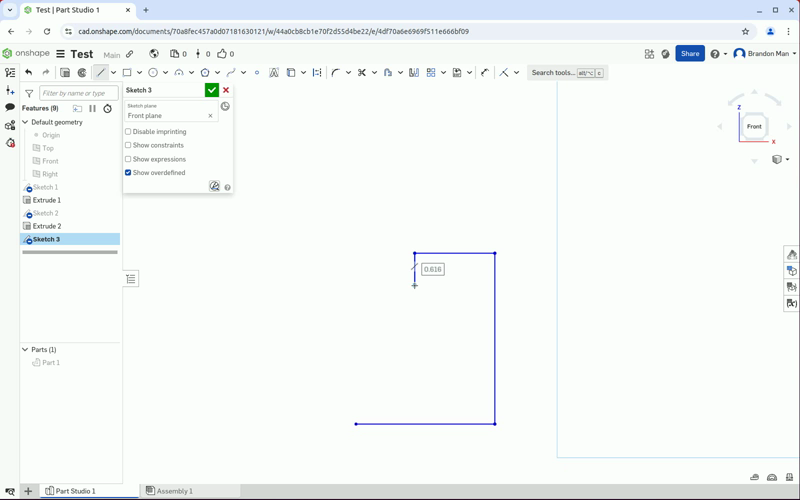
scroll(-6)
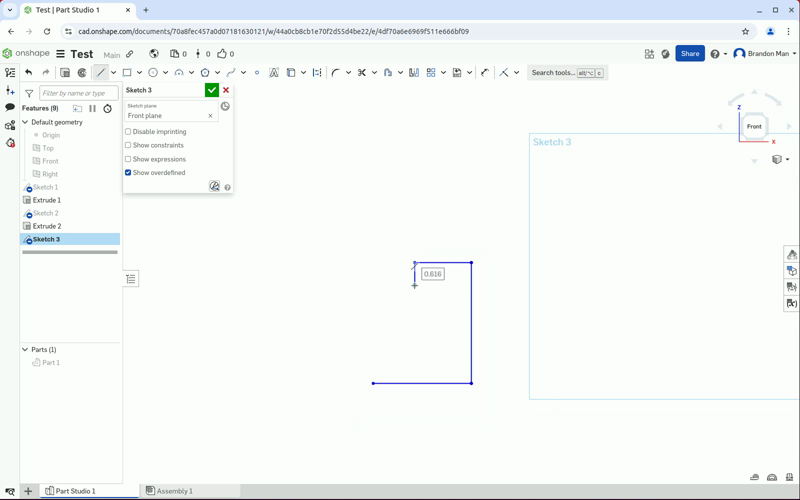
scroll(-6)
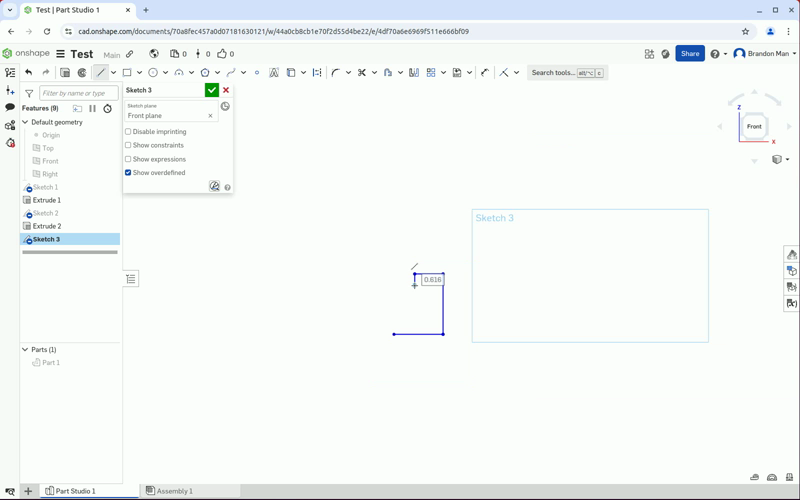
scroll(-6)
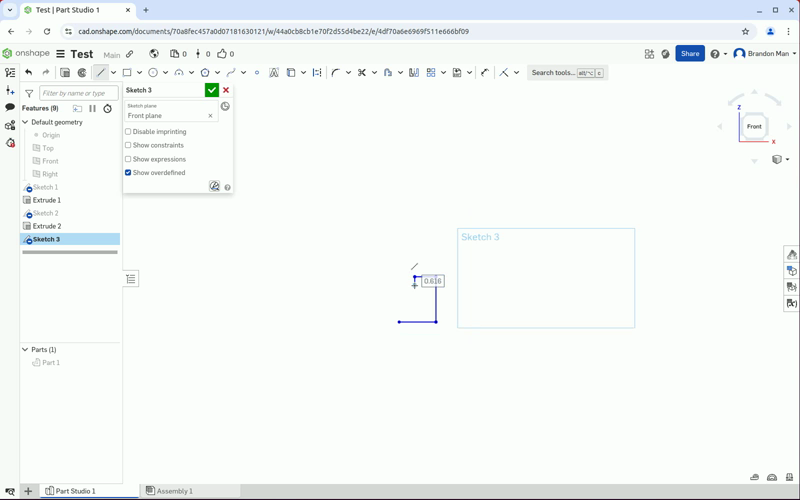
scroll(-6)
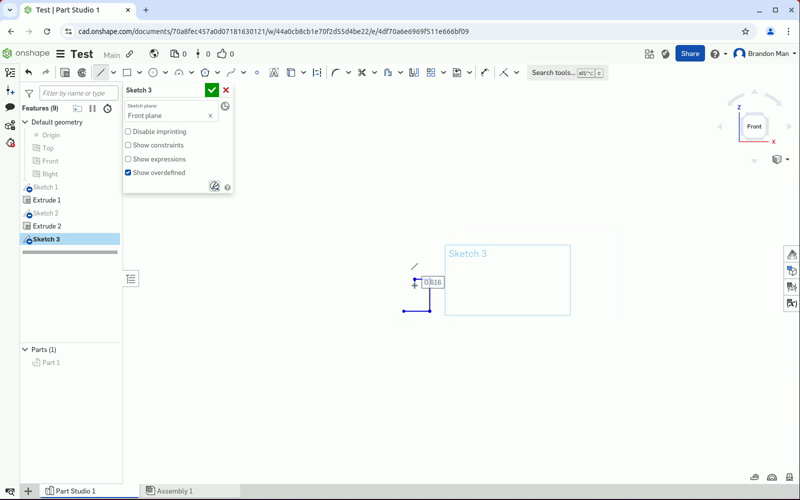
scroll(-6)
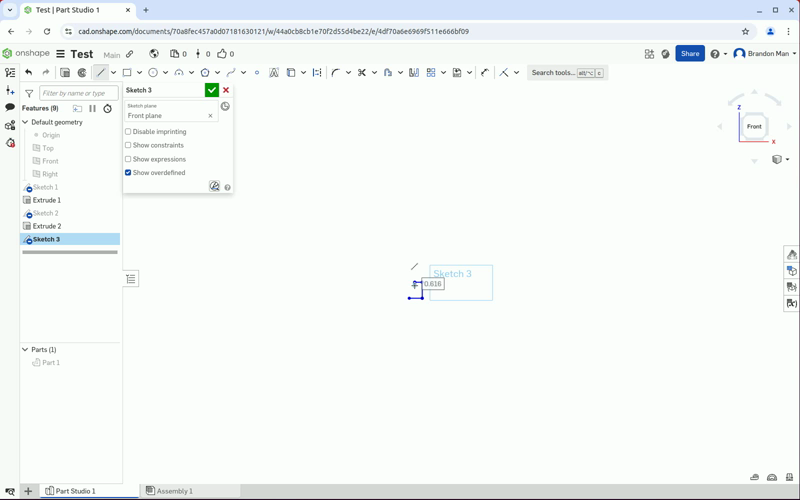
key_up(shift)
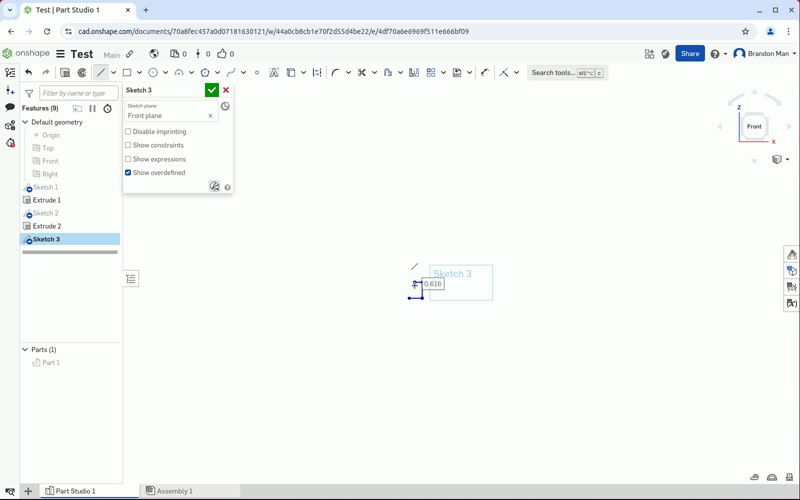
key_down(shift)
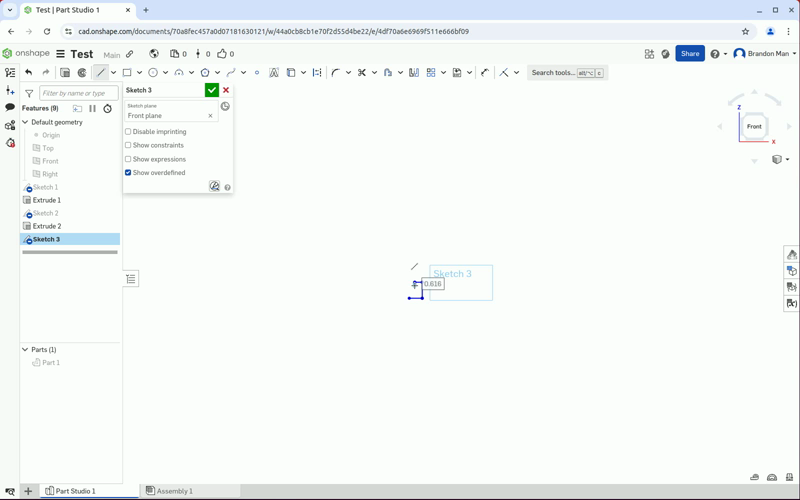
mouse_move(444, 285)
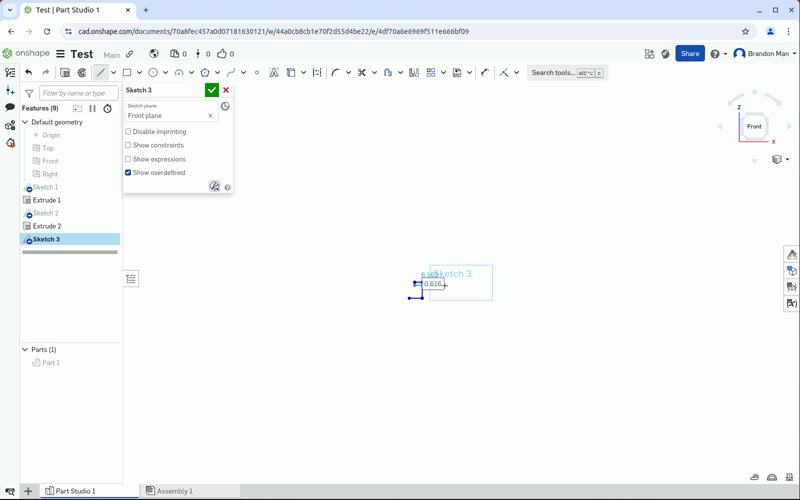
mouse_move(409, 289)
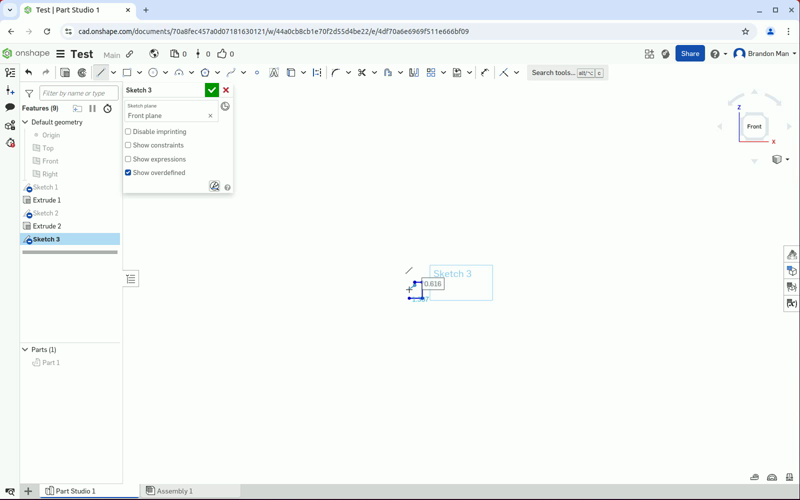
scroll(6)
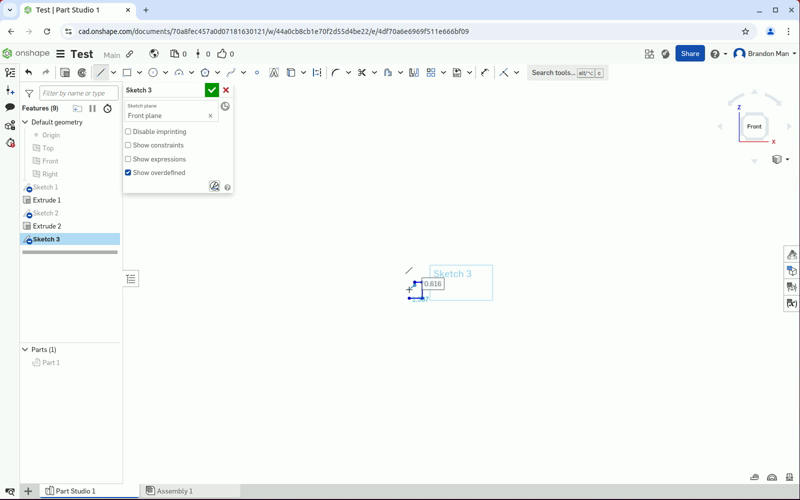
scroll(6)
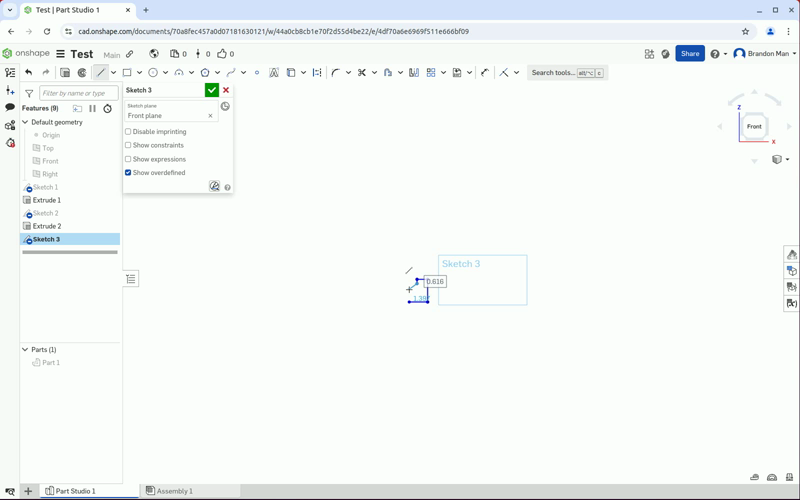
scroll(6)
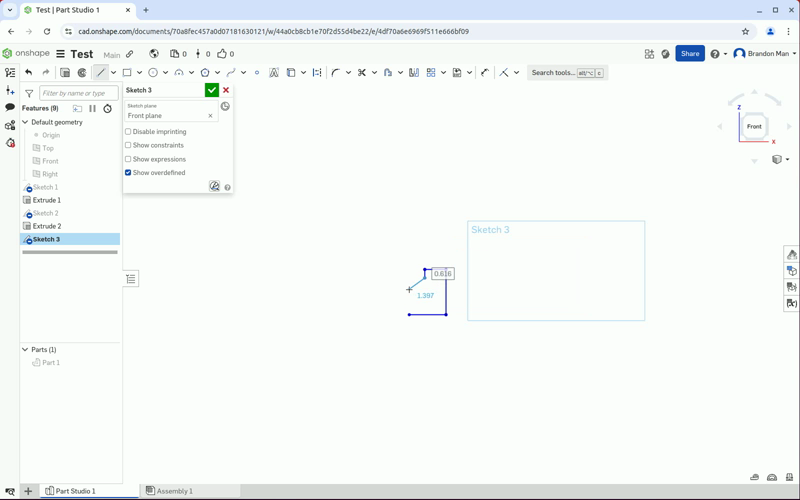
scroll(6)
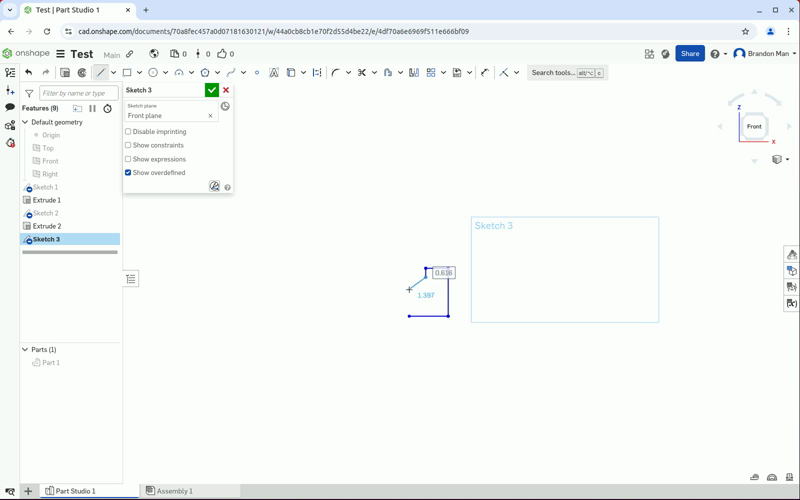
scroll(6)
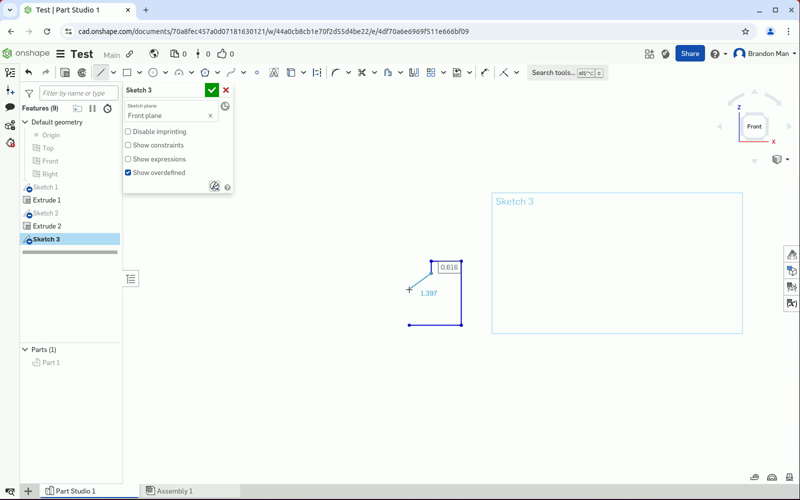
scroll(6)
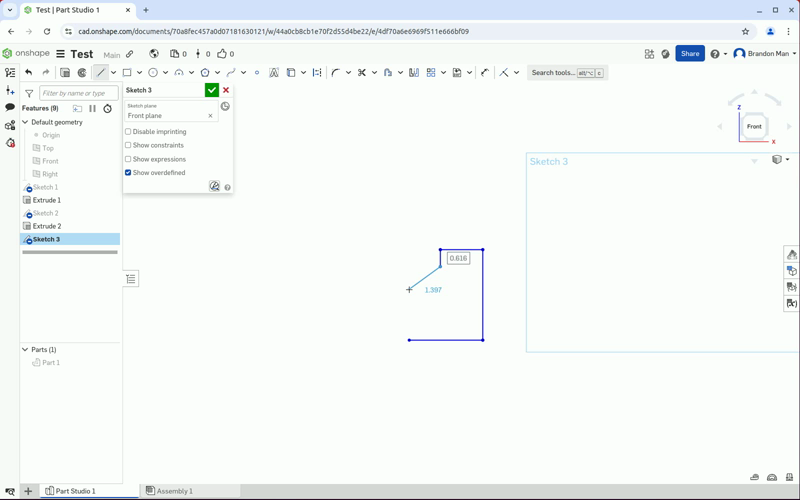
scroll(6)
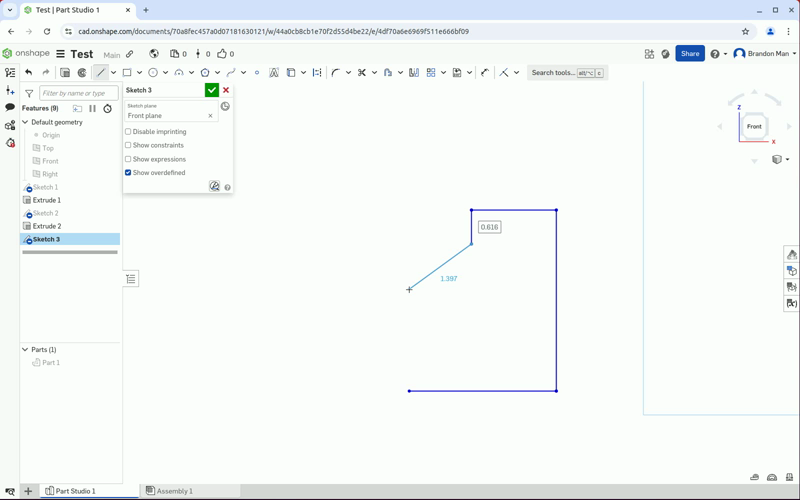
click(409, 289)
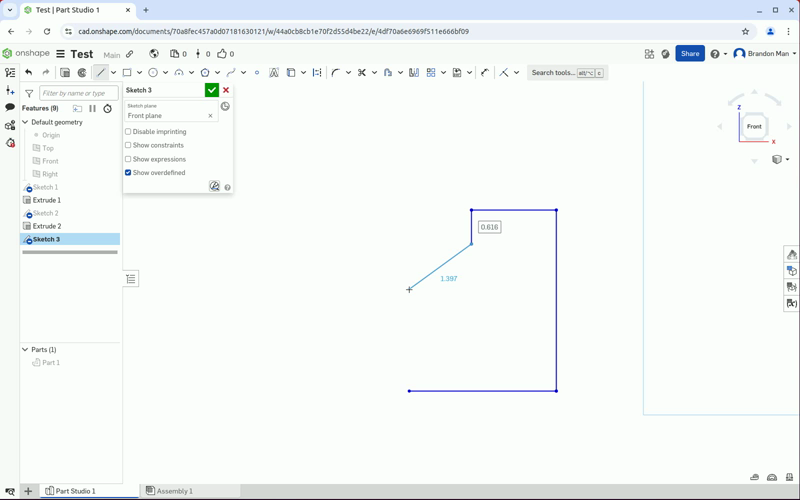
scroll(-6)
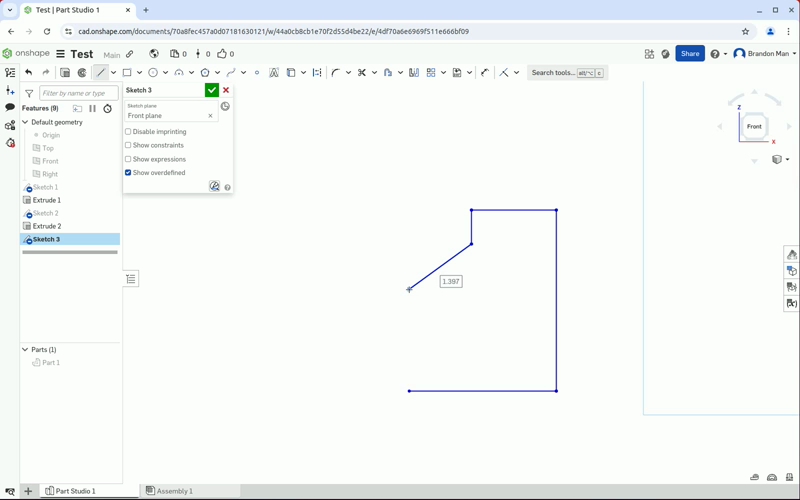
scroll(-6)
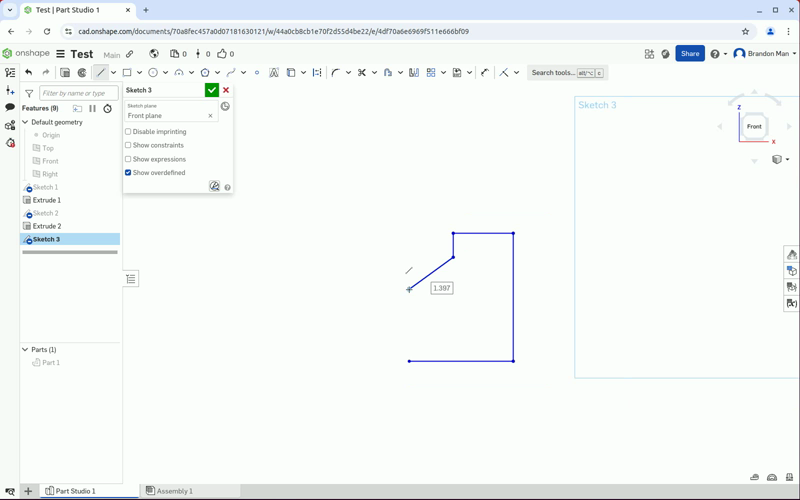
scroll(-6)
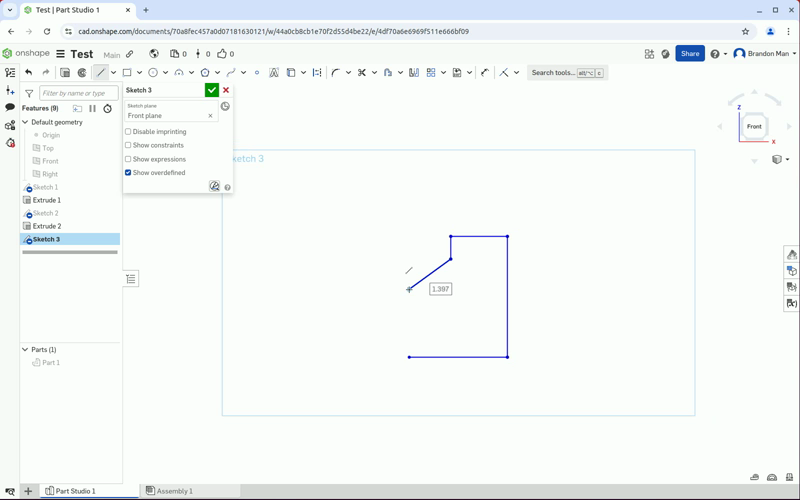
scroll(-6)
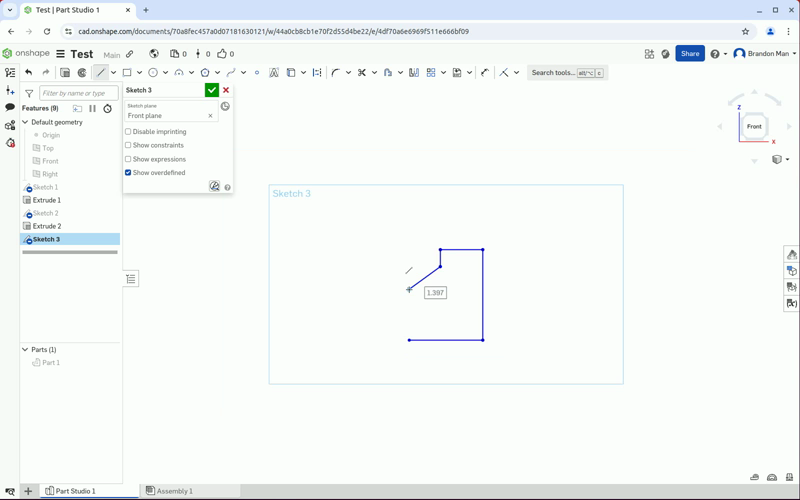
scroll(-6)
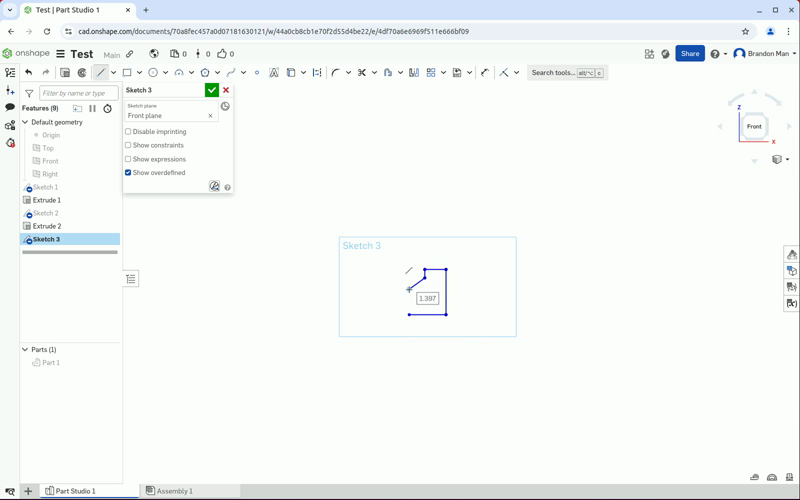
scroll(-6)
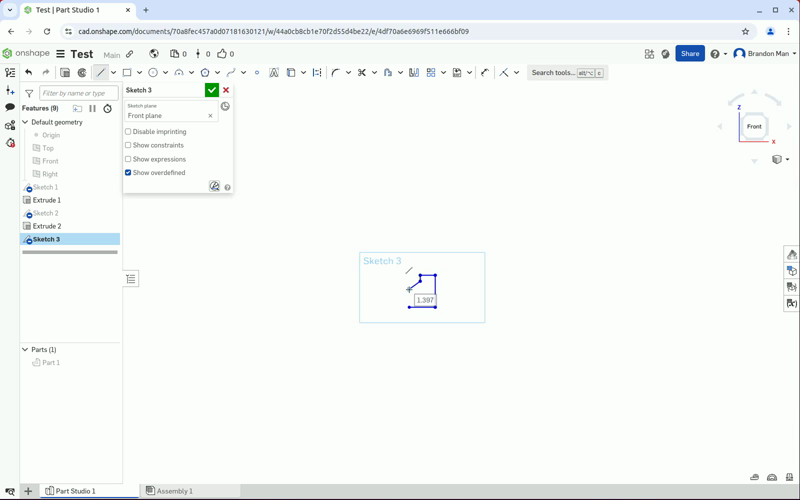
scroll(-6)
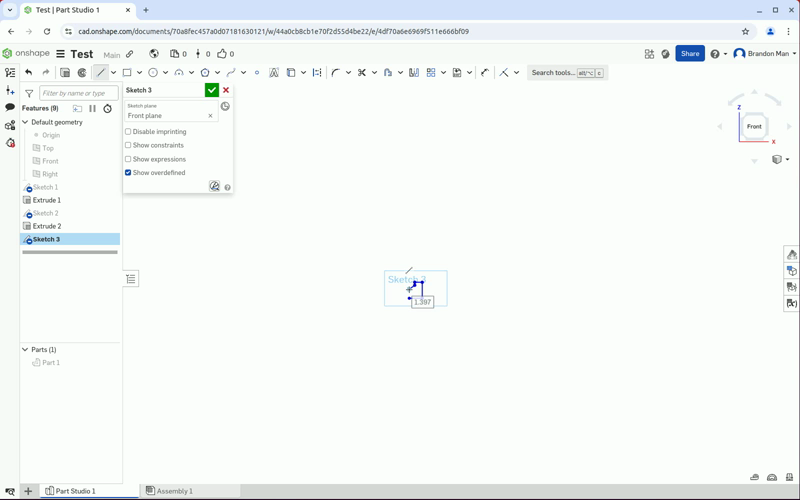
key_up(shift)
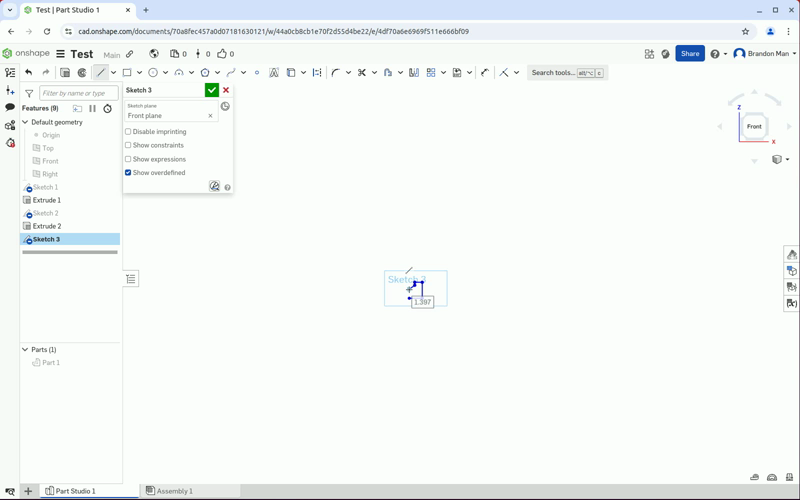
mouse_move(439, 289)
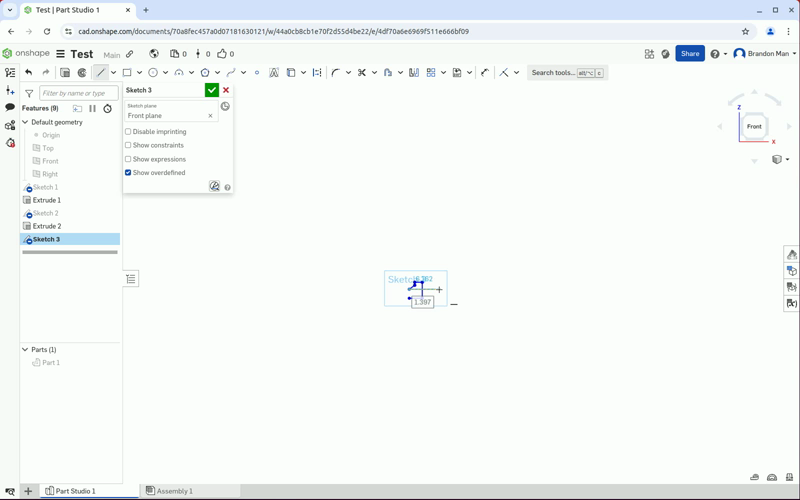
key_down(shift)
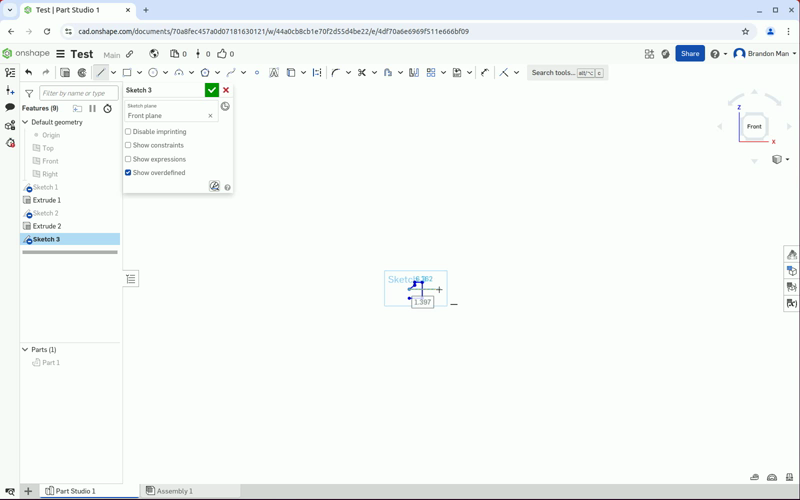
mouse_move(409, 298)
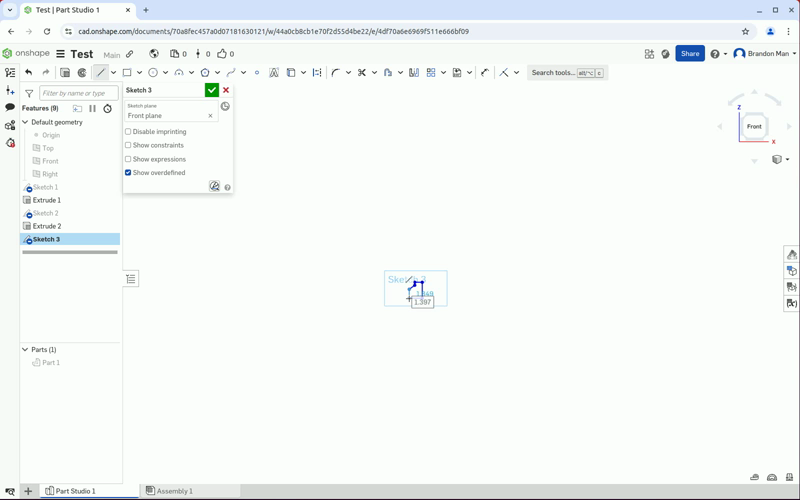
key_up(shift)
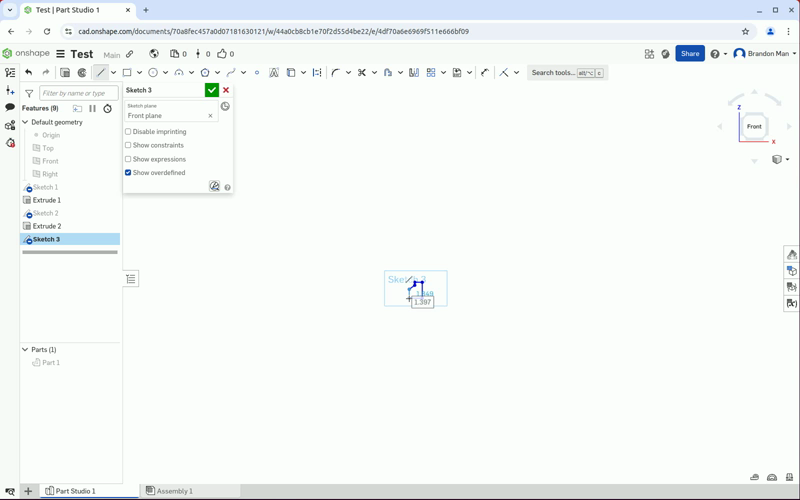
click(409, 298)
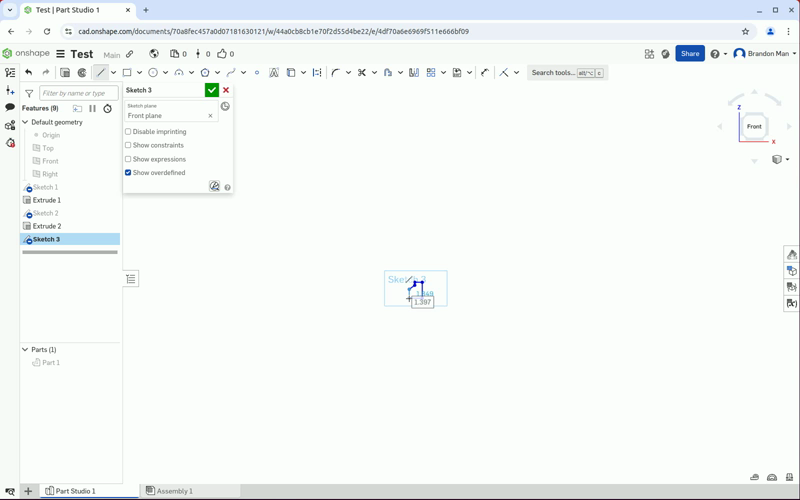
key(esc)
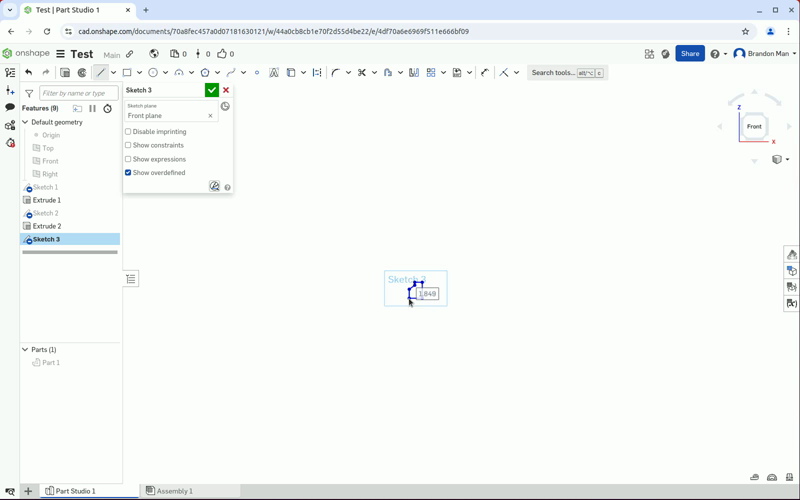
mouse_move(421, 282)
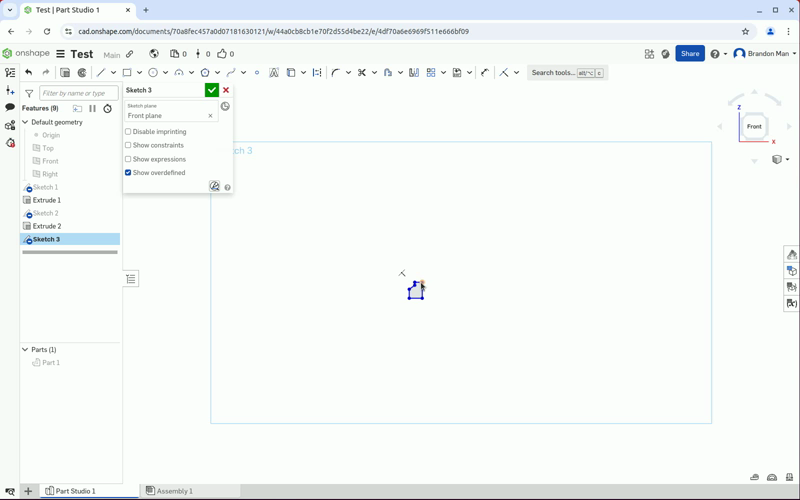
scroll(6)
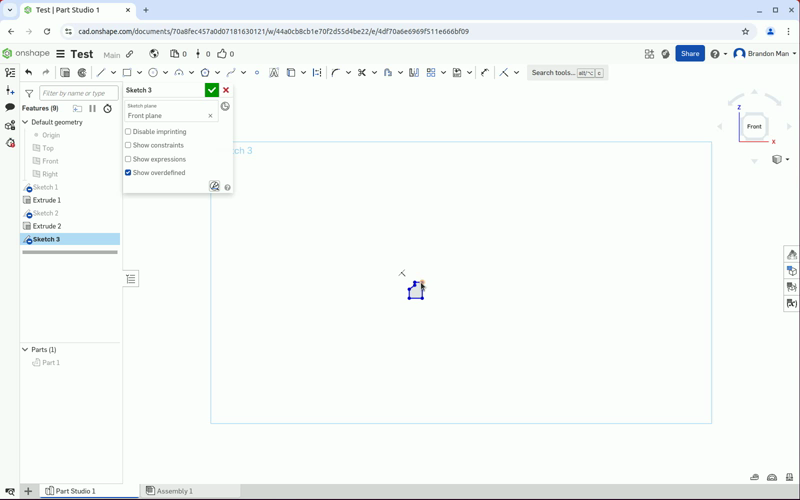
scroll(6)
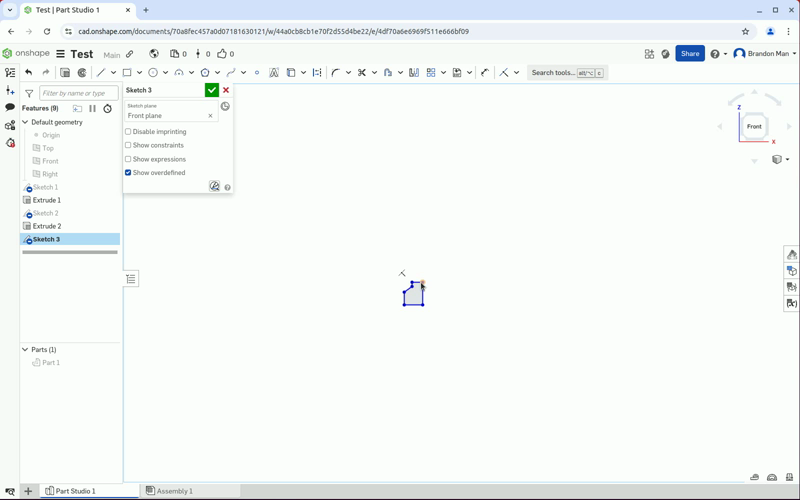
scroll(6)
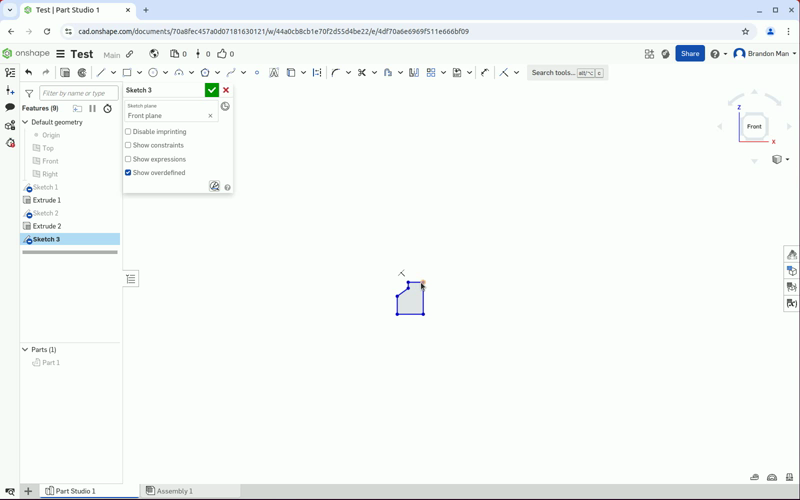
scroll(6)
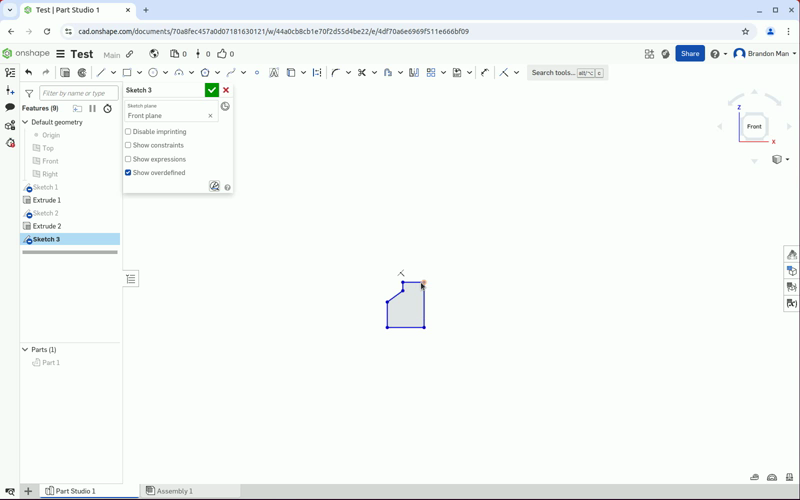
scroll(6)
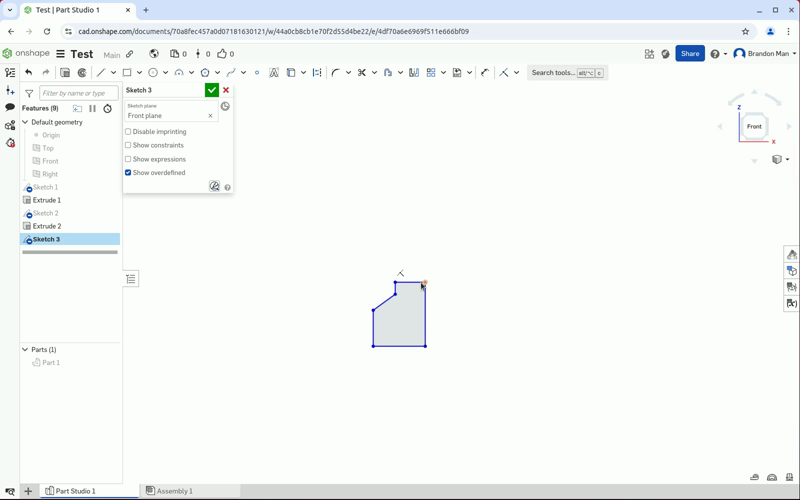
scroll(6)
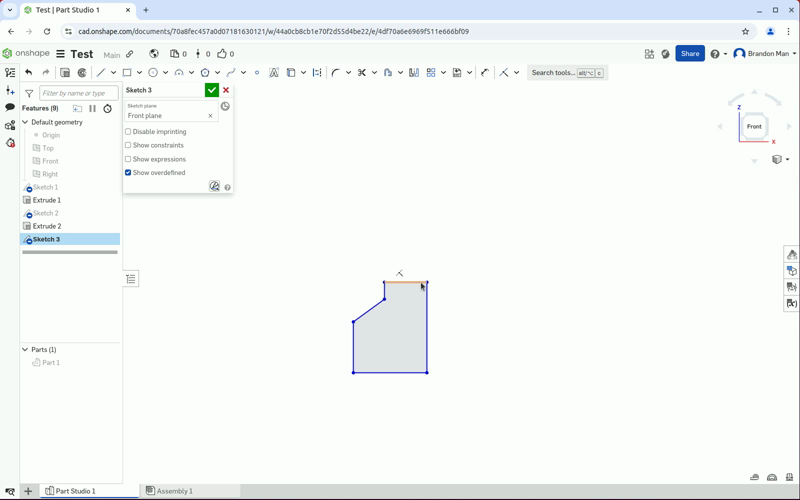
scroll(6)
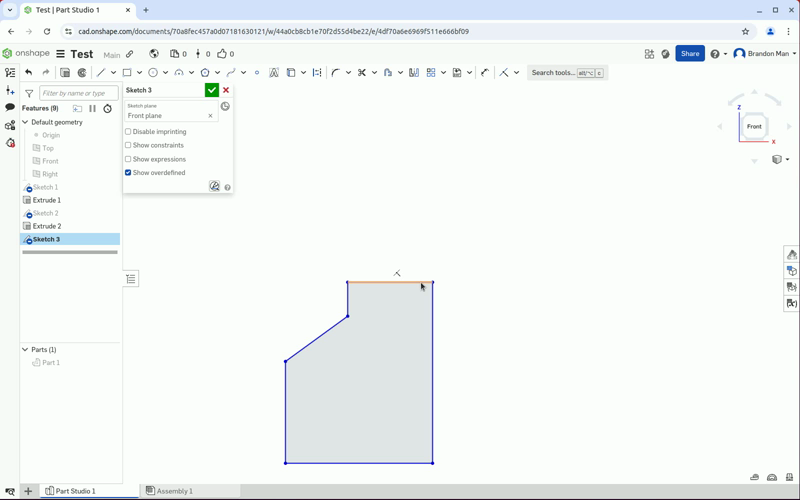
click(421, 282)
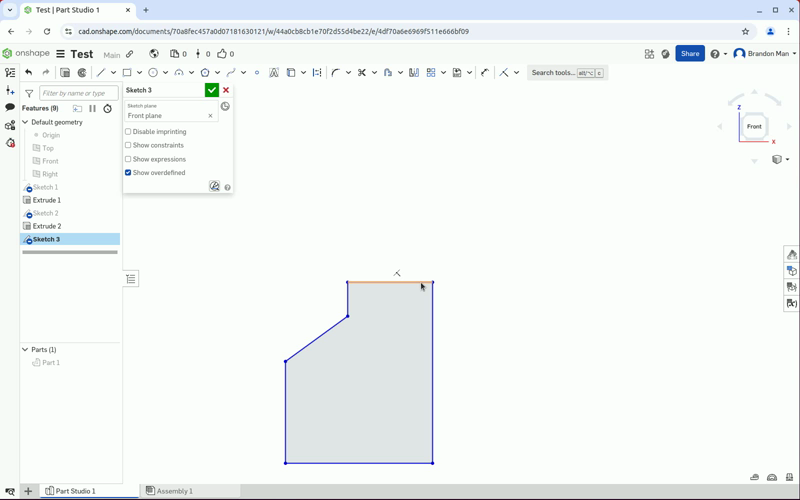
scroll(-6)
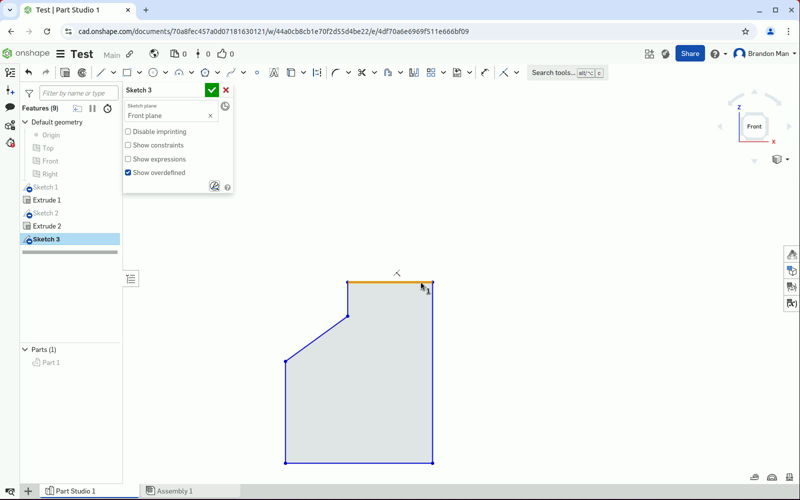
scroll(-6)
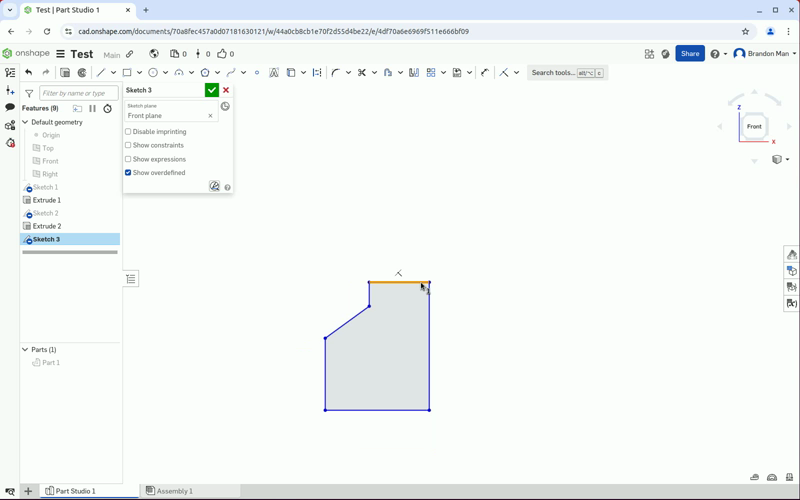
scroll(-6)
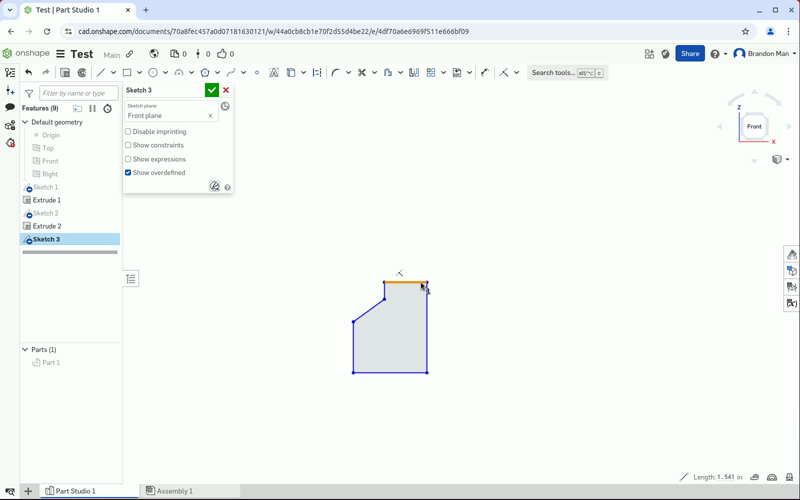
scroll(-6)
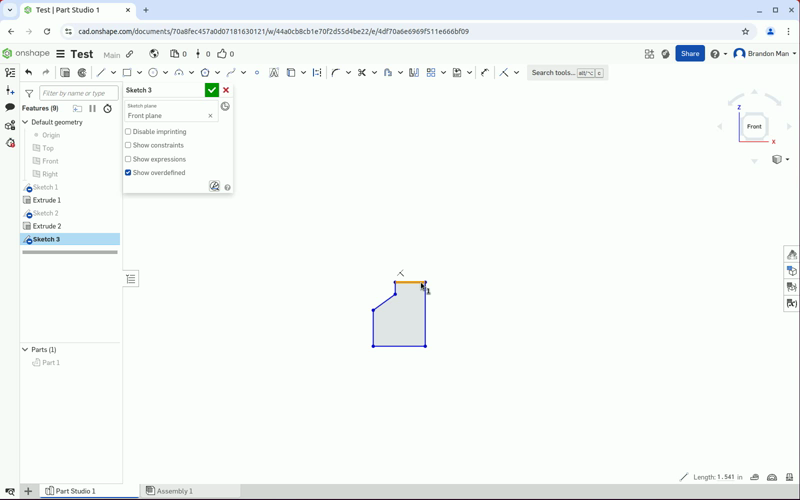
scroll(-6)
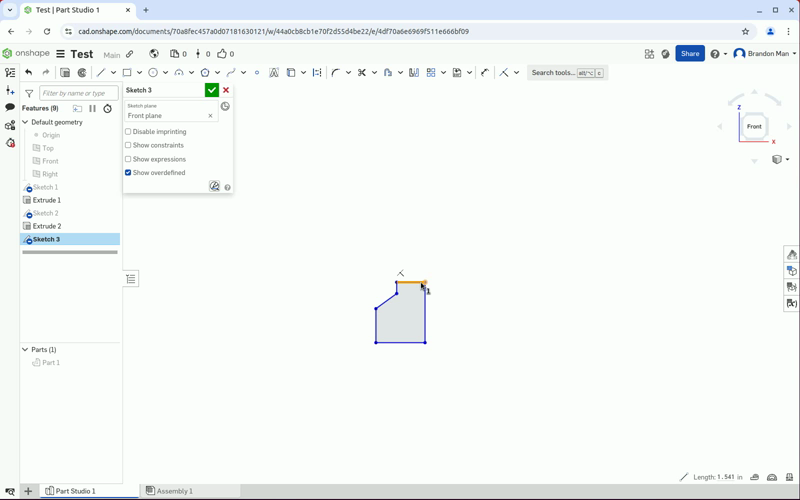
scroll(-6)
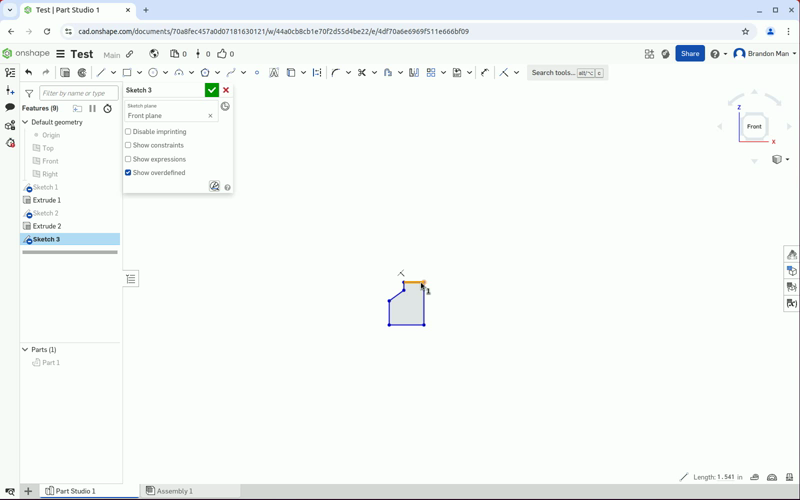
scroll(-6)
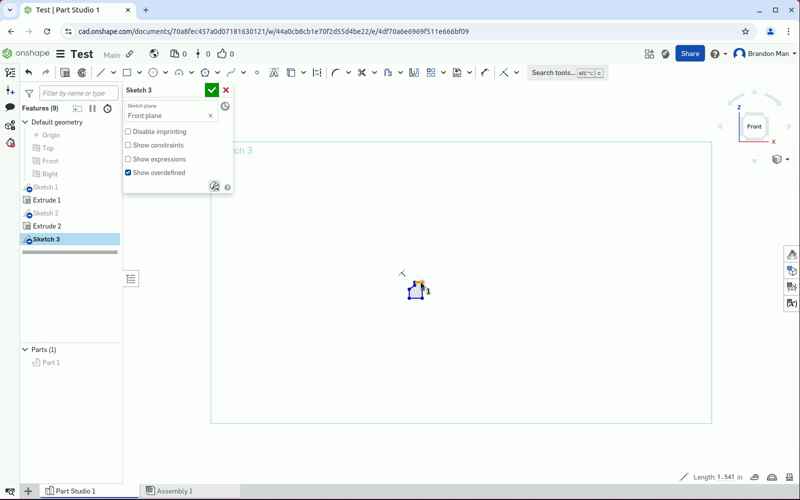
mouse_move(73, 352)
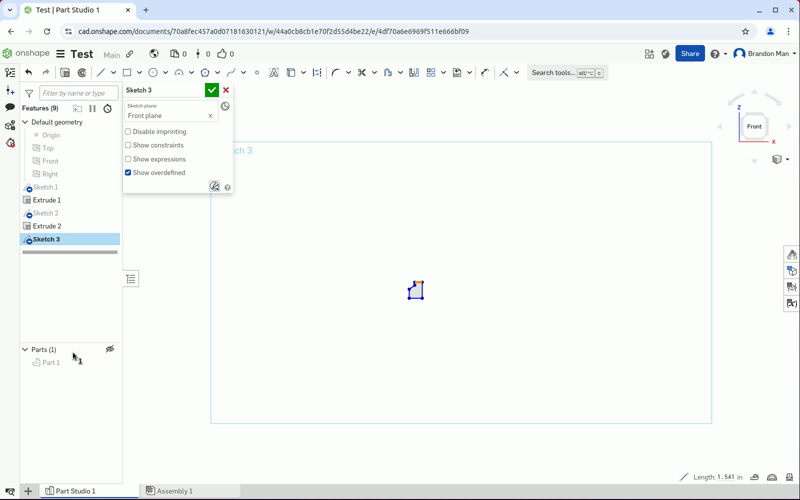
key(shift+y)
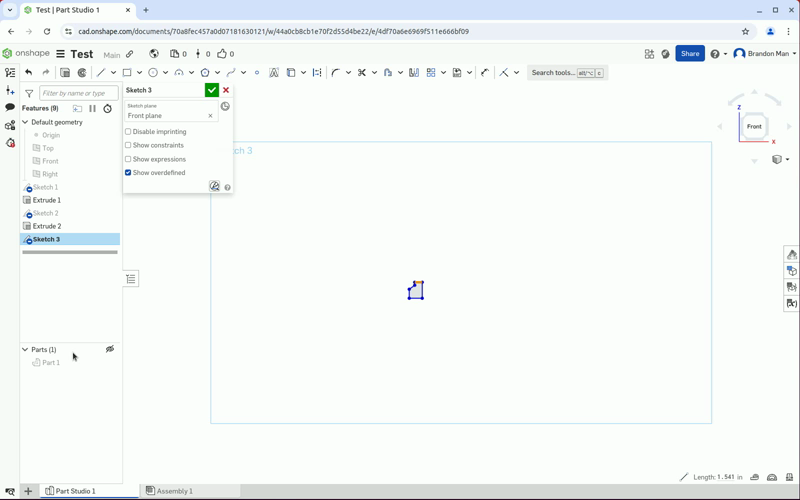
key(shift+e)
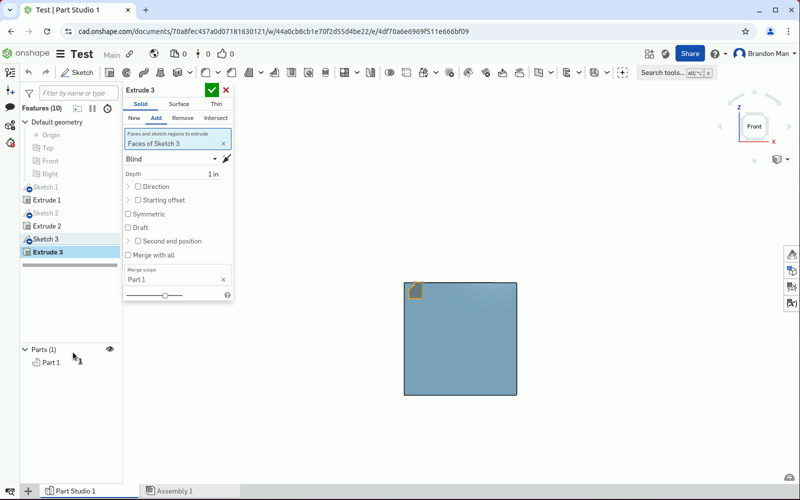
mouse_move(143, 106)
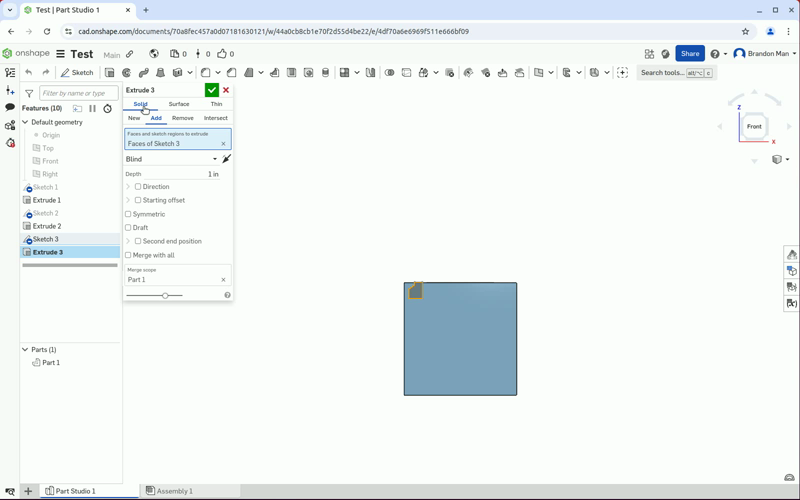
click(143, 106)
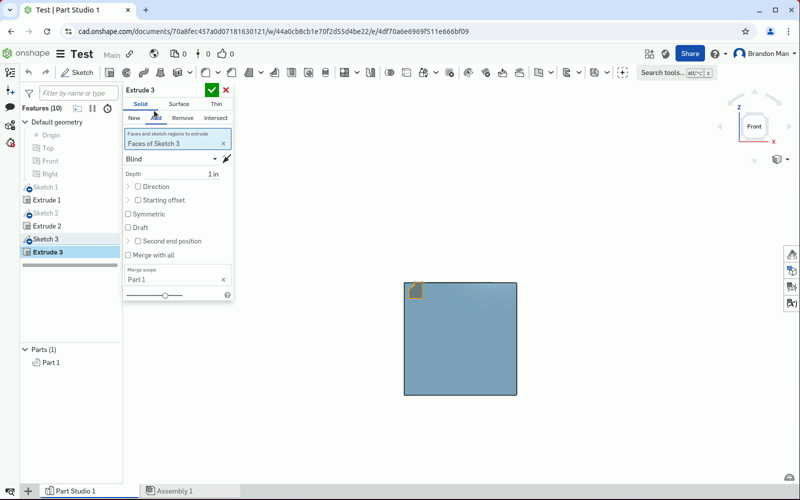
mouse_move(186, 120)
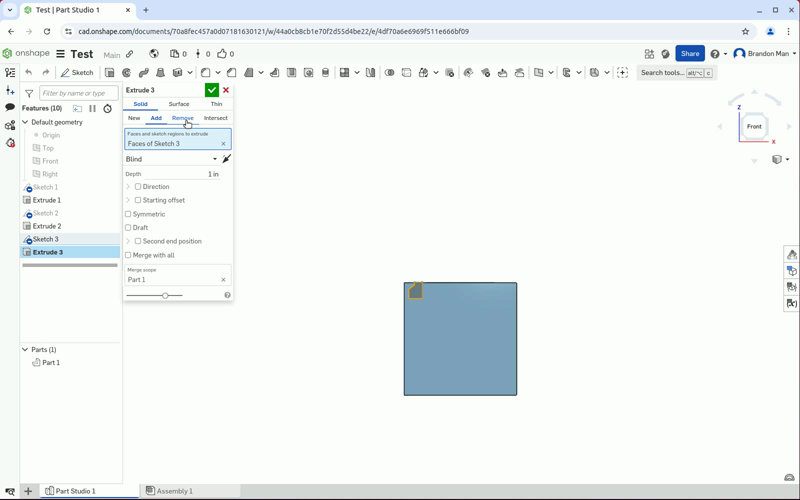
click(186, 120)
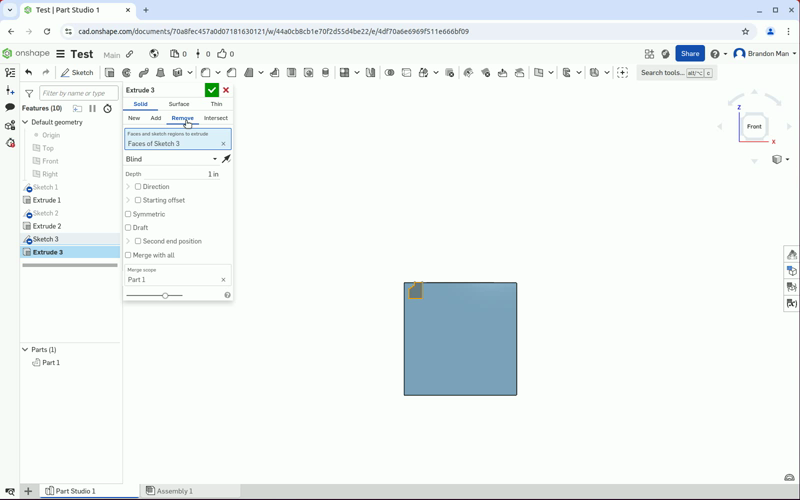
key(tab, 4)
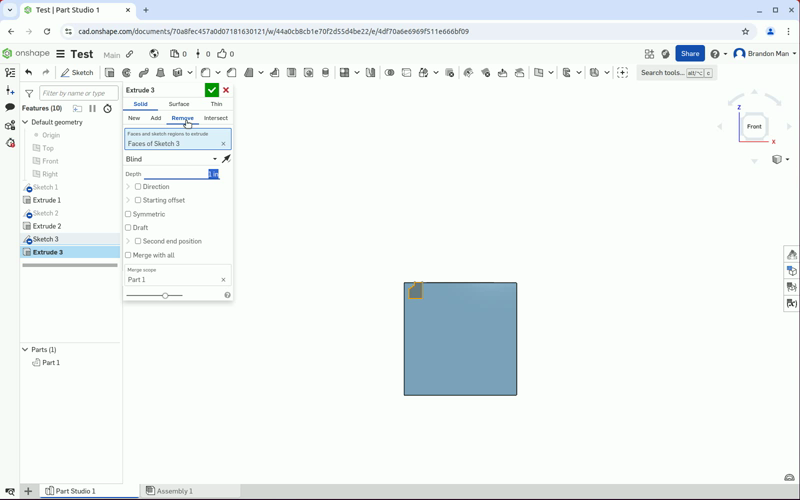
text(-23.108)
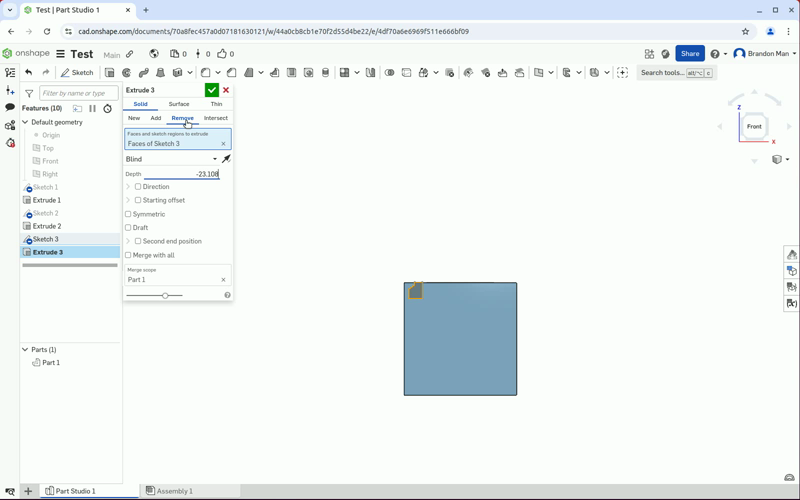
key(tab, 3)
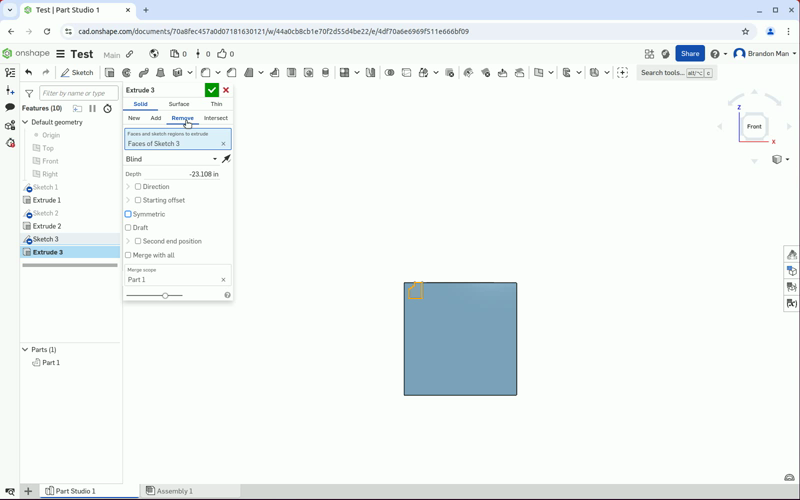
key(space)
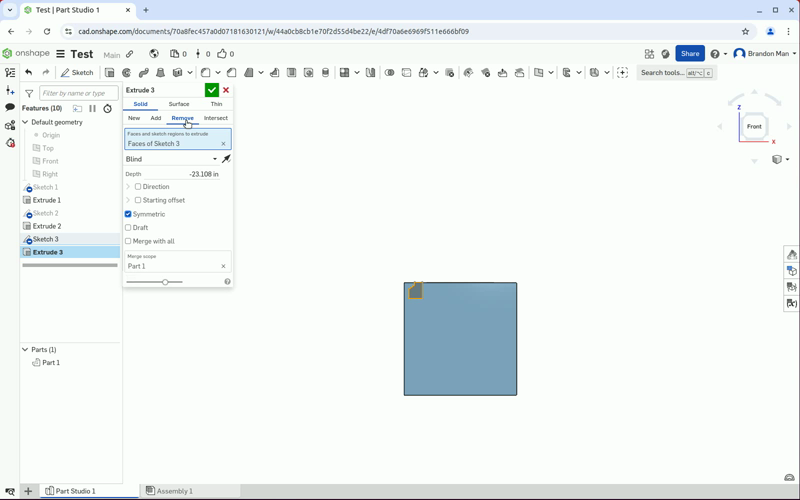
key(tab, 2)
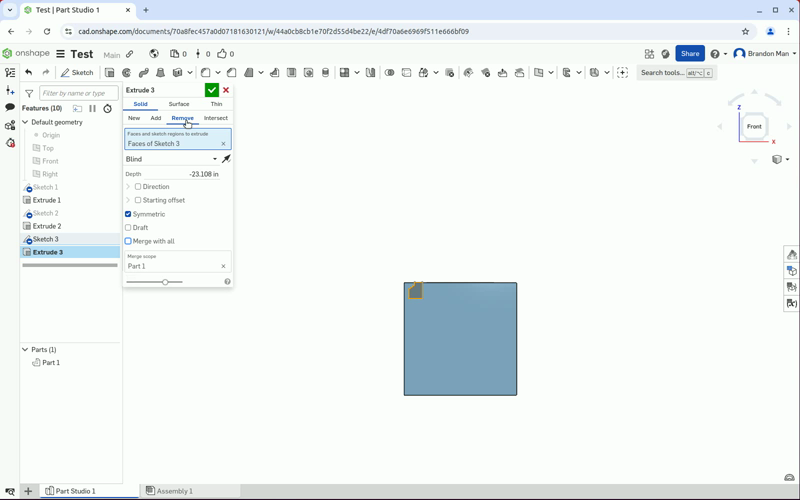
key(space)
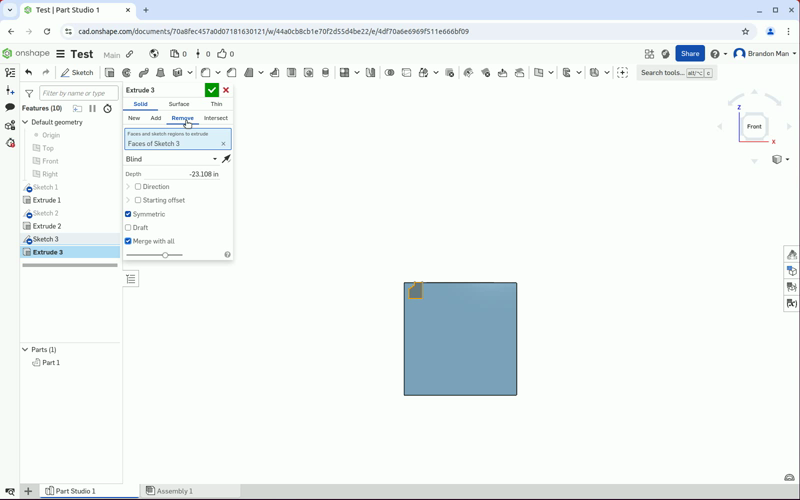
key(enter)
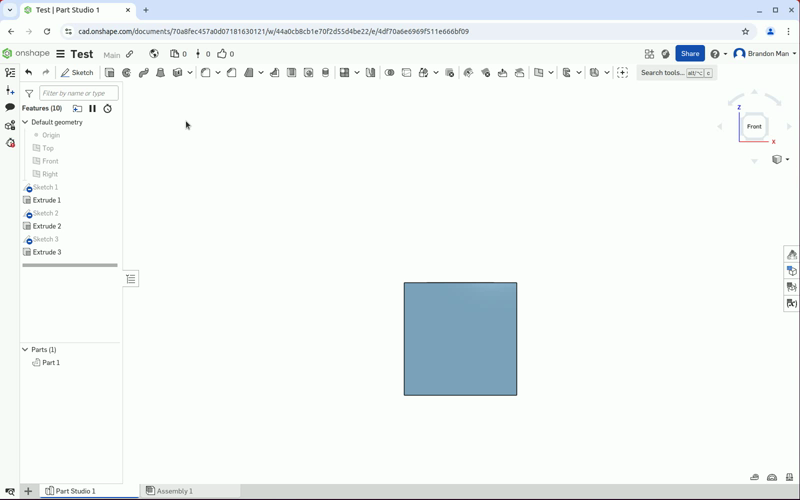
key(shift+h)
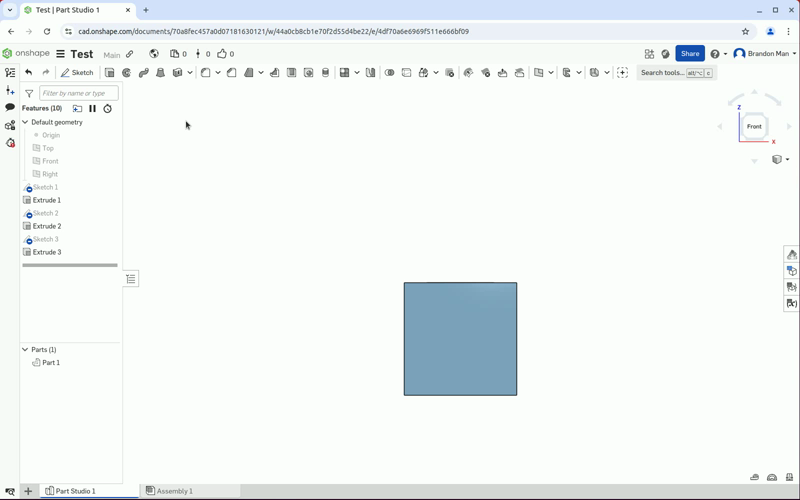
key(shift+h)
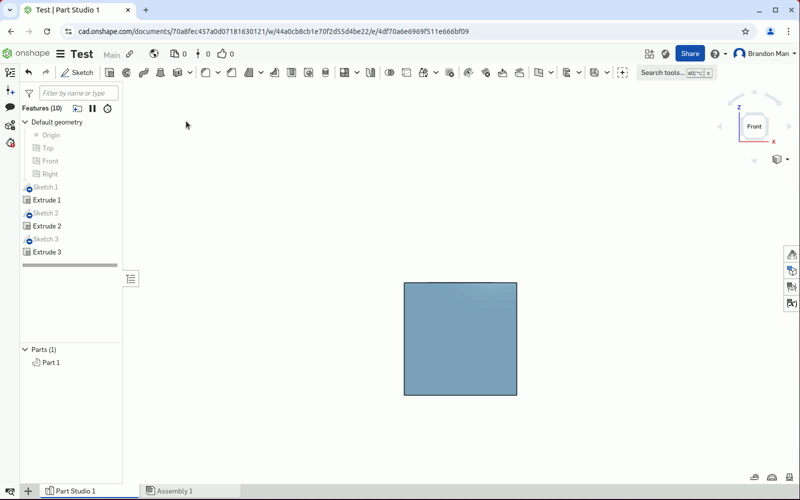
mouse_move(73, 189)
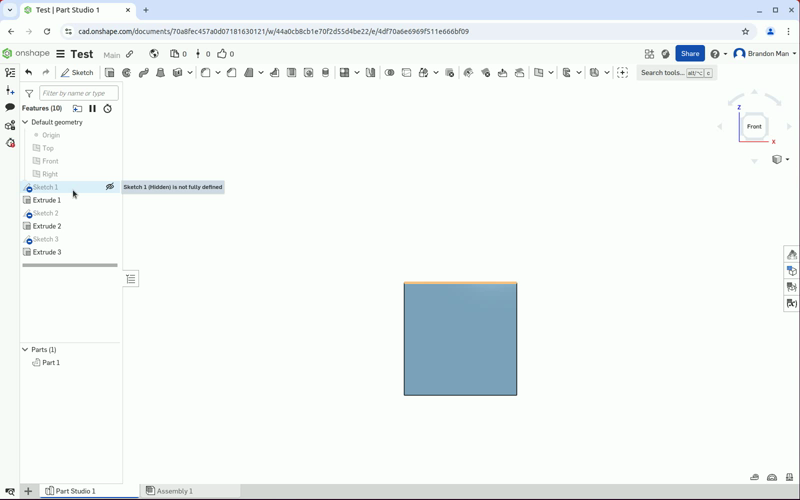
click(73, 189)
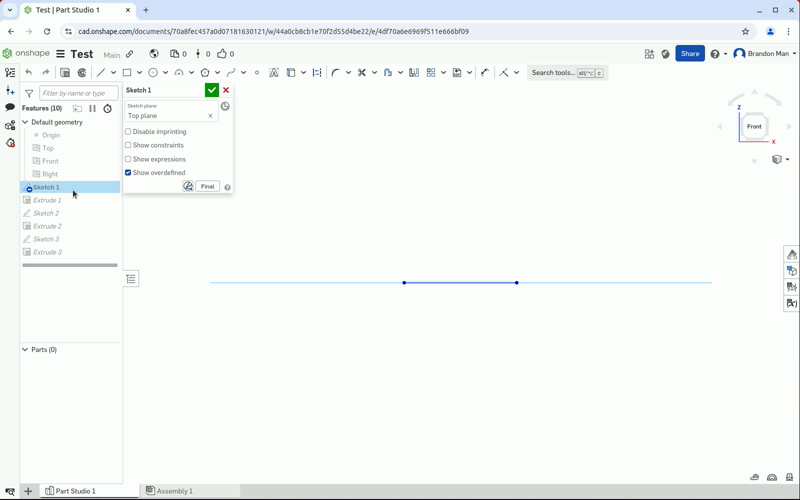
mouse_move(229, 92)
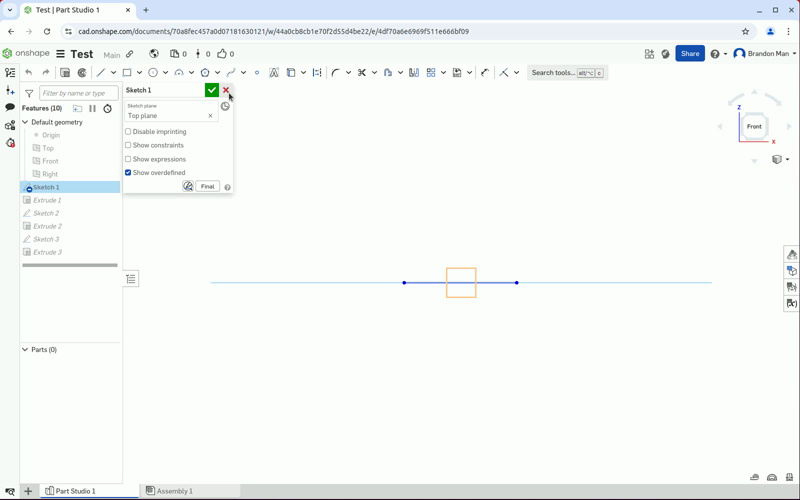
click(229, 92)
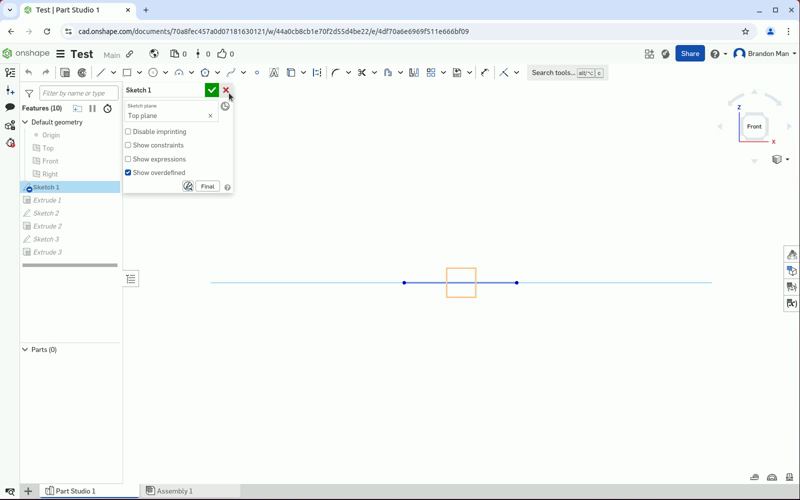
key(shift+s)
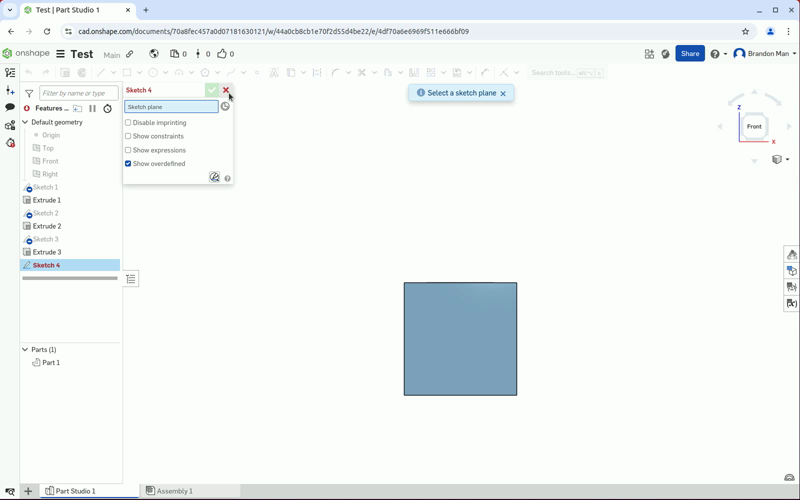
mouse_move(73, 163)
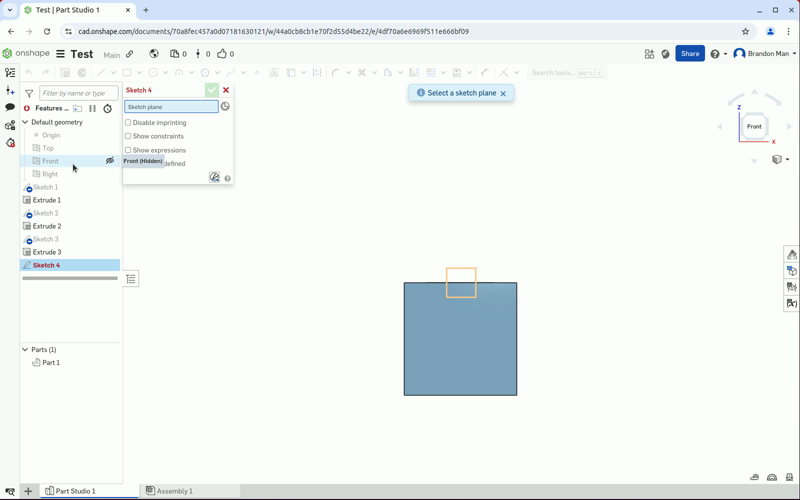
click(73, 163)
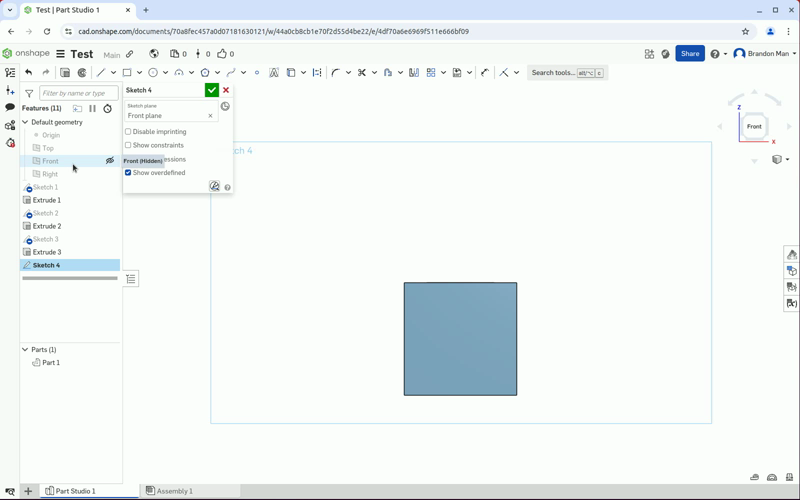
mouse_move(73, 352)
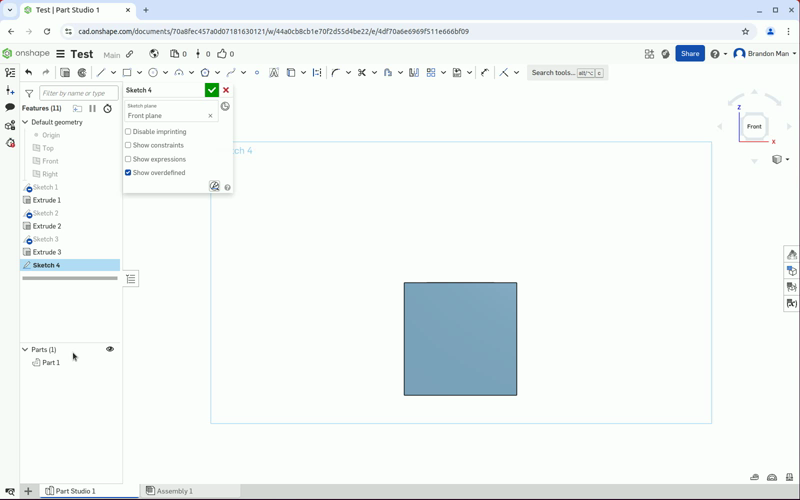
key(y)
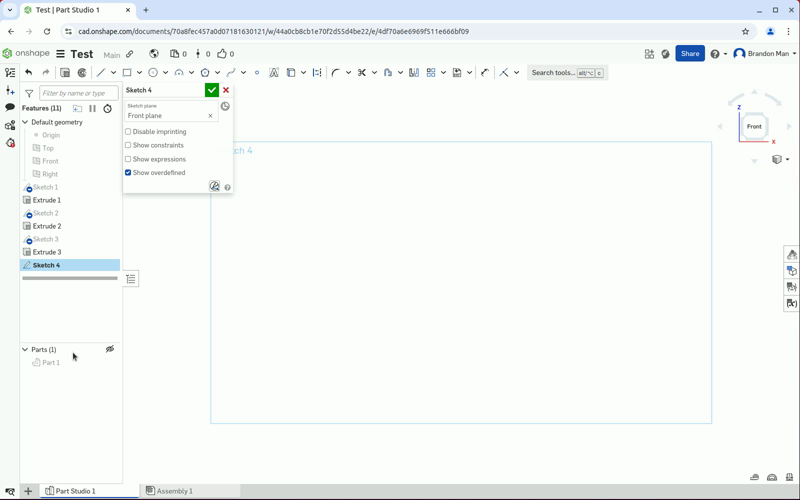
key(l)
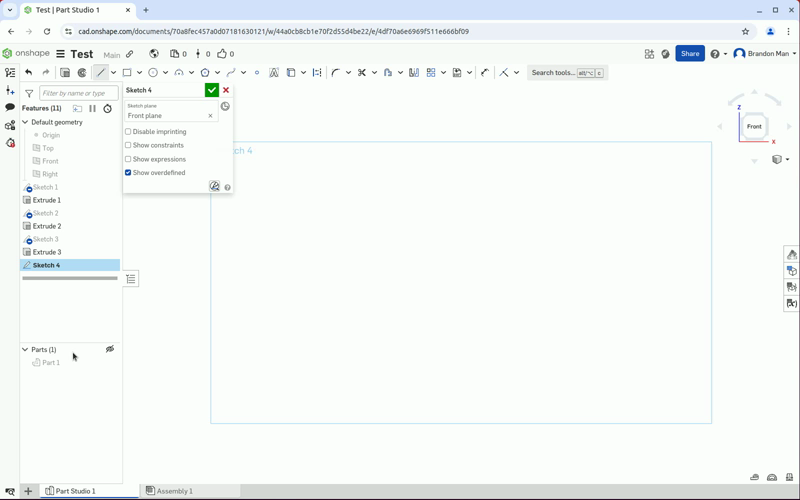
key_down(shift)
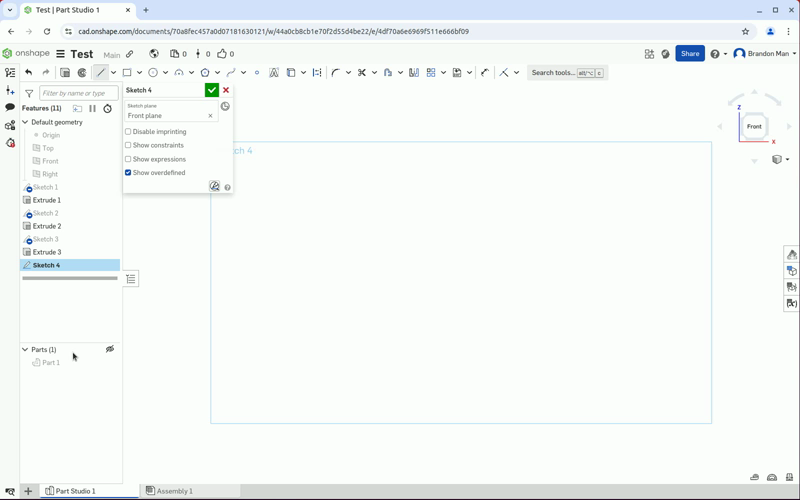
mouse_move(499, 298)
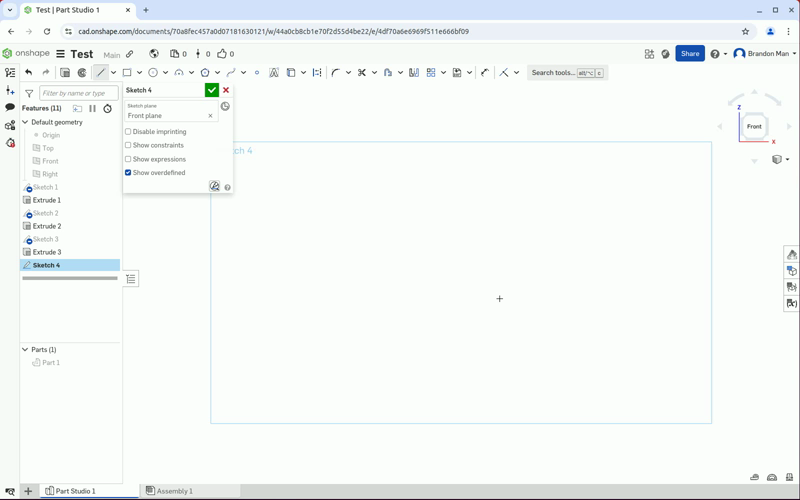
click(499, 298)
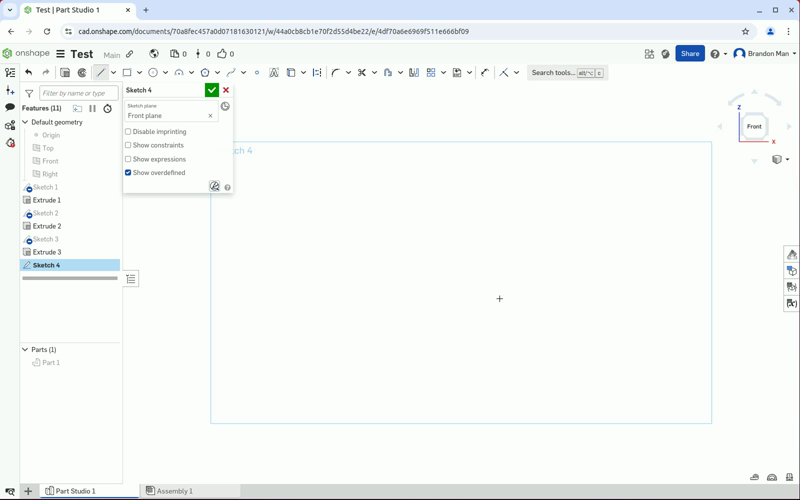
key_up(shift)
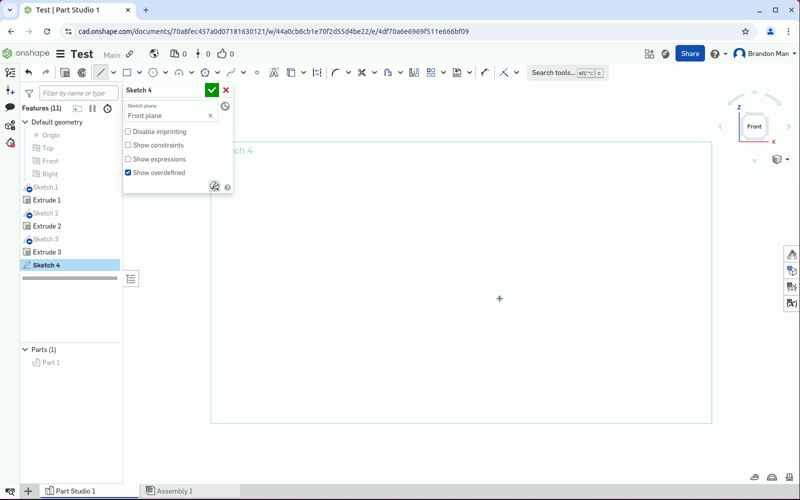
key_down(shift)
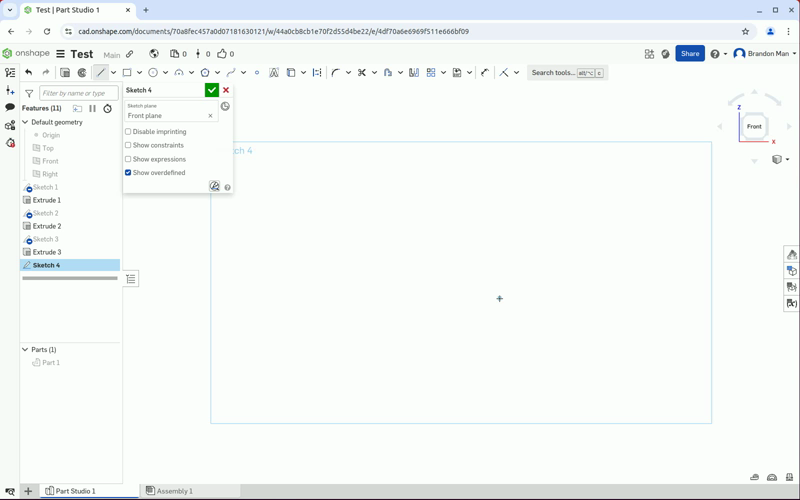
mouse_move(529, 298)
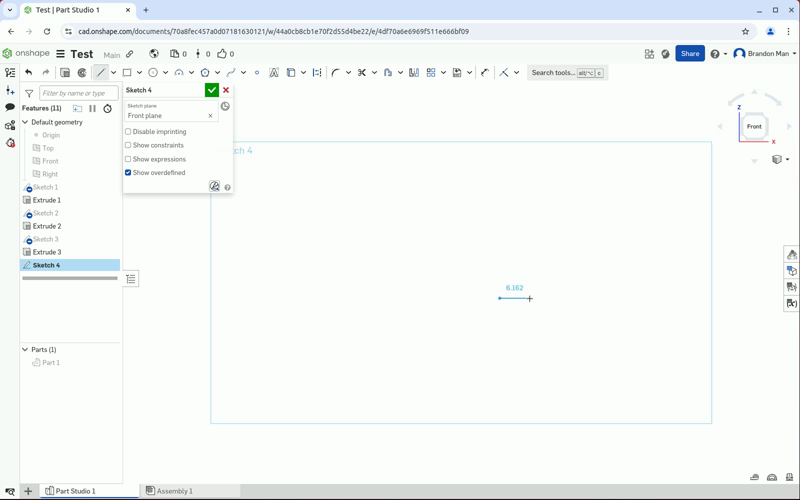
mouse_move(512, 298)
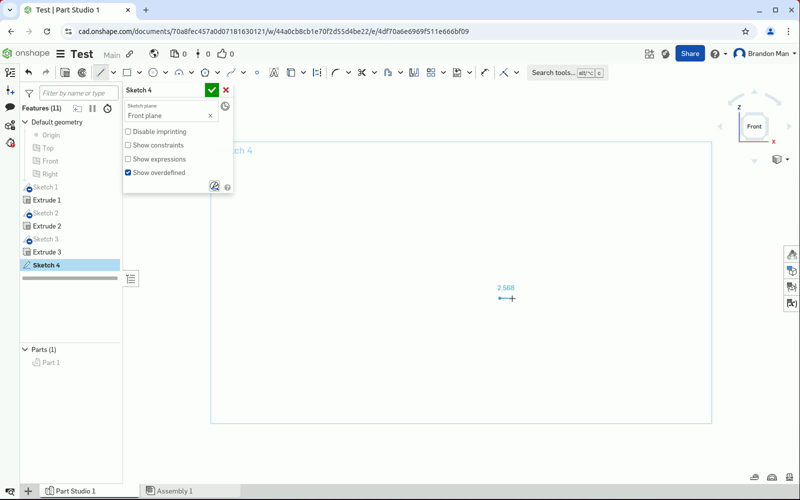
click(512, 298)
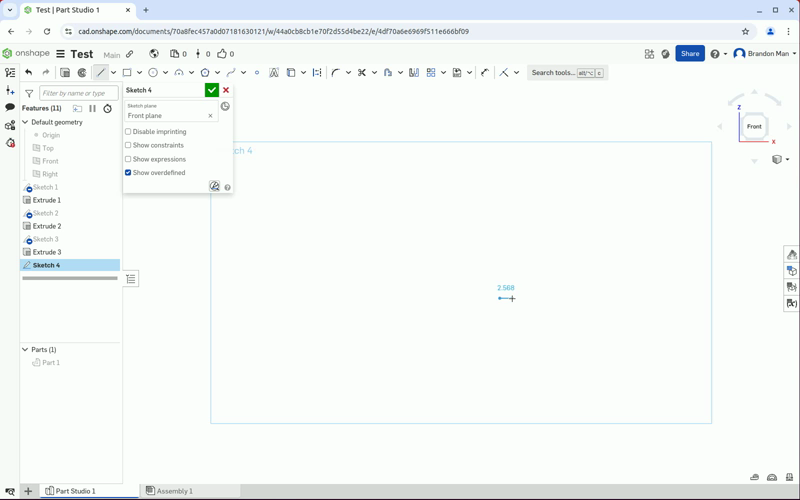
key_up(shift)
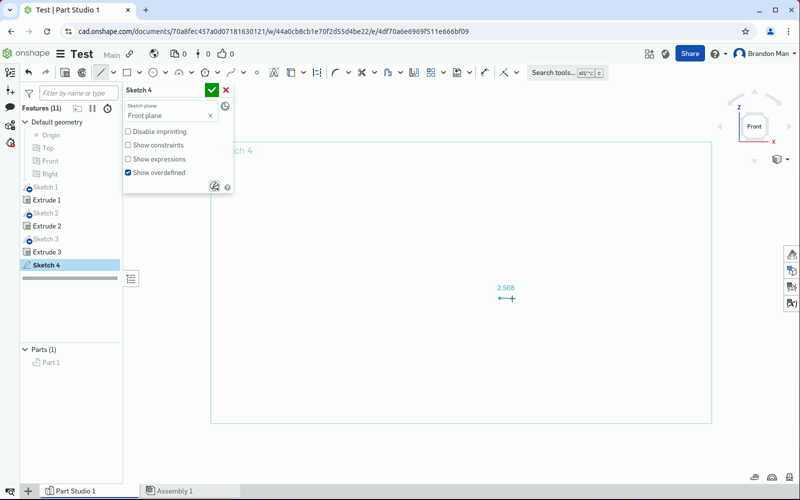
key_down(shift)
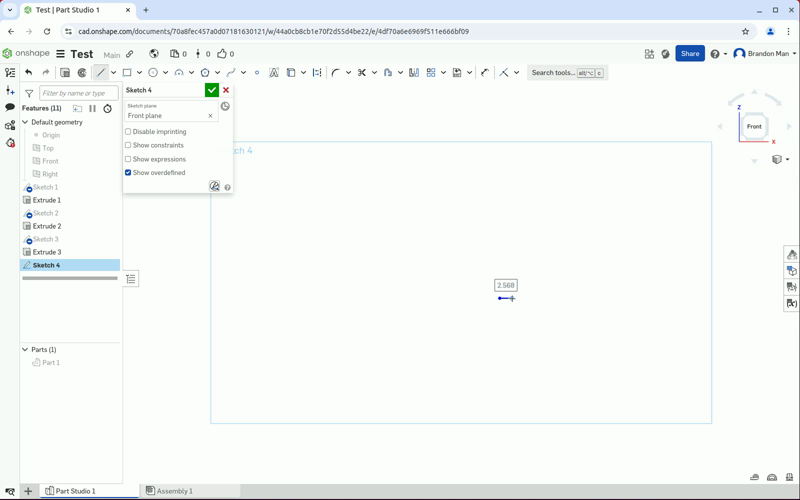
mouse_move(542, 298)
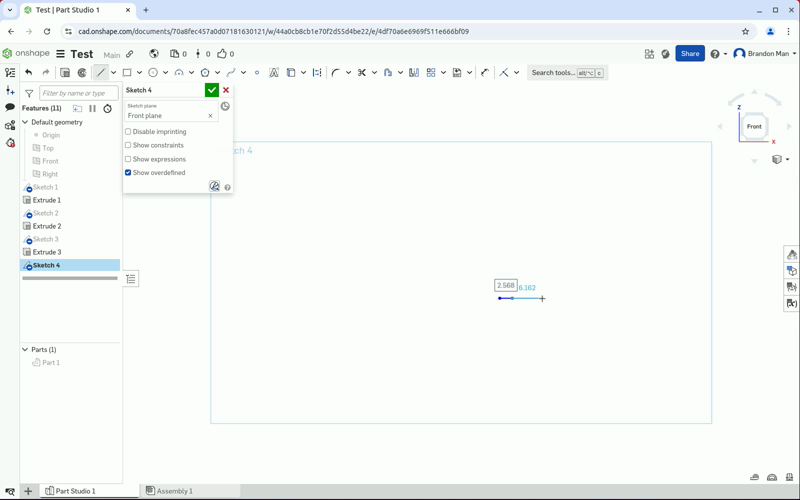
mouse_move(512, 289)
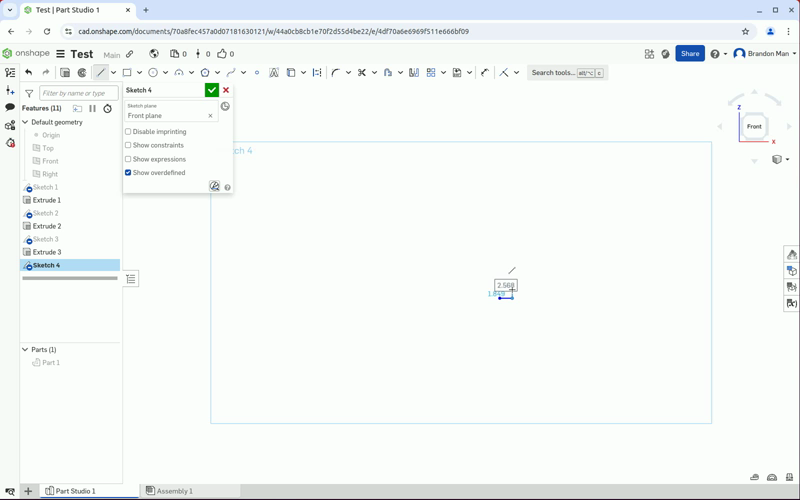
click(512, 289)
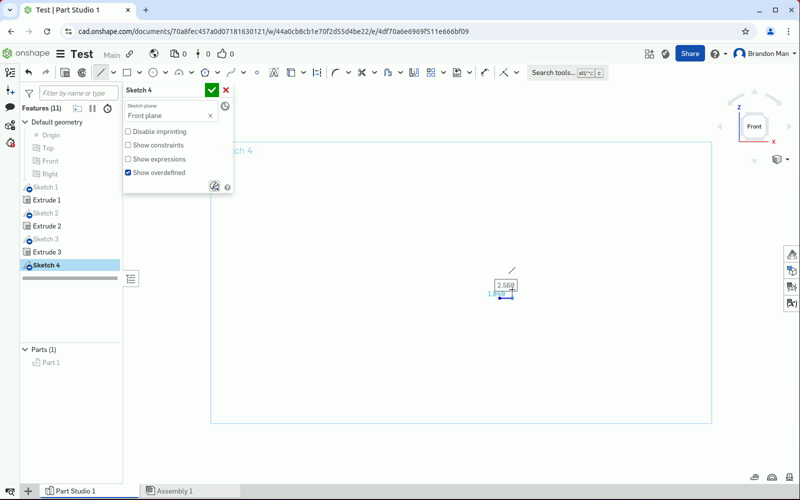
key_up(shift)
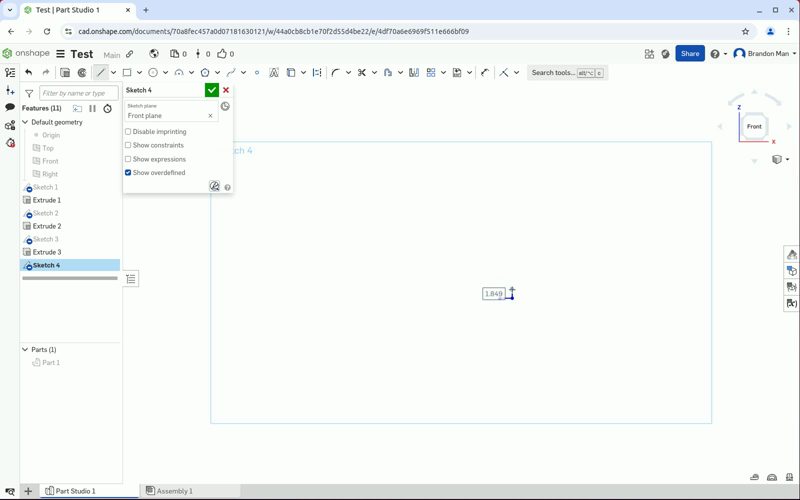
key_down(shift)
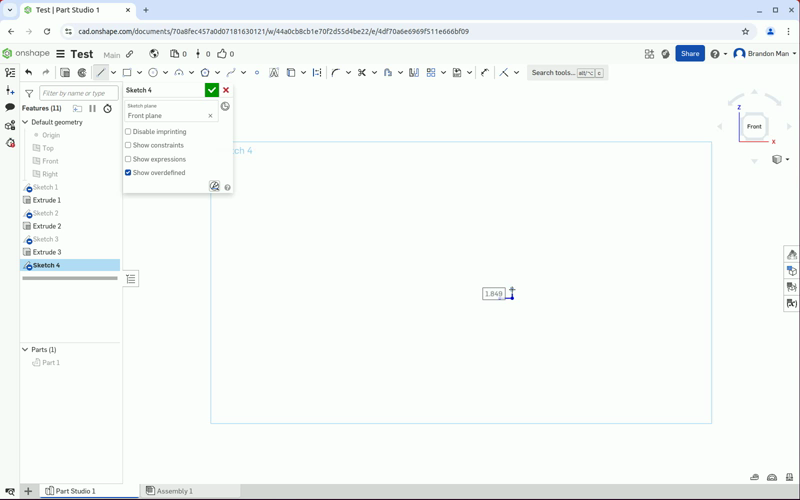
mouse_move(542, 289)
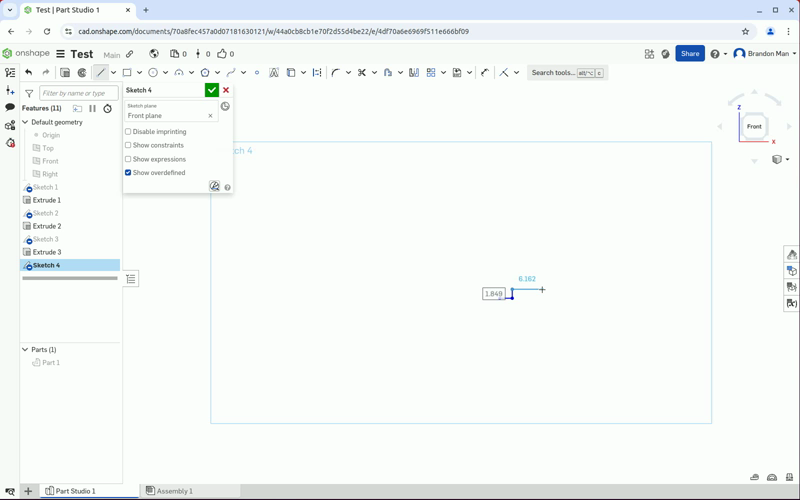
mouse_move(506, 285)
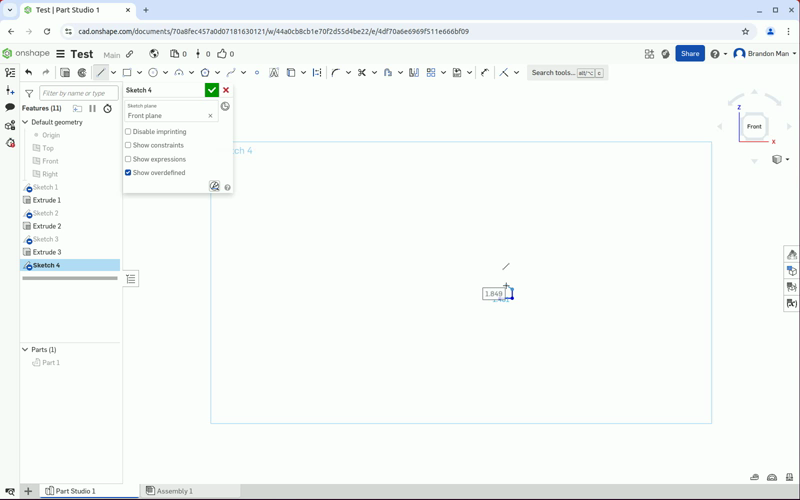
scroll(6)
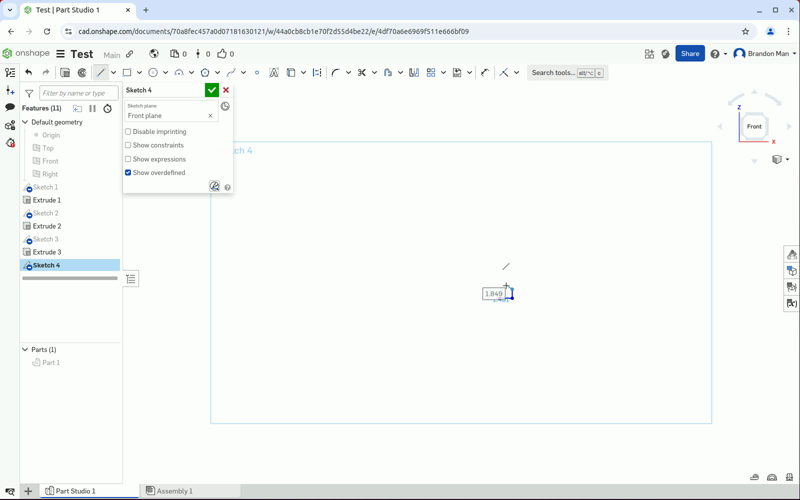
scroll(6)
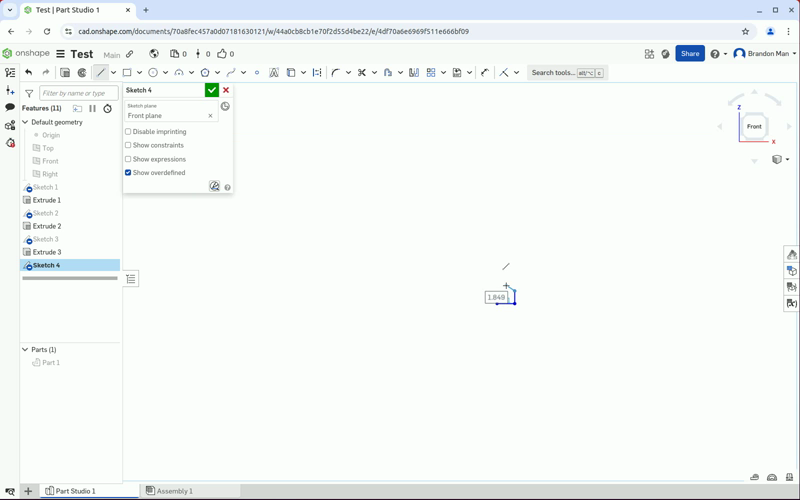
scroll(6)
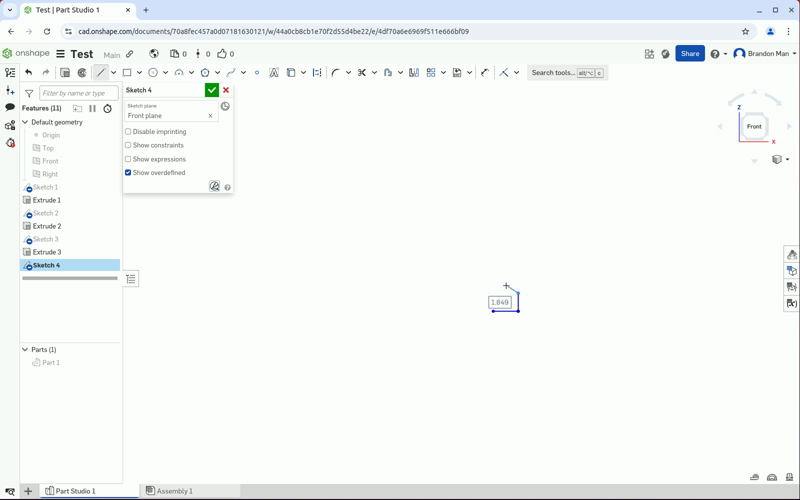
scroll(6)
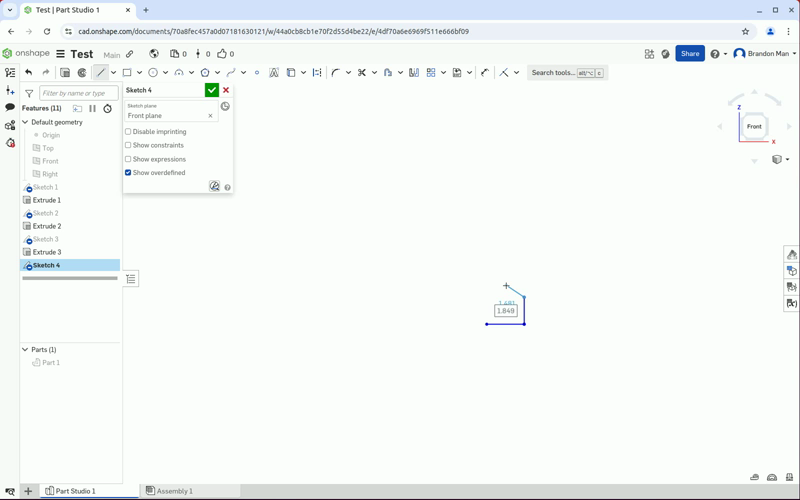
scroll(6)
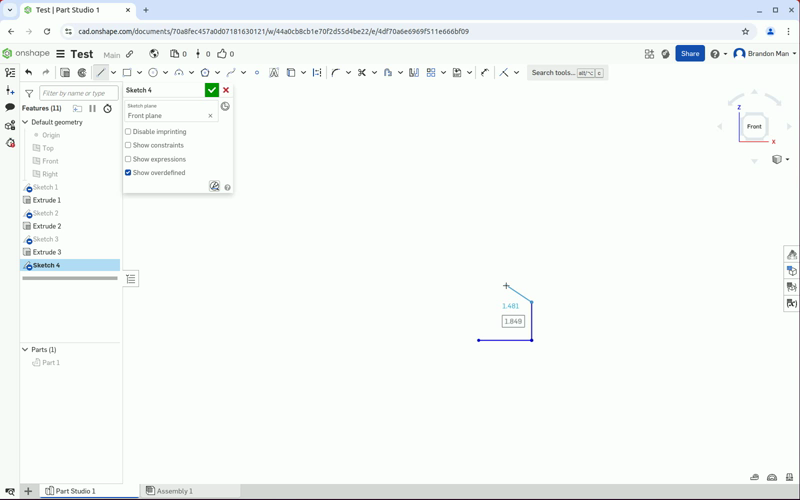
scroll(6)
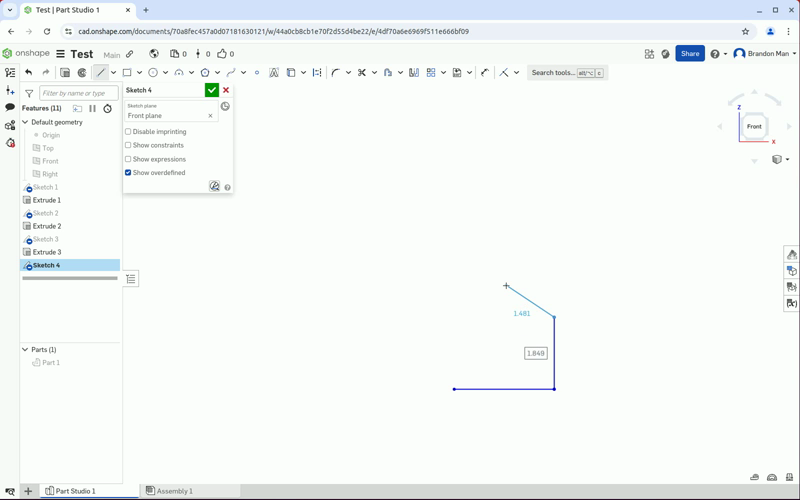
scroll(6)
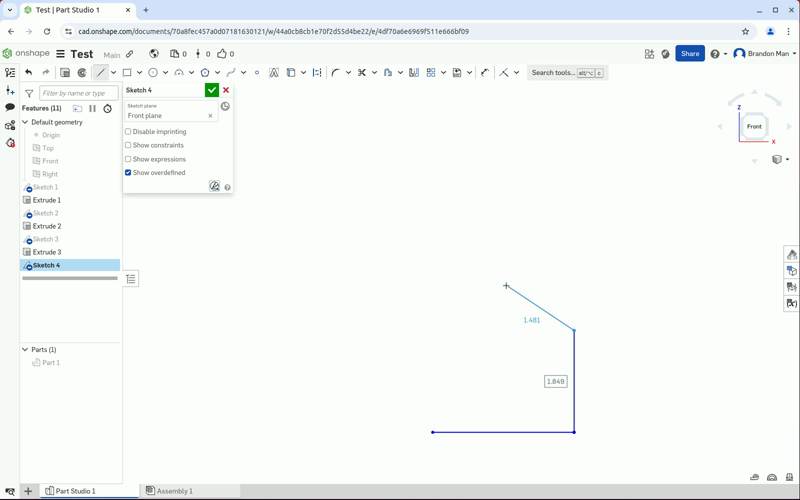
click(506, 285)
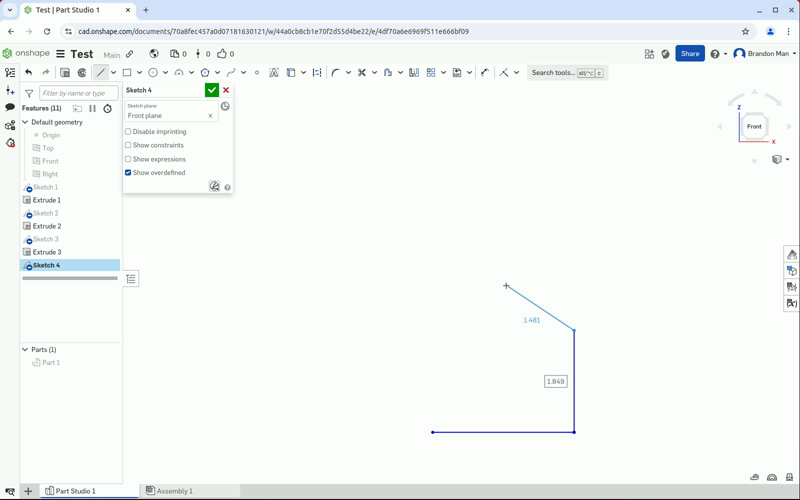
scroll(-6)
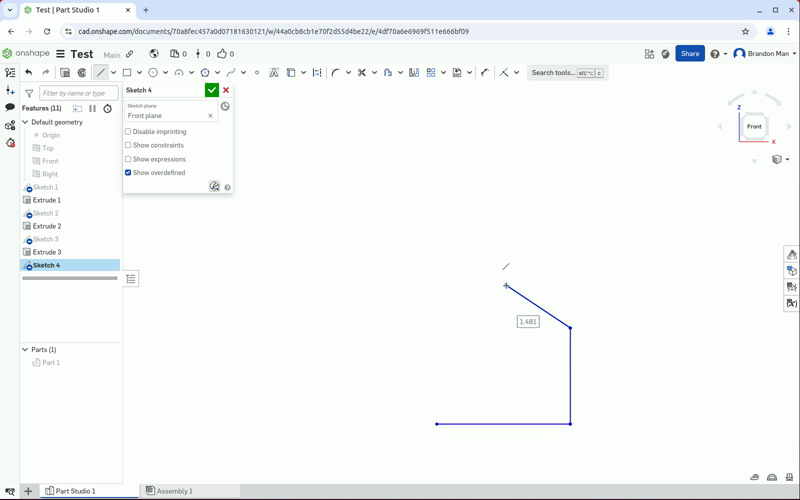
scroll(-6)
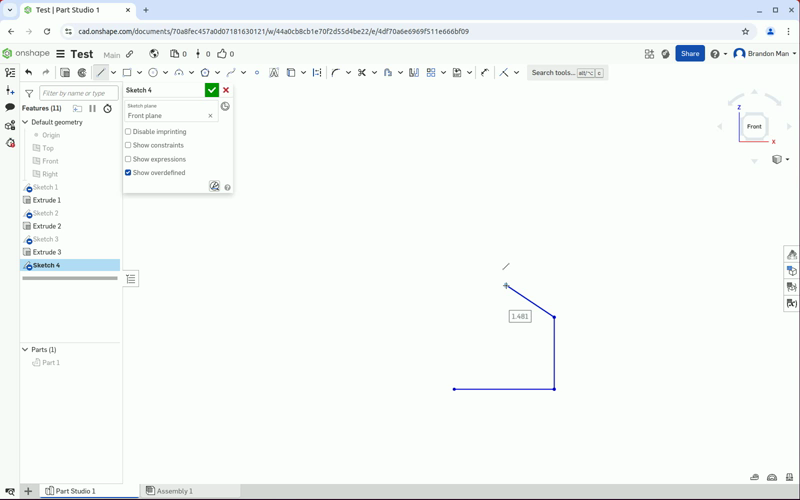
scroll(-6)
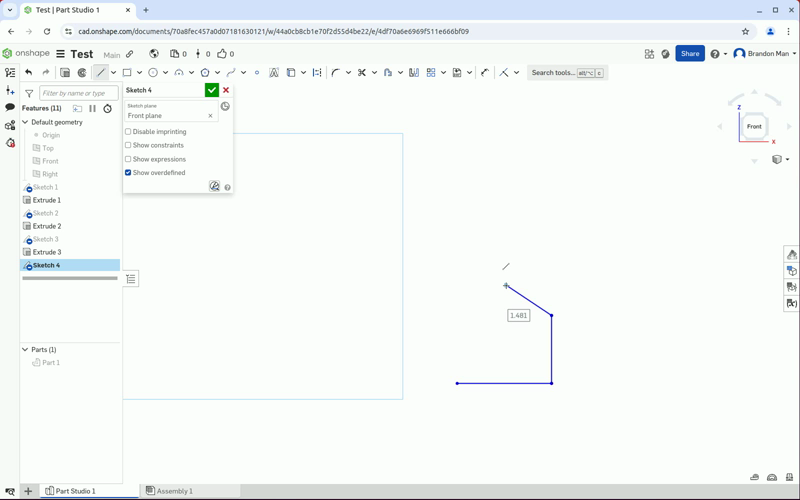
scroll(-6)
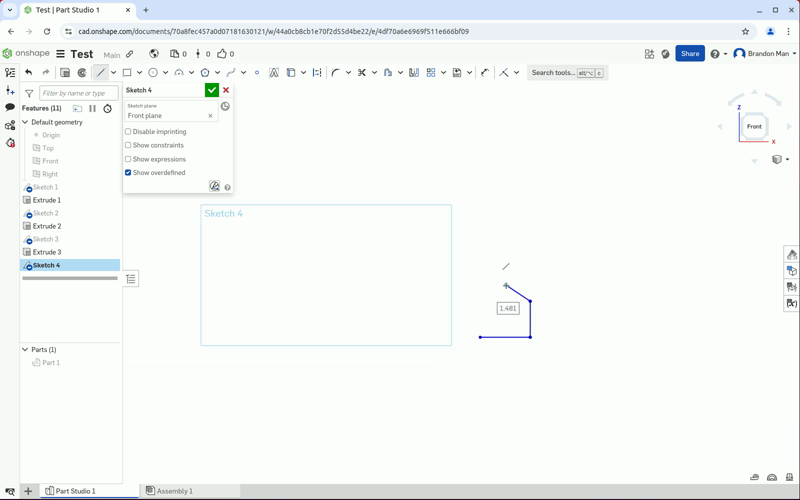
scroll(-6)
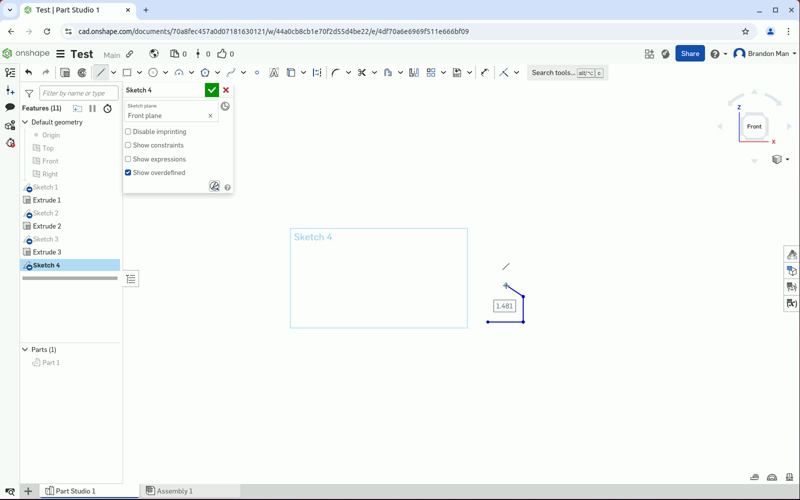
scroll(-6)
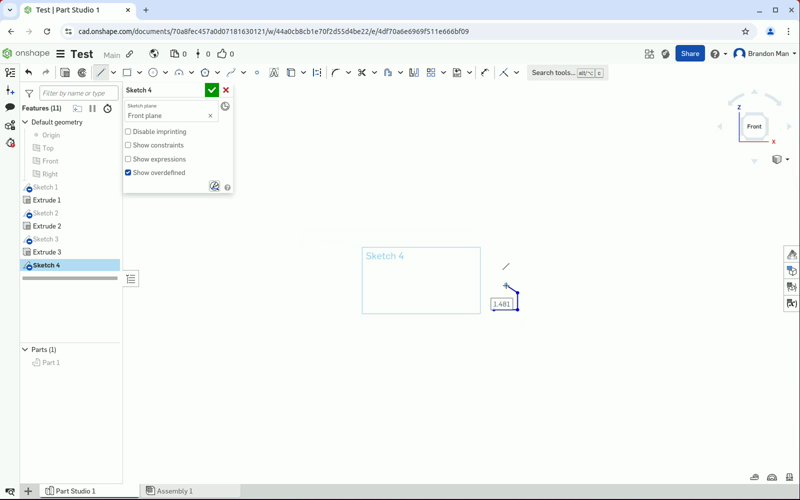
scroll(-6)
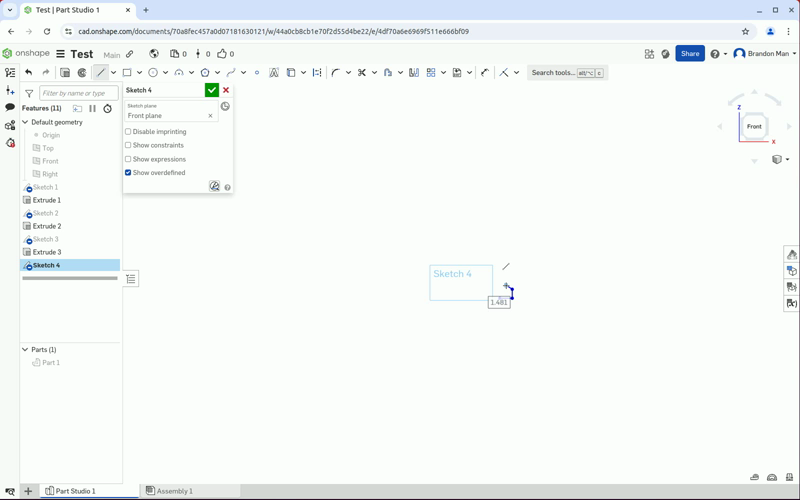
key_up(shift)
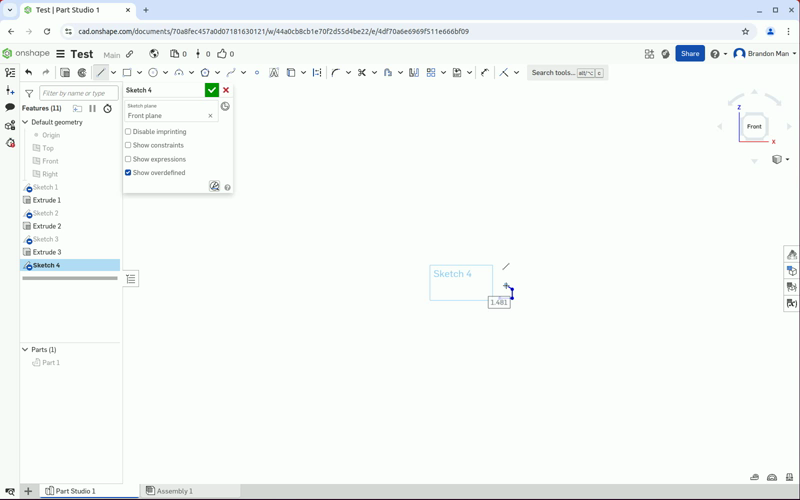
key_down(shift)
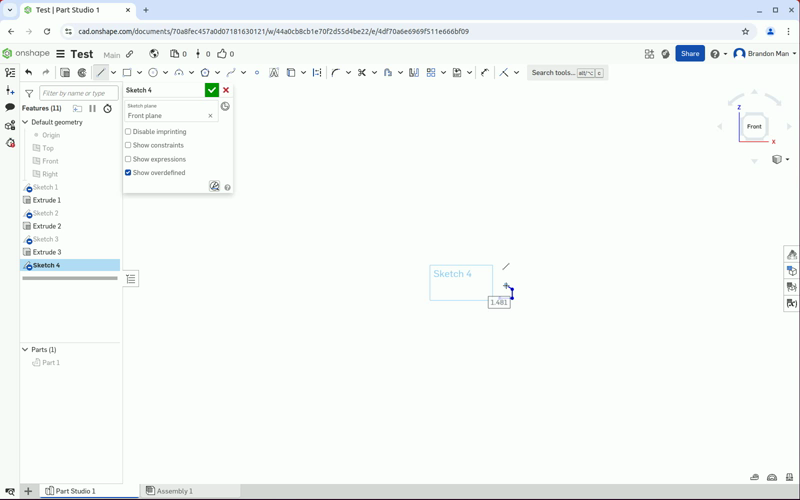
mouse_move(536, 285)
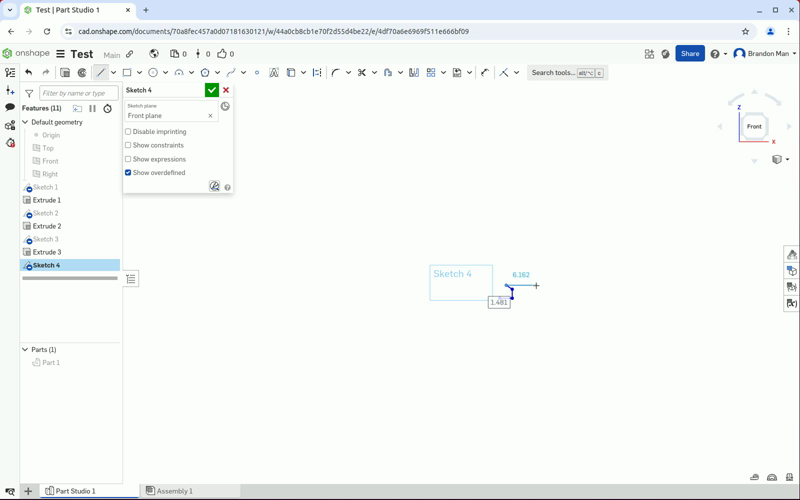
mouse_move(506, 282)
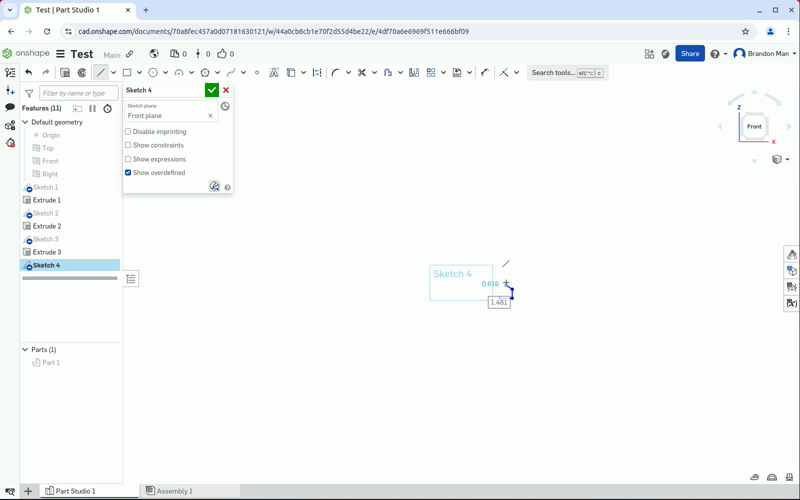
scroll(6)
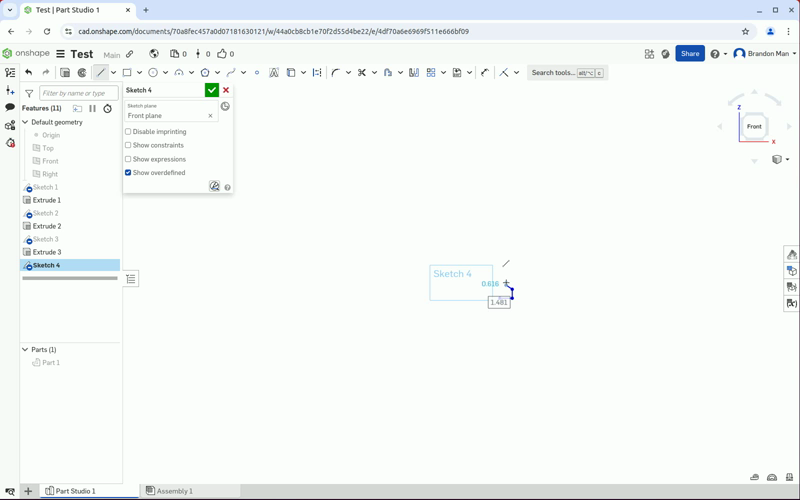
scroll(6)
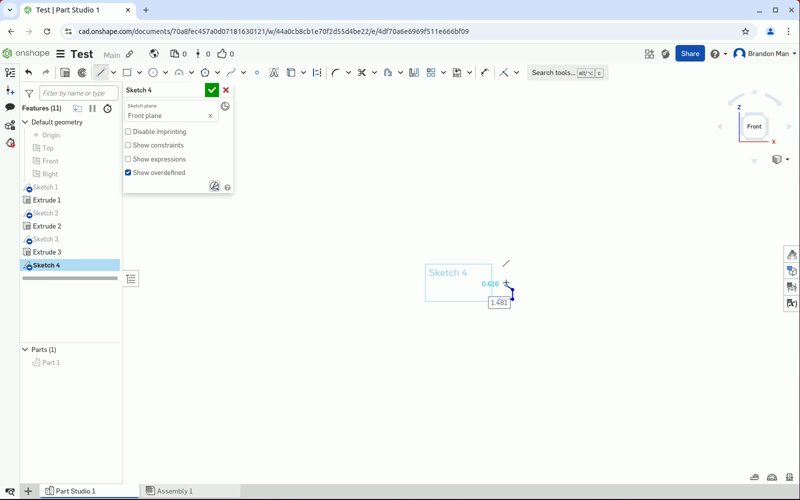
scroll(6)
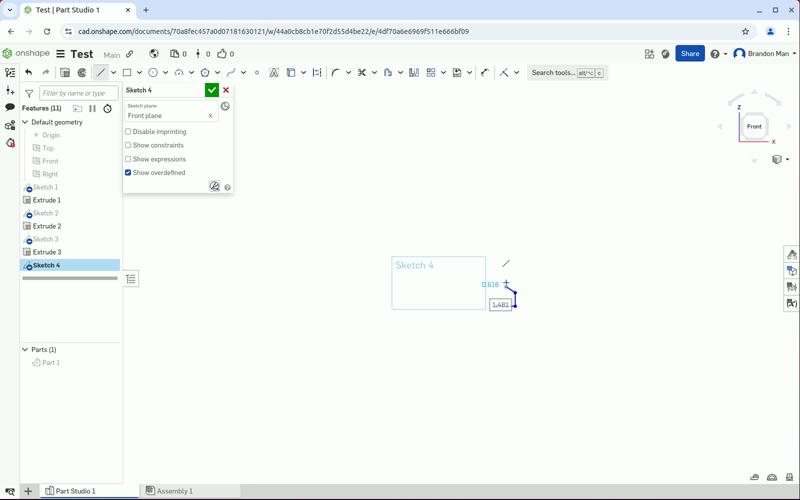
scroll(6)
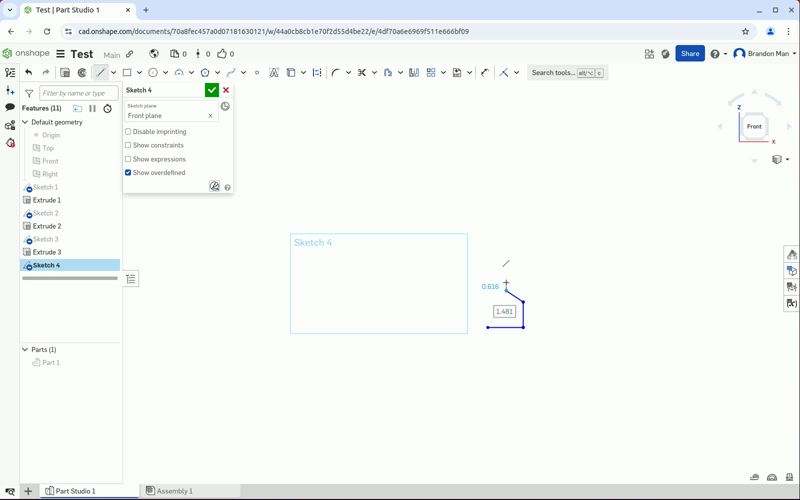
scroll(6)
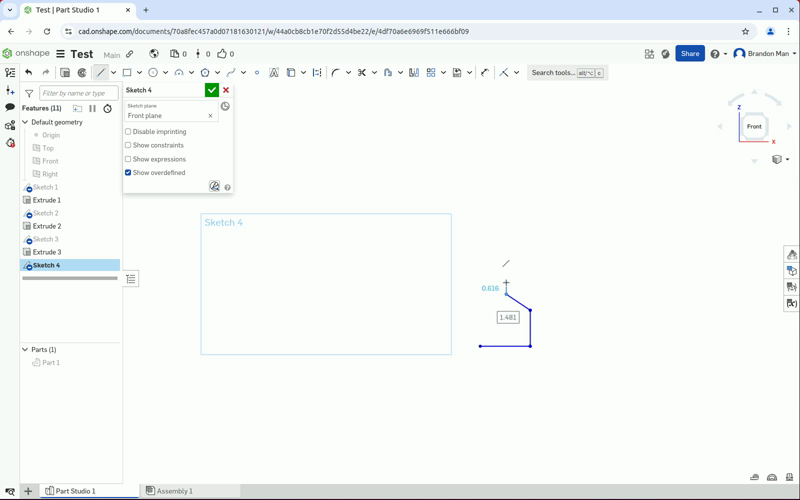
scroll(6)
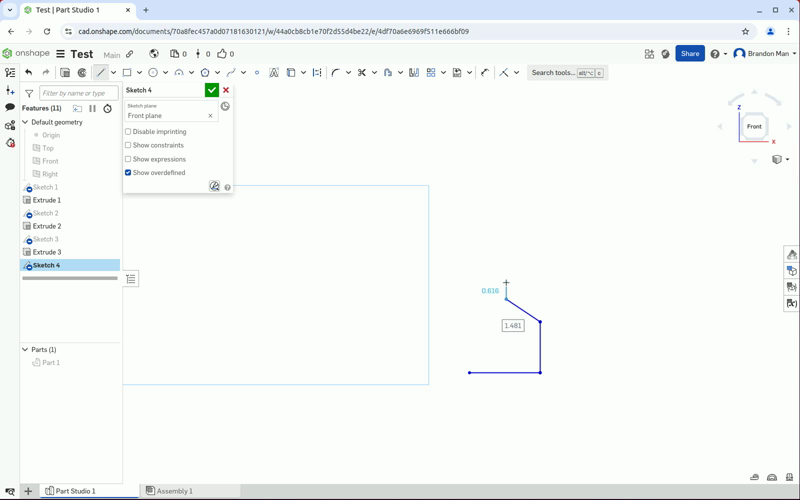
scroll(6)
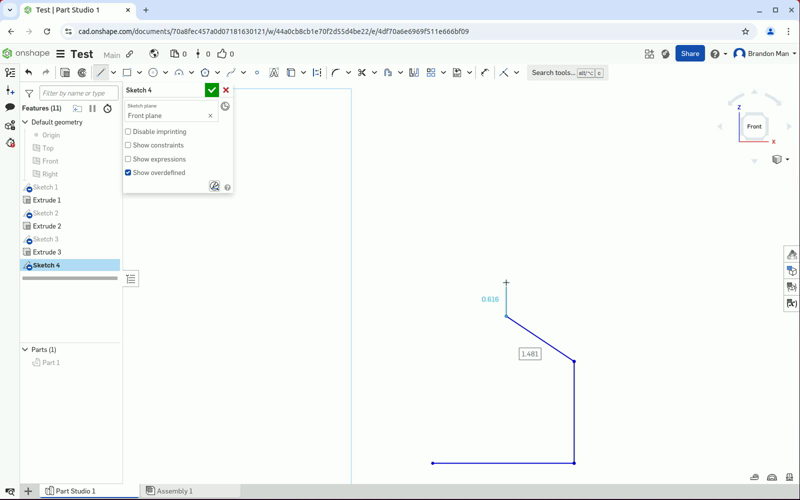
click(506, 282)
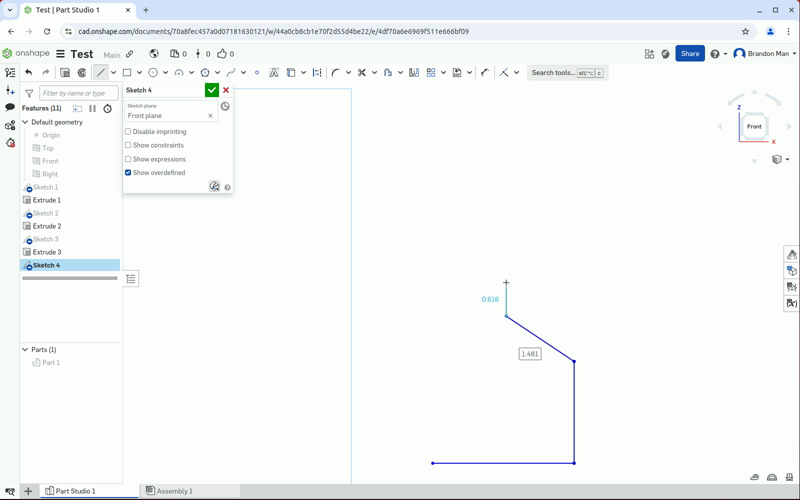
scroll(-6)
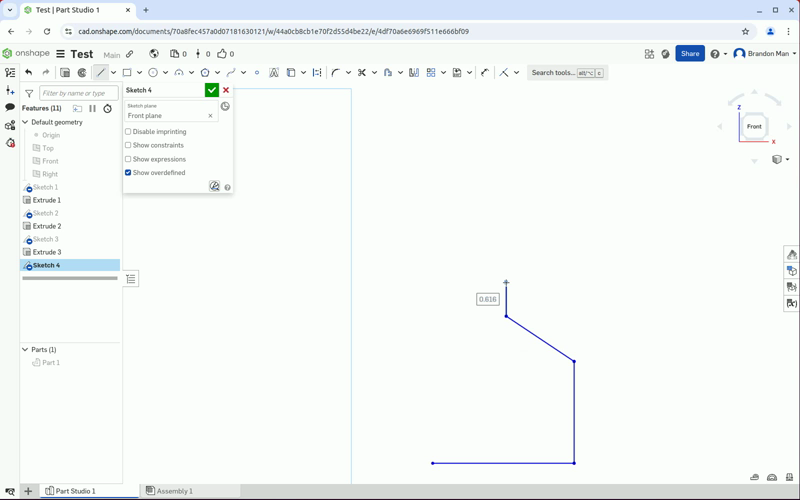
scroll(-6)
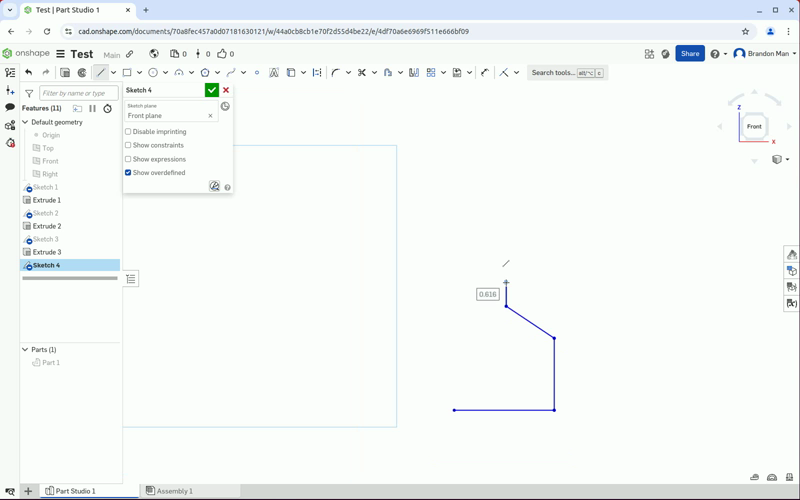
scroll(-6)
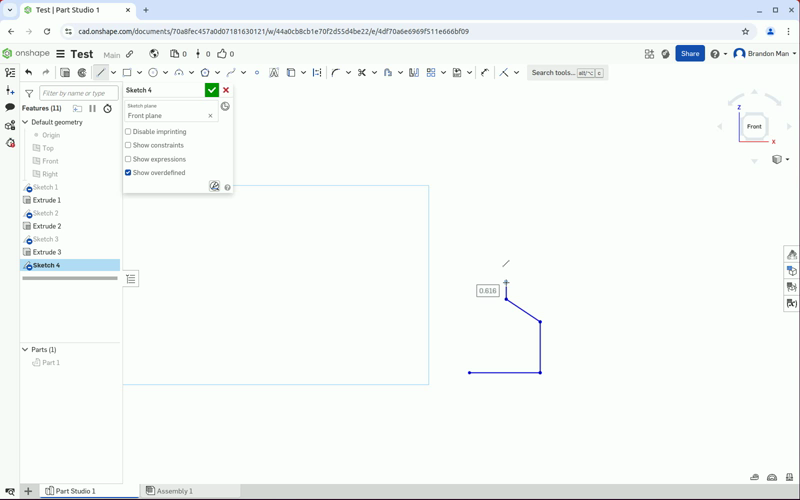
scroll(-6)
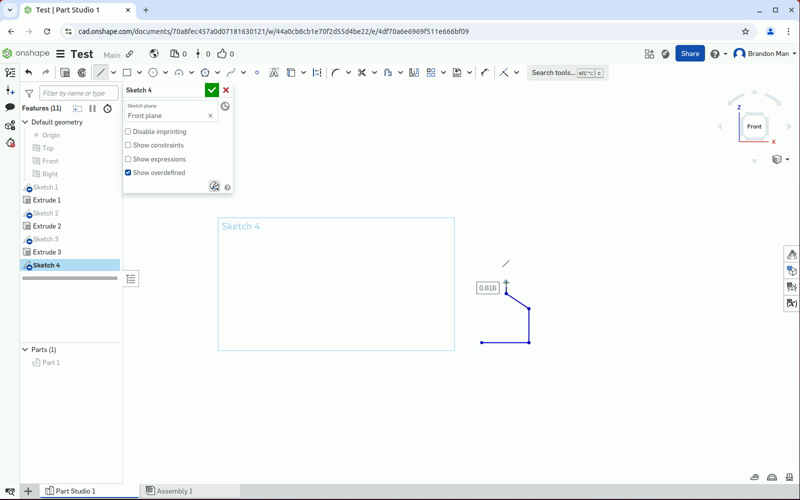
scroll(-6)
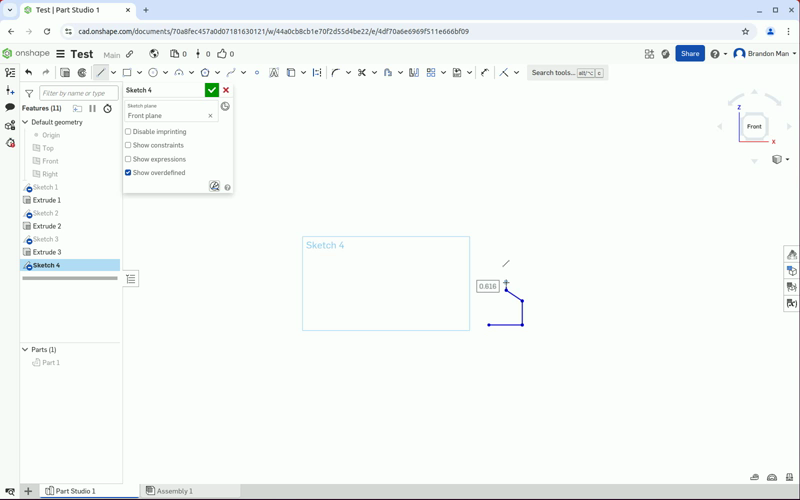
scroll(-6)
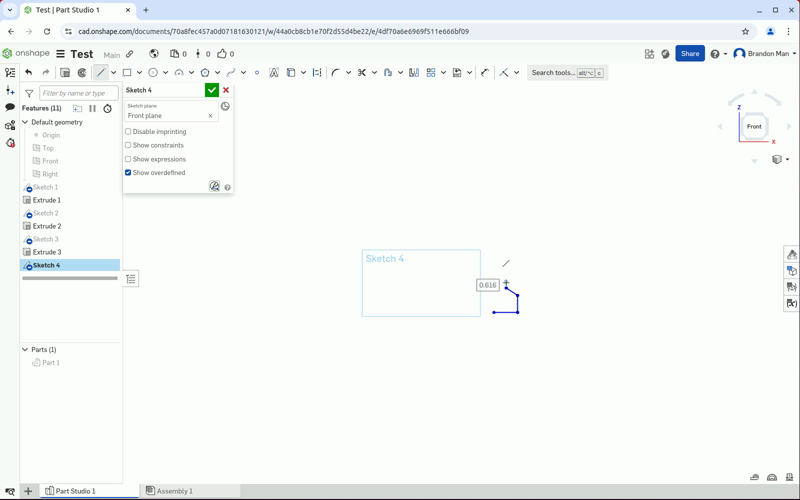
scroll(-6)
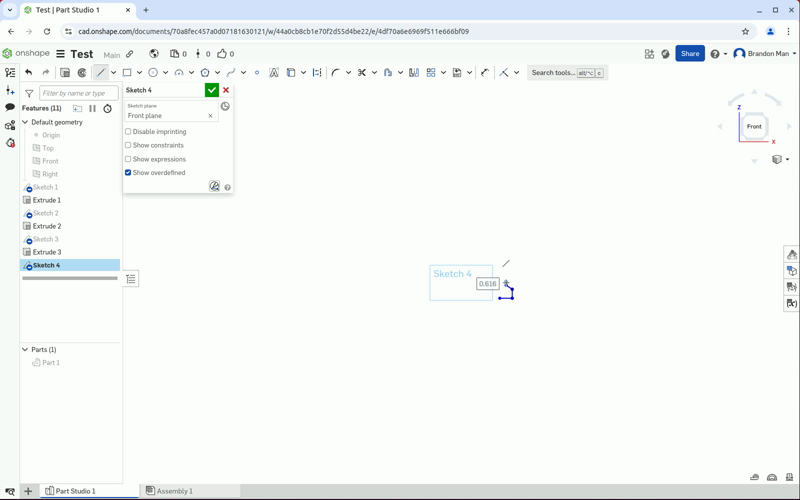
key_up(shift)
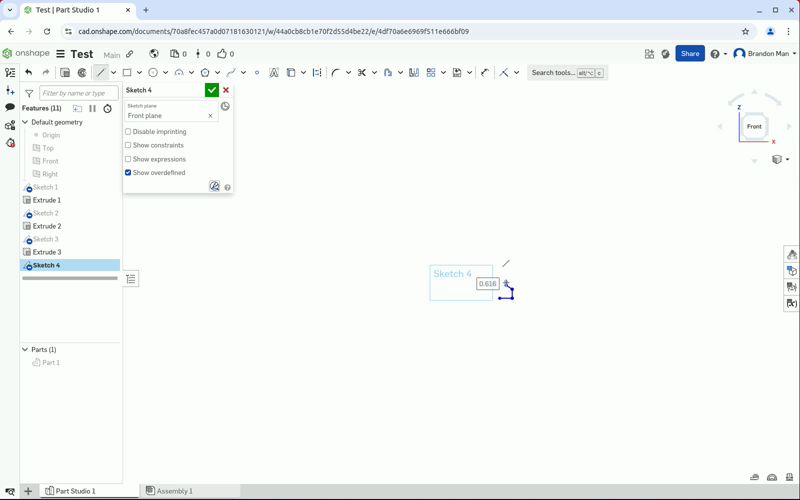
key_down(shift)
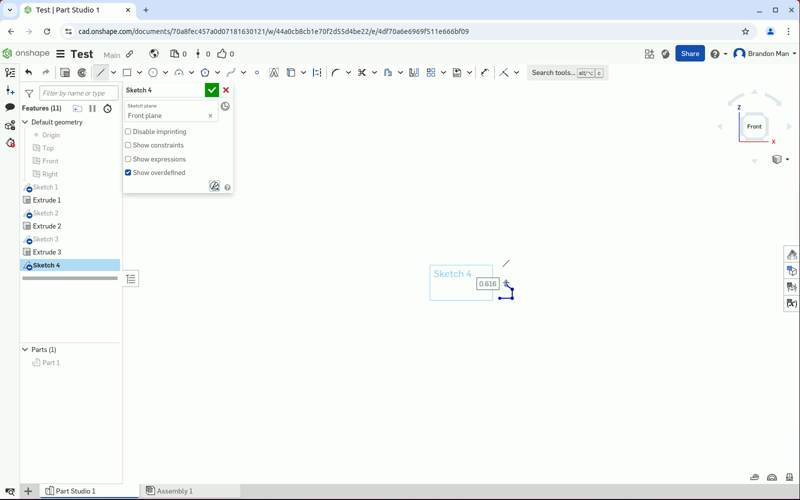
mouse_move(536, 282)
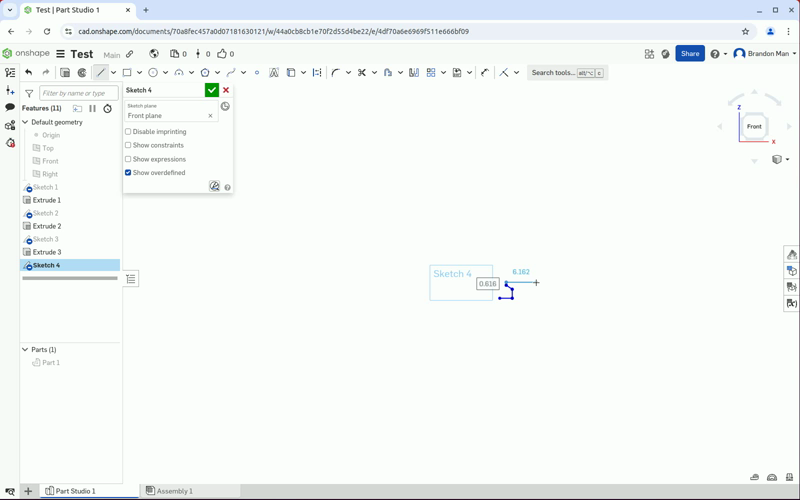
mouse_move(499, 282)
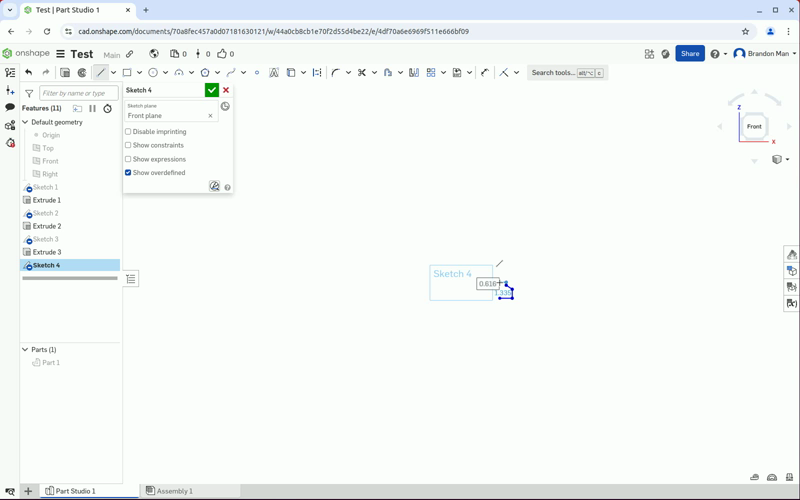
scroll(6)
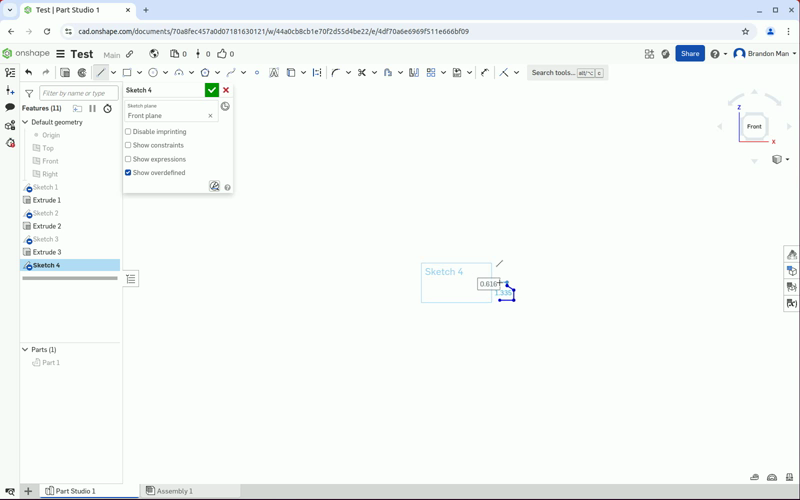
scroll(6)
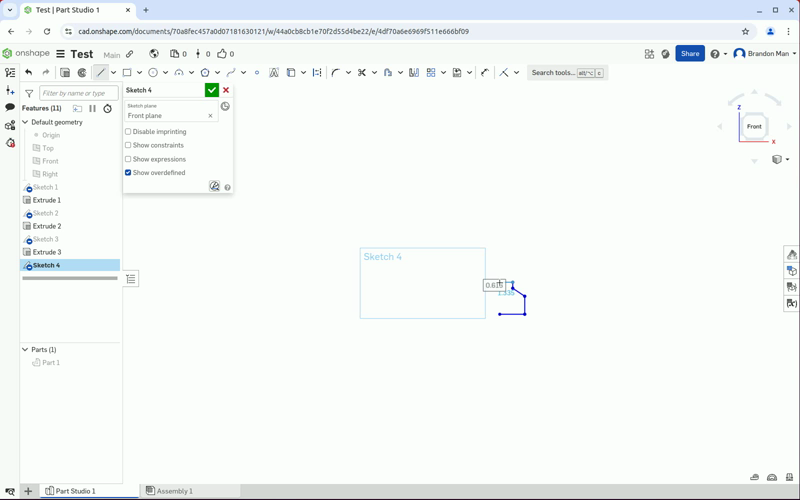
scroll(6)
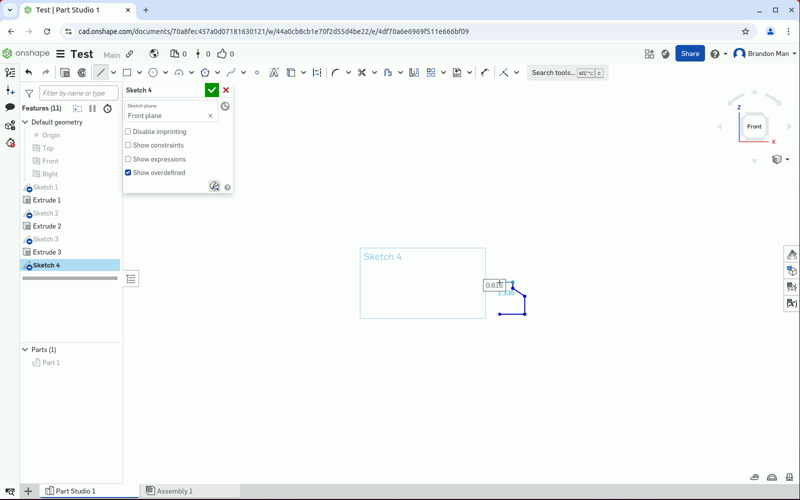
scroll(6)
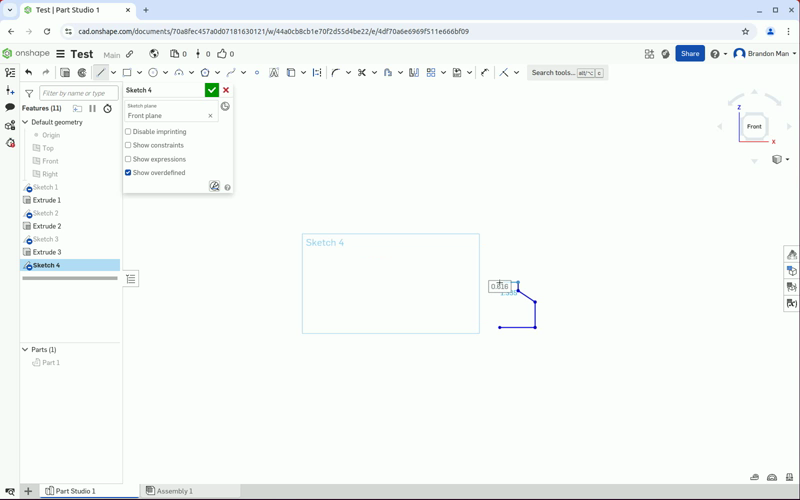
scroll(6)
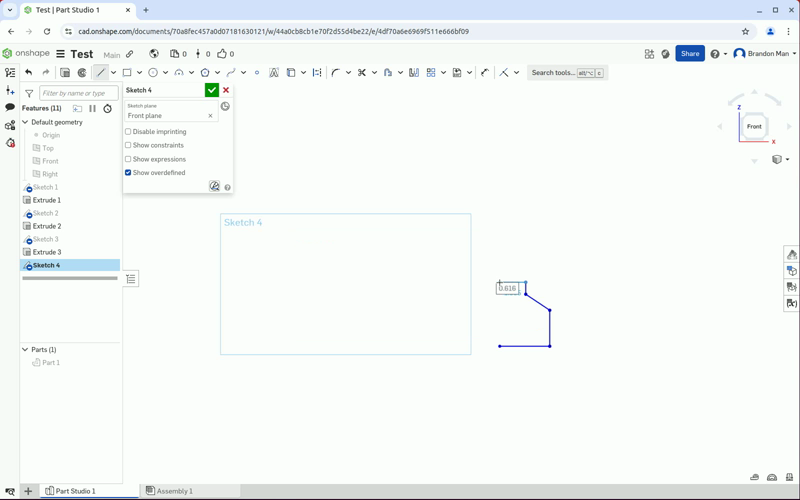
scroll(6)
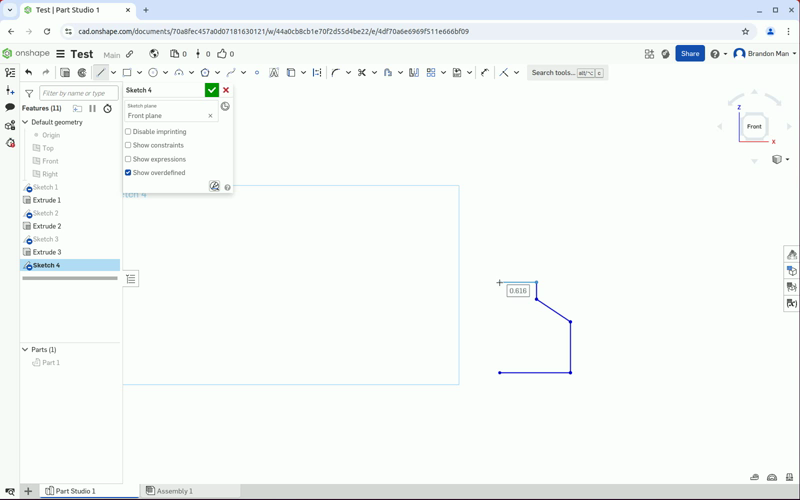
scroll(6)
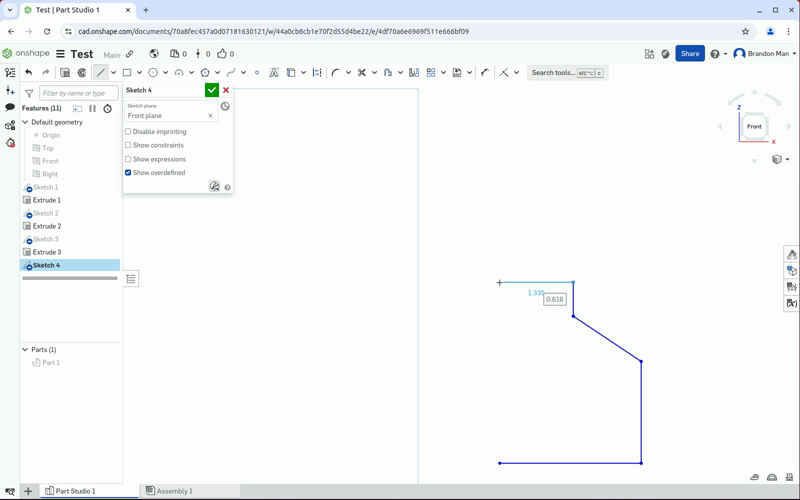
click(499, 282)
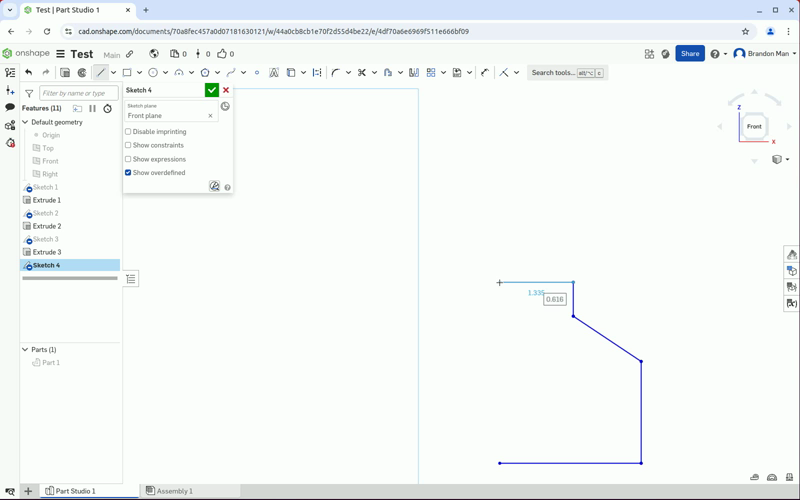
scroll(-6)
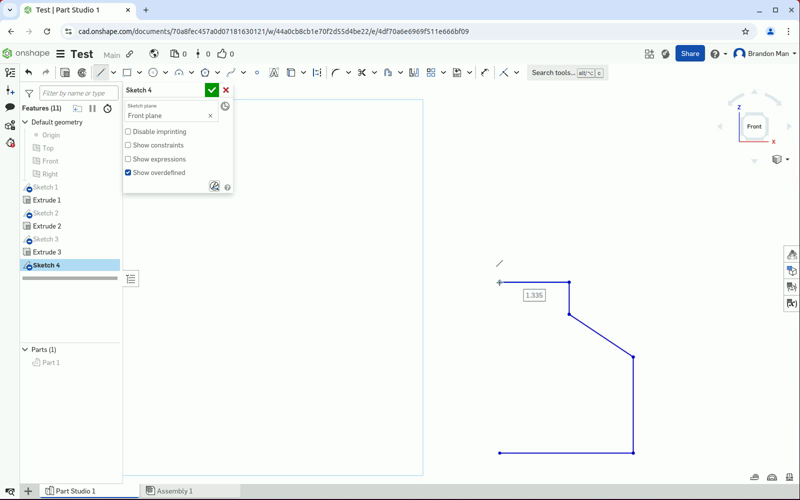
scroll(-6)
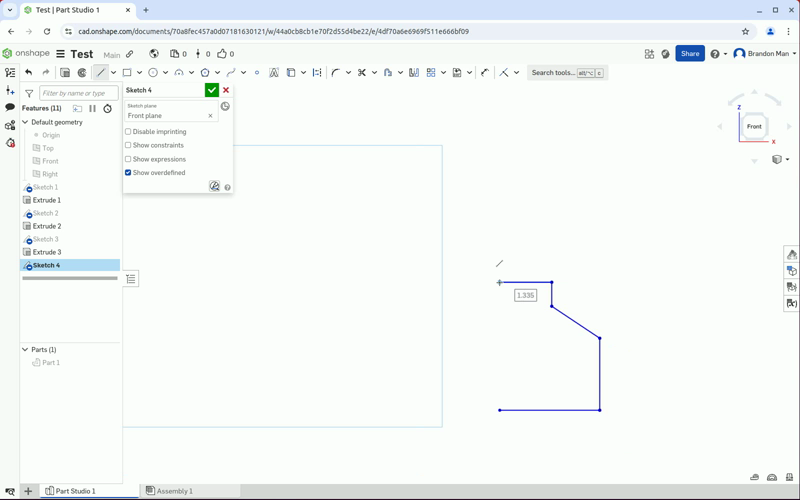
scroll(-6)
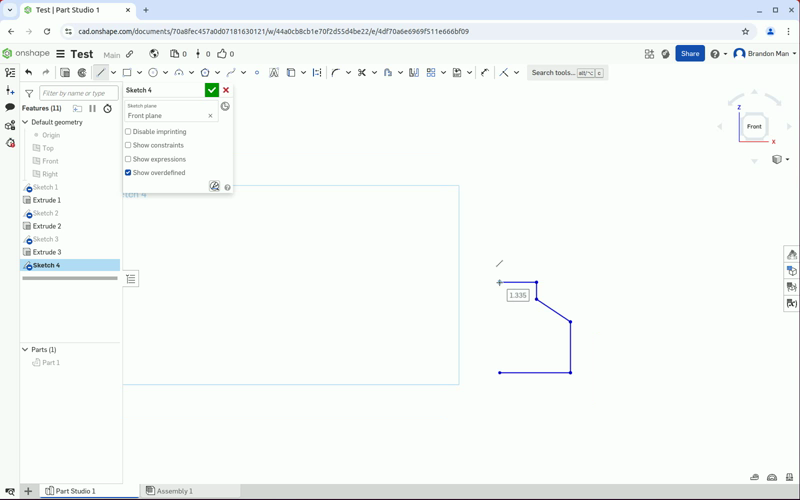
scroll(-6)
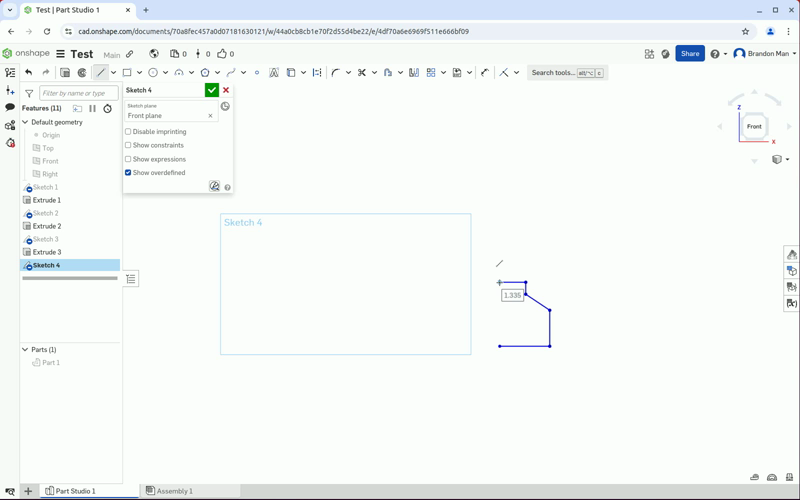
scroll(-6)
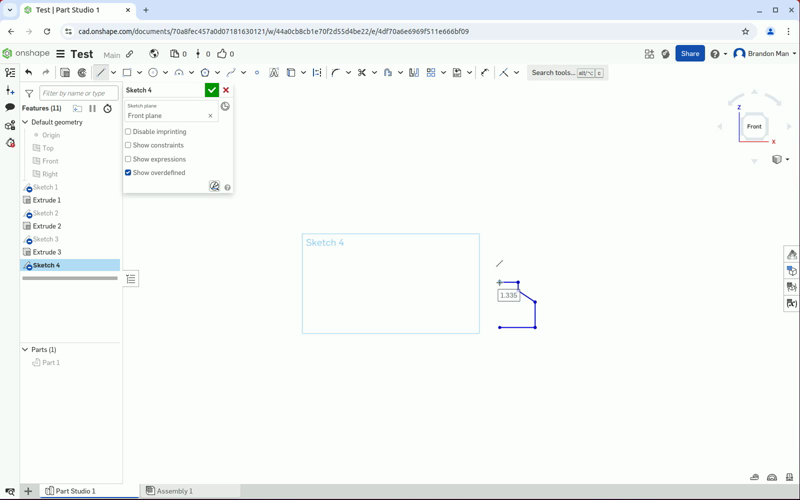
scroll(-6)
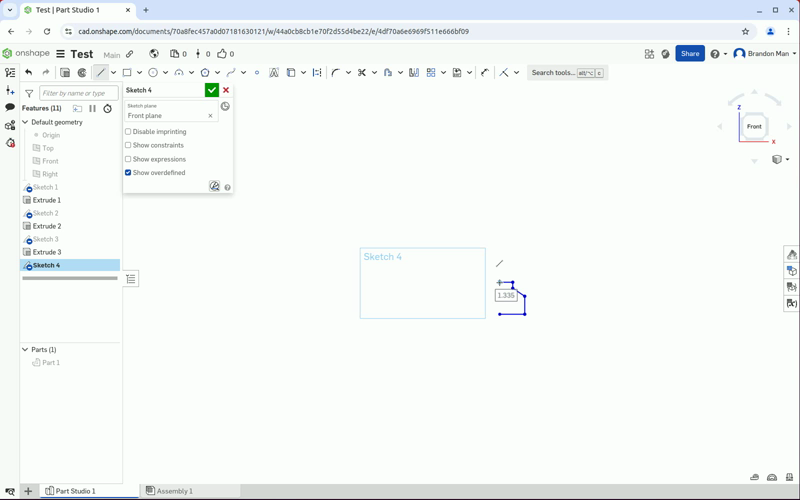
scroll(-6)
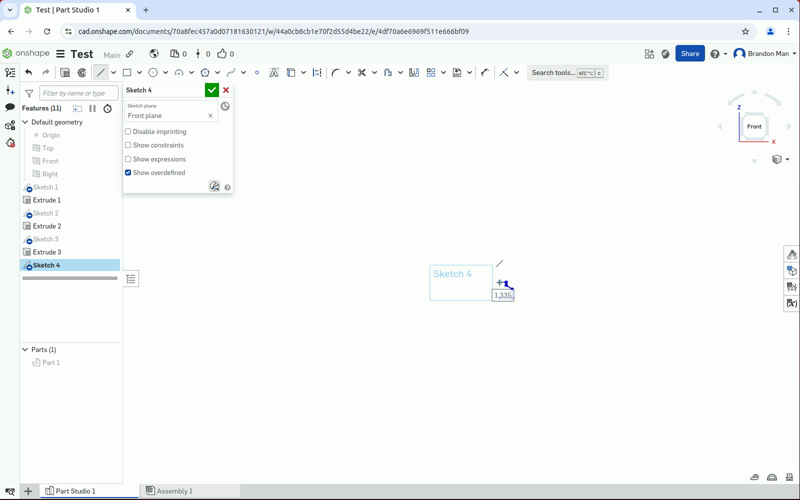
key_up(shift)
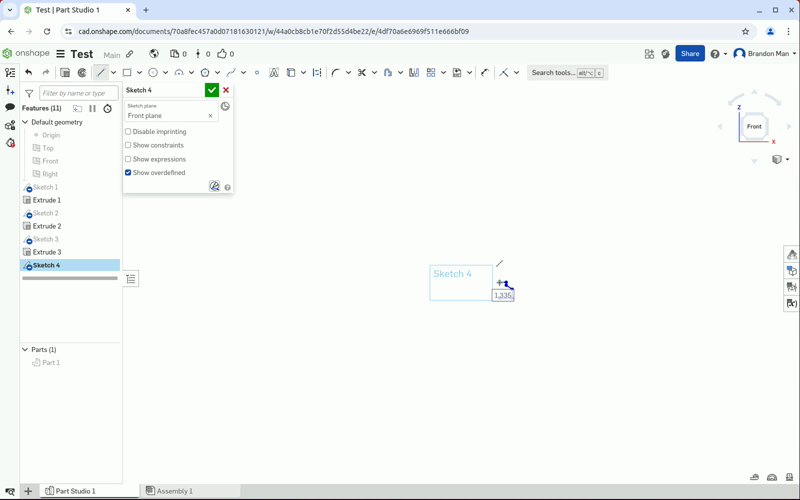
mouse_move(529, 282)
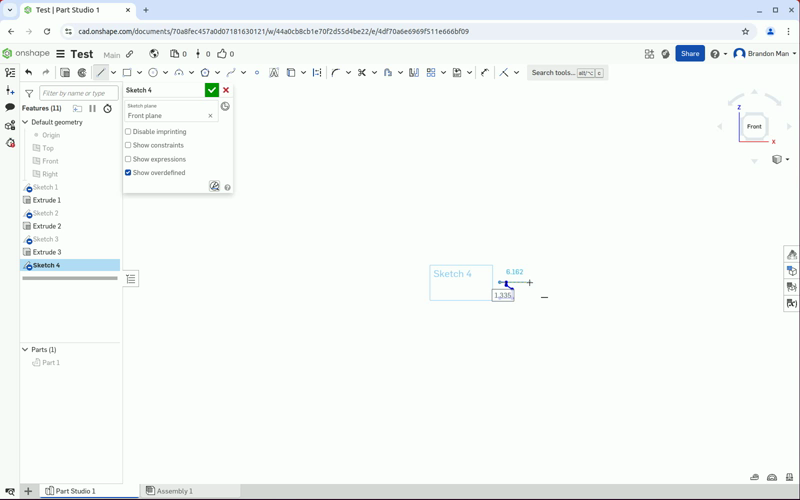
key_down(shift)
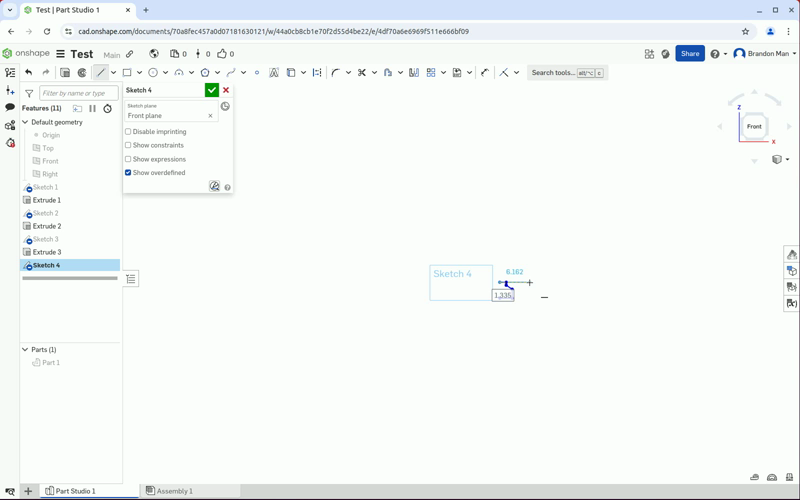
mouse_move(499, 298)
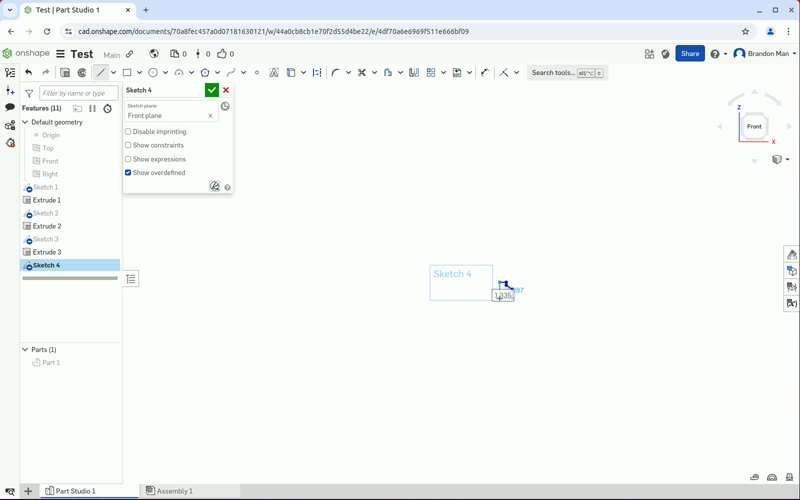
key_up(shift)
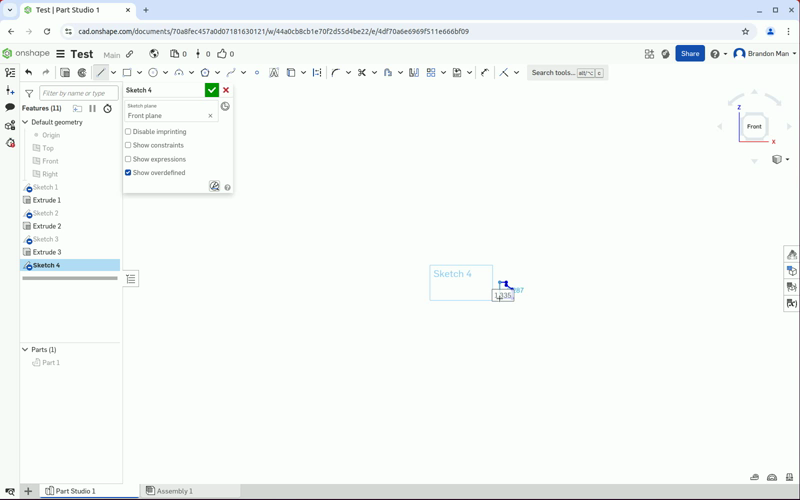
click(499, 298)
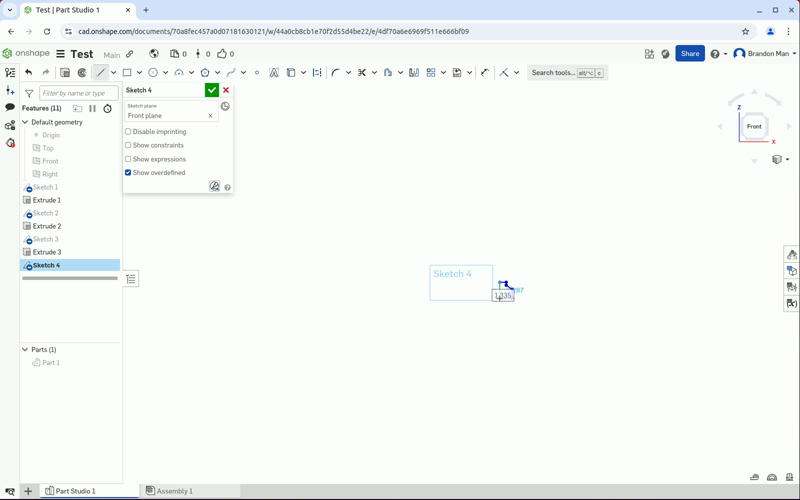
key(esc)
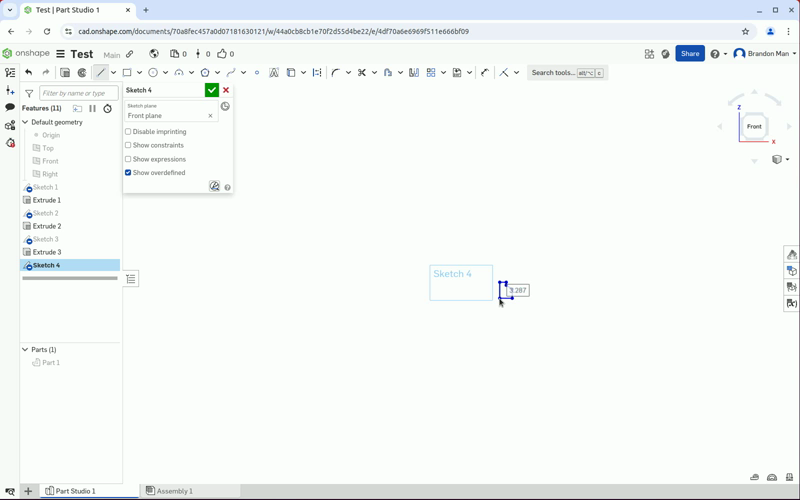
mouse_move(500, 295)
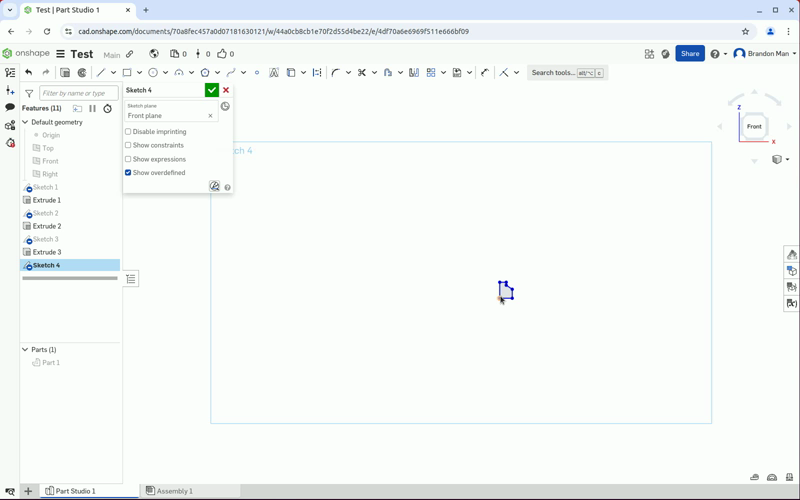
scroll(6)
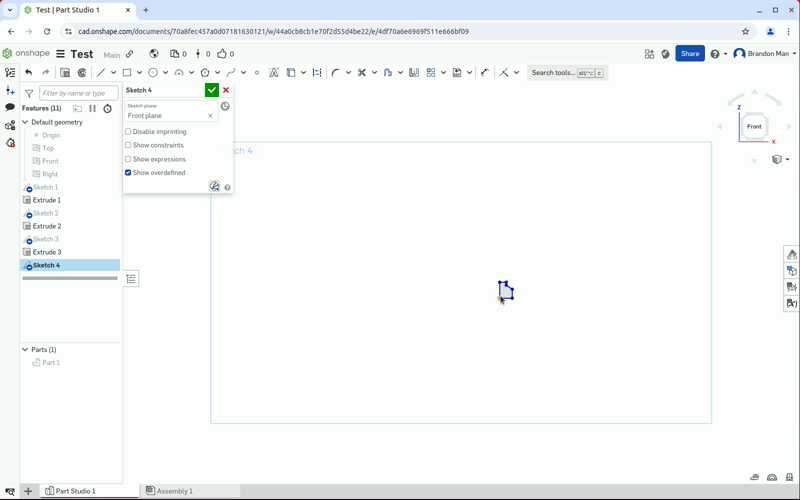
scroll(6)
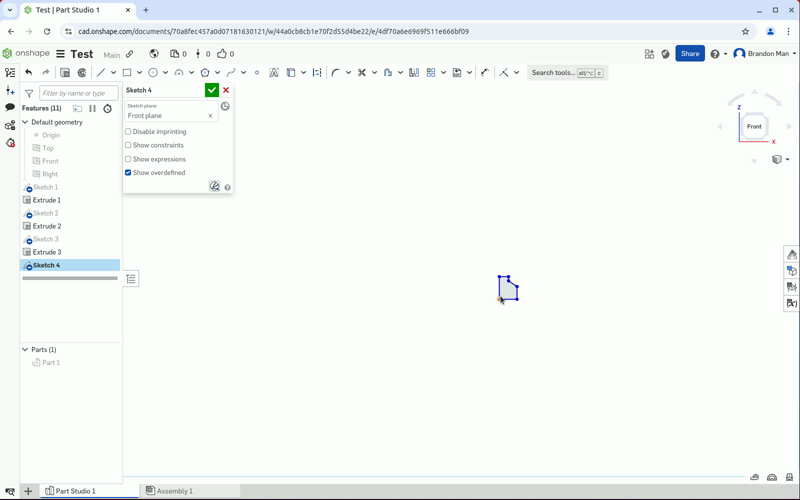
scroll(6)
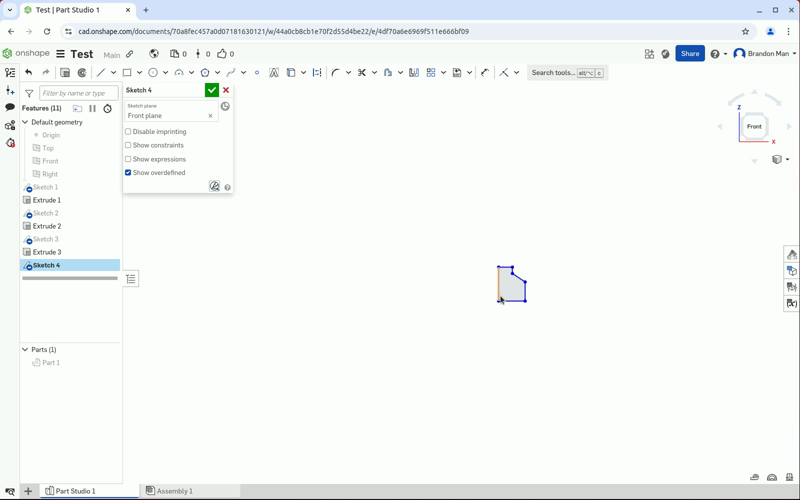
scroll(6)
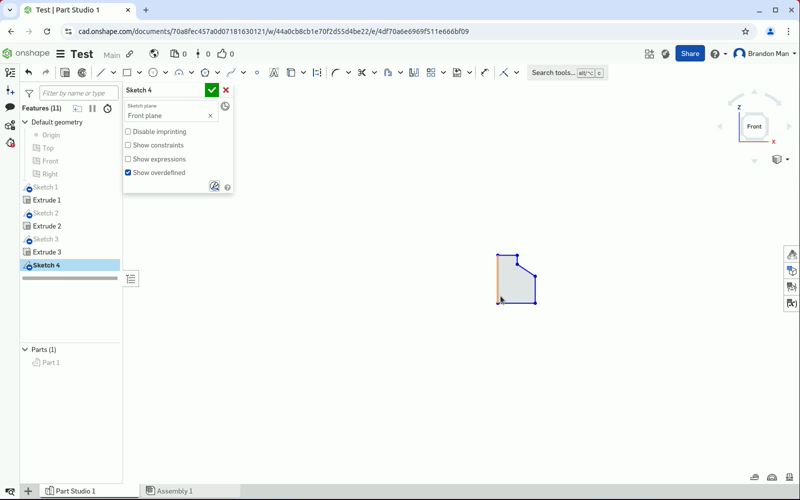
scroll(6)
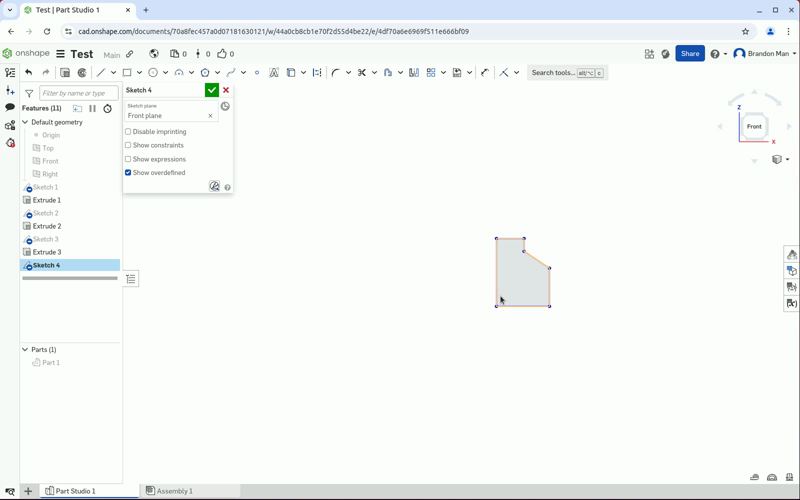
scroll(6)
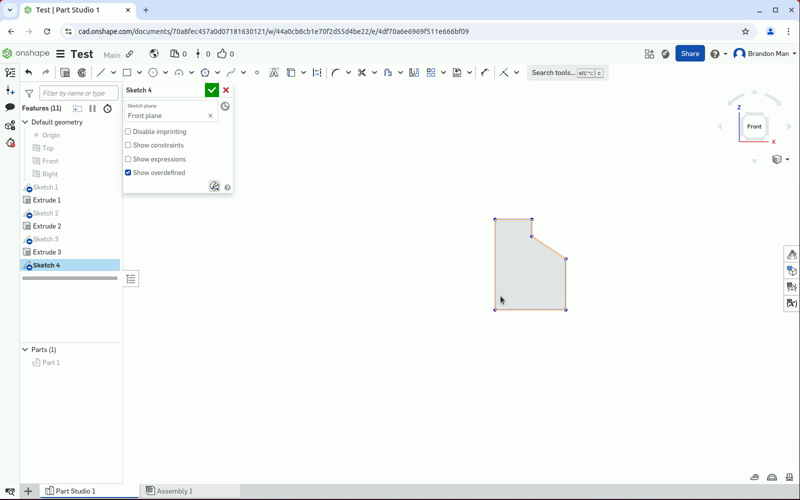
scroll(6)
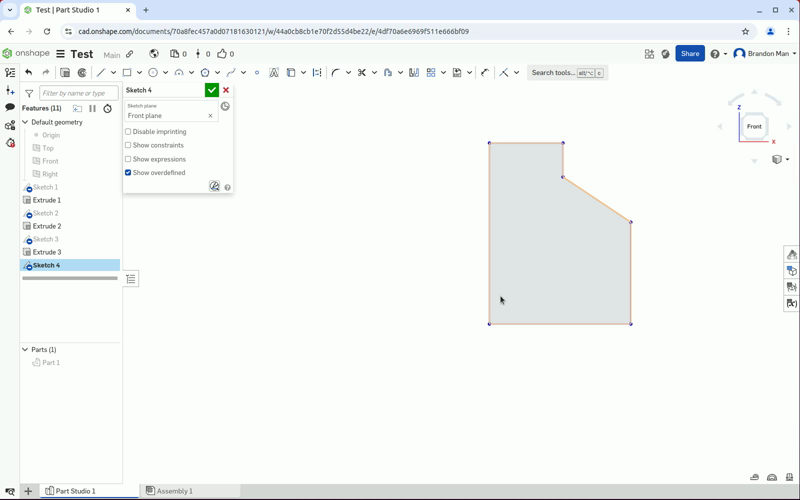
click(500, 295)
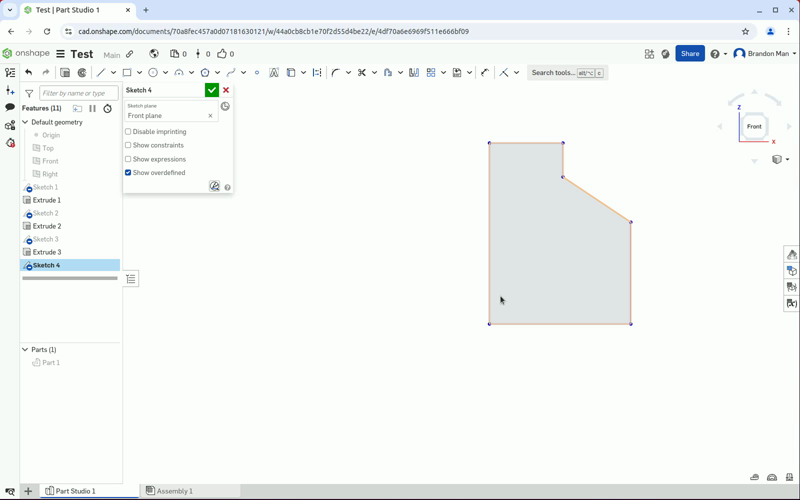
scroll(-6)
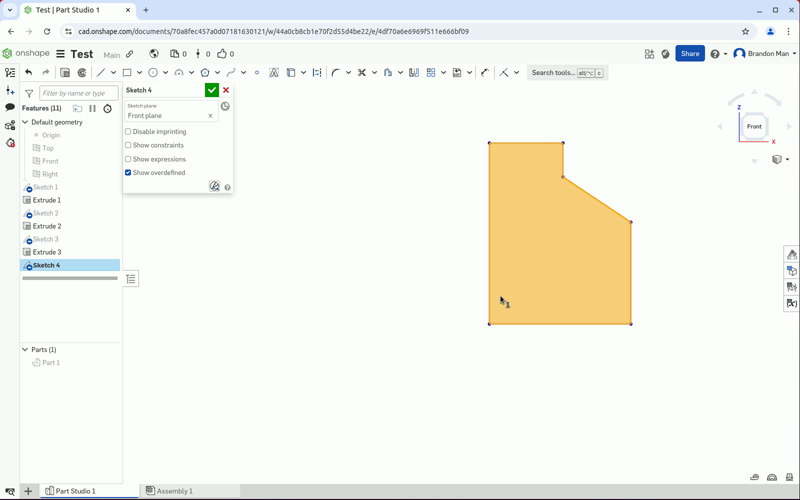
scroll(-6)
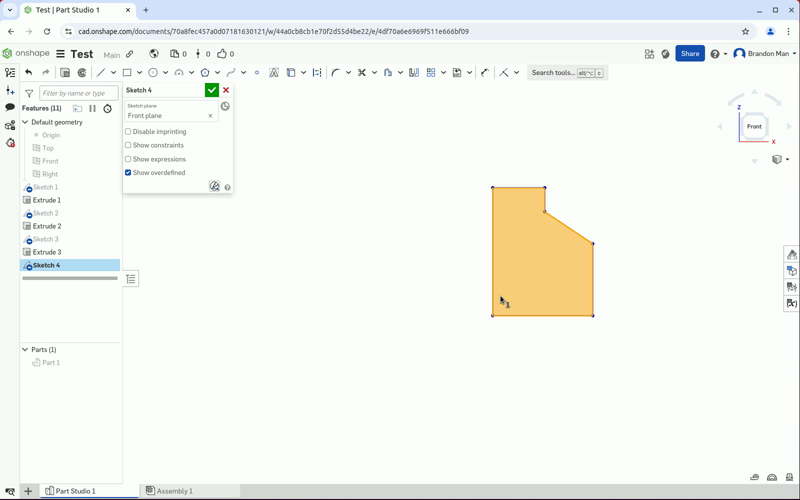
scroll(-6)
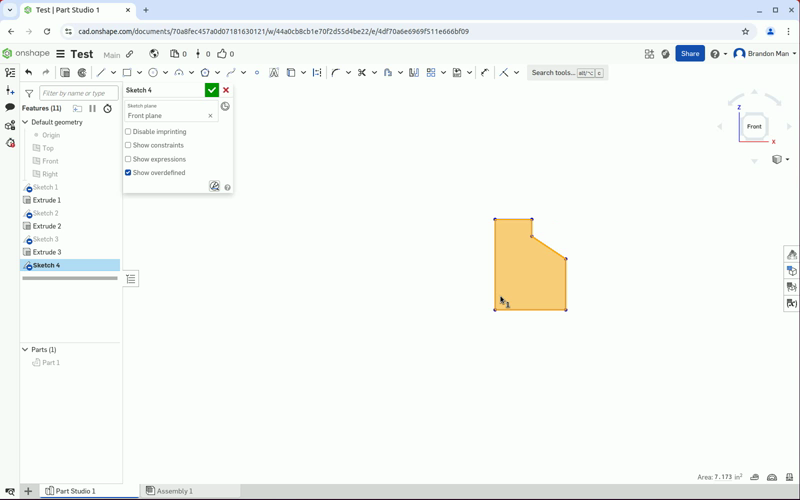
scroll(-6)
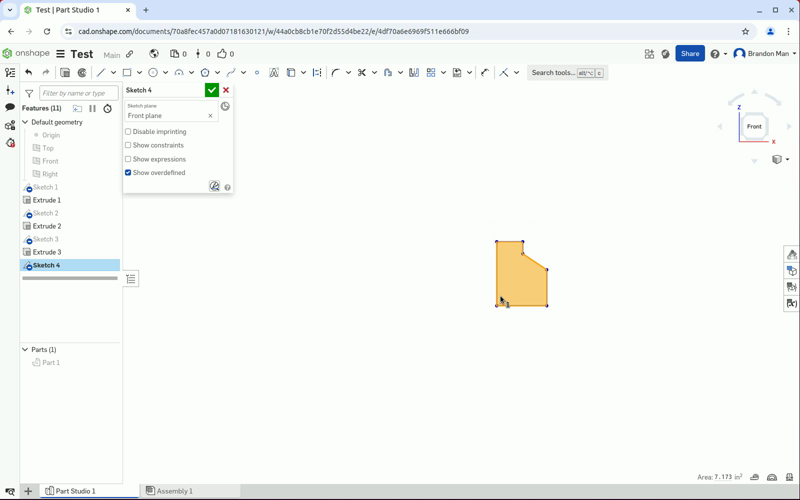
scroll(-6)
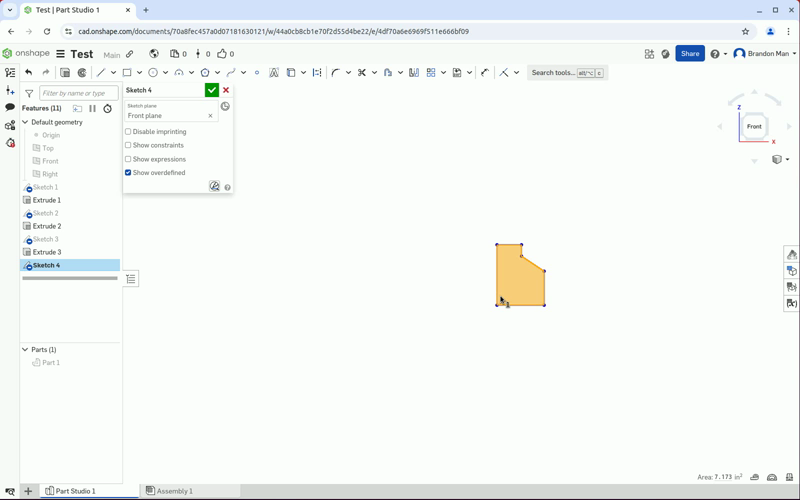
scroll(-6)
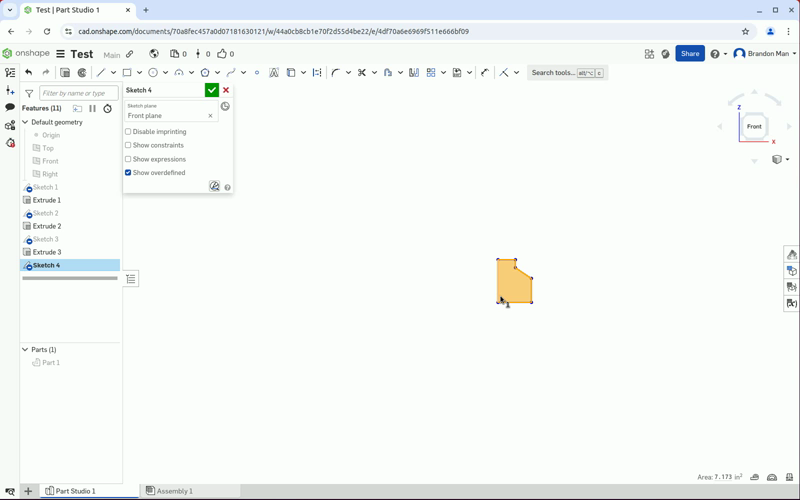
scroll(-6)
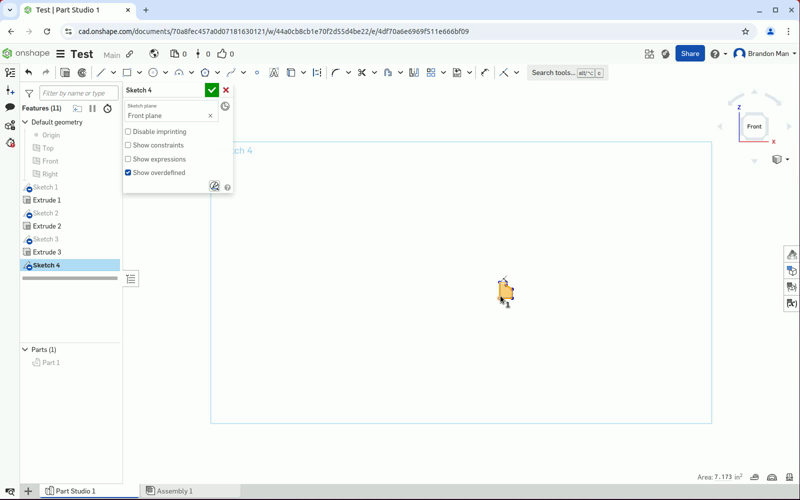
mouse_move(73, 352)
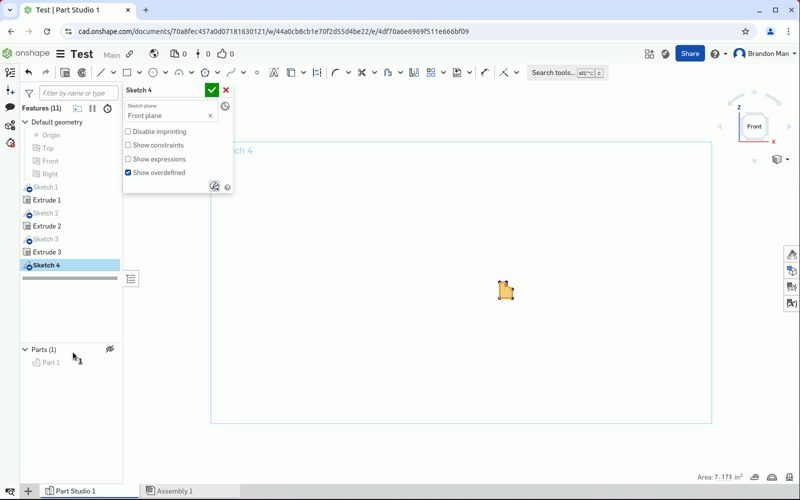
key(shift+y)
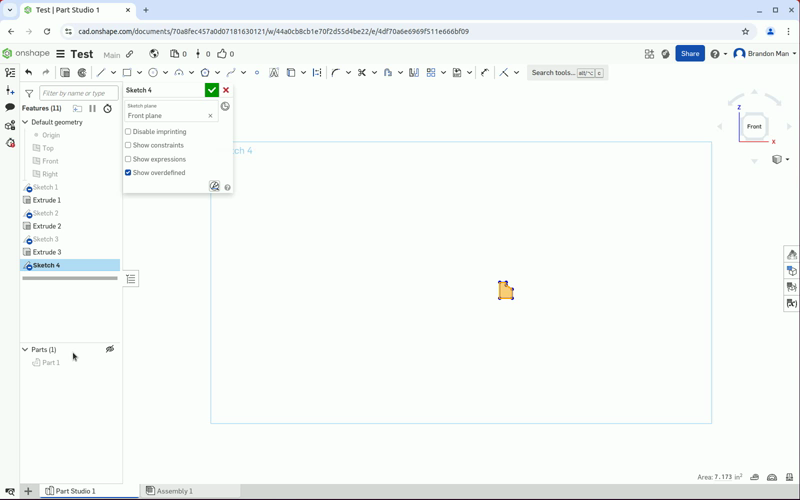
key(shift+e)
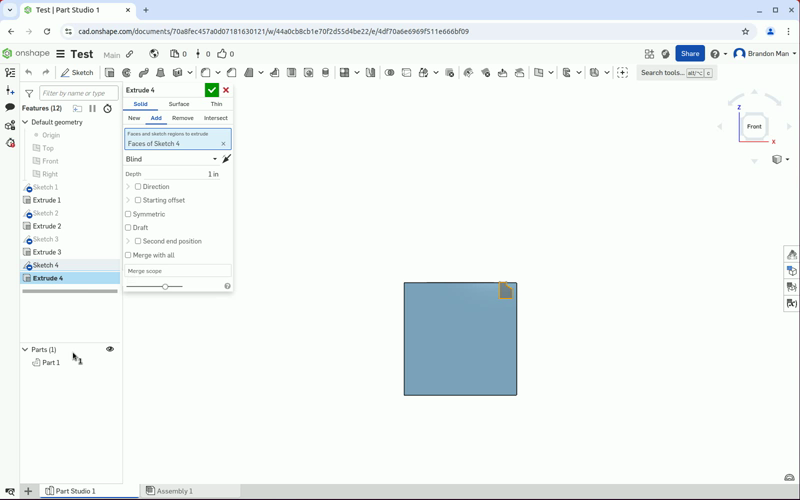
mouse_move(143, 106)
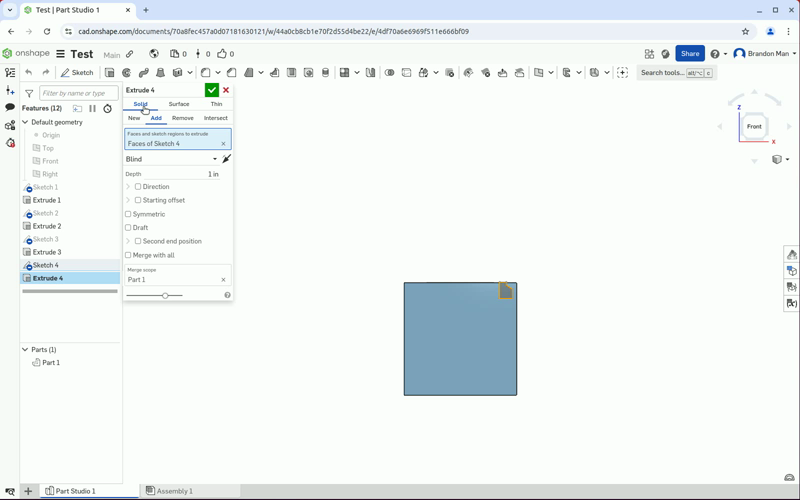
click(143, 106)
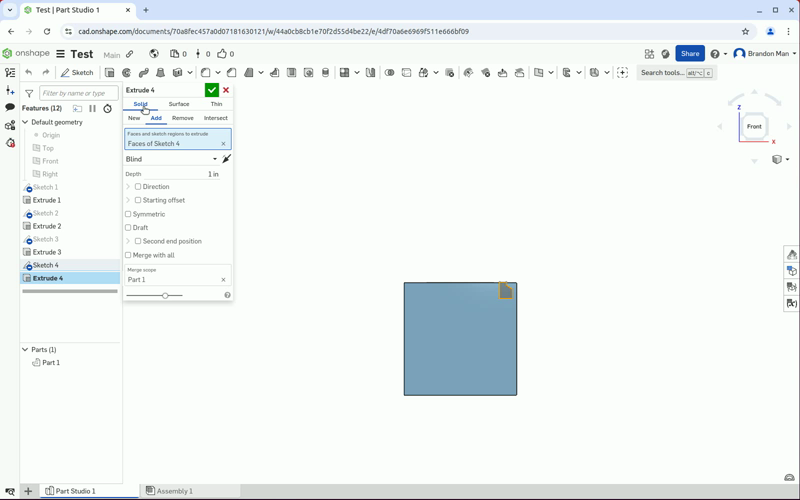
mouse_move(186, 120)
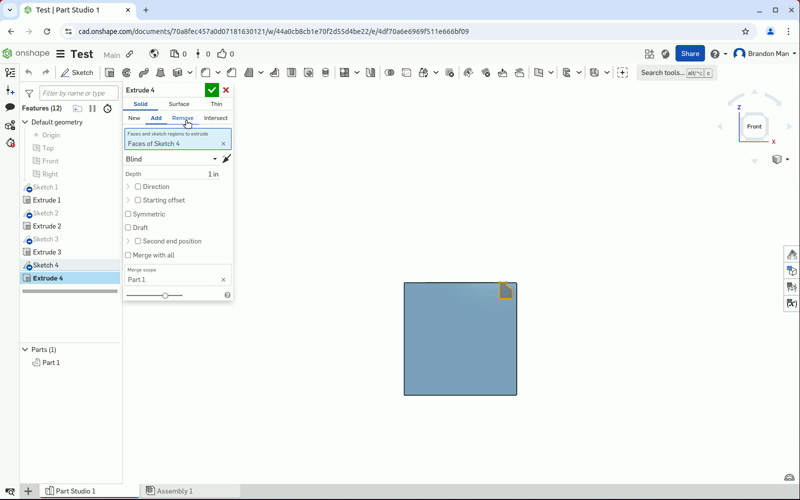
click(186, 120)
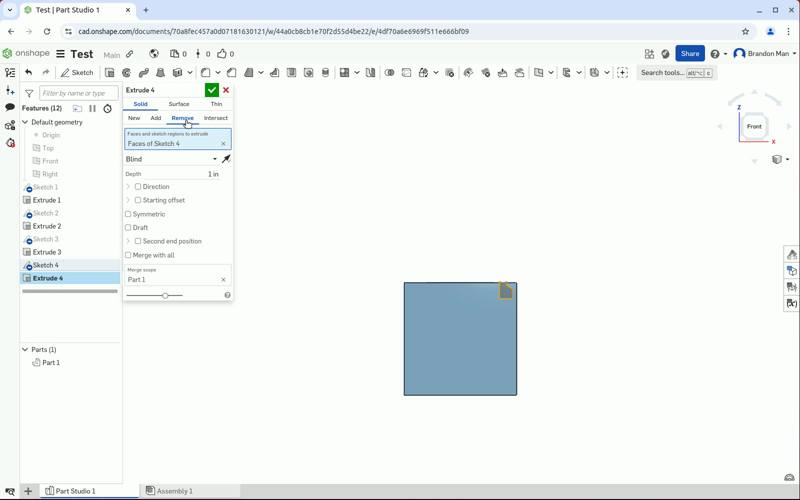
key(tab, 4)
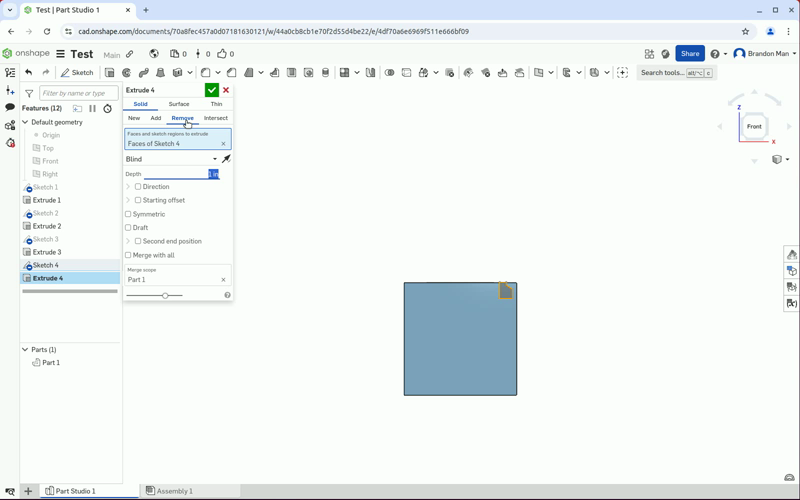
text(-23.108)
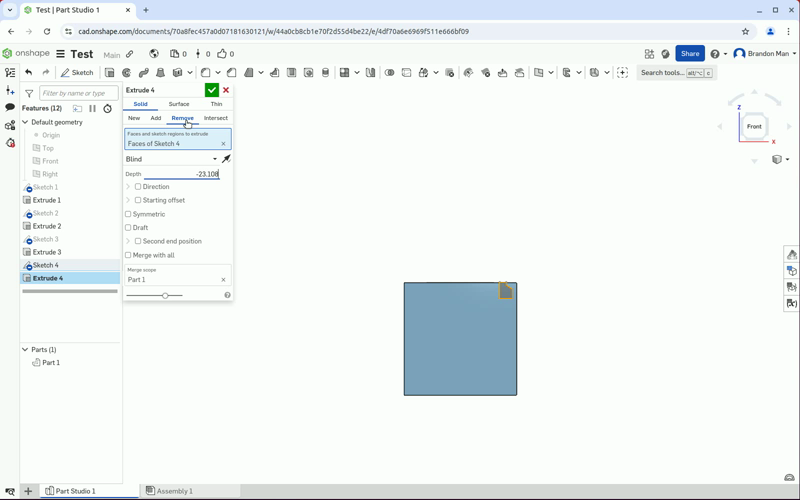
key(tab, 3)
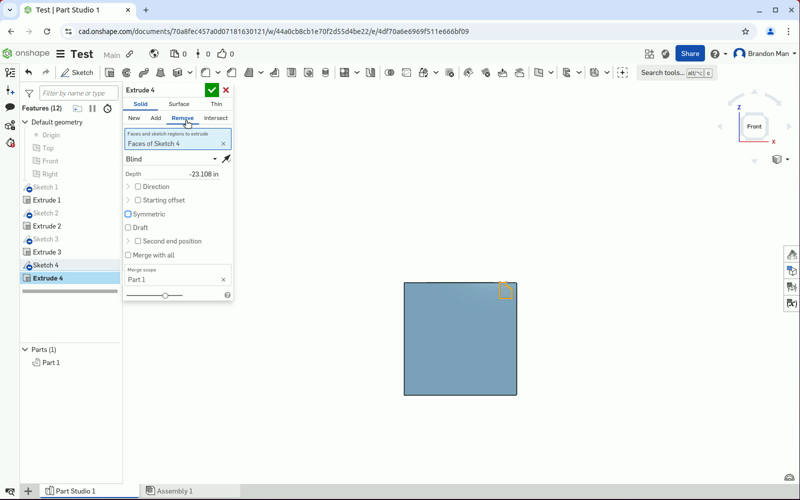
key(space)
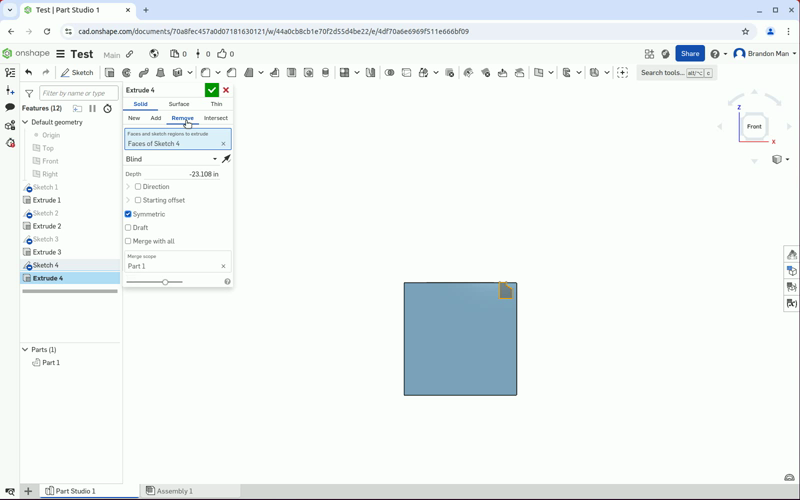
key(tab, 2)
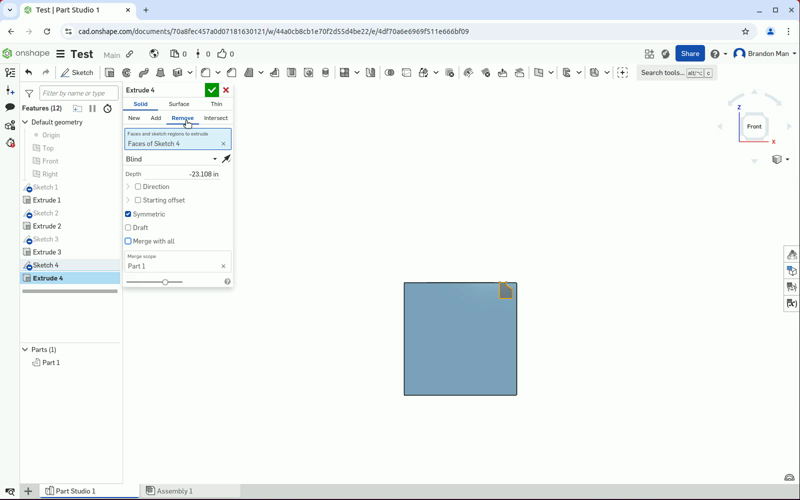
key(space)
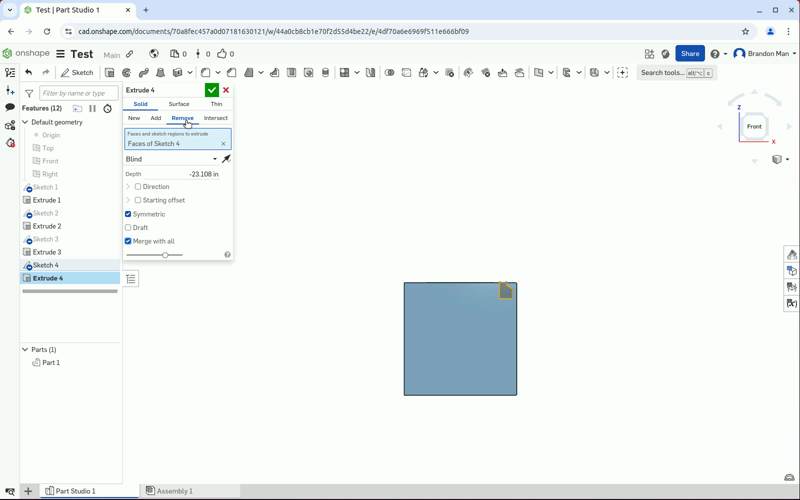
key(enter)
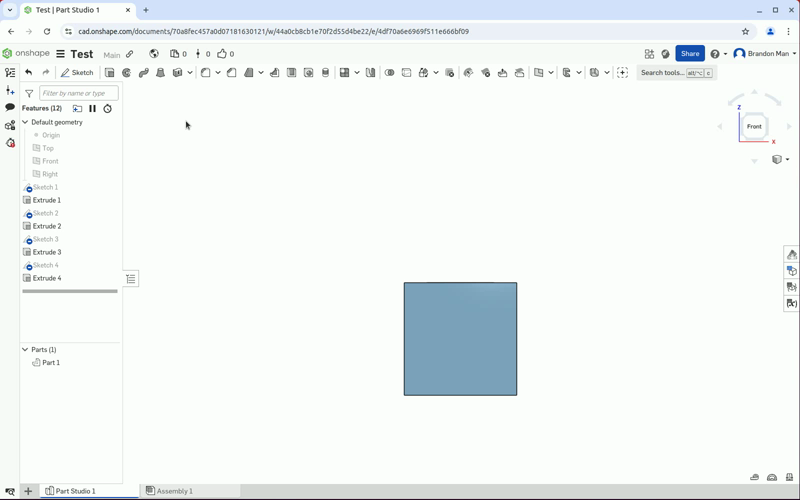
key(shift+h)
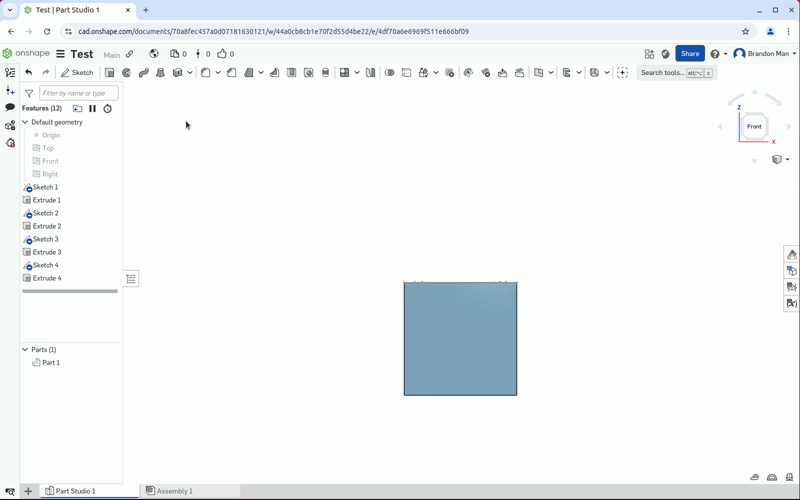
key(shift+h)
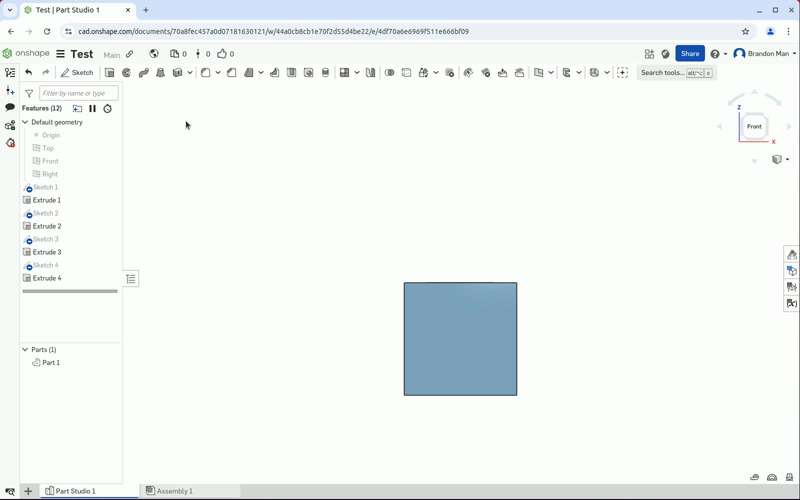
mouse_move(73, 189)
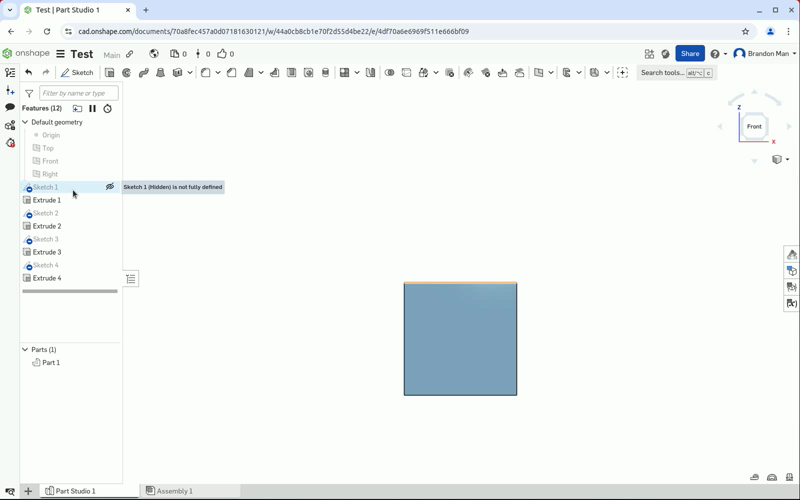
click(73, 189)
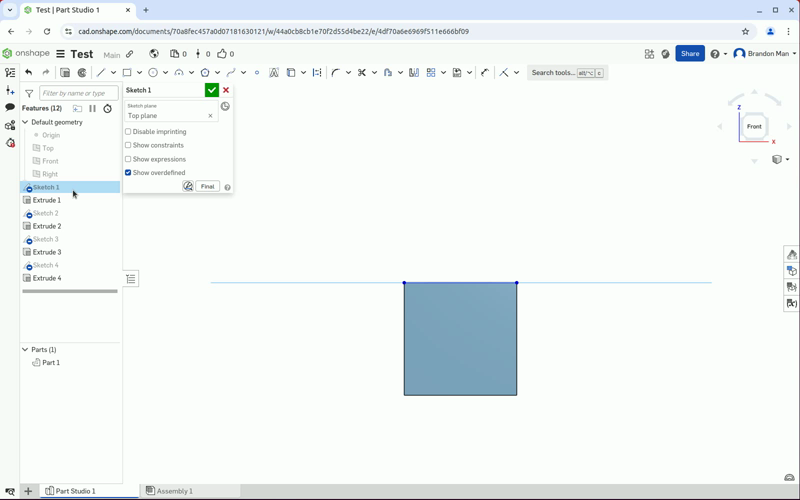
mouse_move(229, 92)
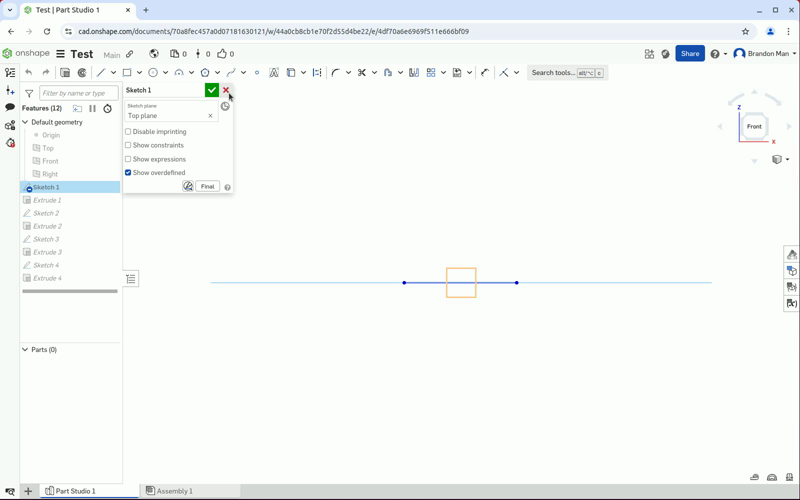
click(229, 92)
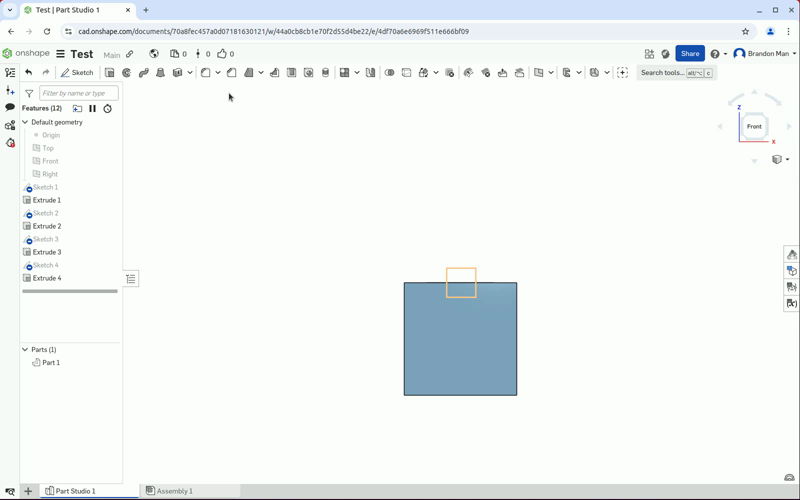
mouse_move(73, 352)
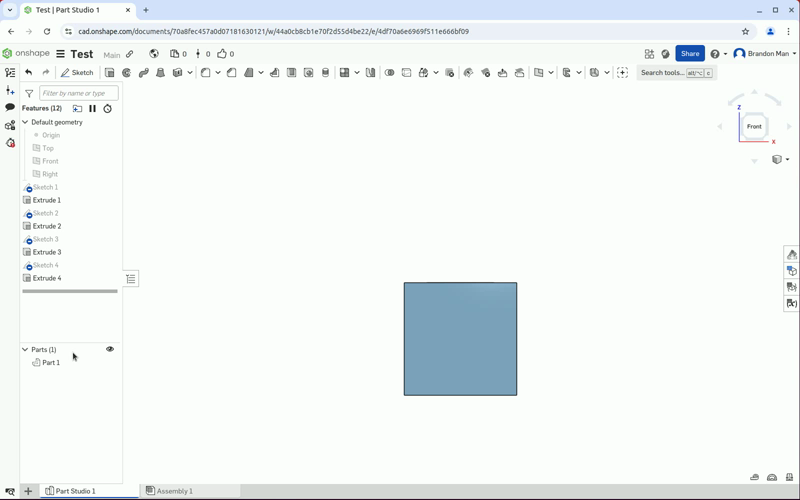
key(y)
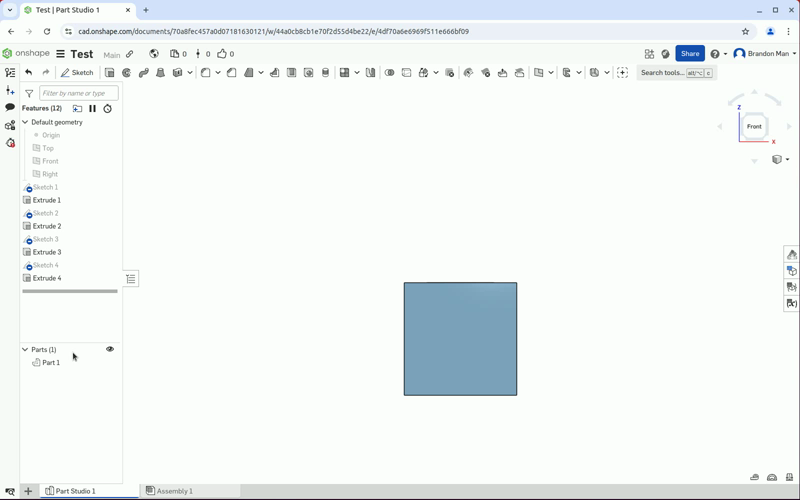
key(shift+p)
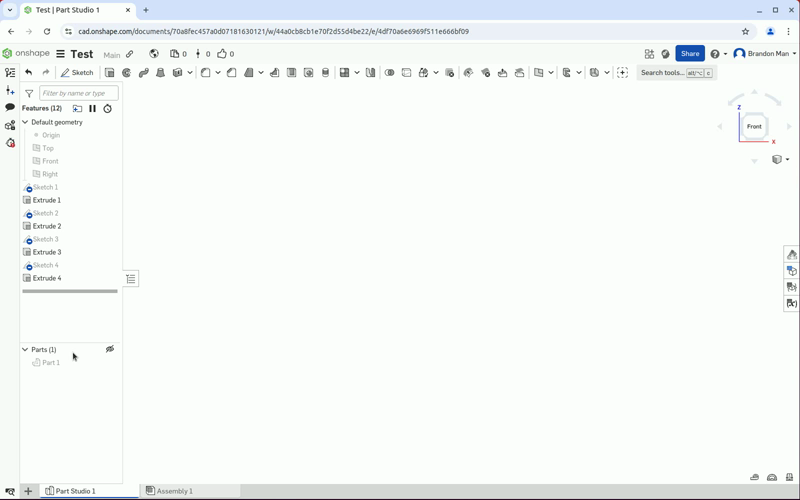
key(space)
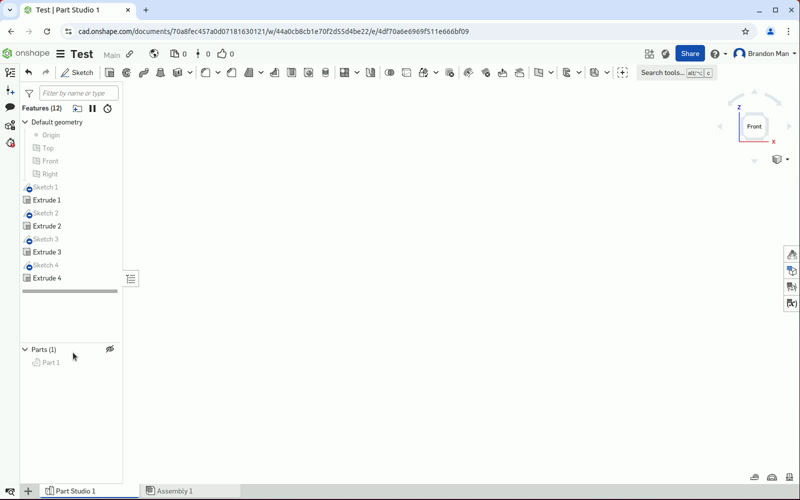
key_down(shift)
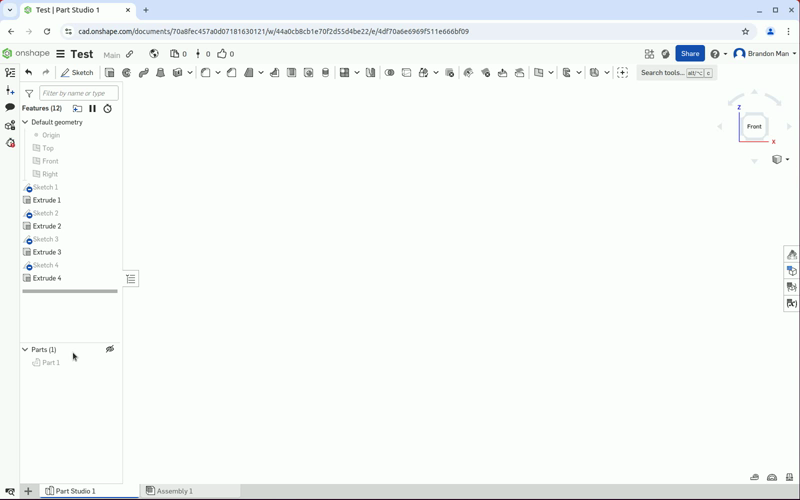
key(left)
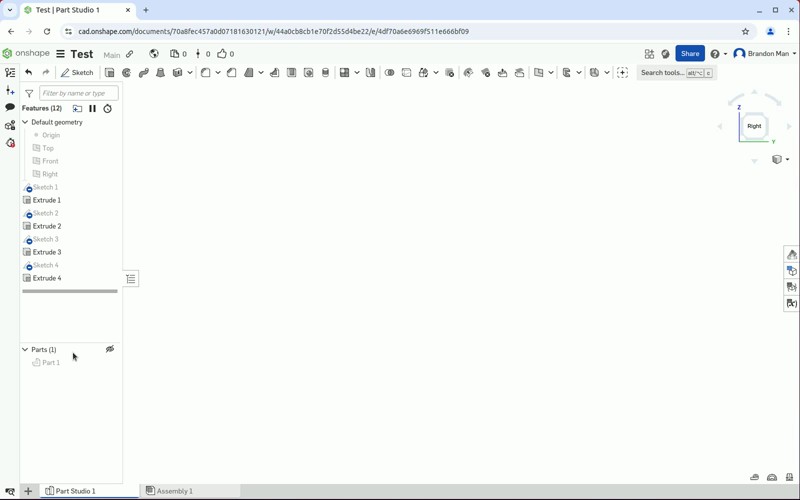
key_up(shift)
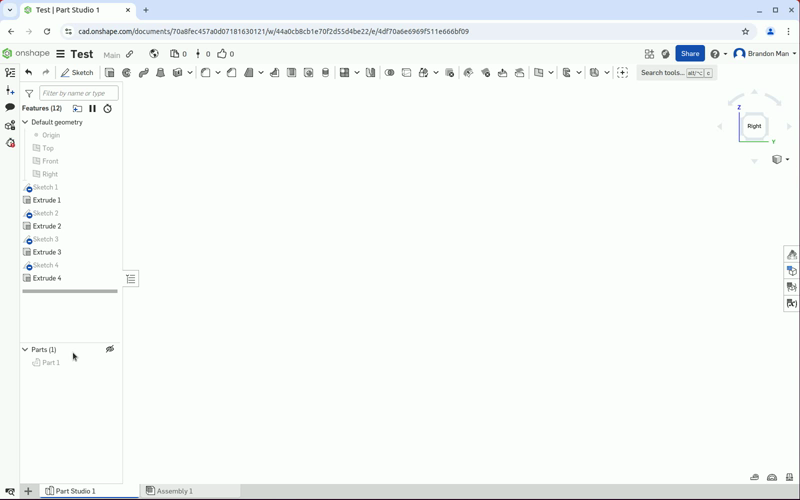
mouse_move(73, 352)
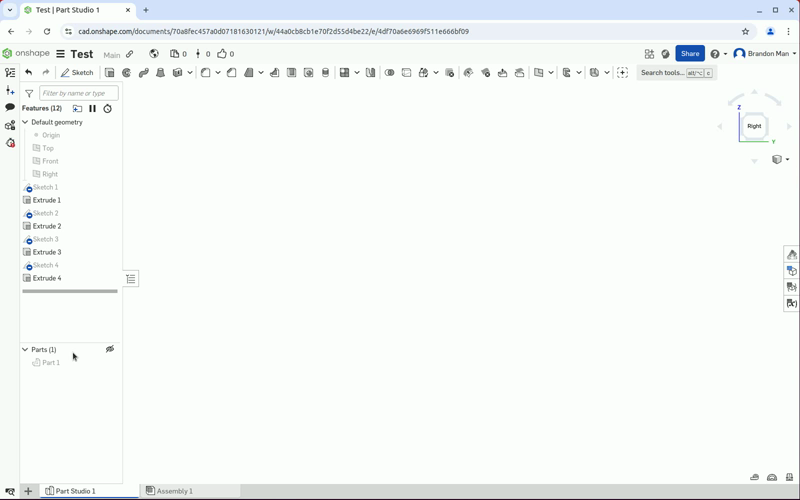
key(shift+y)
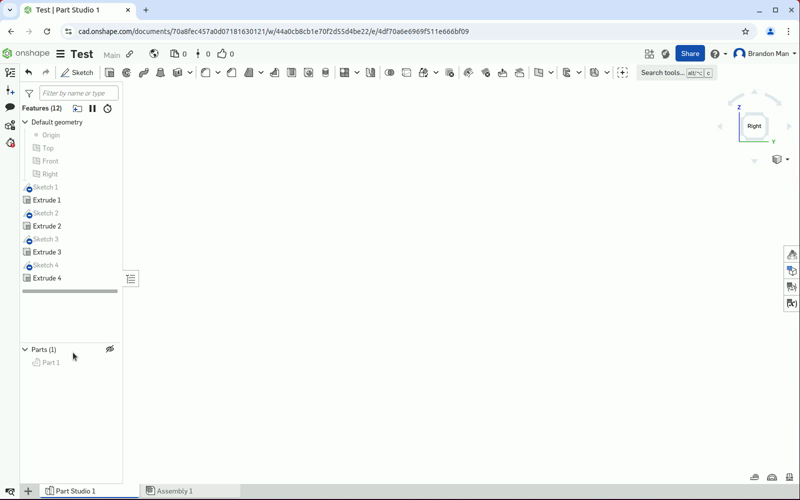
key(shift+s)
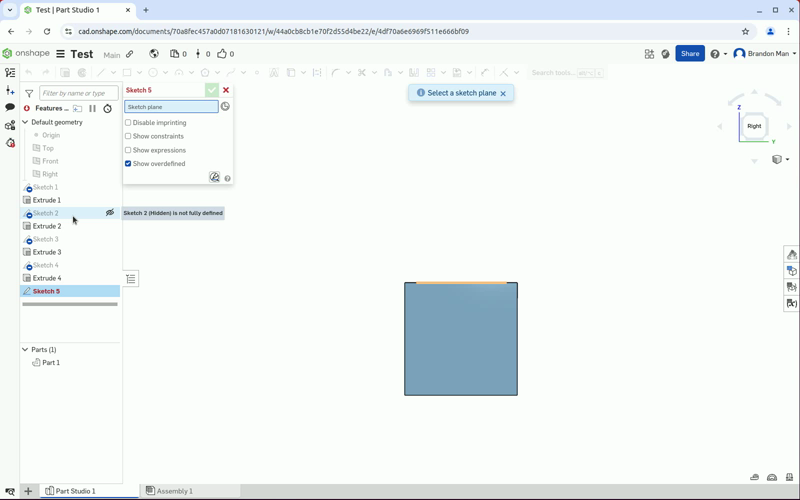
scroll(3)
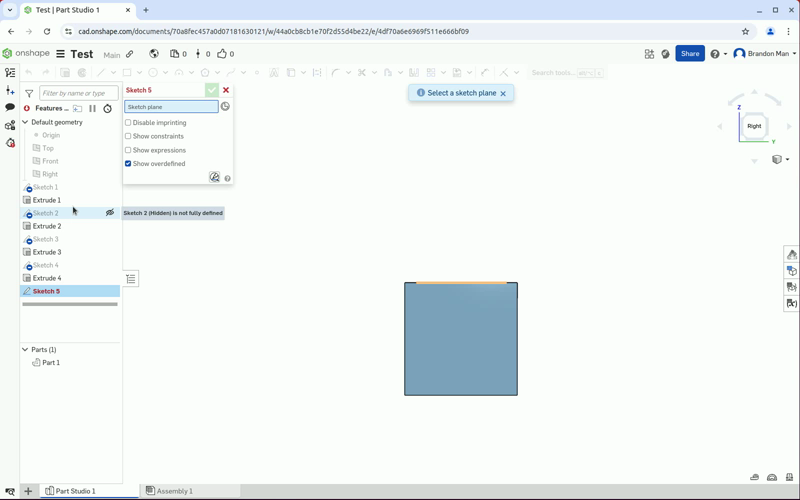
mouse_move(73, 176)
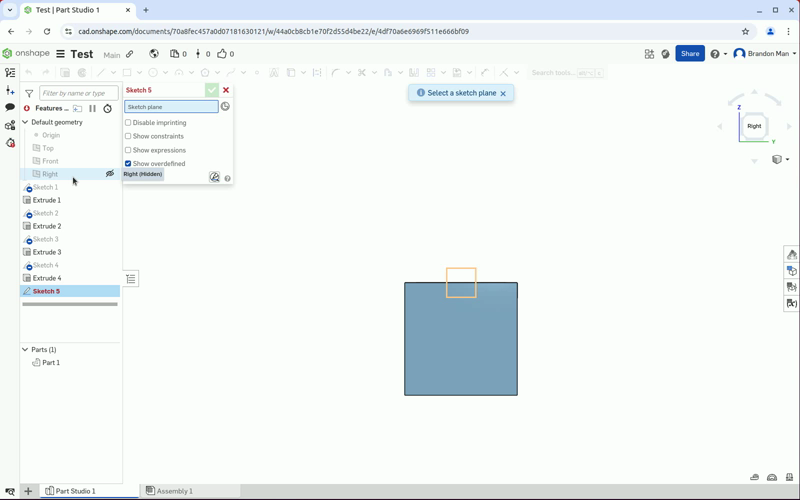
click(73, 176)
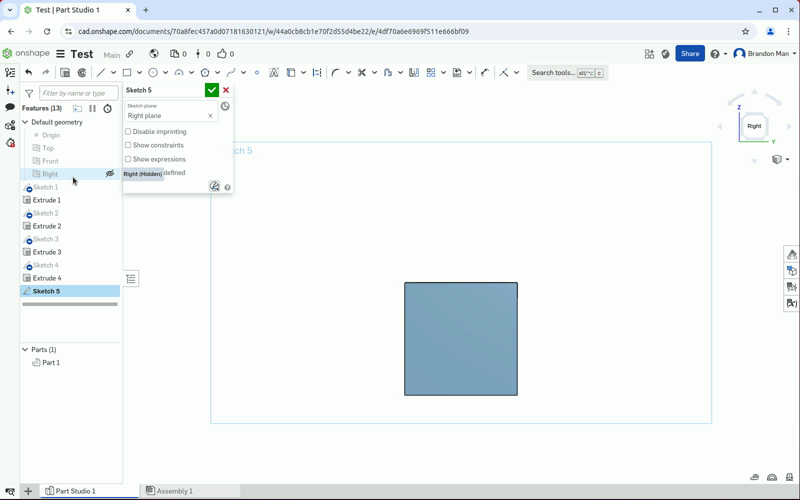
mouse_move(73, 352)
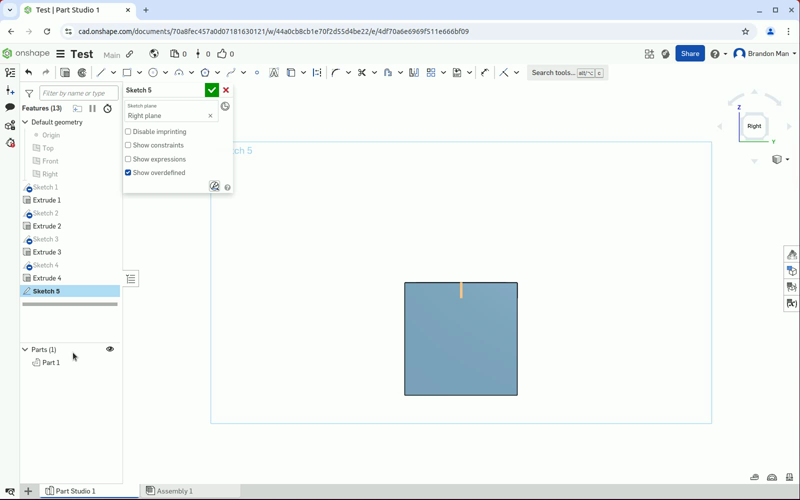
key(y)
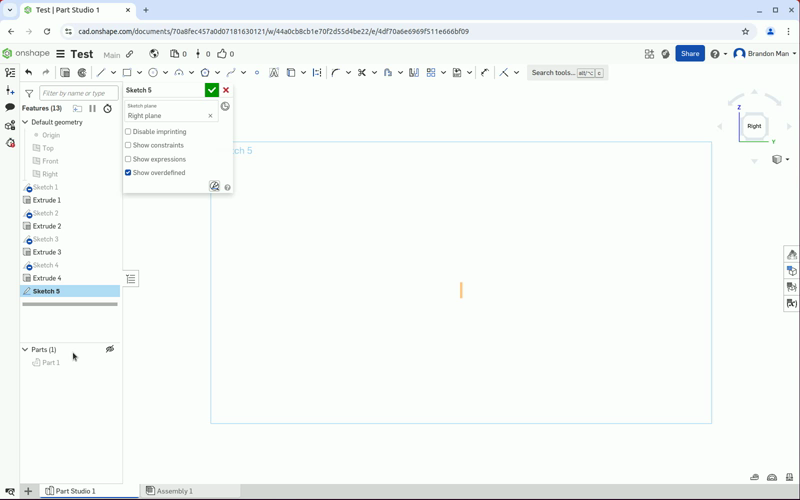
key(l)
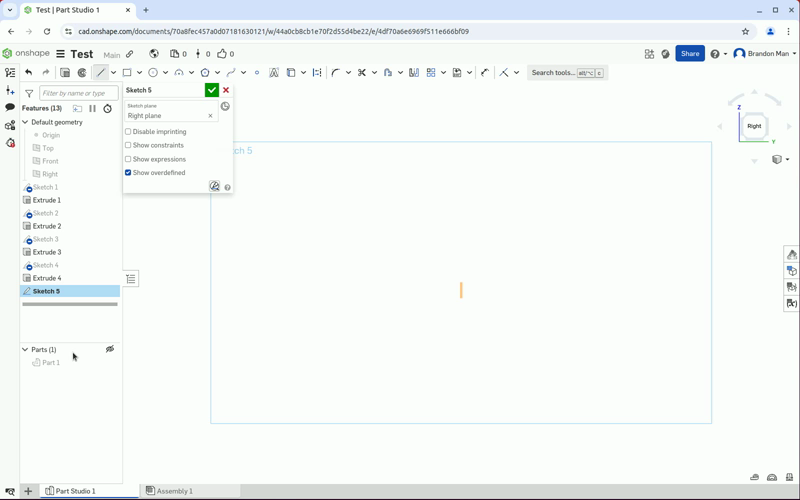
key_down(shift)
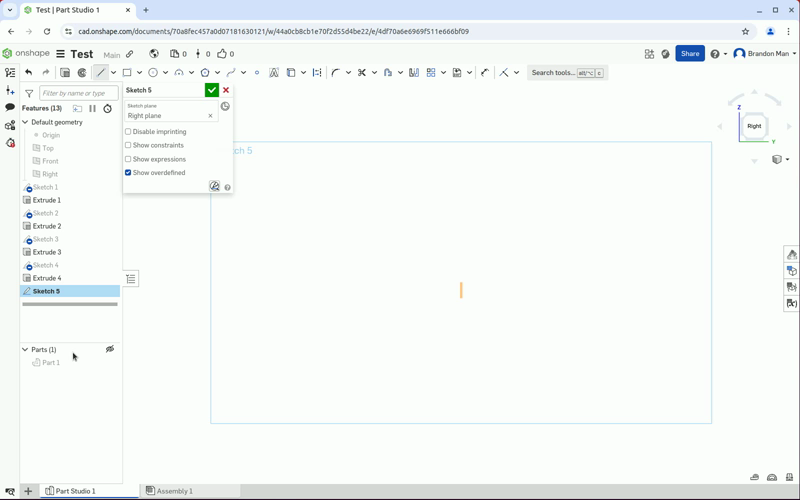
mouse_move(505, 299)
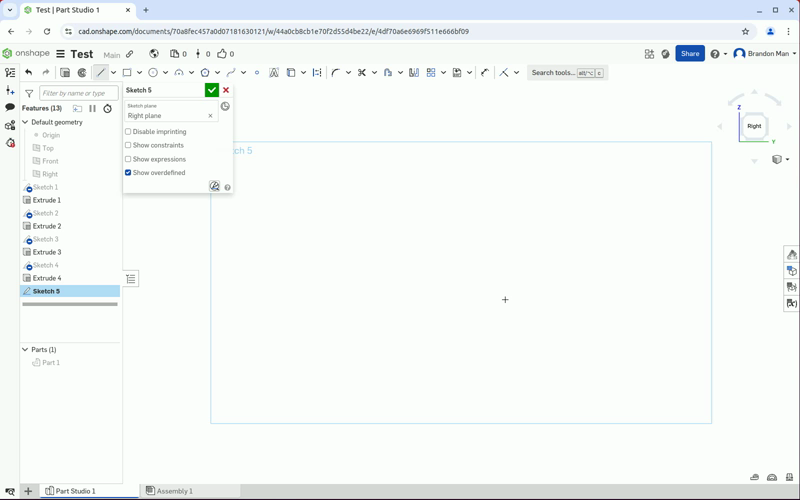
click(505, 299)
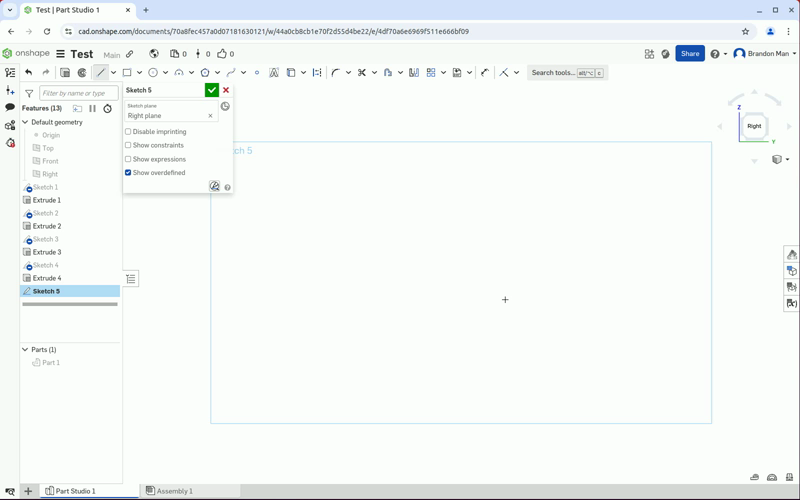
key_up(shift)
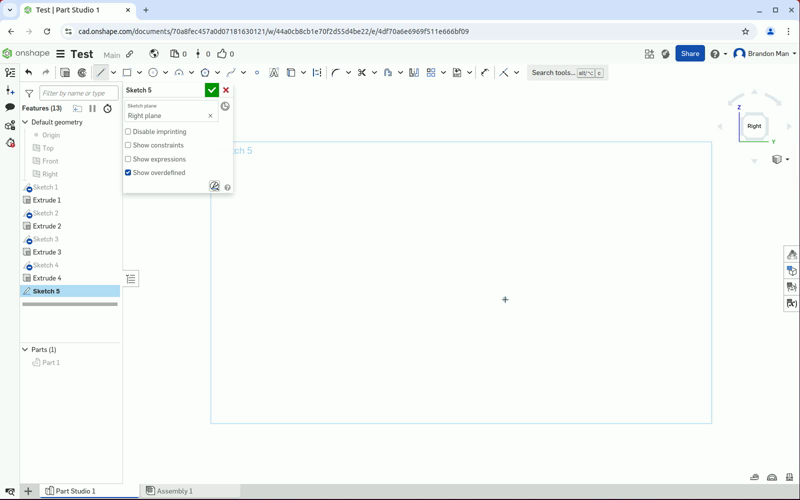
key_down(shift)
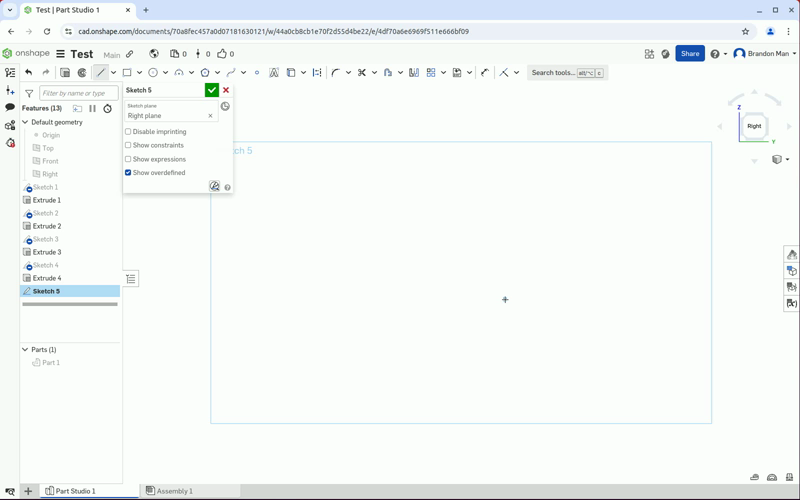
mouse_move(535, 299)
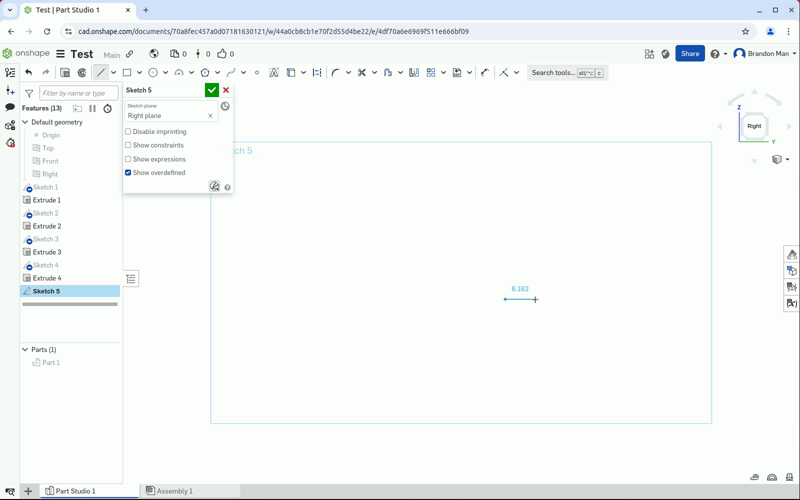
mouse_move(516, 299)
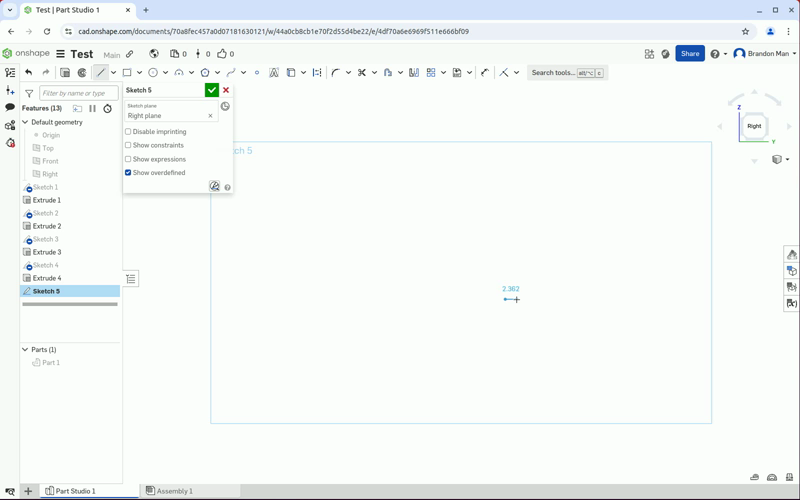
click(516, 299)
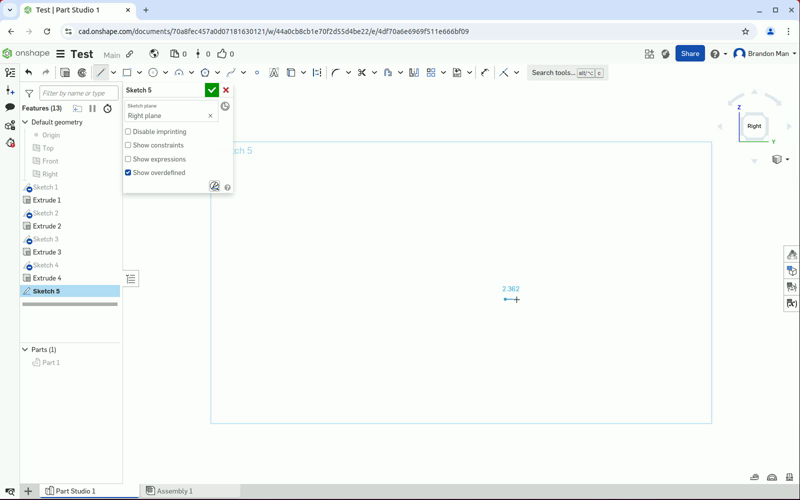
key_up(shift)
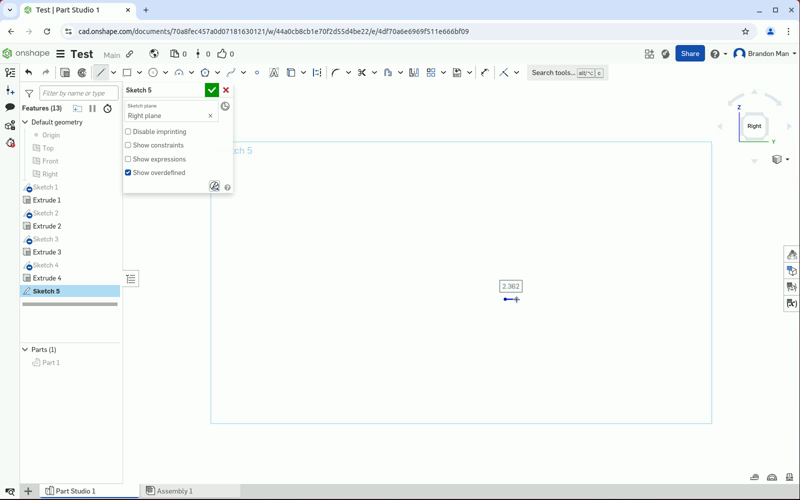
key_down(shift)
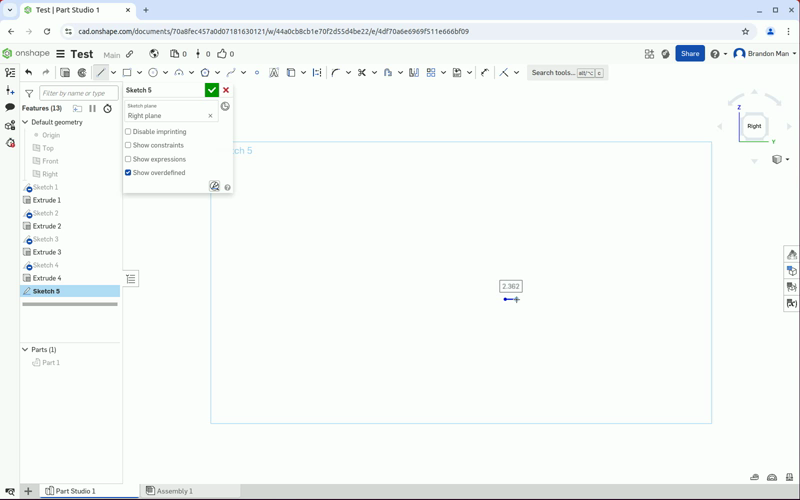
mouse_move(546, 299)
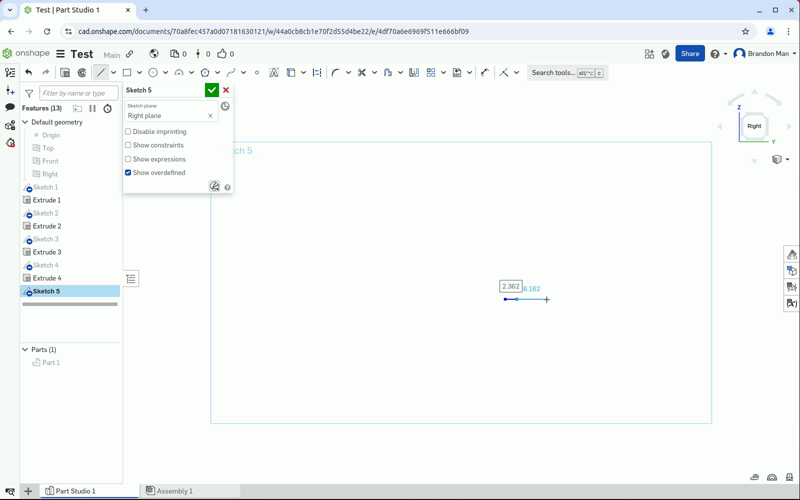
mouse_move(516, 282)
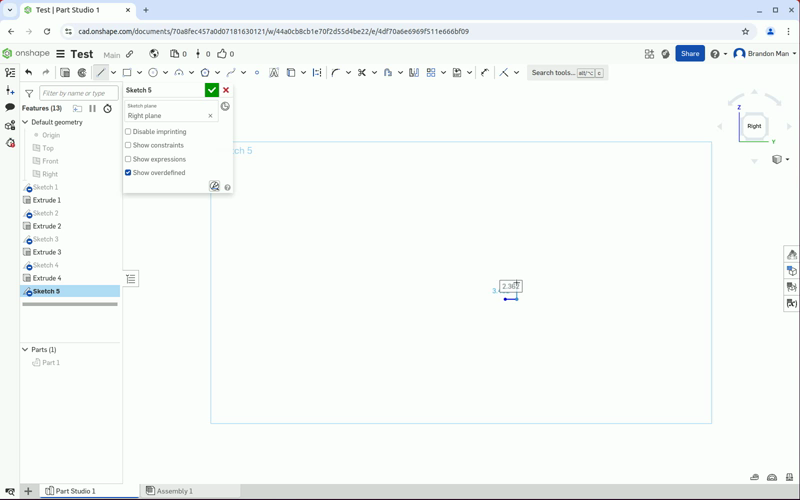
click(516, 282)
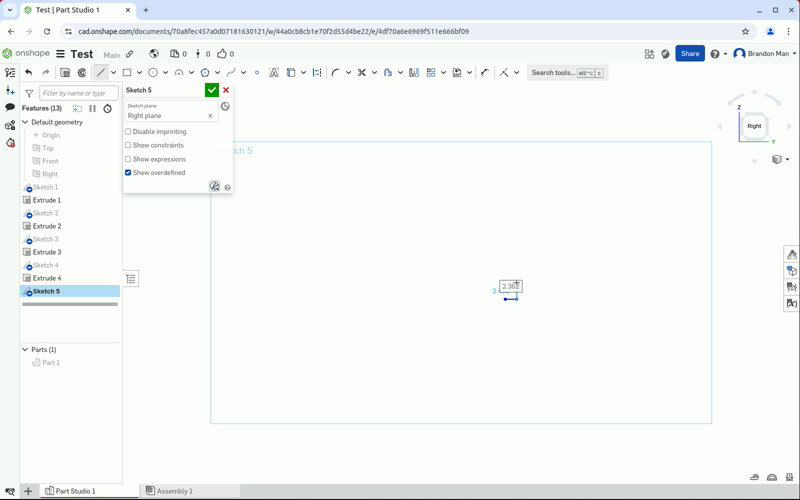
key_up(shift)
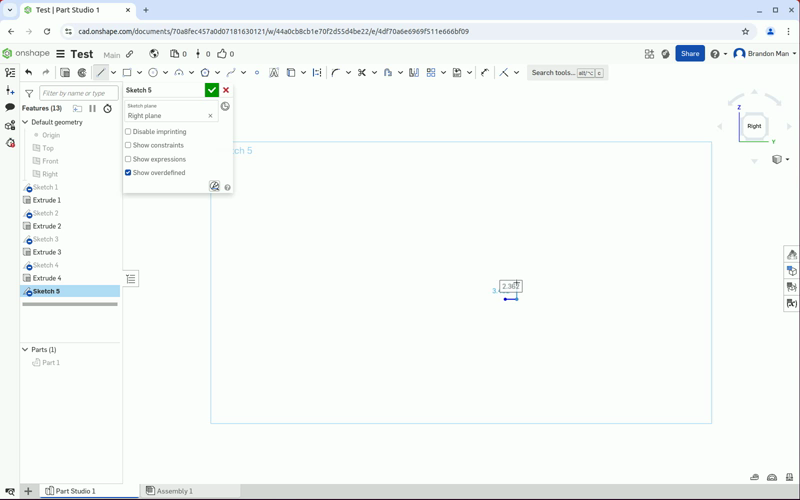
key_down(shift)
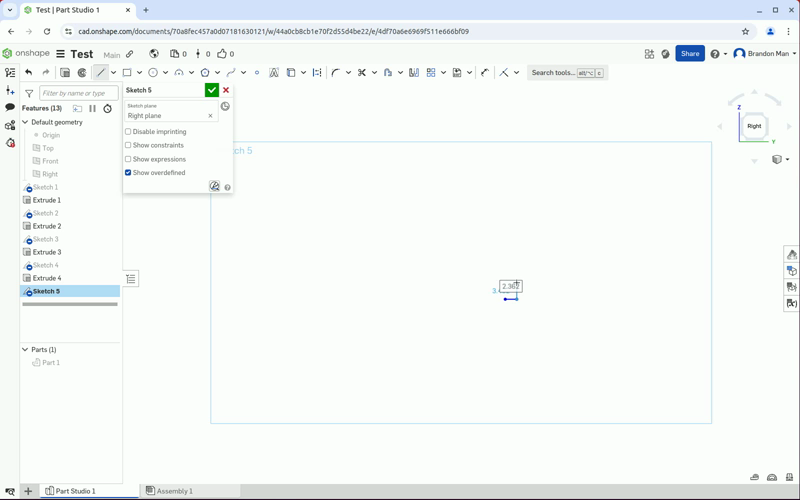
mouse_move(546, 282)
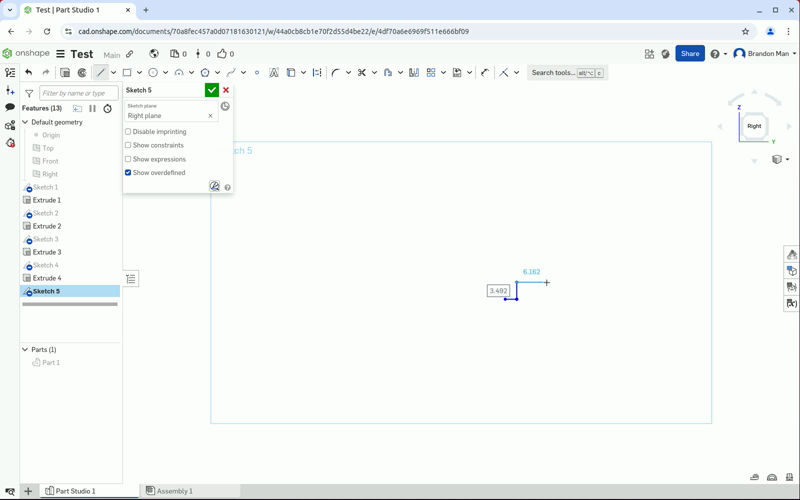
mouse_move(505, 282)
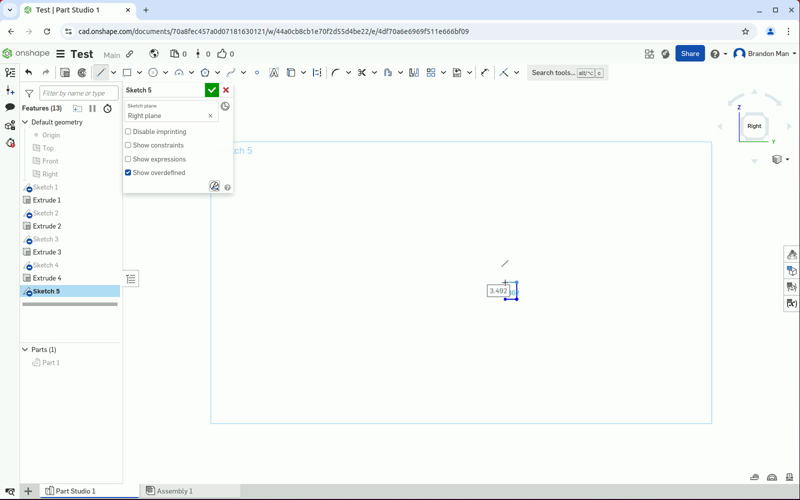
click(505, 282)
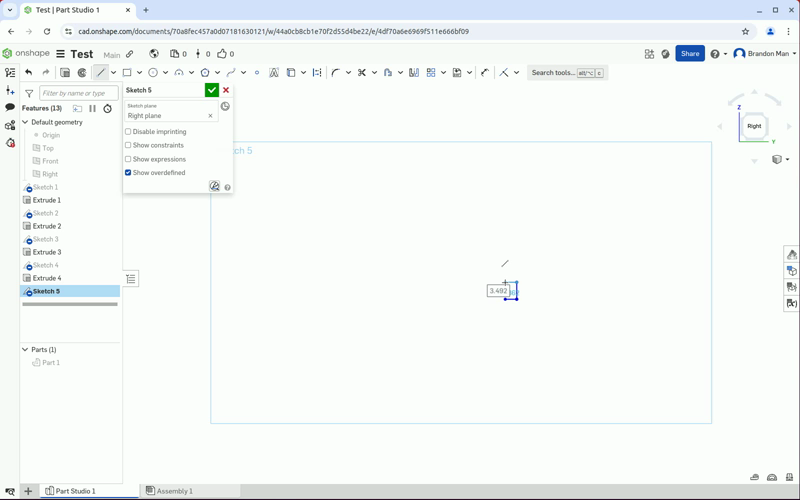
key_up(shift)
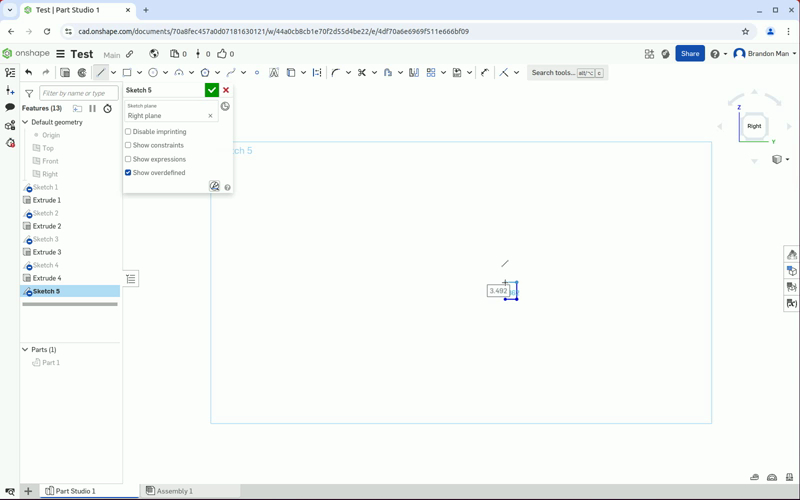
mouse_move(535, 282)
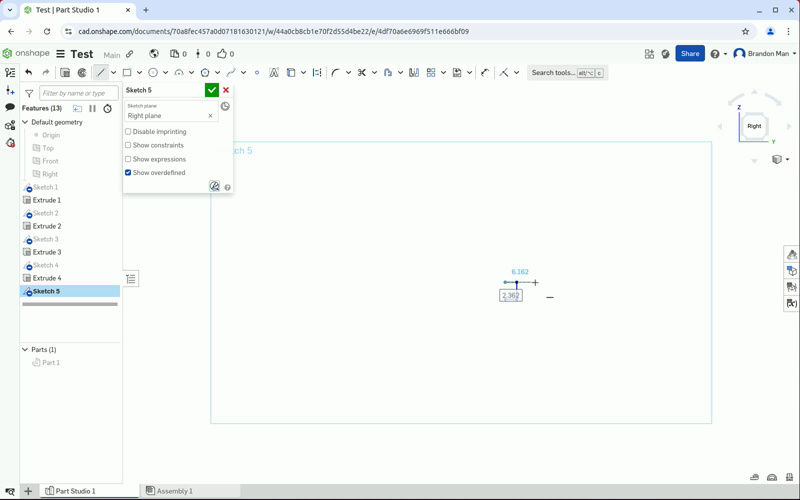
key_down(shift)
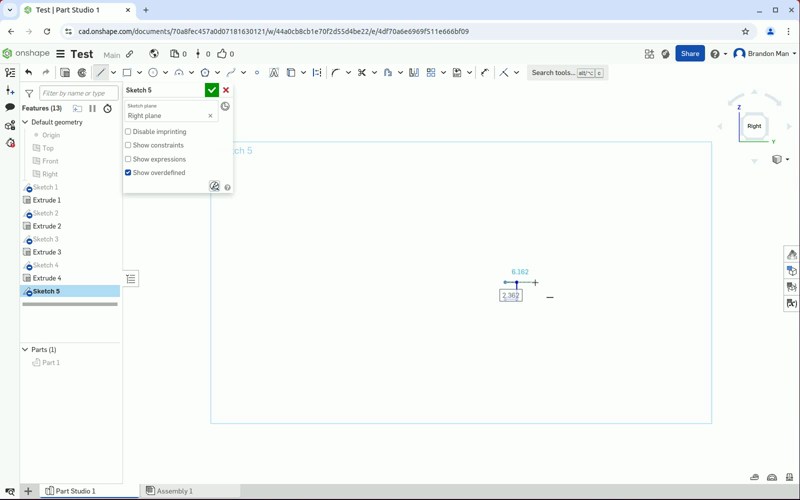
mouse_move(505, 299)
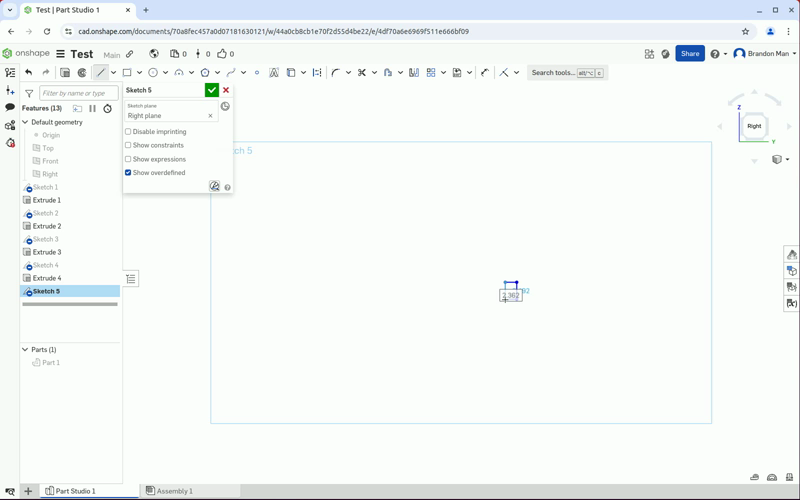
key_up(shift)
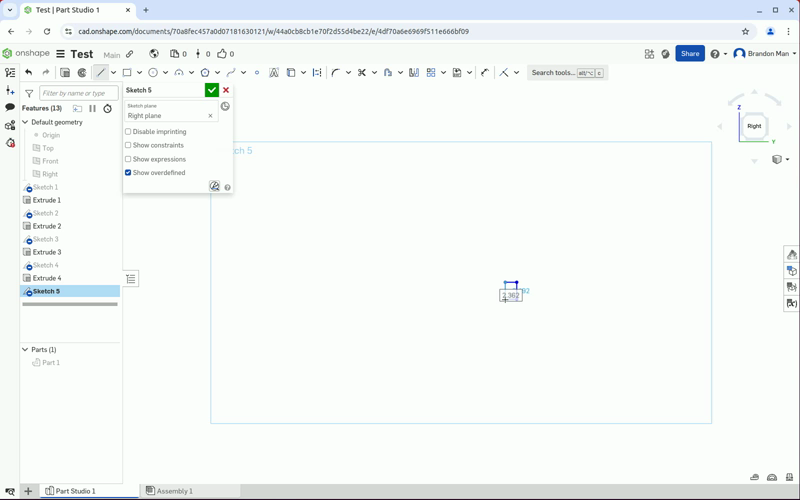
click(505, 299)
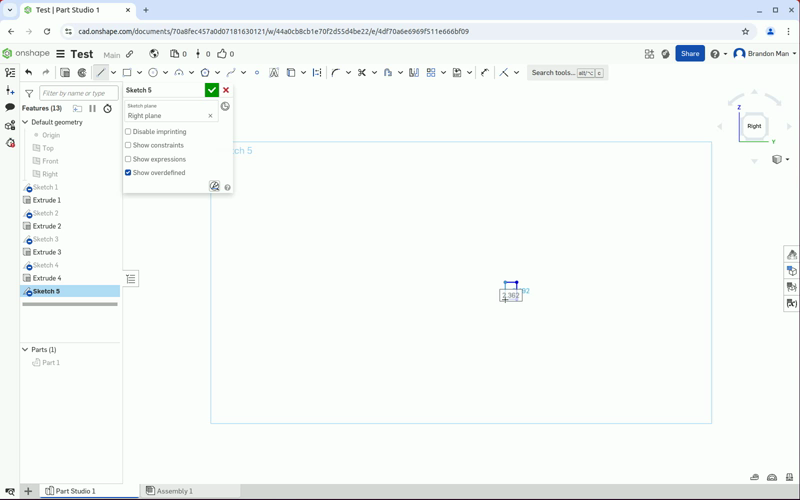
key(esc)
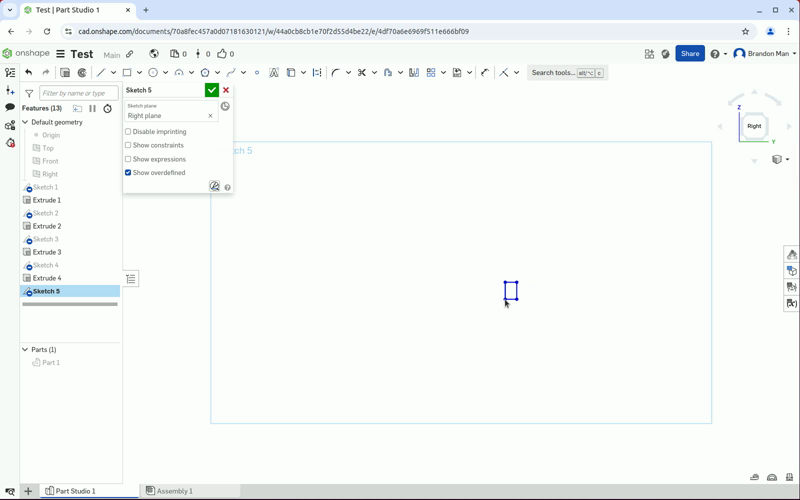
mouse_move(513, 284)
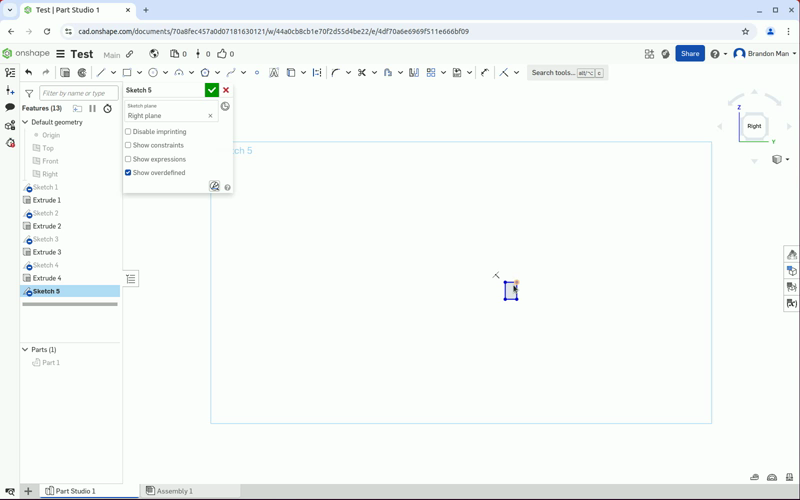
scroll(6)
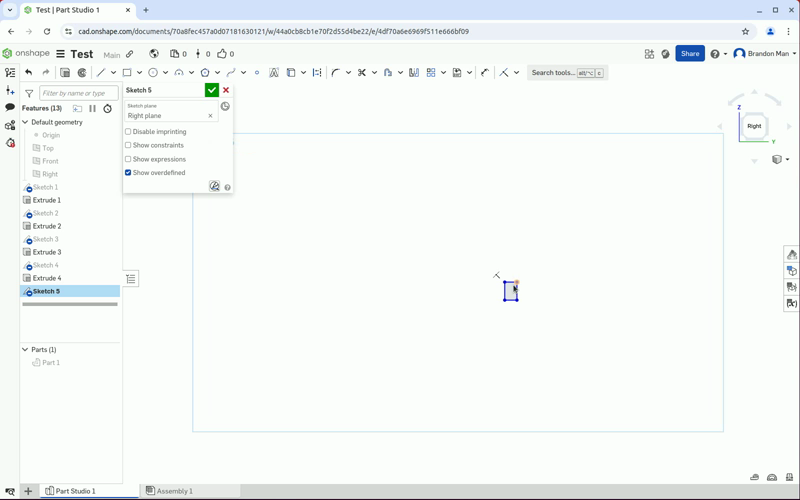
scroll(6)
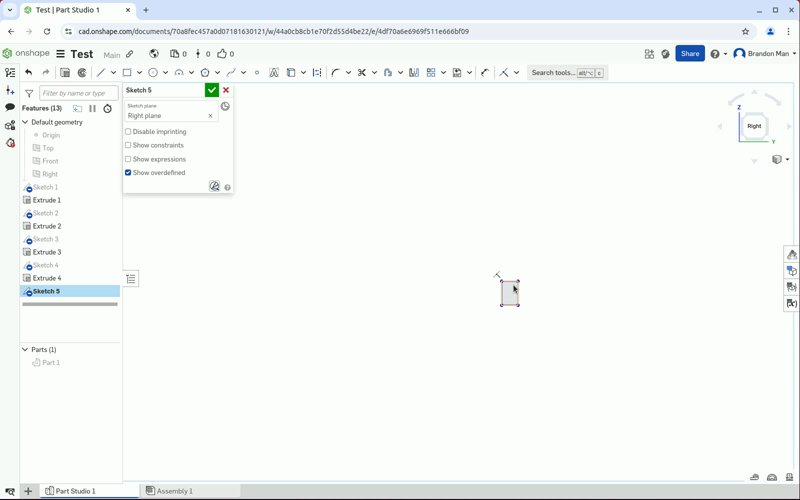
scroll(6)
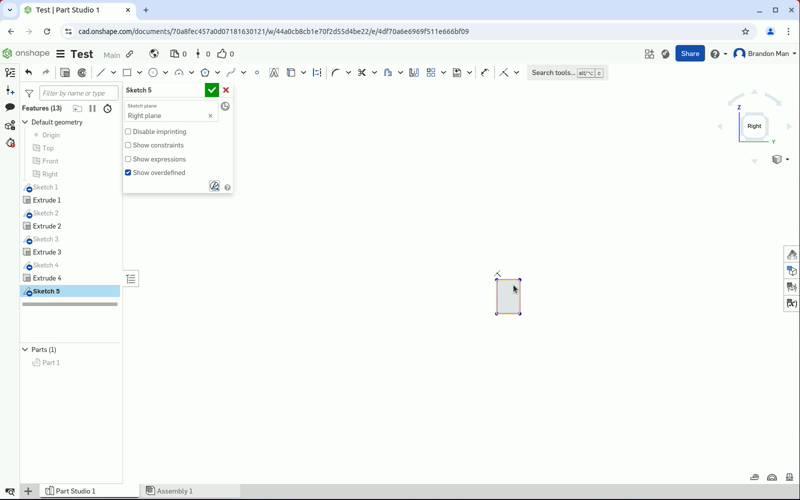
scroll(6)
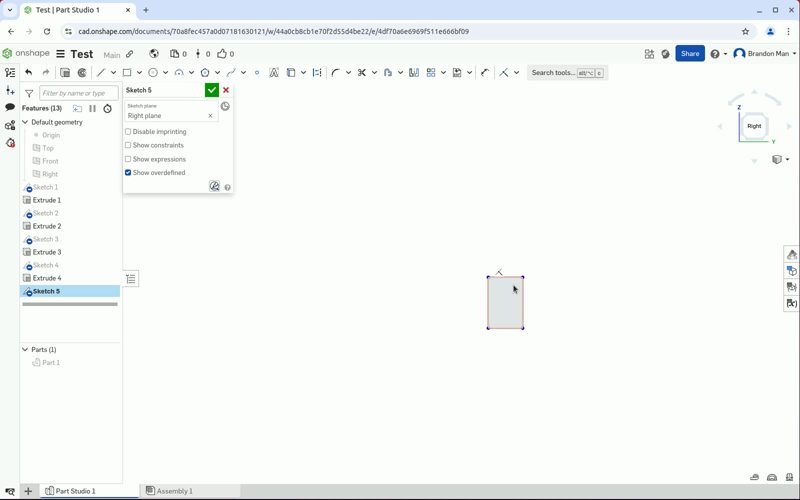
scroll(6)
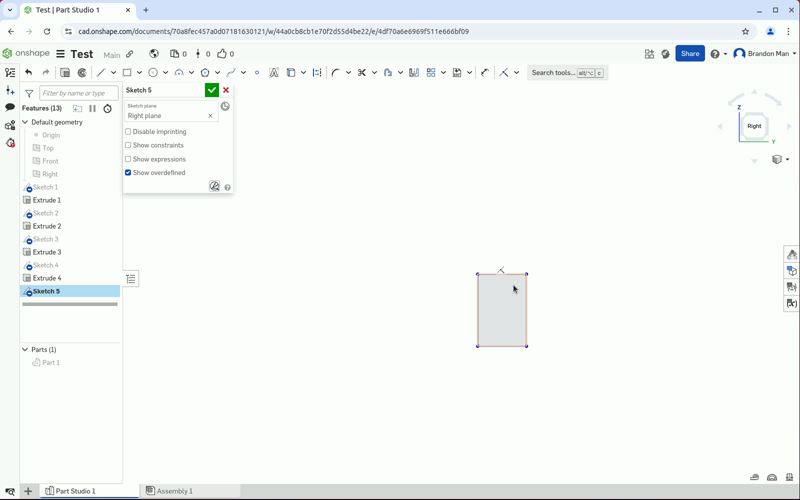
scroll(6)
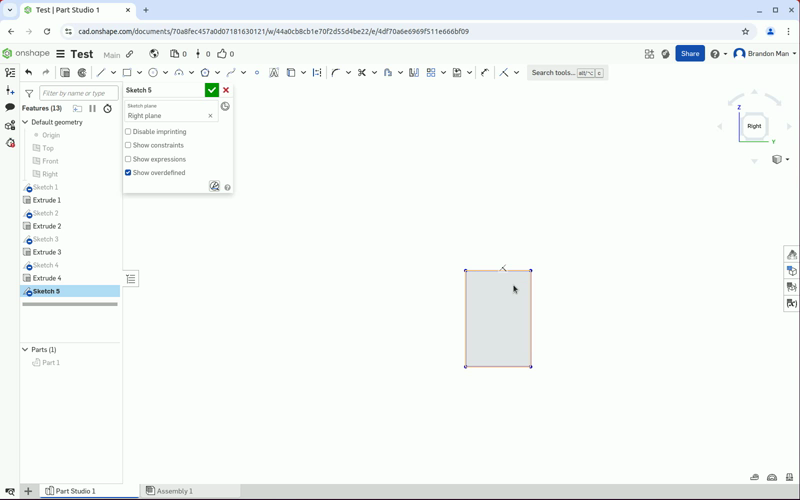
scroll(6)
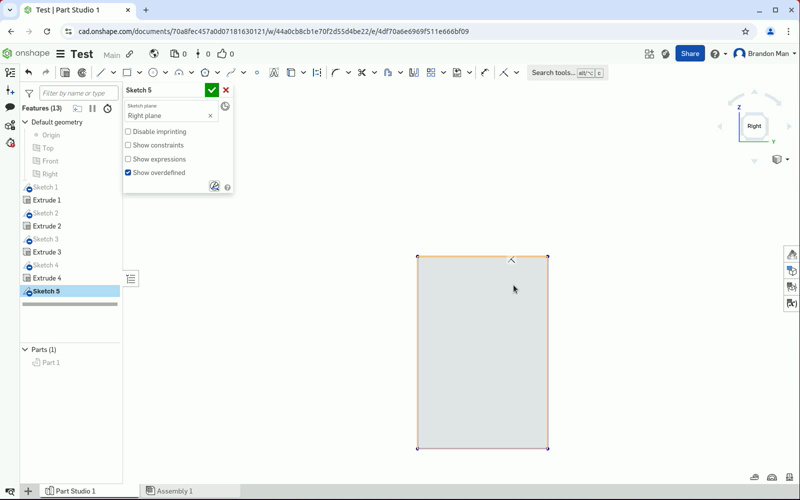
click(513, 284)
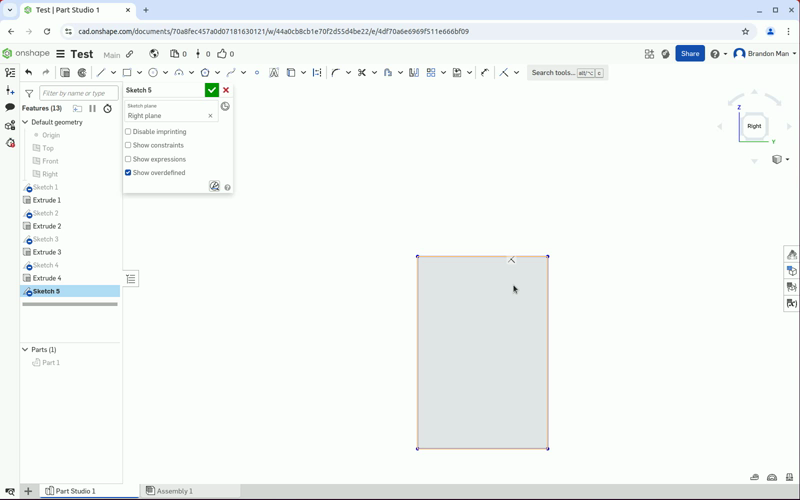
scroll(-6)
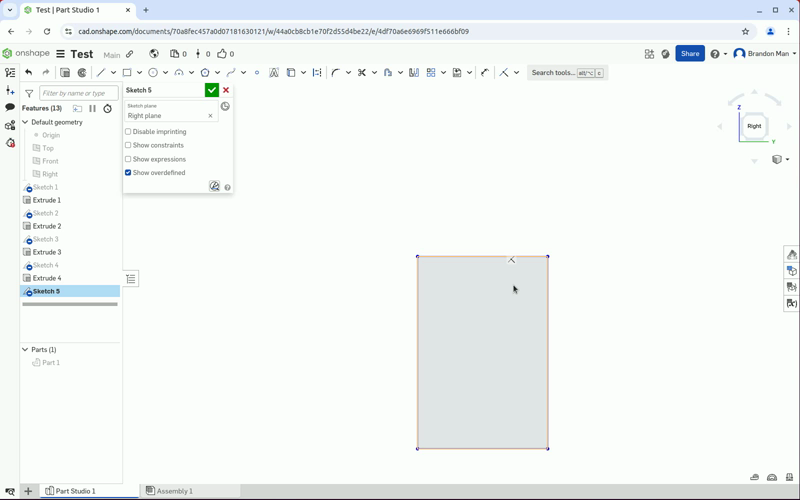
scroll(-6)
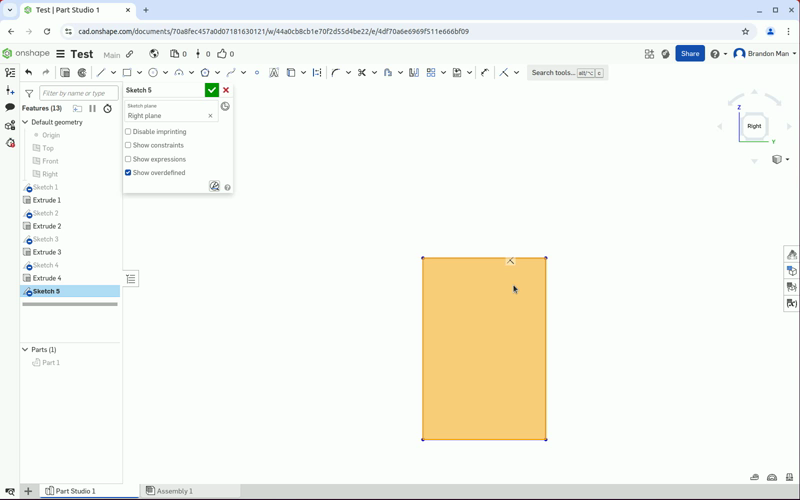
scroll(-6)
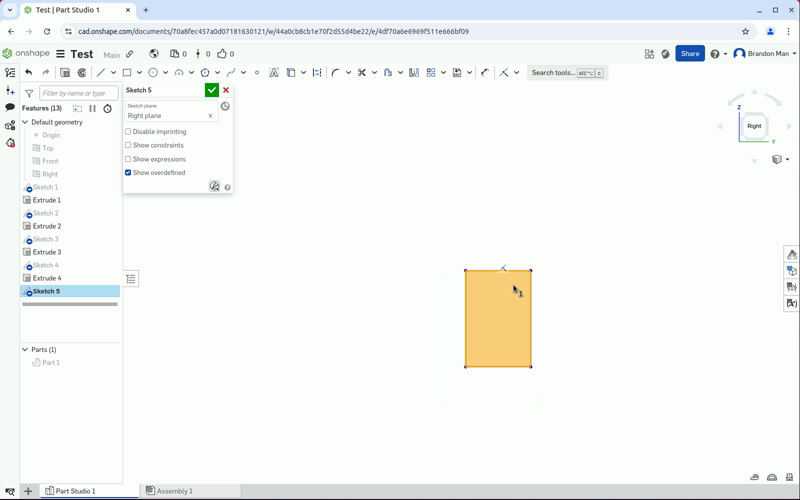
scroll(-6)
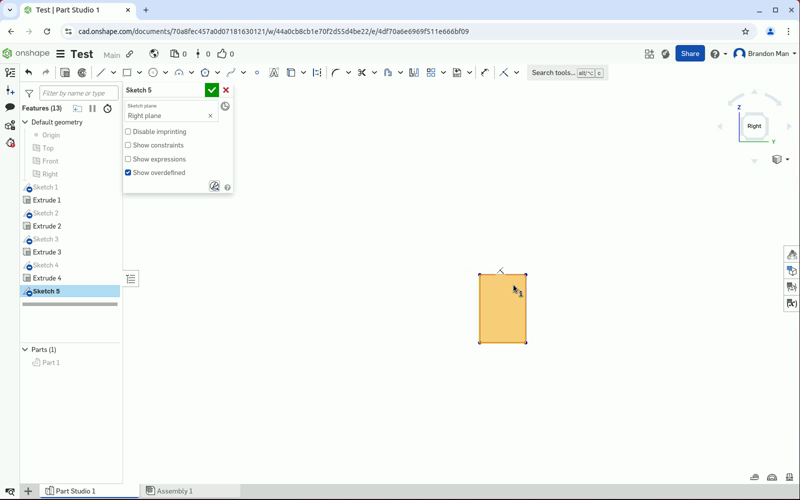
scroll(-6)
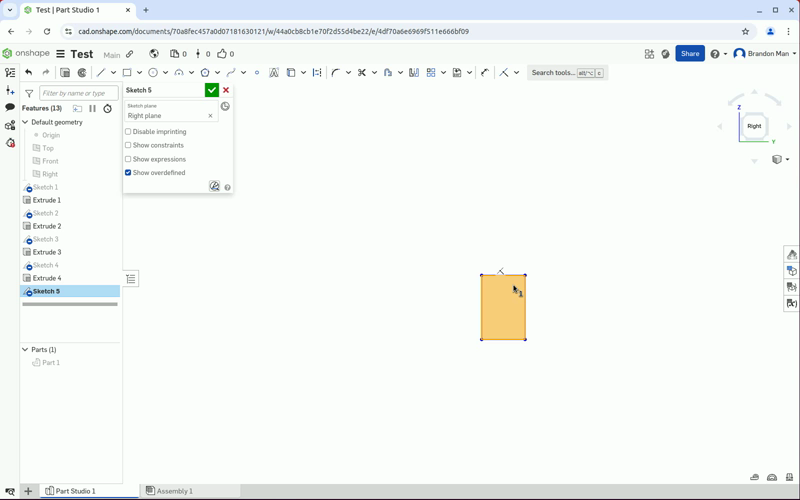
scroll(-6)
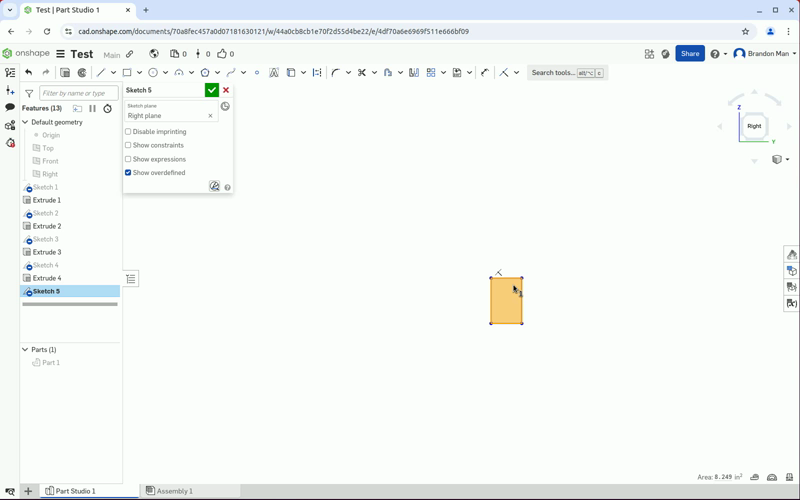
scroll(-6)
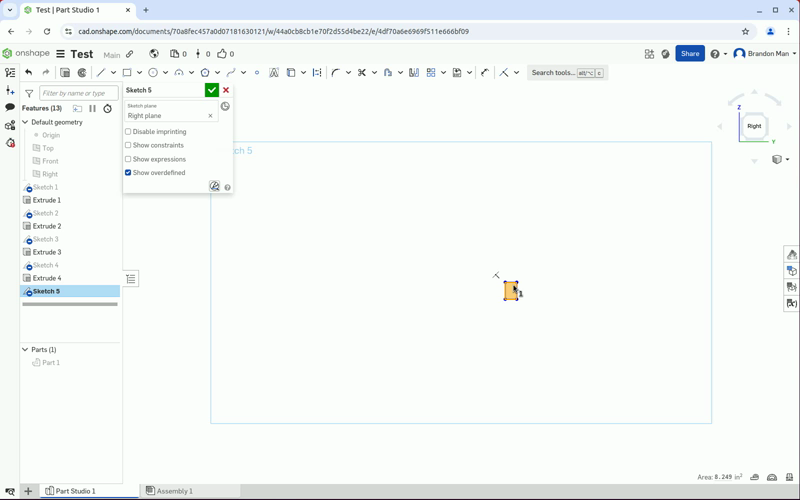
mouse_move(73, 352)
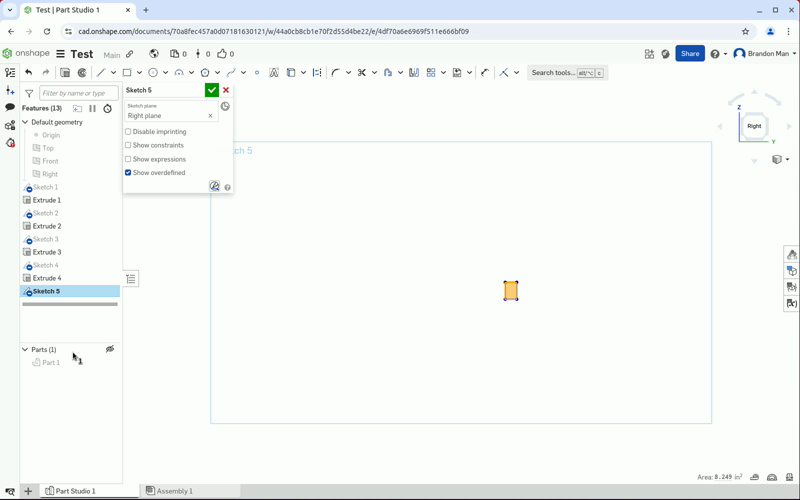
key(shift+y)
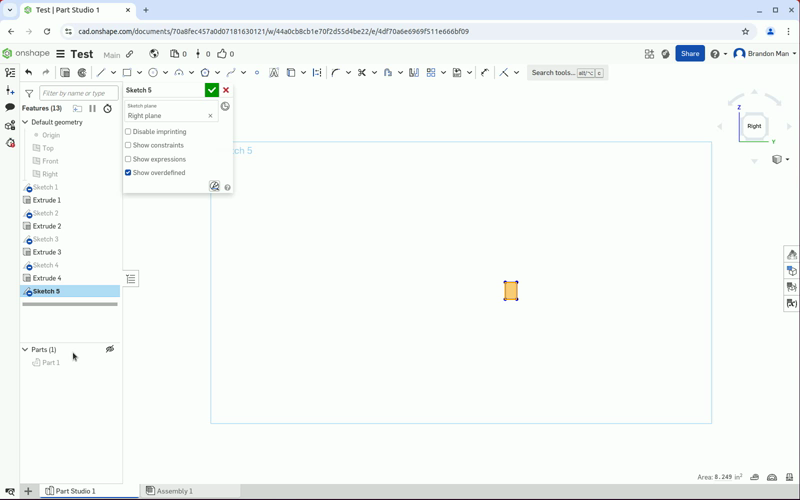
key(shift+e)
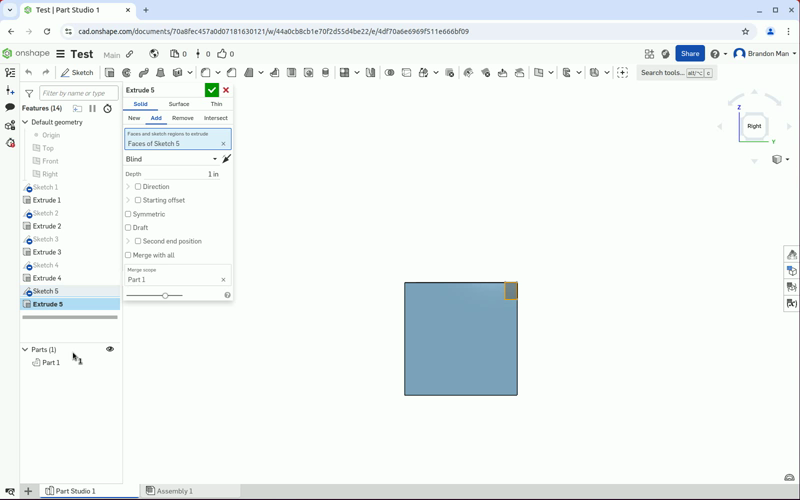
mouse_move(143, 106)
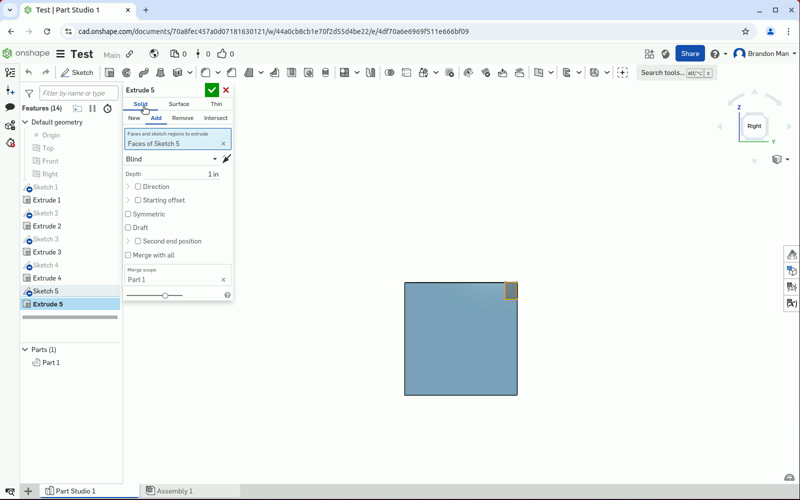
click(143, 106)
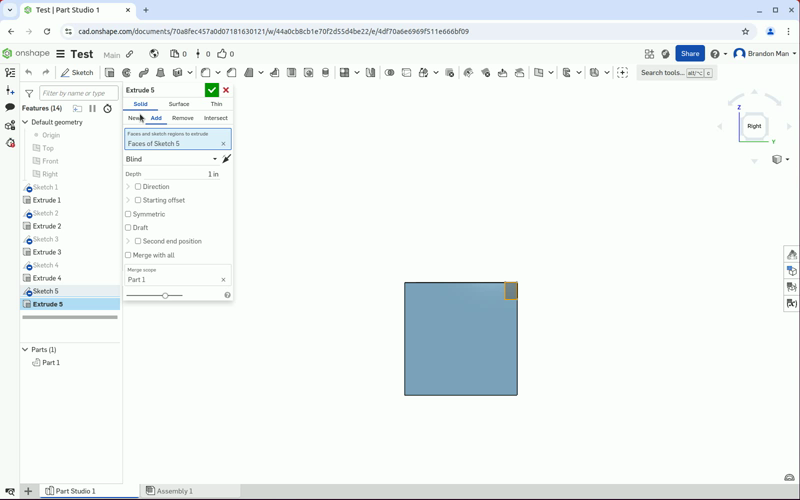
mouse_move(137, 120)
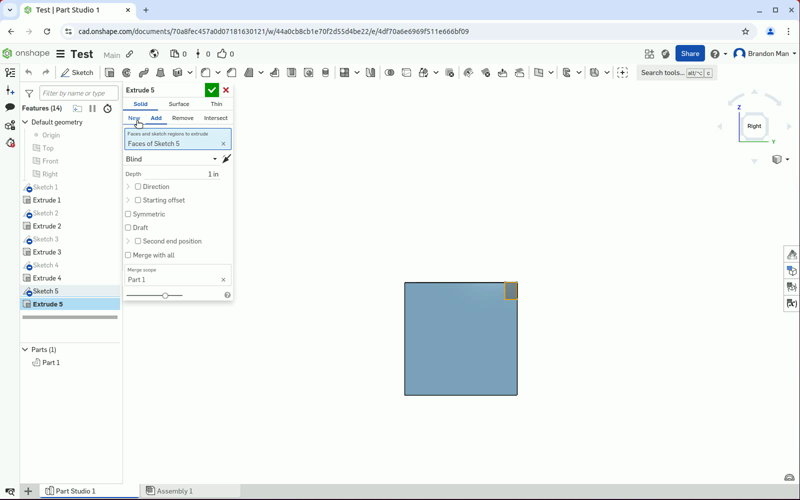
click(137, 120)
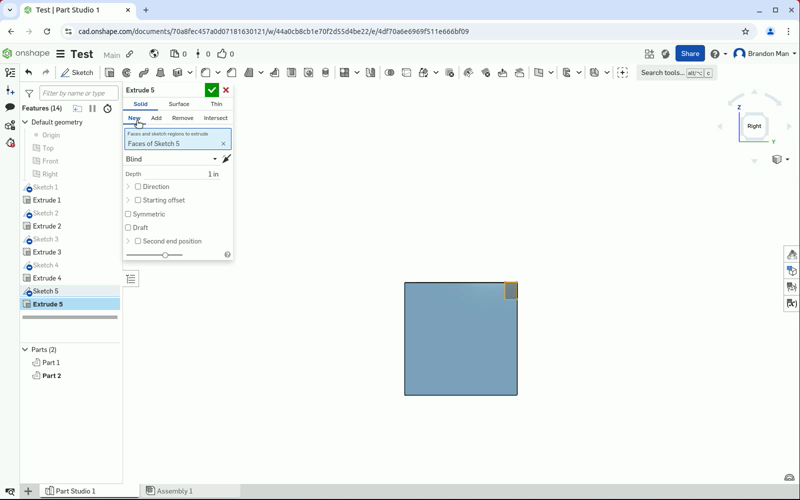
key(tab, 4)
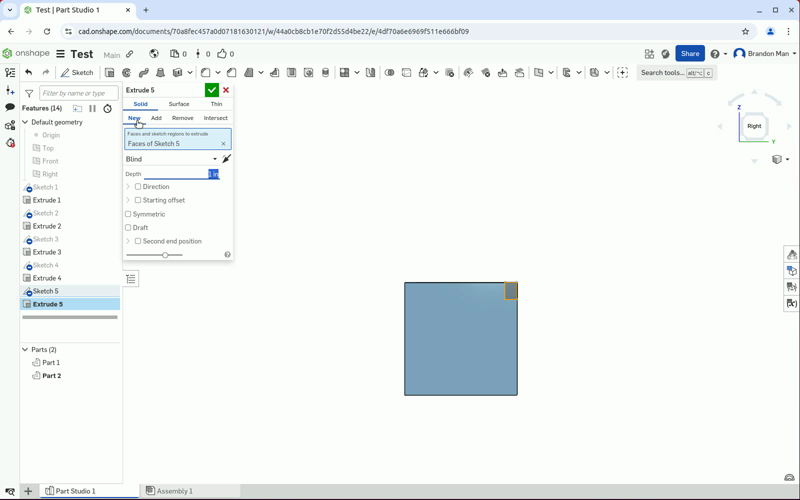
text(23.108)
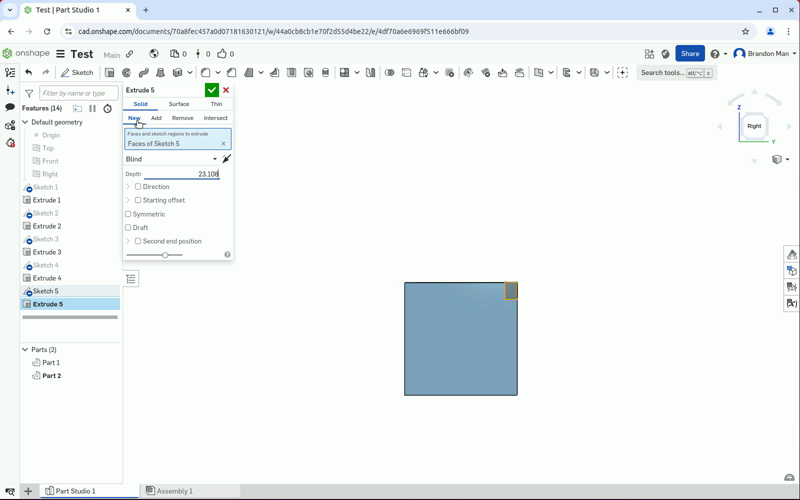
key(tab, 3)
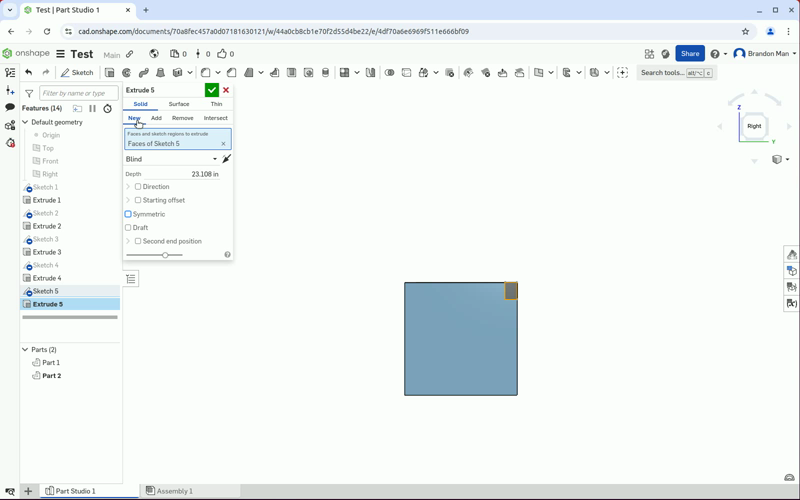
key(space)
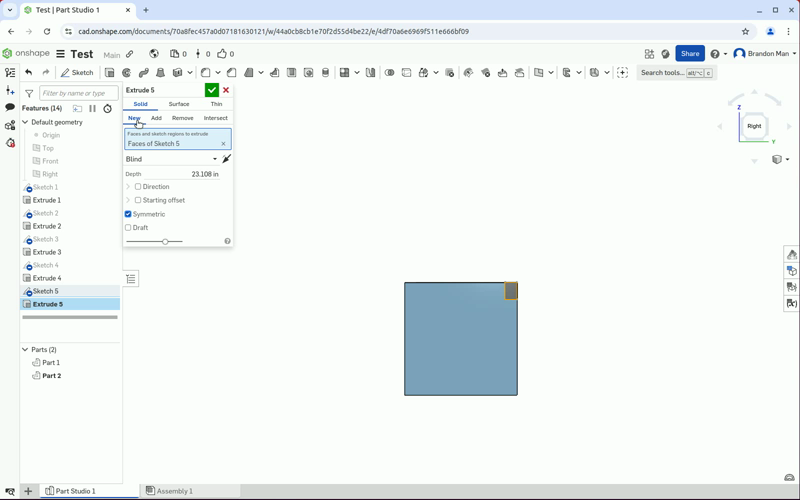
key(enter)
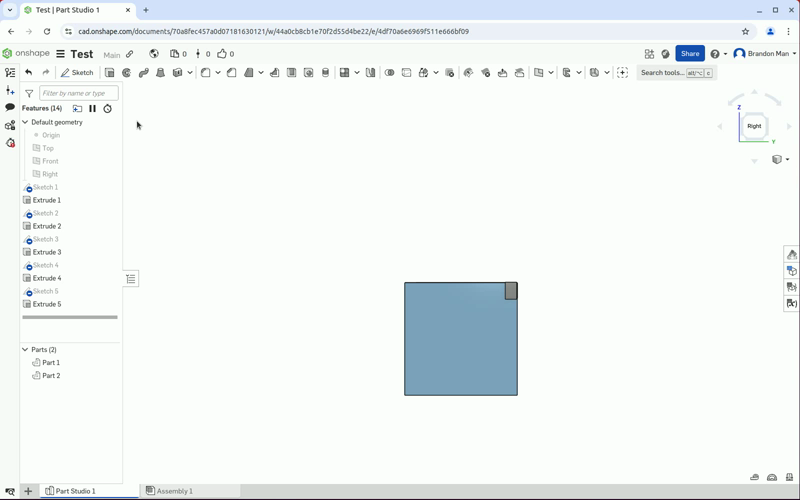
key(shift+h)
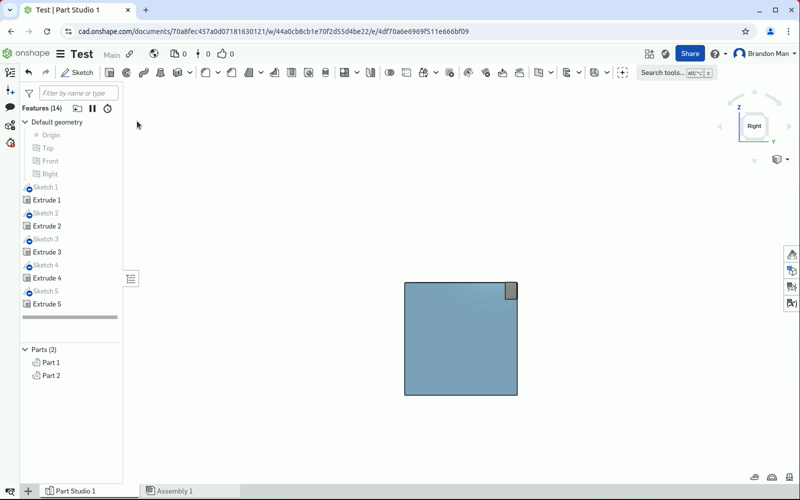
key(shift+h)
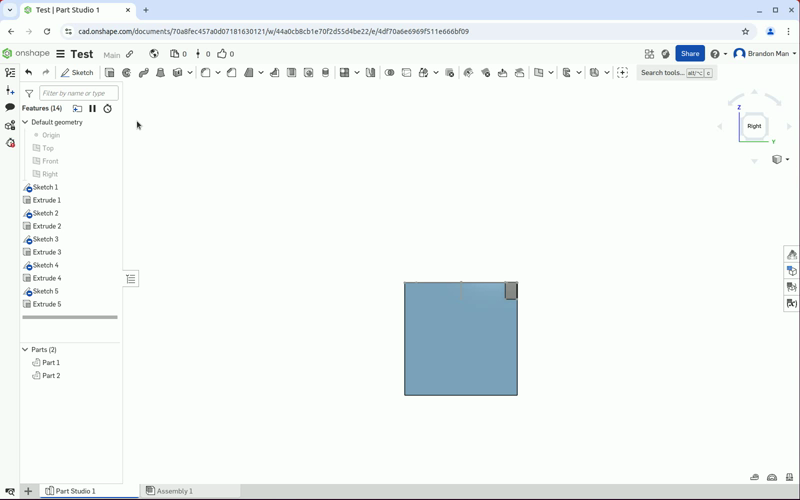
key(shift+7)
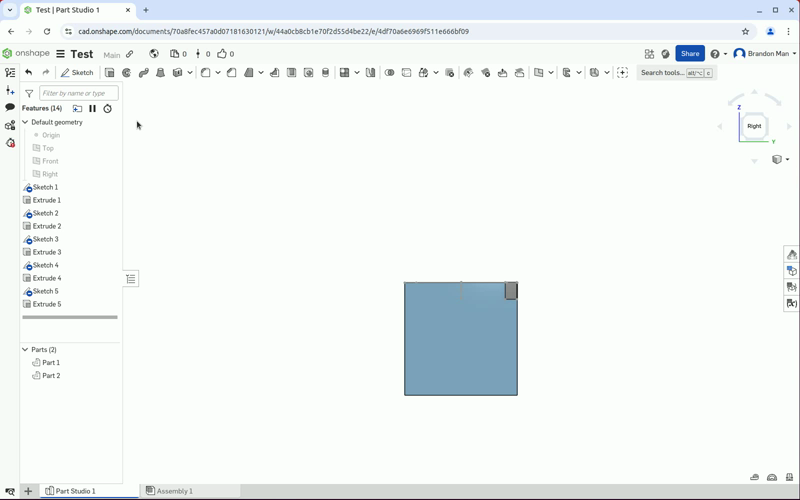
key(right, 2)
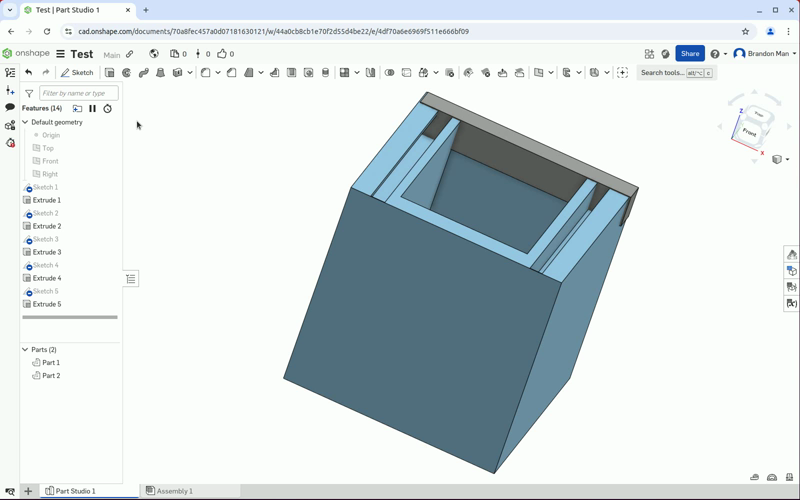
key(down, 2)
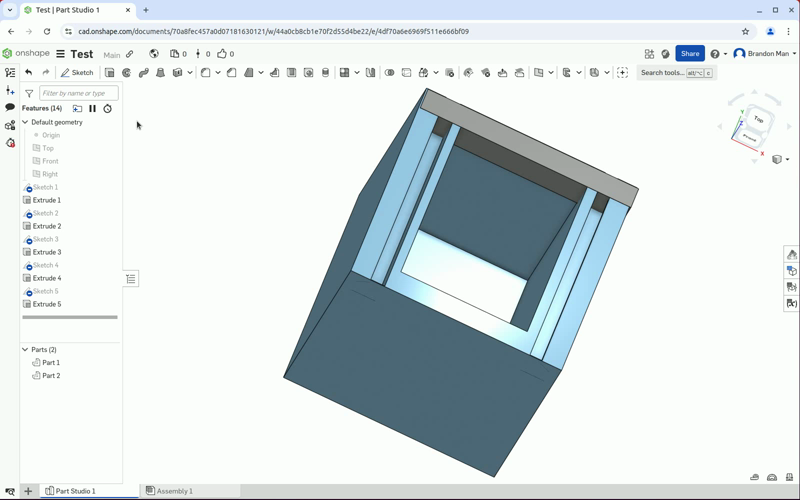
key(up, 2)
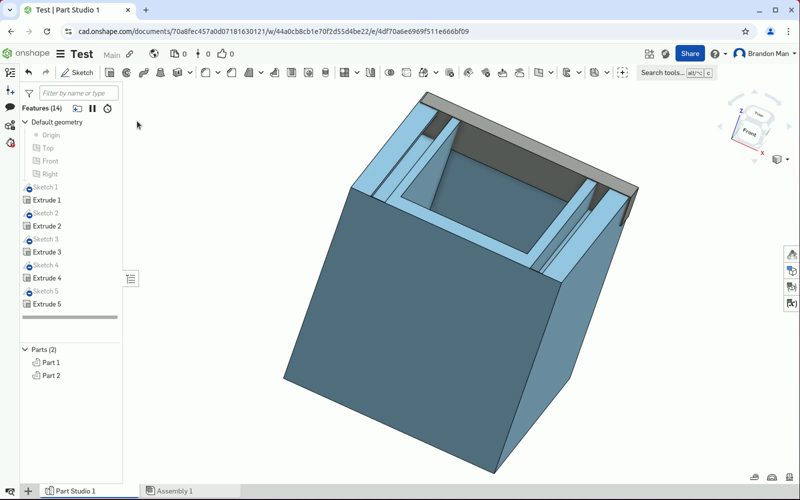
key(left, 2)
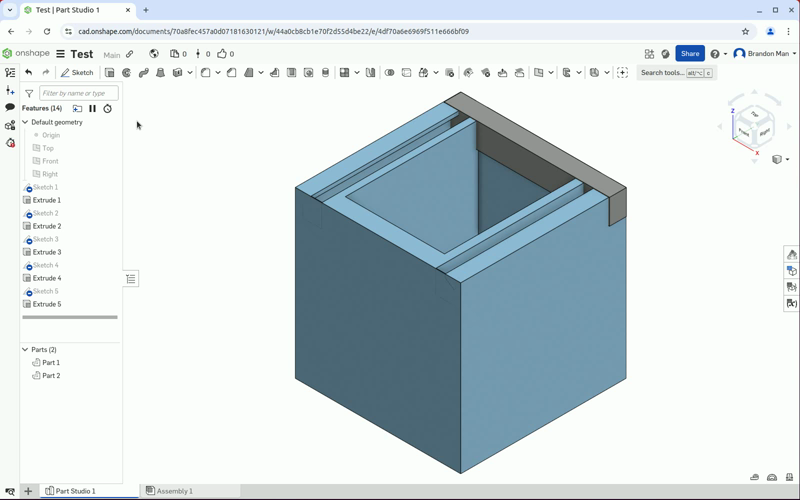
mouse_move(73, 189)
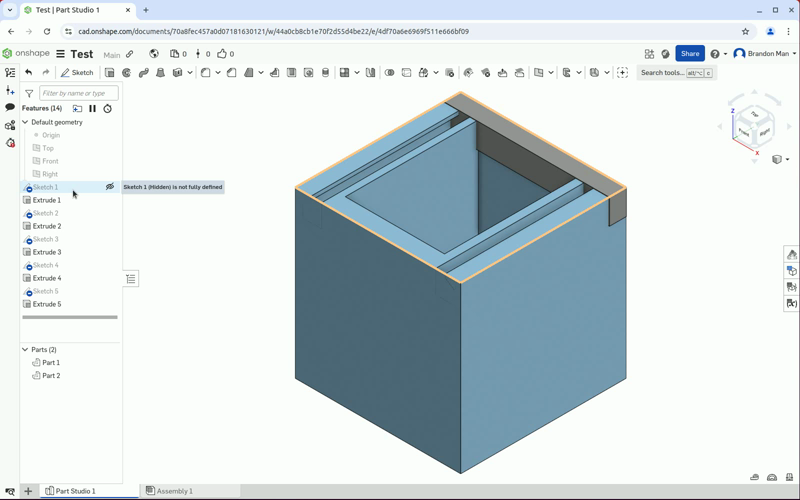
click(73, 189)